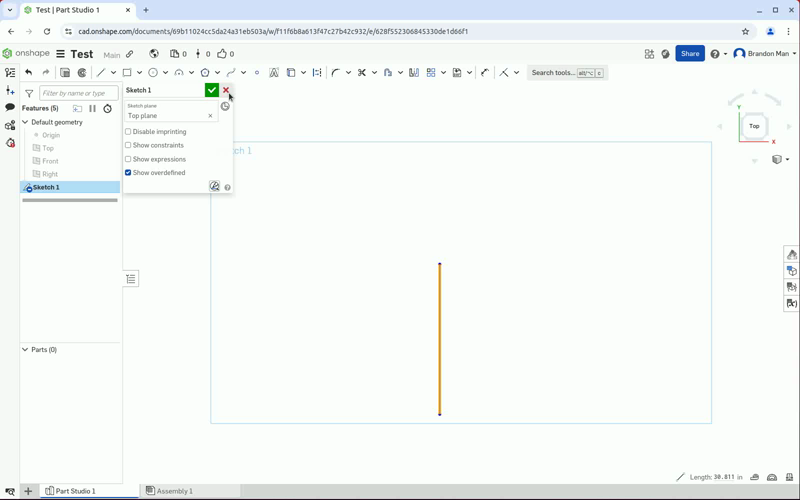
key(shift+h)
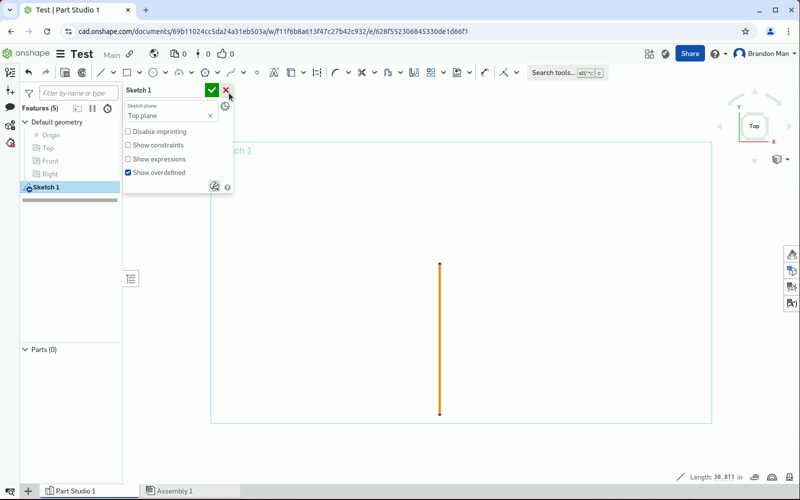
key(shift+s)
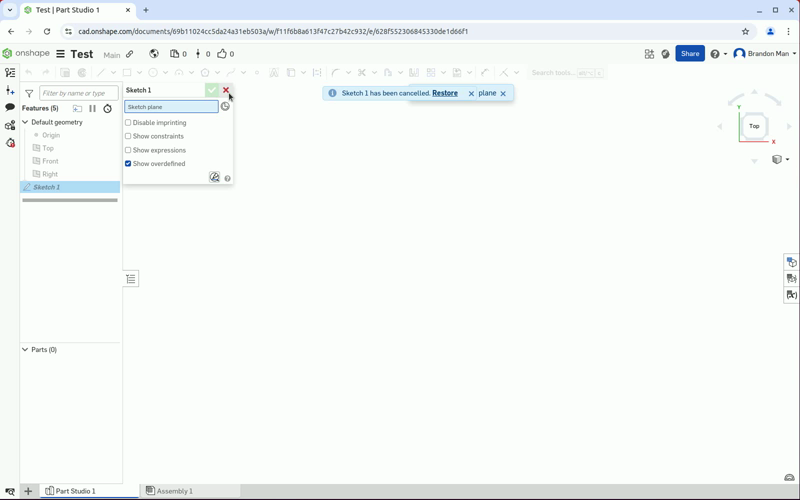
mouse_move(73, 150)
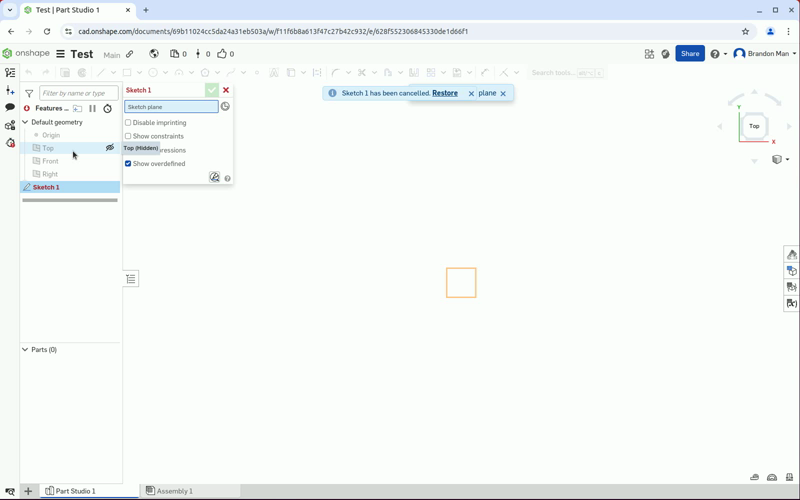
click(73, 150)
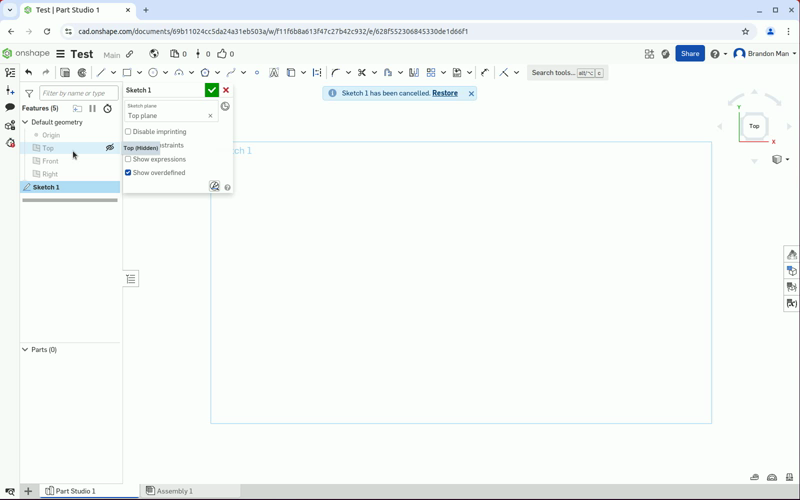
mouse_move(73, 352)
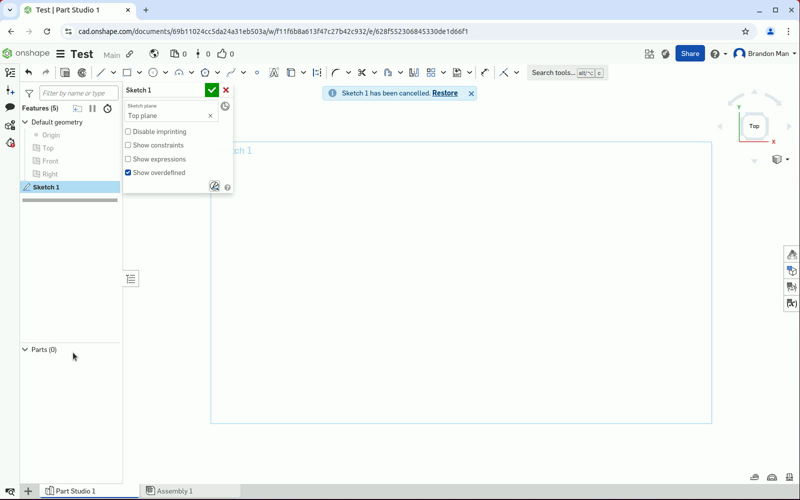
key(y)
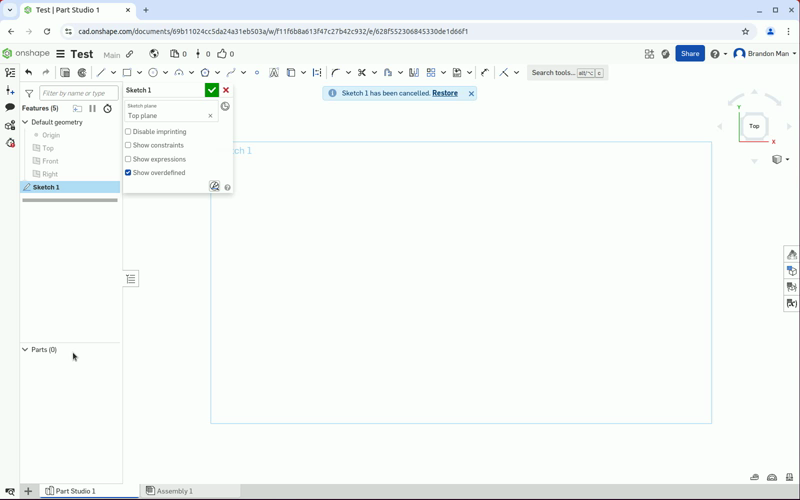
key(l)
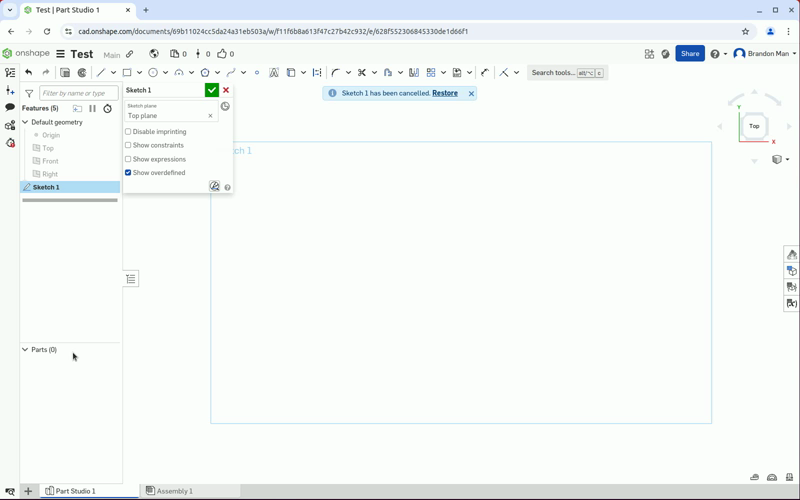
key_down(shift)
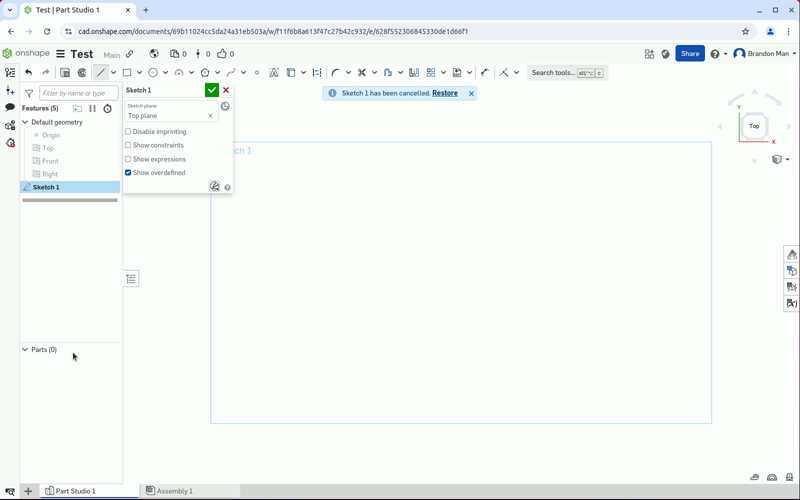
mouse_move(348, 395)
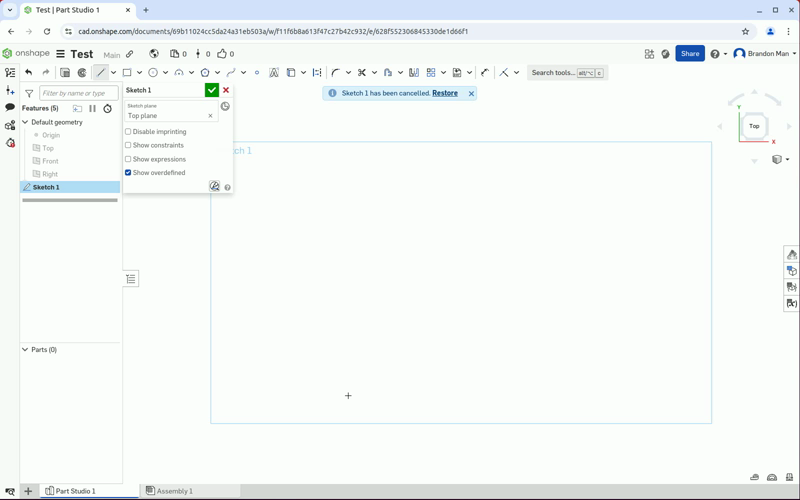
click(348, 395)
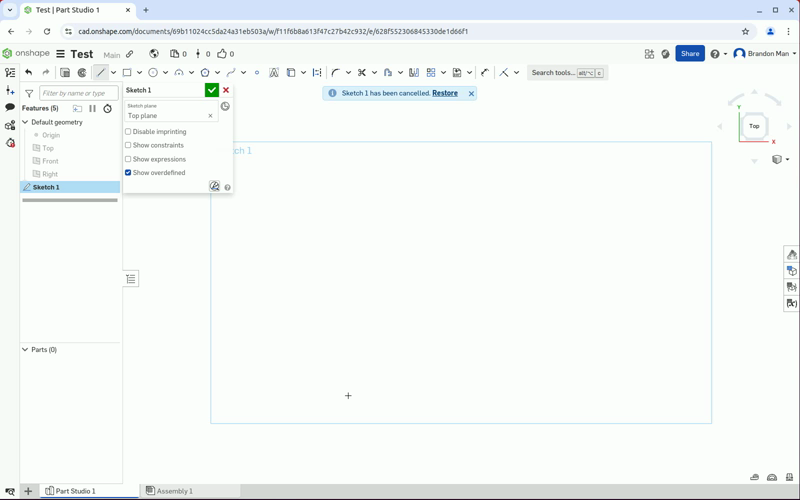
key_up(shift)
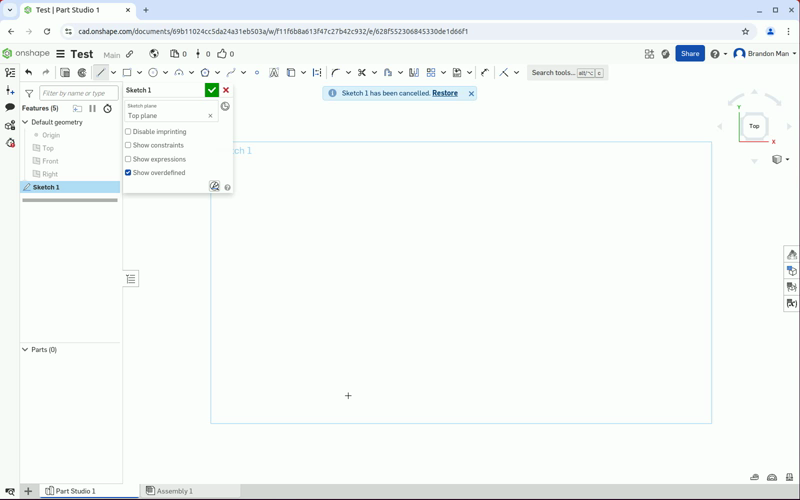
key_down(shift)
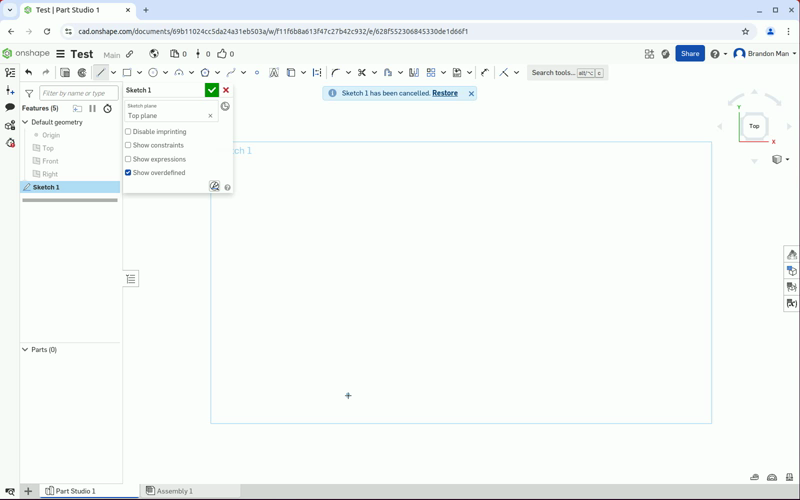
mouse_move(572, 395)
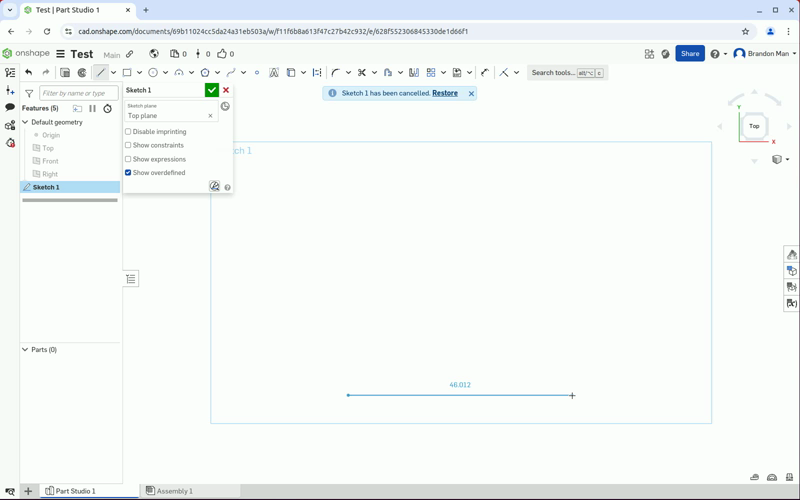
click(572, 395)
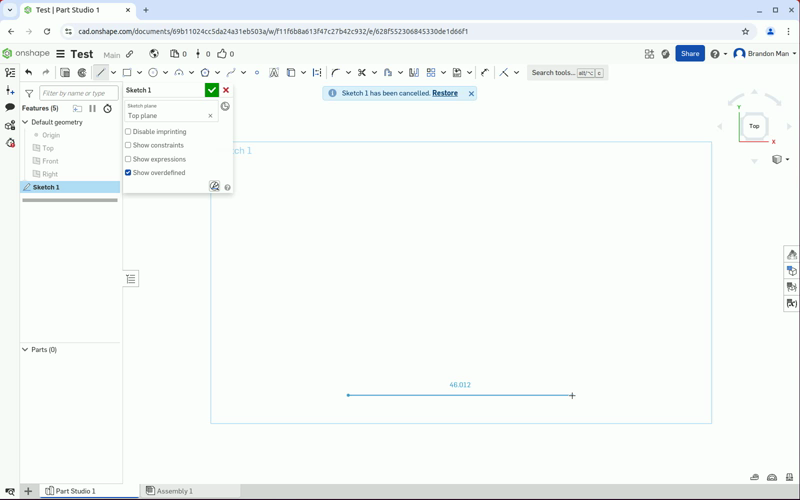
key_up(shift)
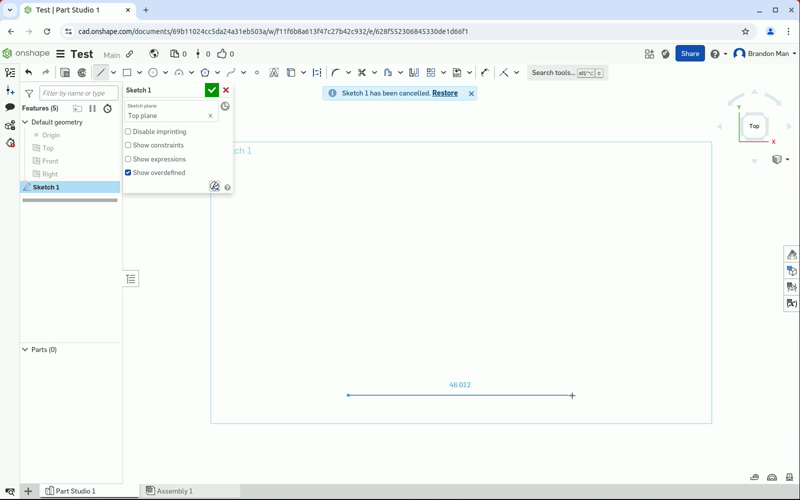
key_down(shift)
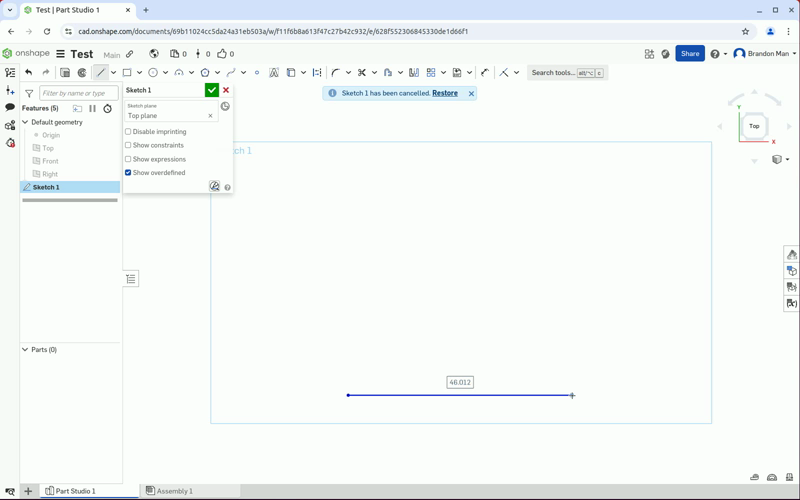
mouse_move(572, 171)
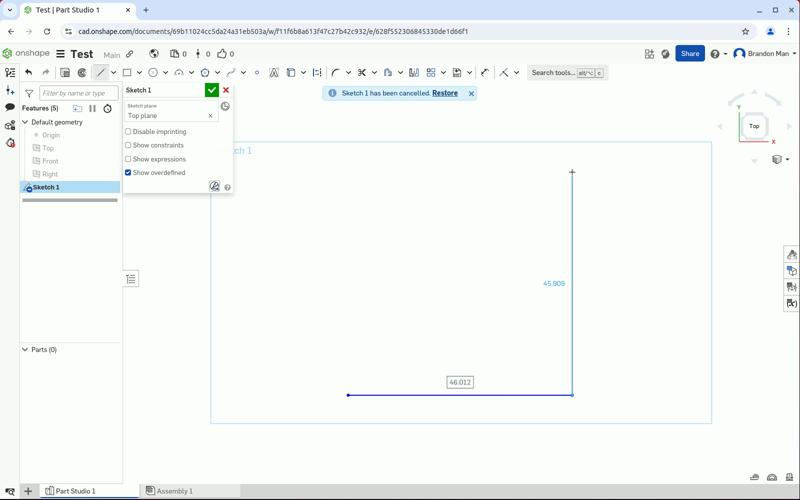
click(572, 171)
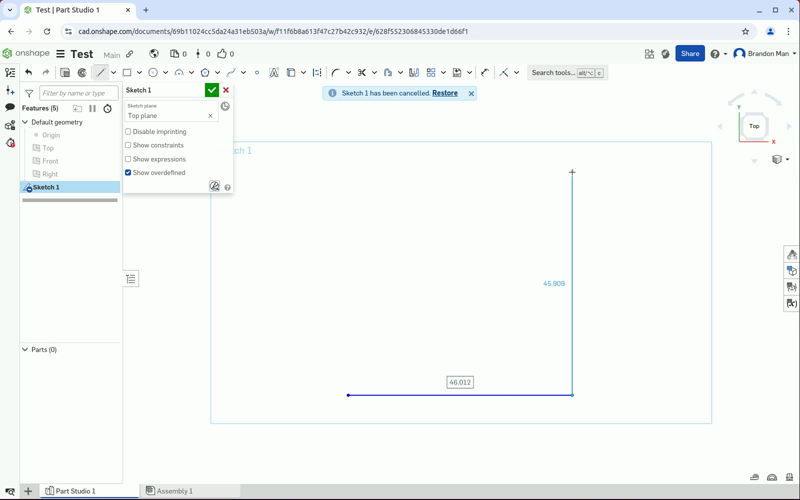
key_up(shift)
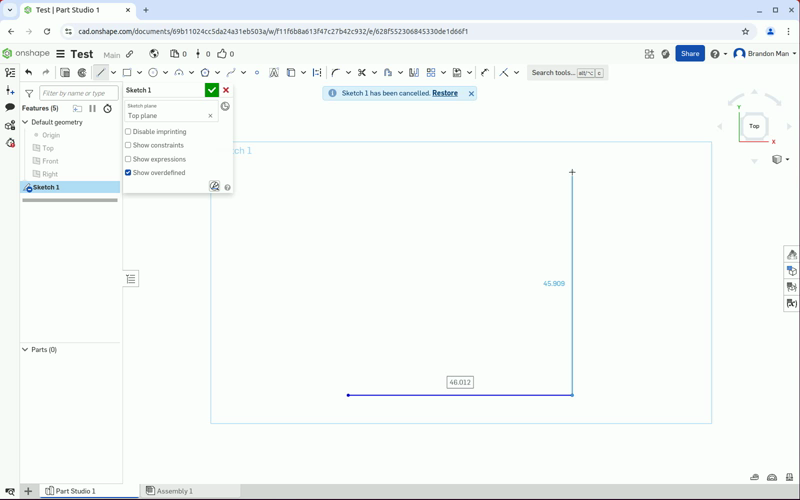
key_down(shift)
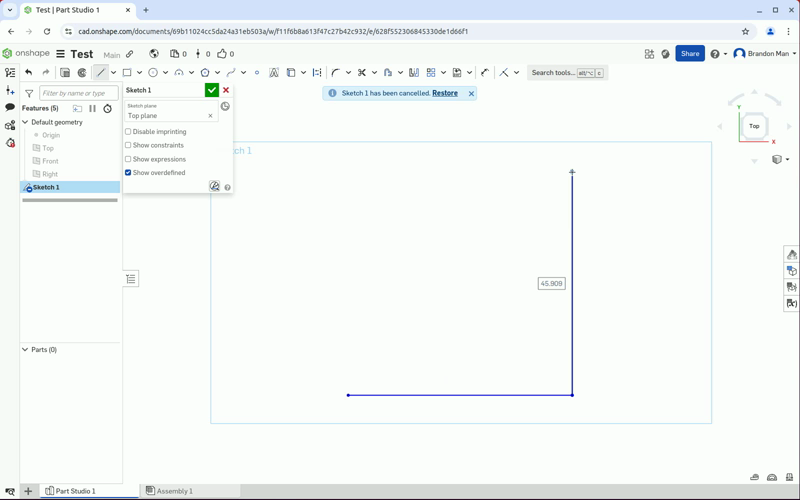
mouse_move(348, 171)
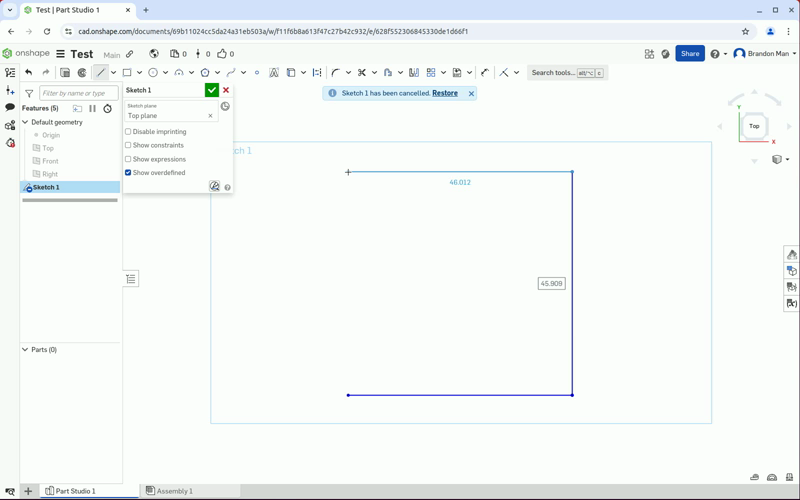
click(348, 171)
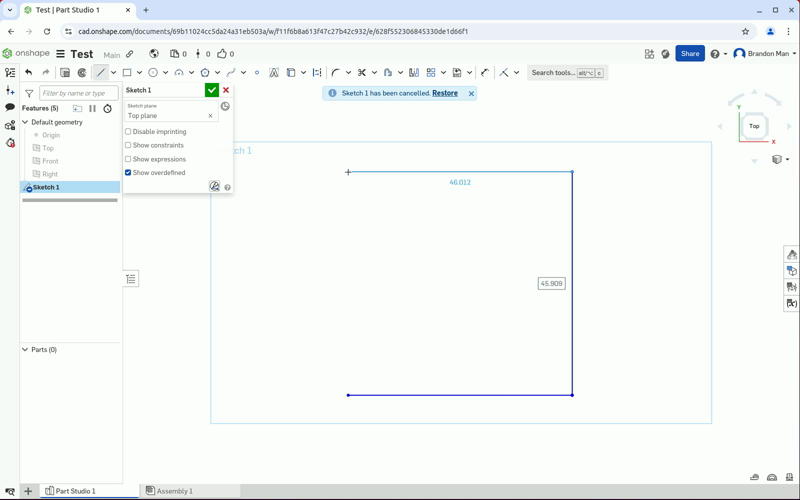
key_up(shift)
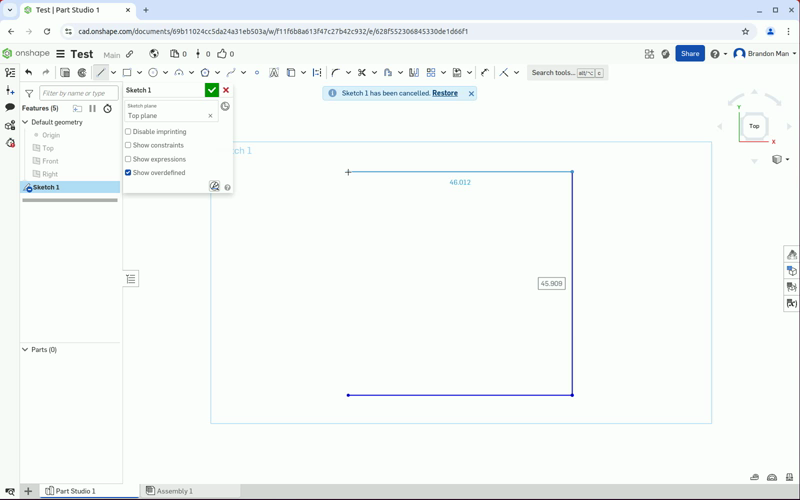
key_down(shift)
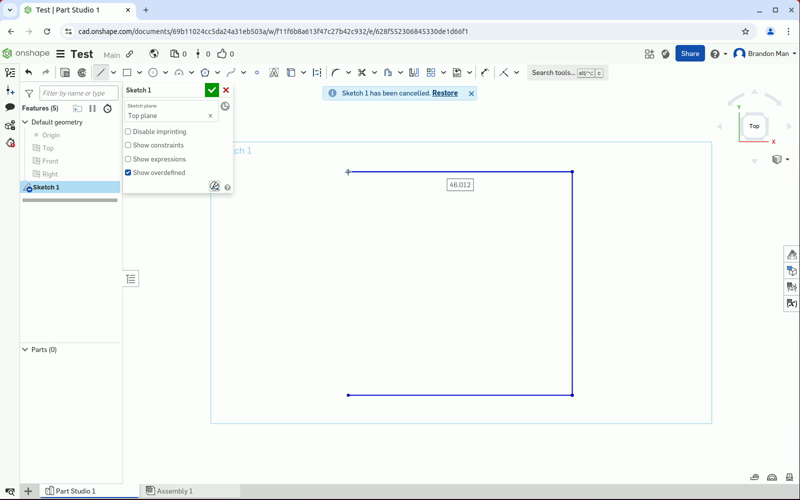
mouse_move(348, 395)
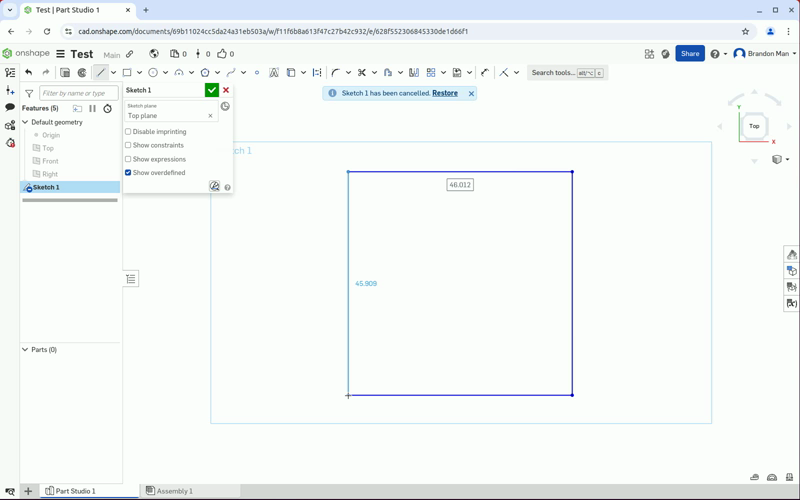
key_up(shift)
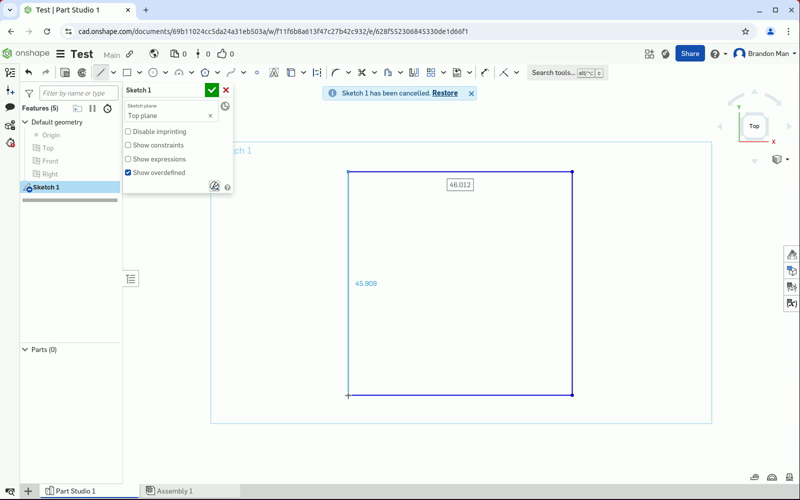
click(348, 395)
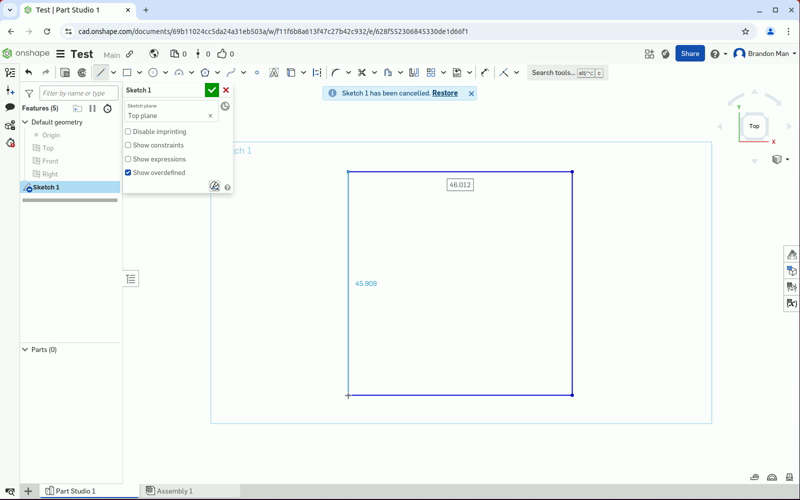
key(esc)
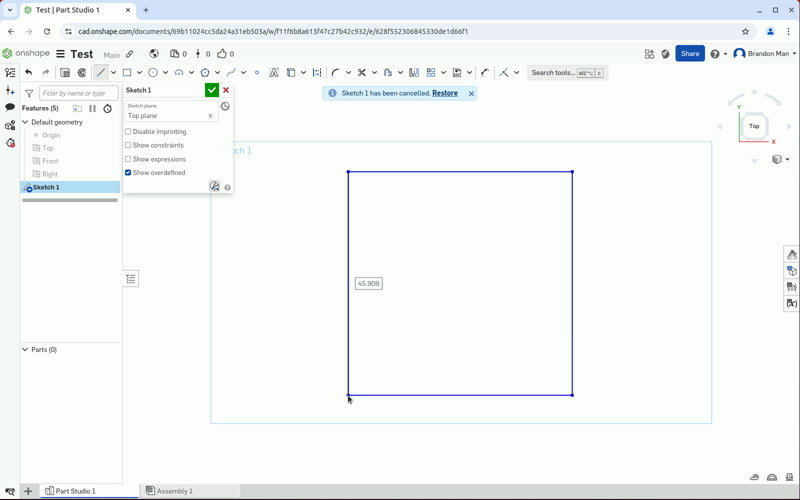
mouse_move(471, 354)
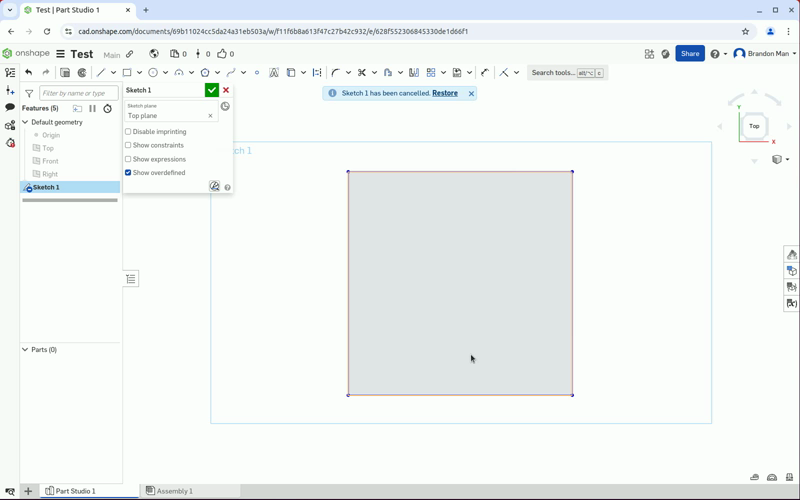
click(471, 354)
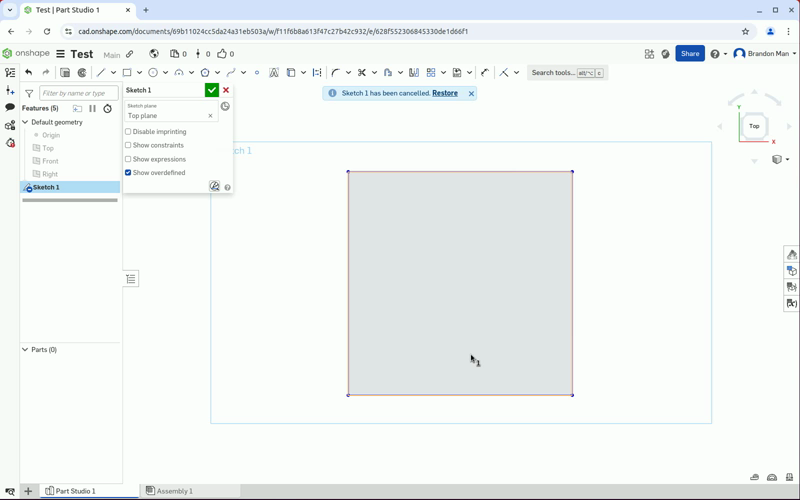
mouse_move(73, 352)
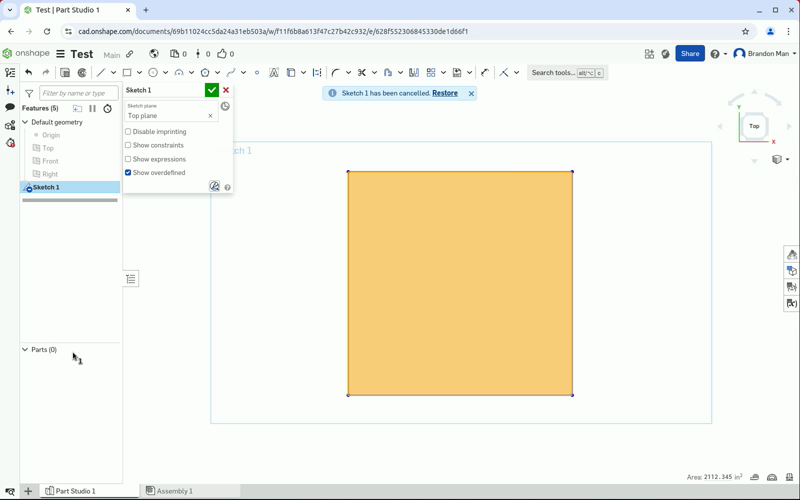
key(shift+y)
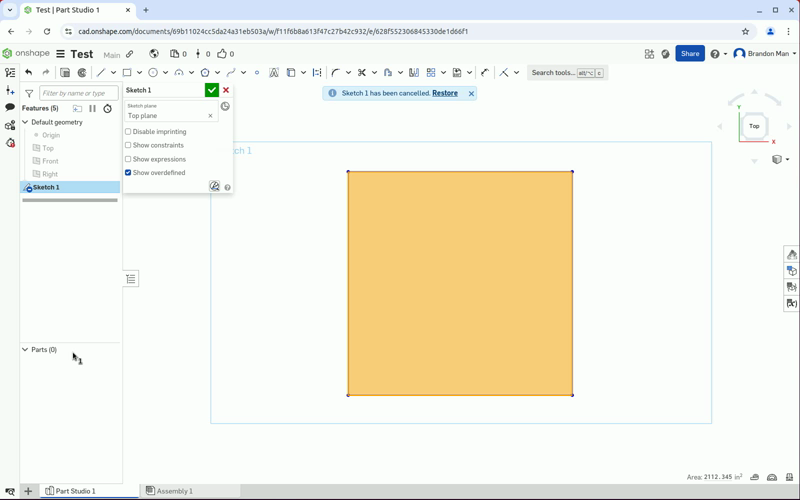
key(shift+e)
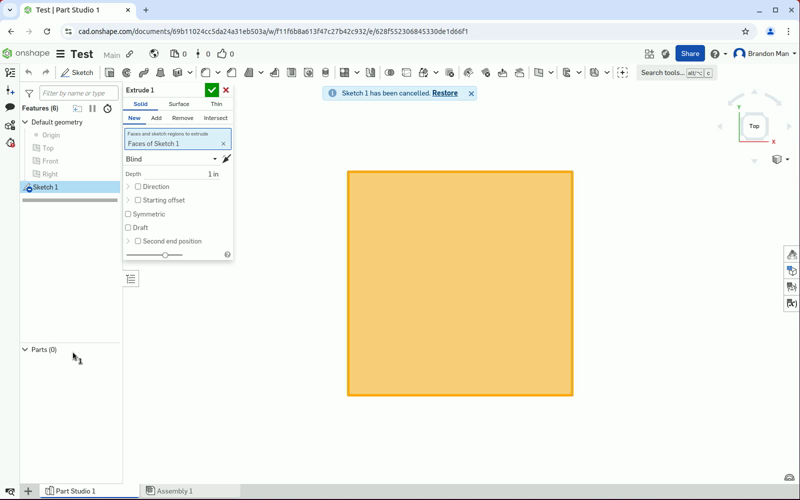
mouse_move(143, 106)
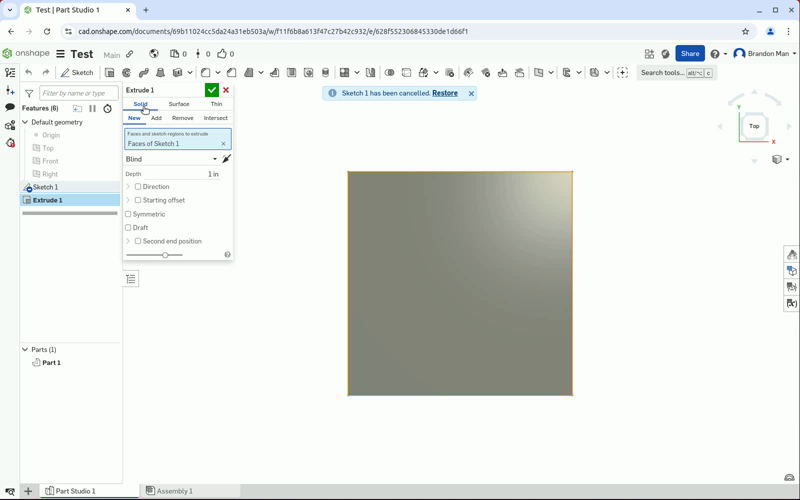
click(143, 106)
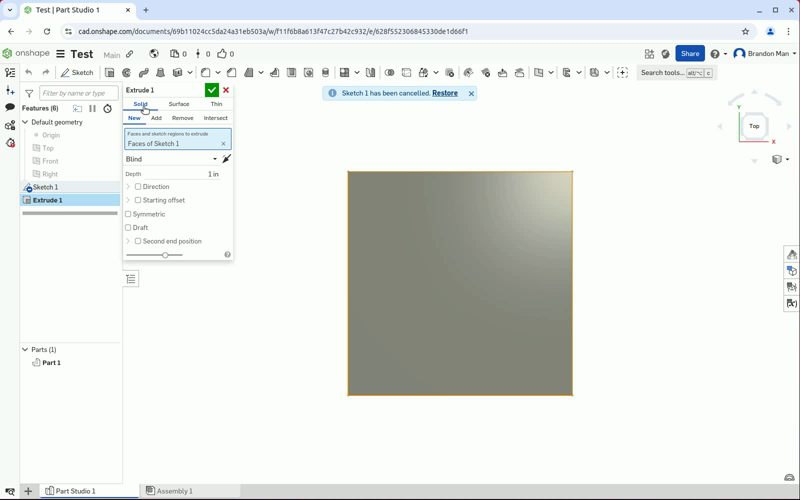
mouse_move(137, 120)
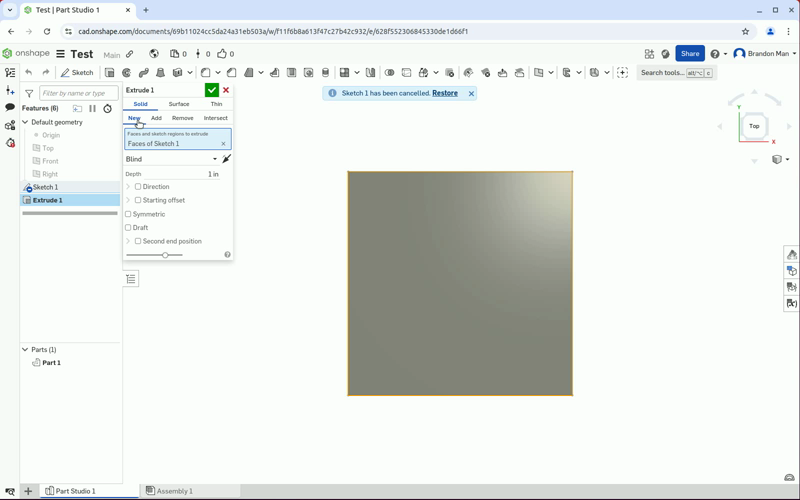
click(137, 120)
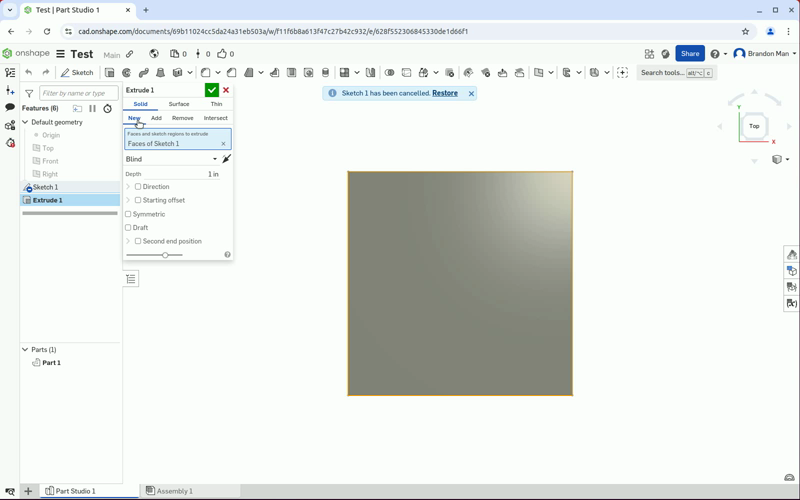
key(tab, 4)
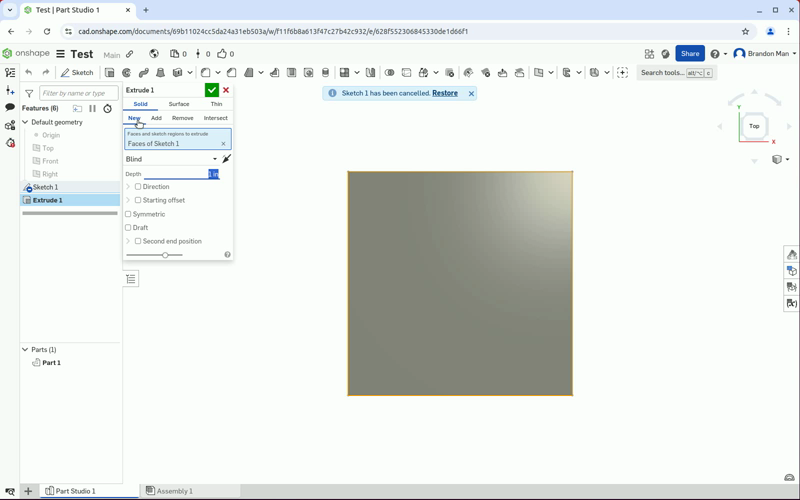
text(0.722)
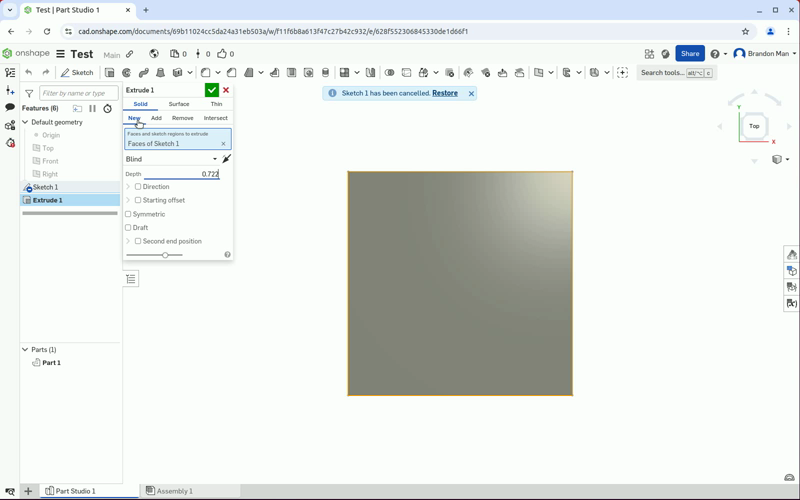
key(enter)
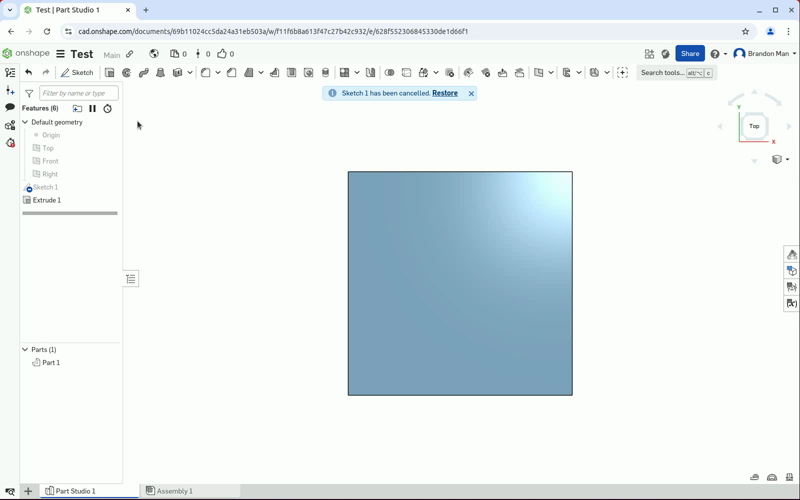
key(shift+h)
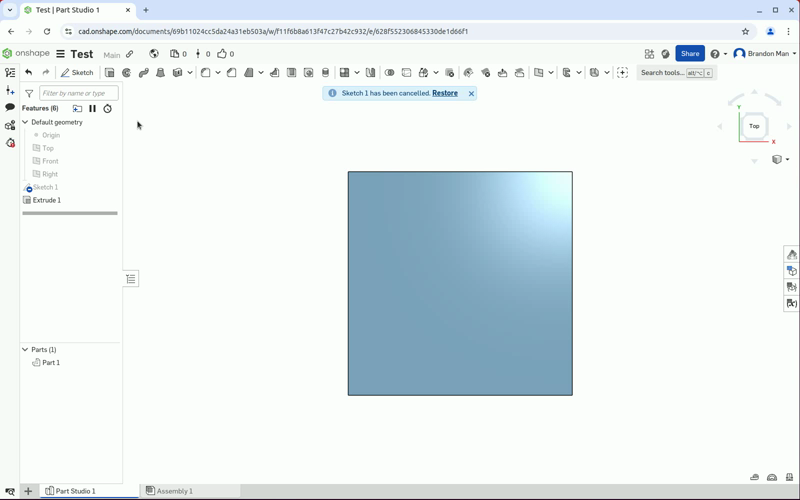
key(shift+h)
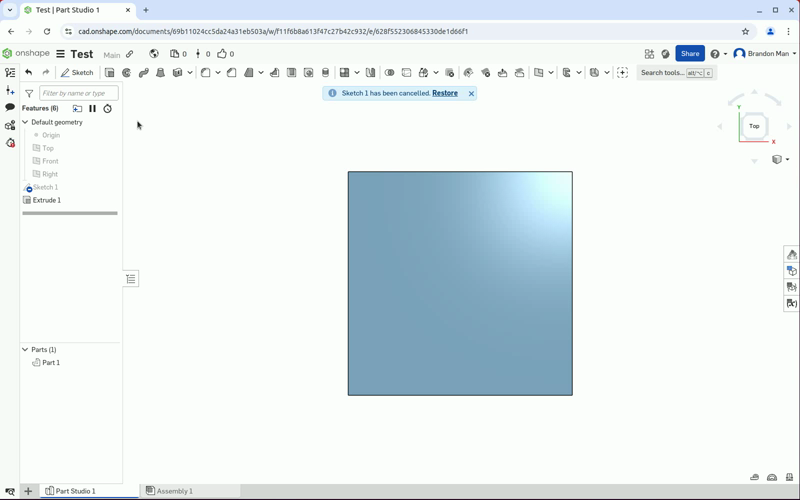
mouse_move(73, 189)
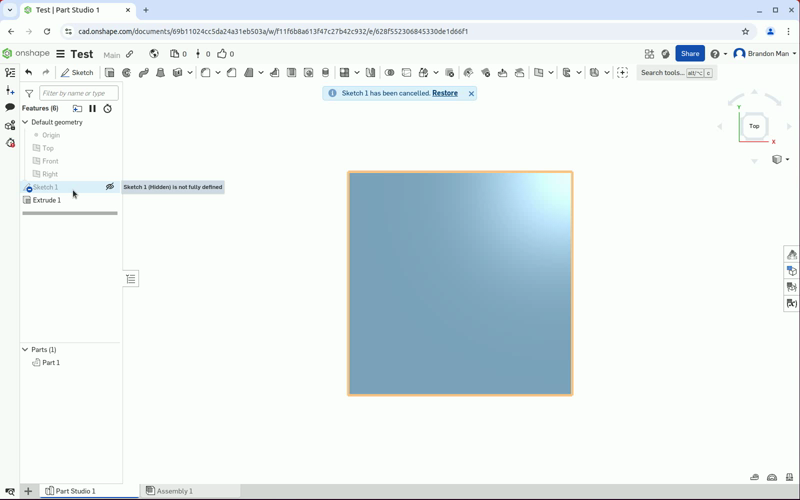
click(73, 189)
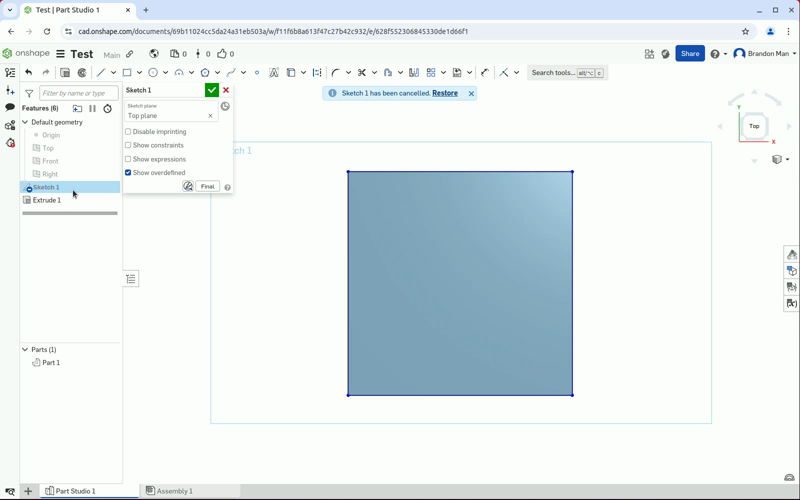
mouse_move(229, 92)
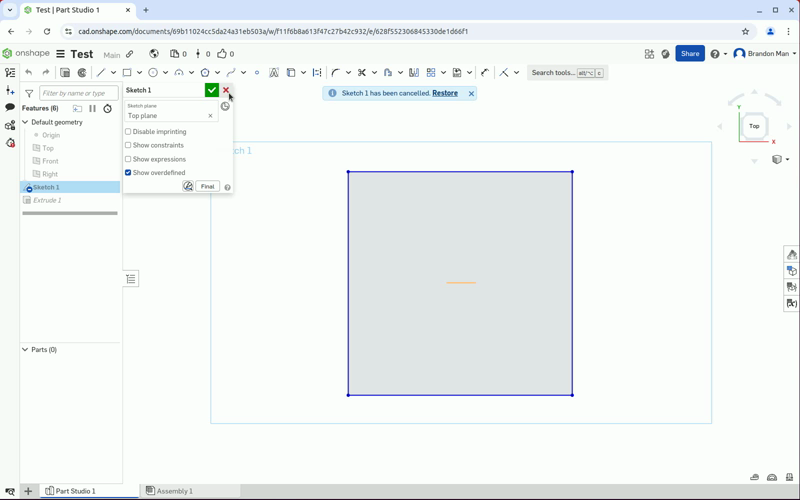
click(229, 92)
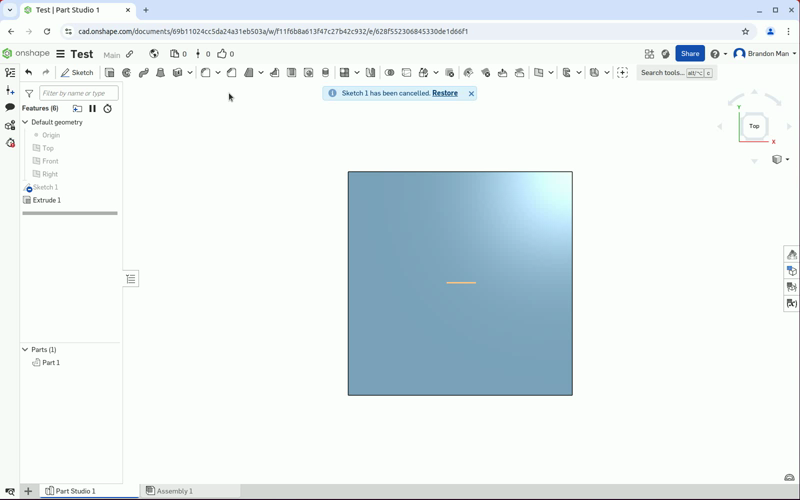
mouse_move(541, 75)
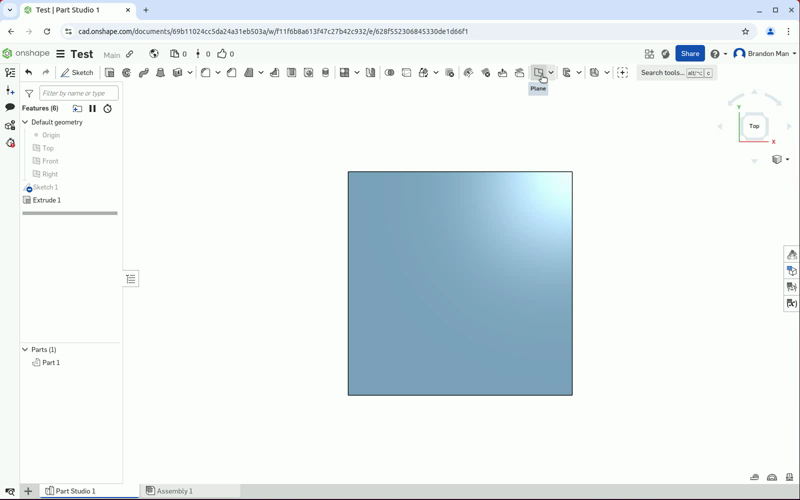
click(541, 75)
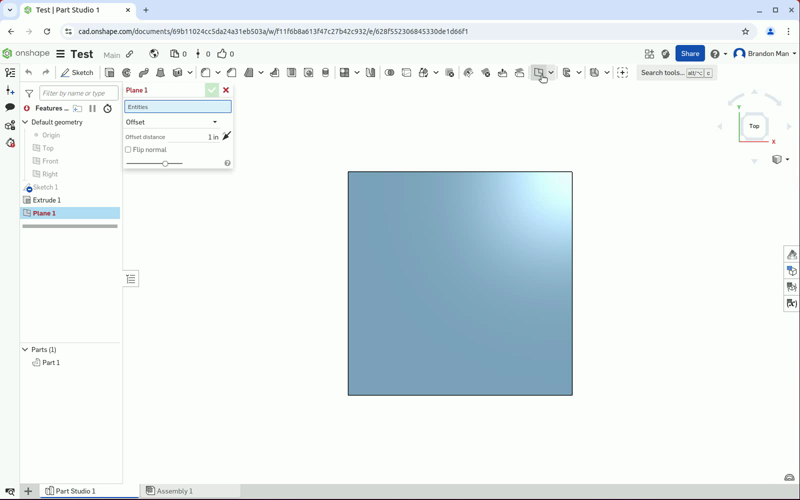
mouse_move(73, 150)
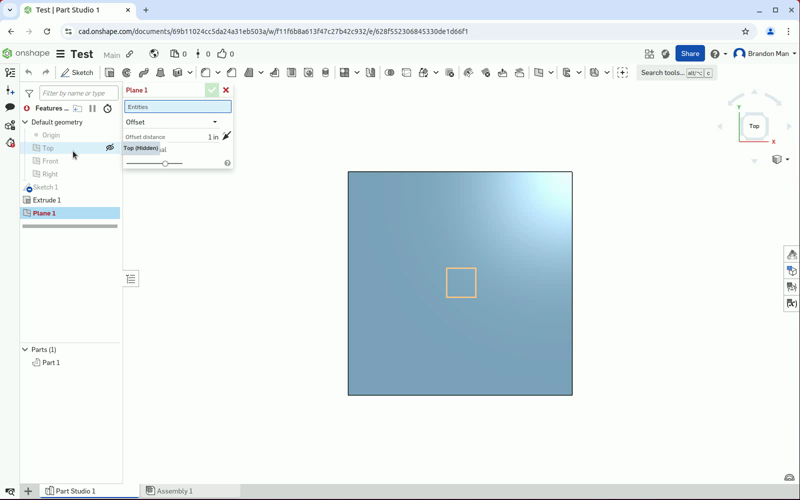
click(73, 150)
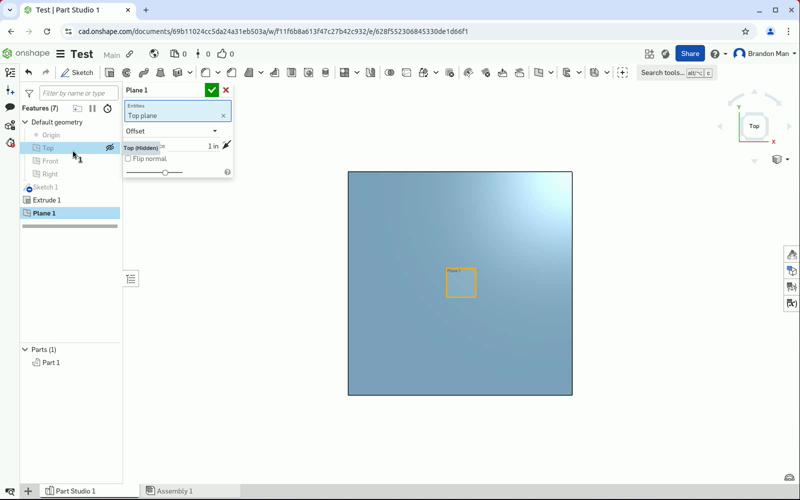
key(tab, 2)
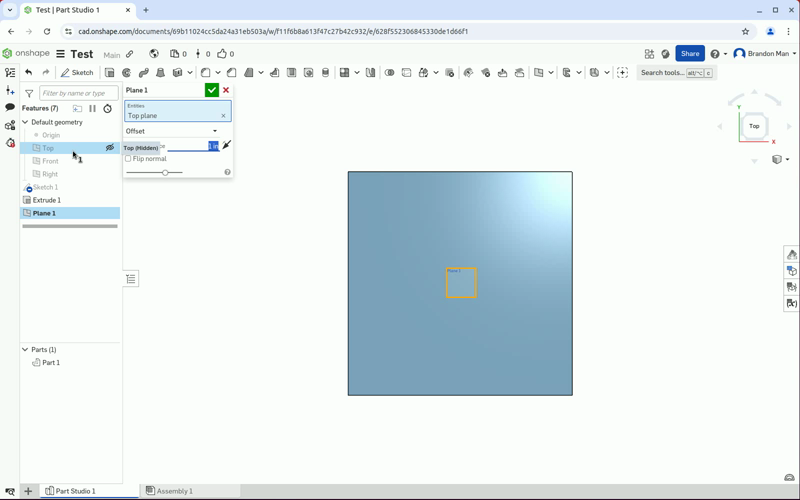
text(0.709)
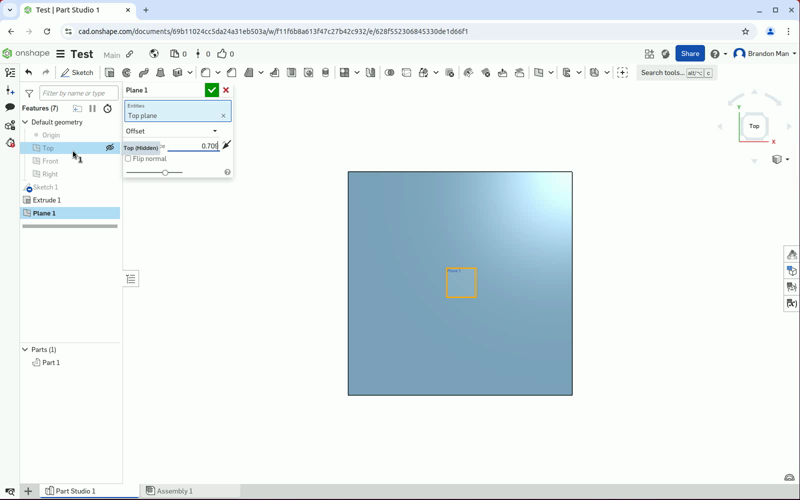
key(enter, 2)
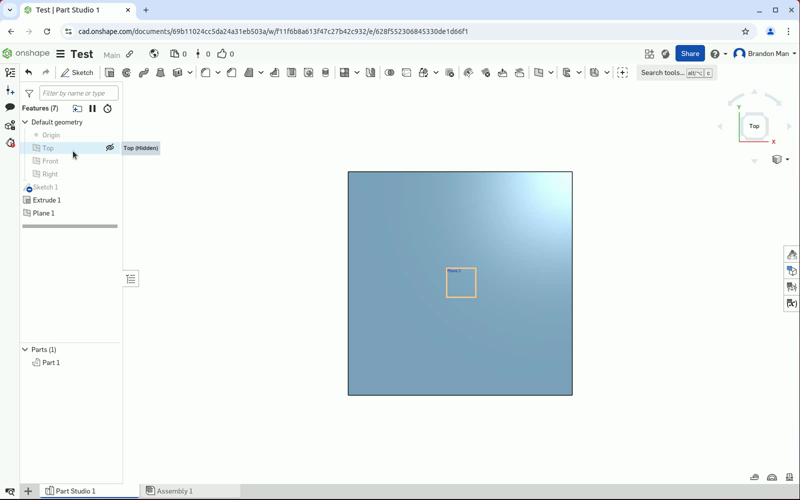
key(shift+s)
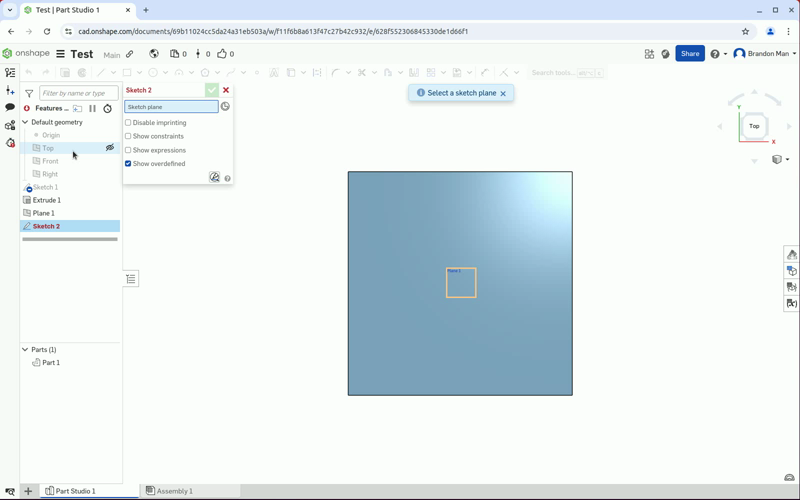
mouse_move(73, 215)
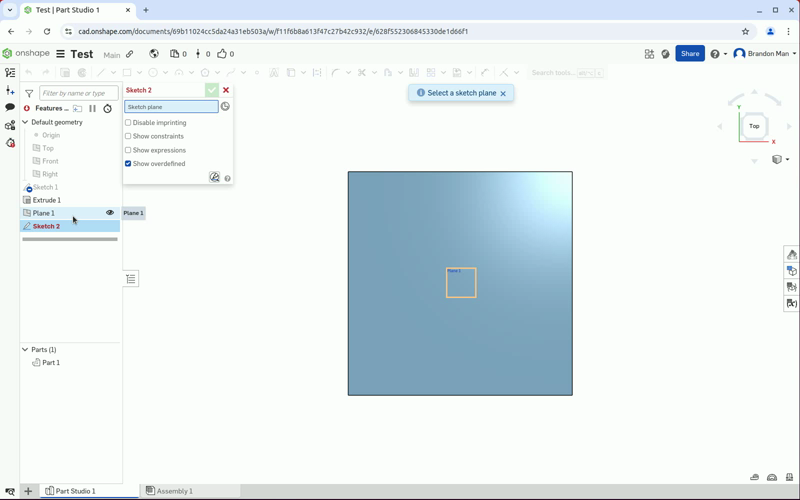
click(73, 215)
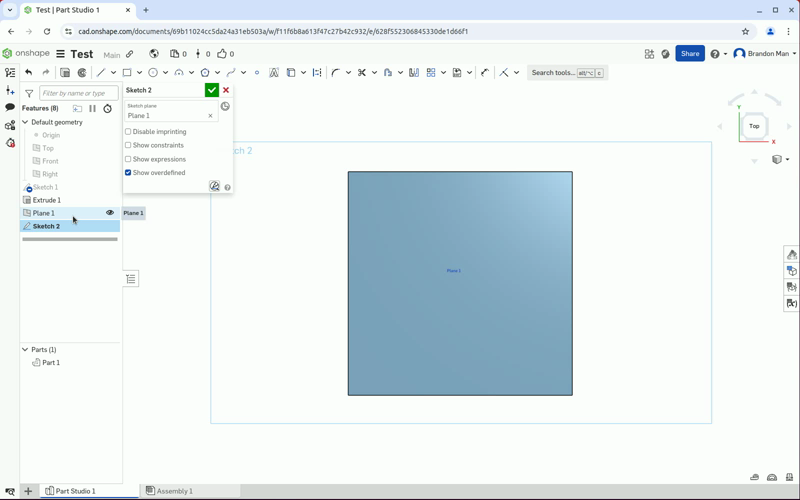
mouse_move(73, 352)
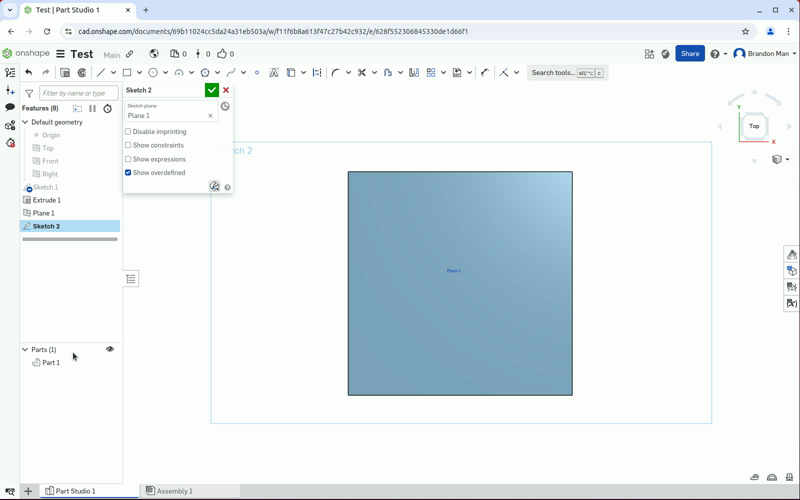
key(y)
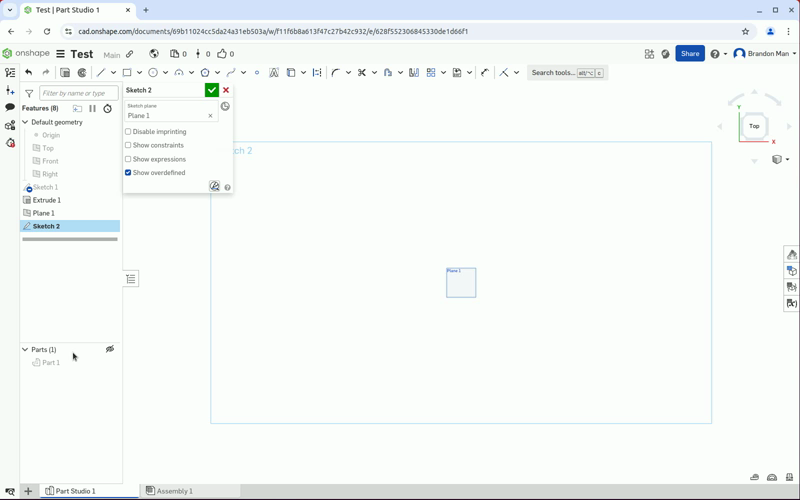
key(l)
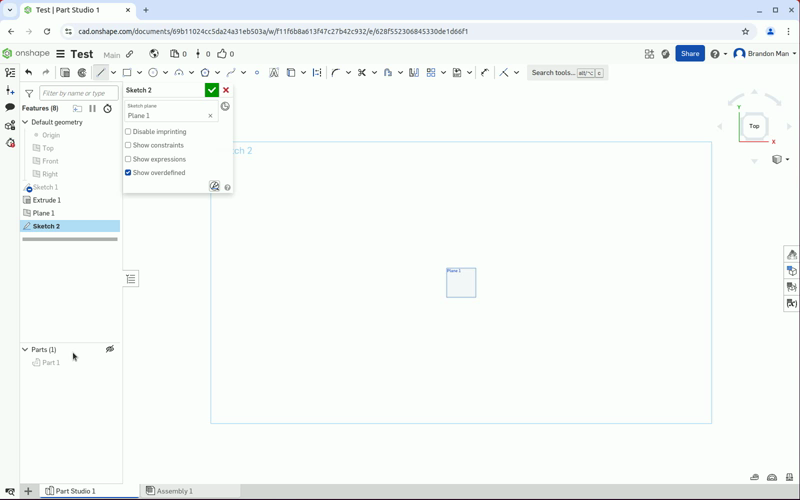
key_down(shift)
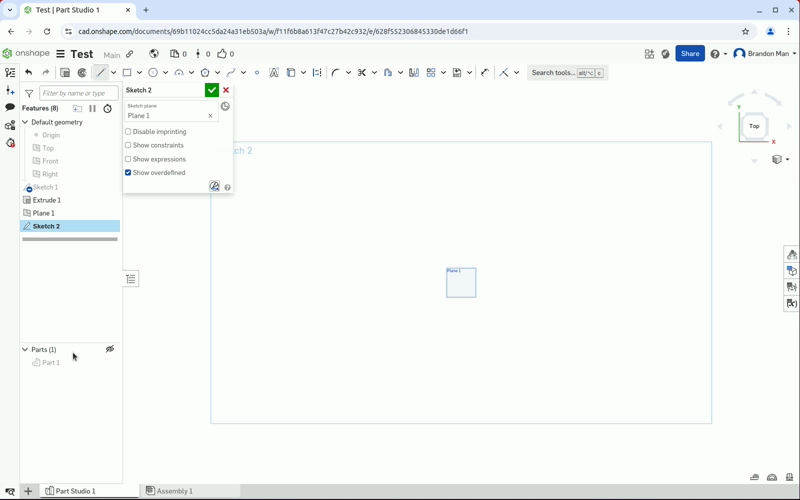
mouse_move(365, 219)
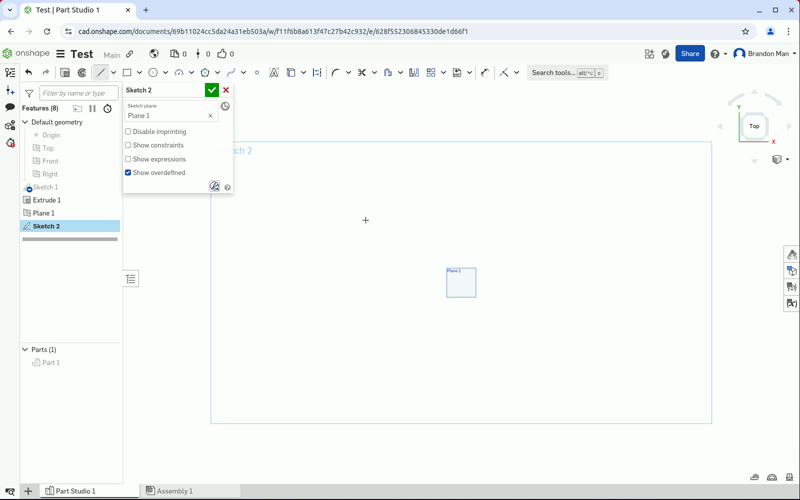
click(365, 219)
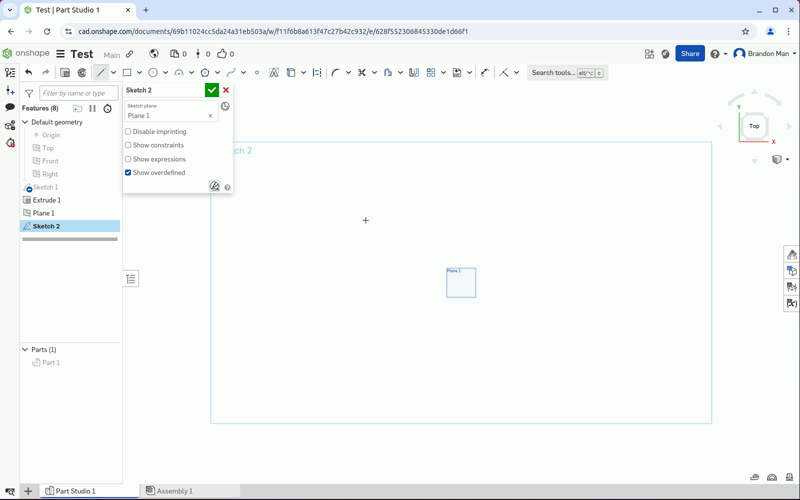
key_up(shift)
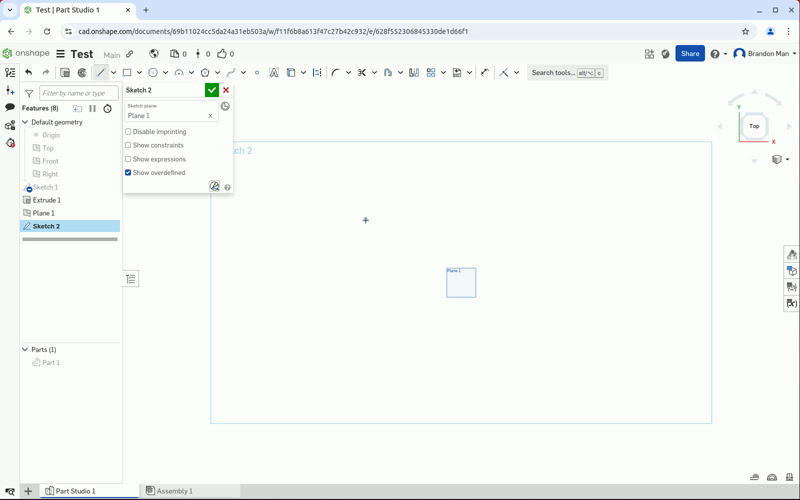
key_down(shift)
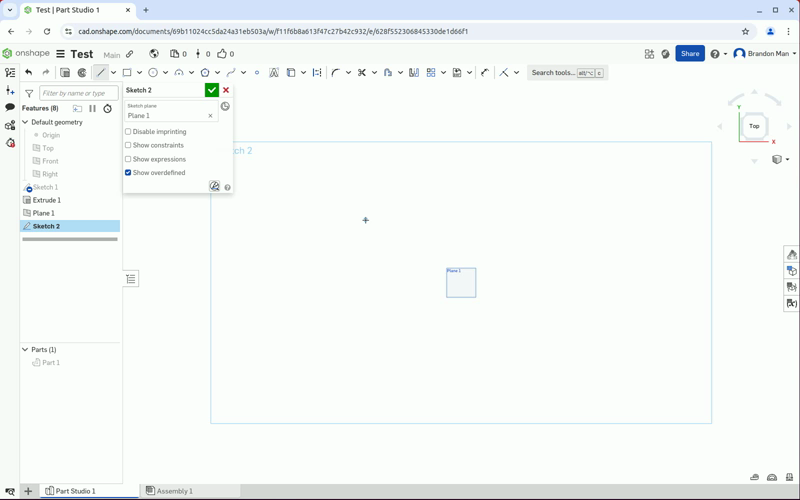
mouse_move(434, 219)
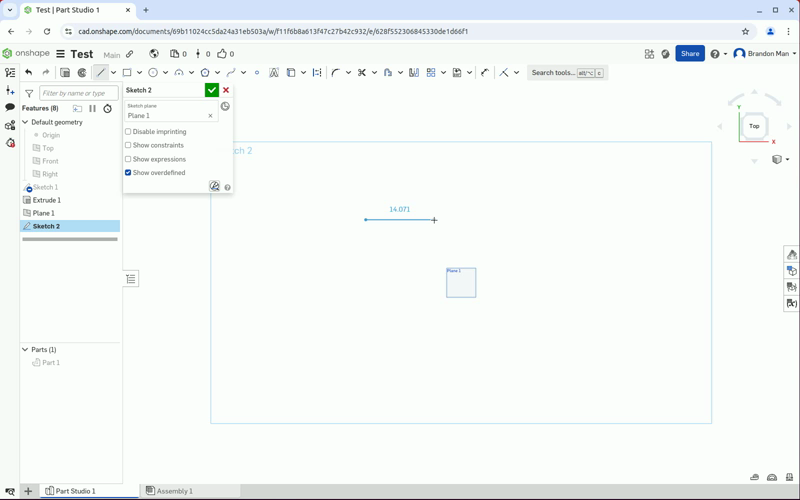
click(434, 219)
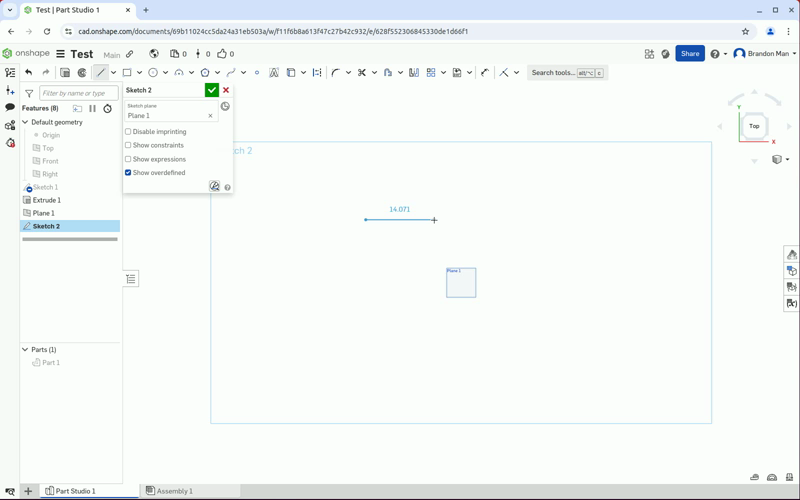
key_up(shift)
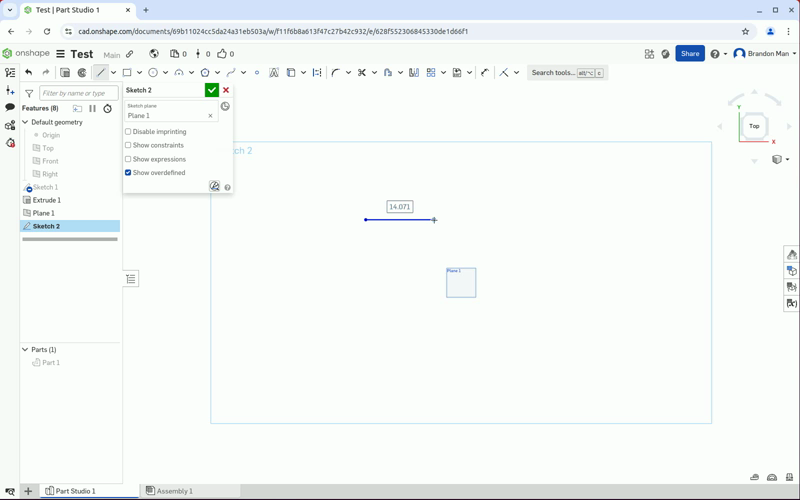
key_down(shift)
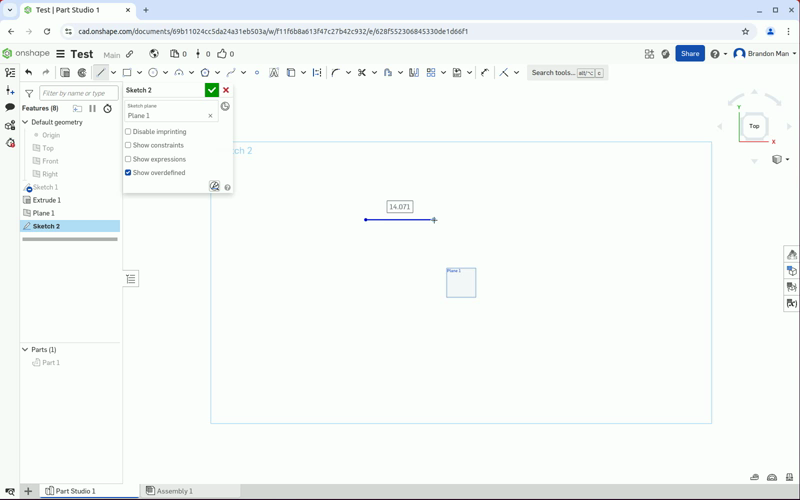
mouse_move(464, 219)
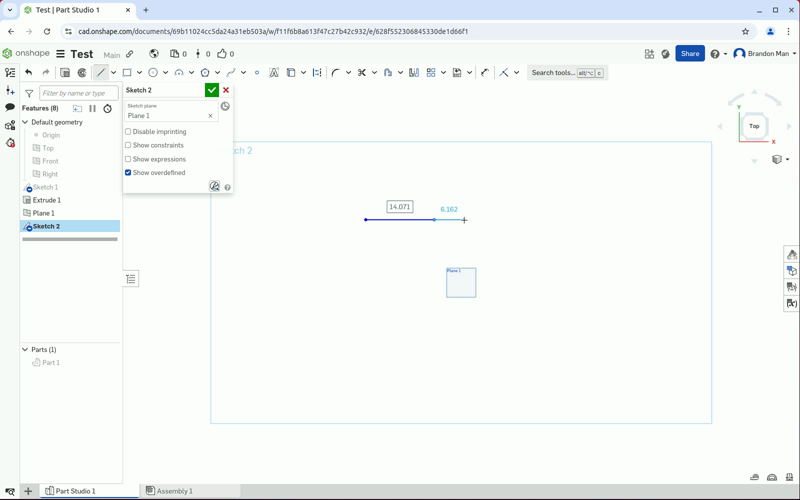
mouse_move(434, 203)
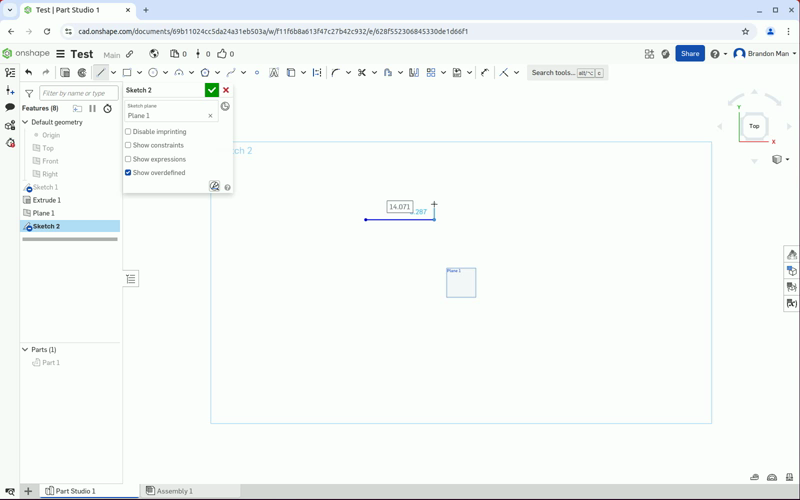
click(434, 203)
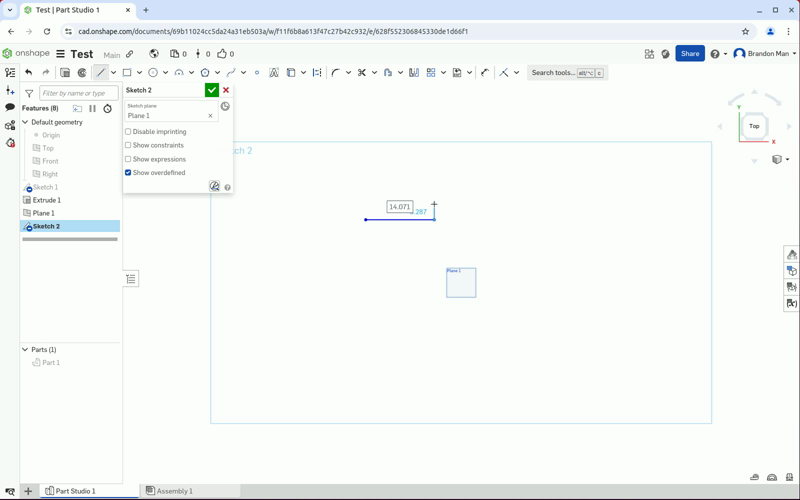
key_up(shift)
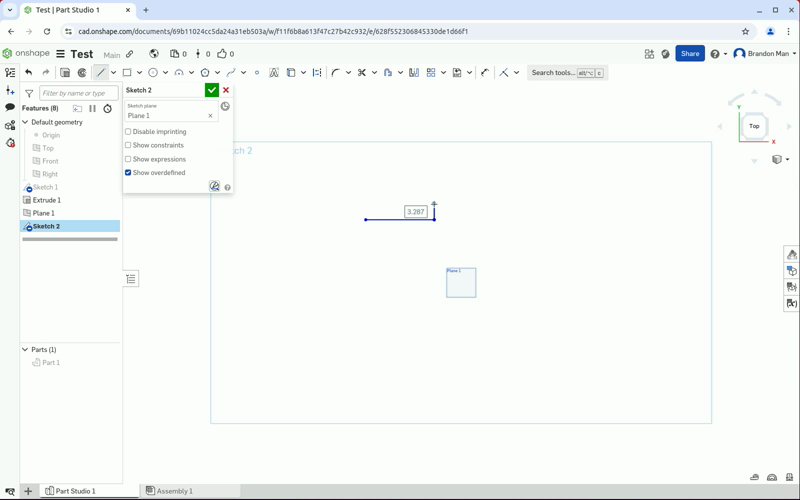
key_down(shift)
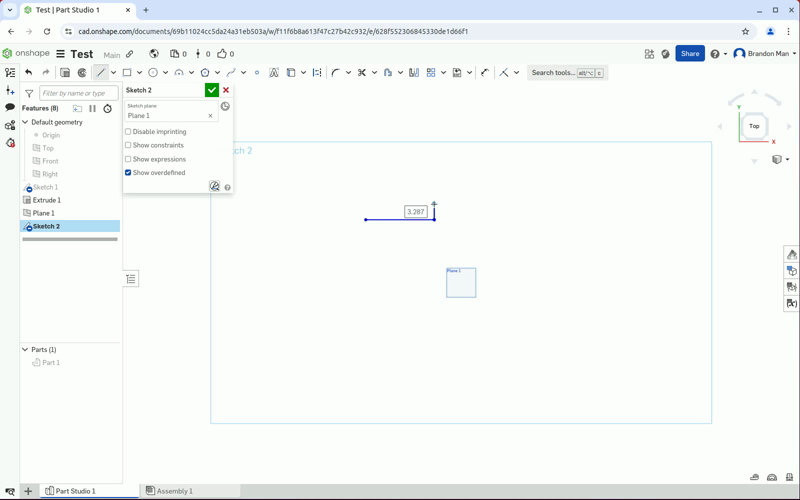
mouse_move(365, 203)
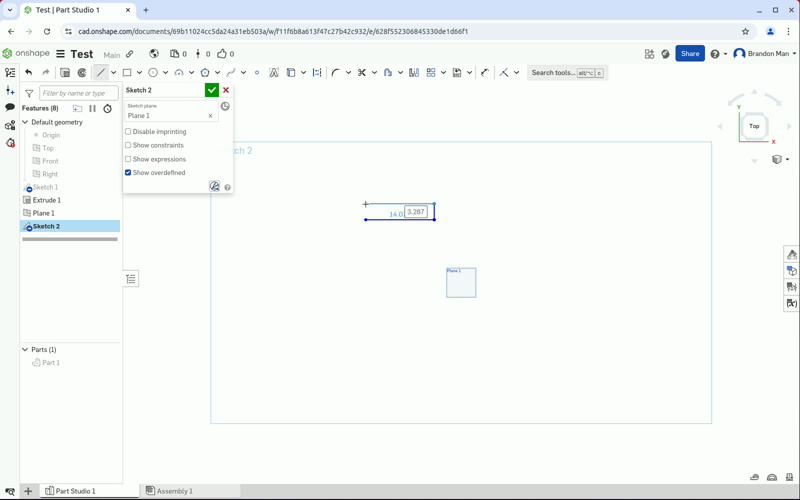
click(365, 203)
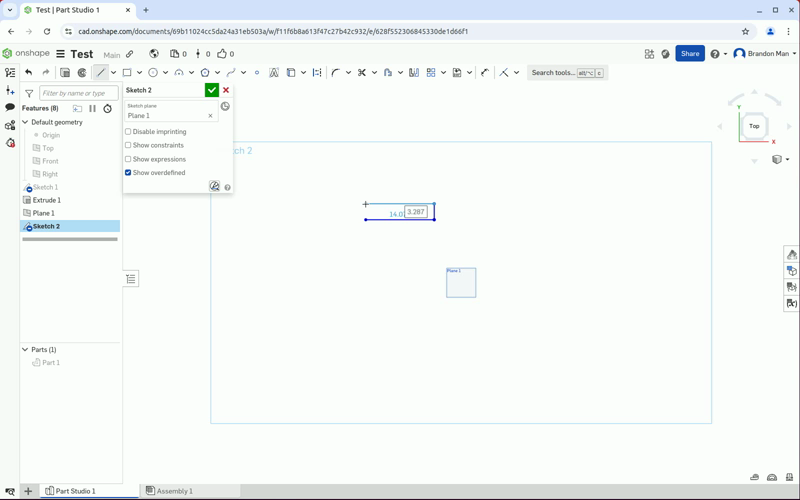
key_up(shift)
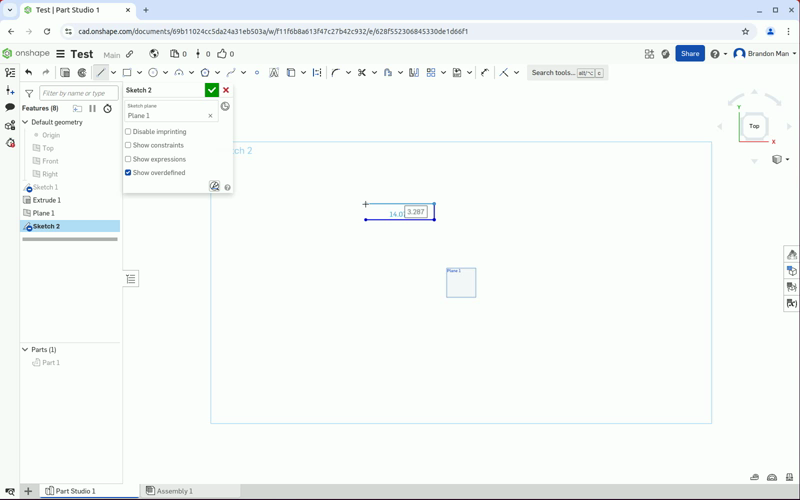
mouse_move(395, 203)
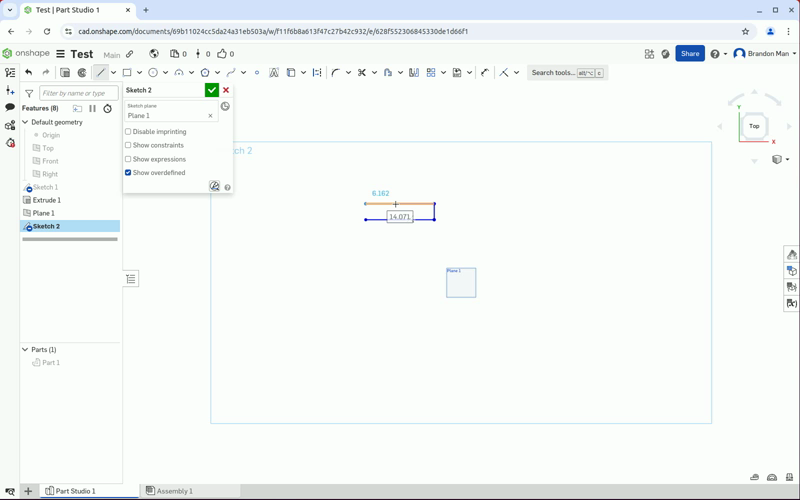
key_down(shift)
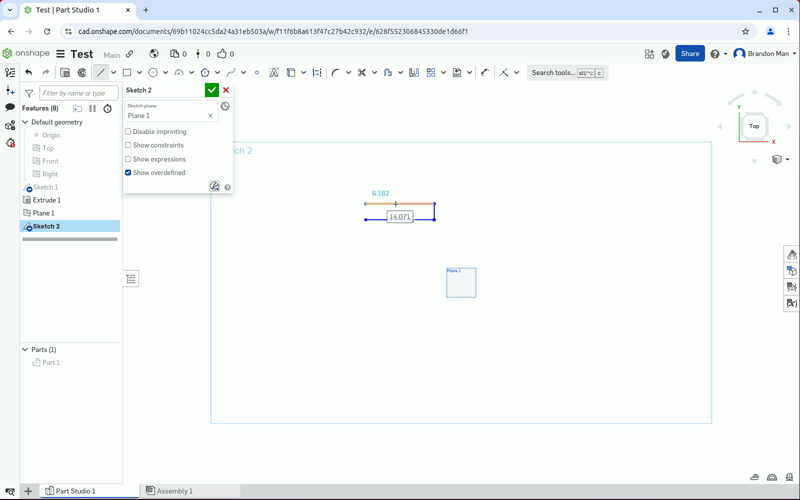
mouse_move(365, 219)
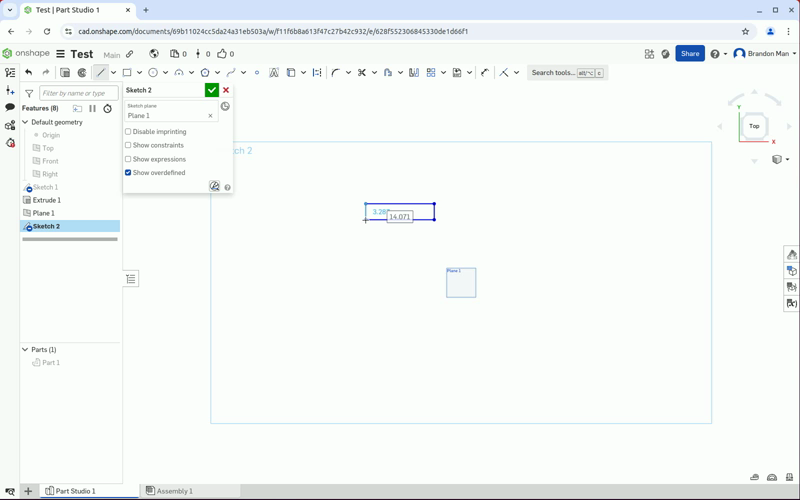
key_up(shift)
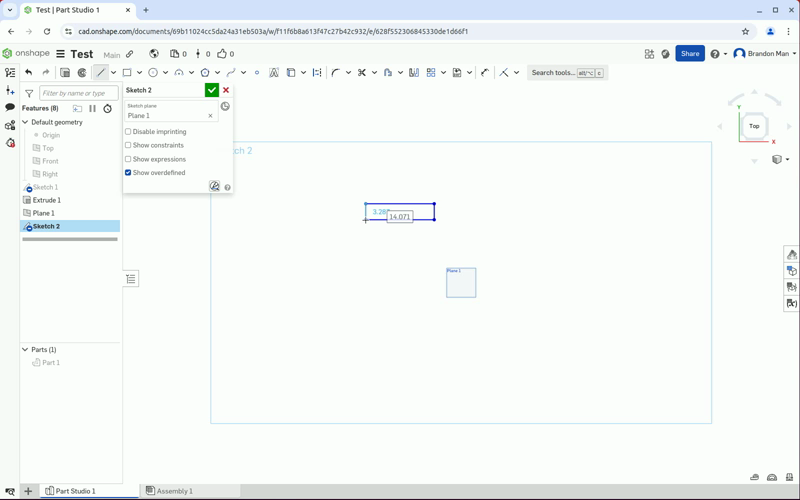
click(365, 219)
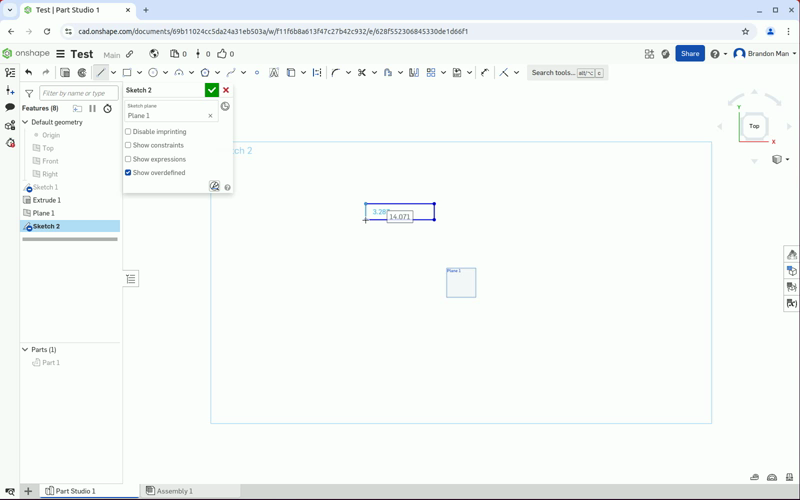
key(esc)
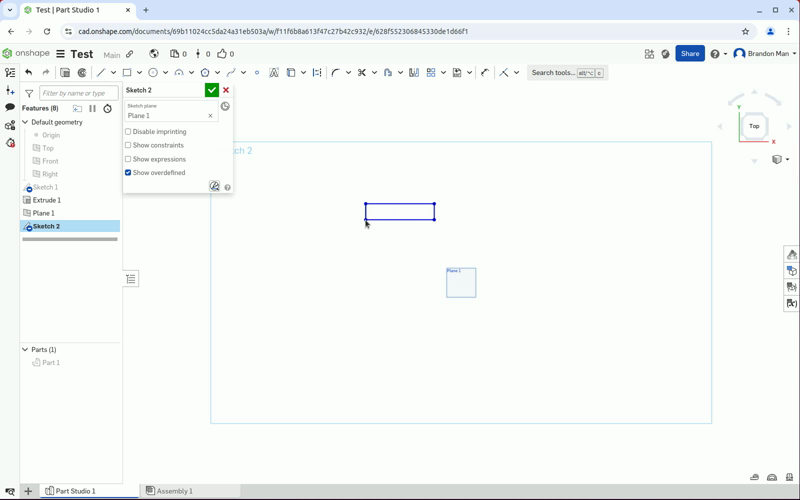
mouse_move(424, 214)
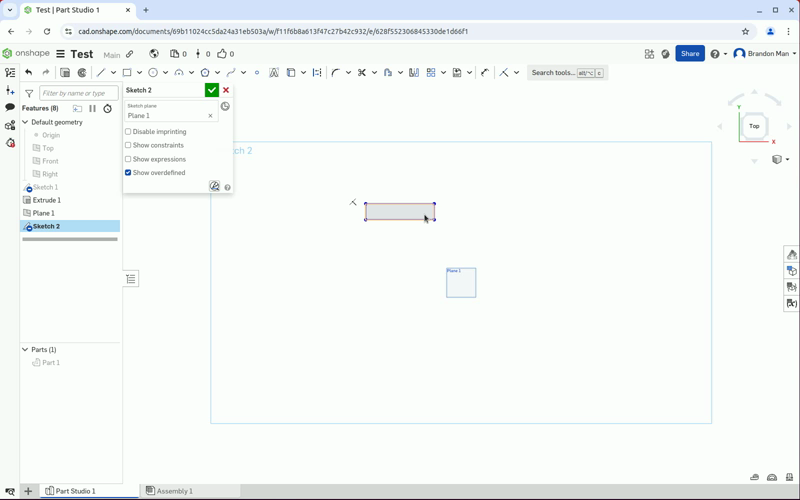
scroll(6)
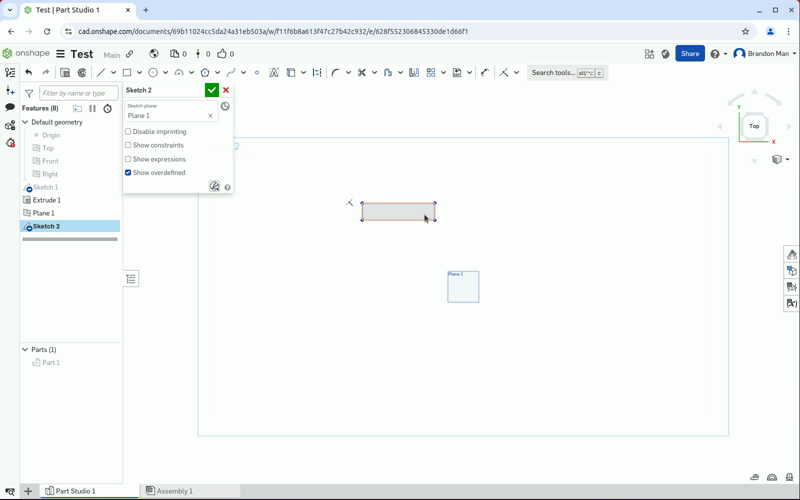
scroll(6)
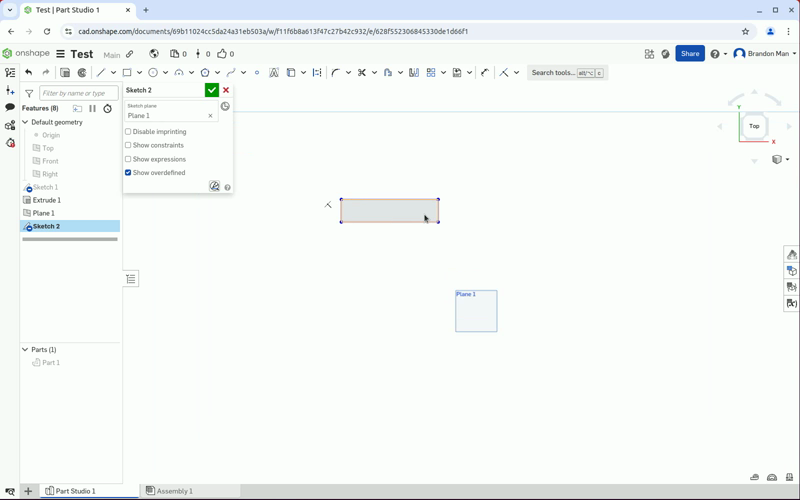
scroll(6)
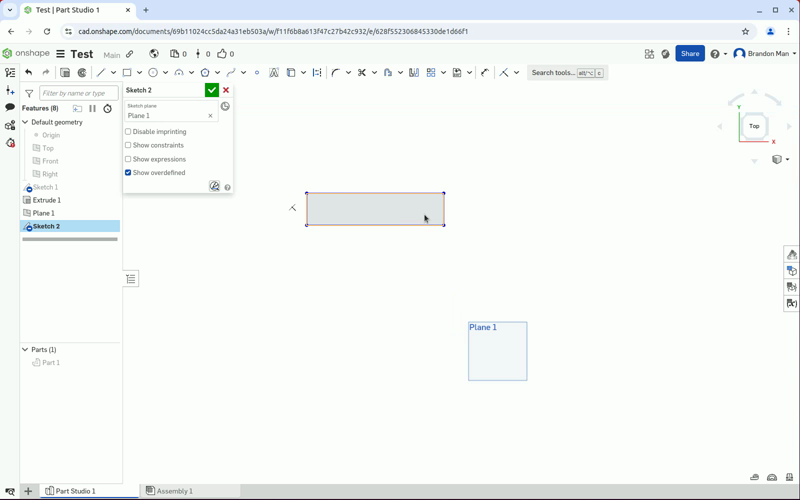
scroll(6)
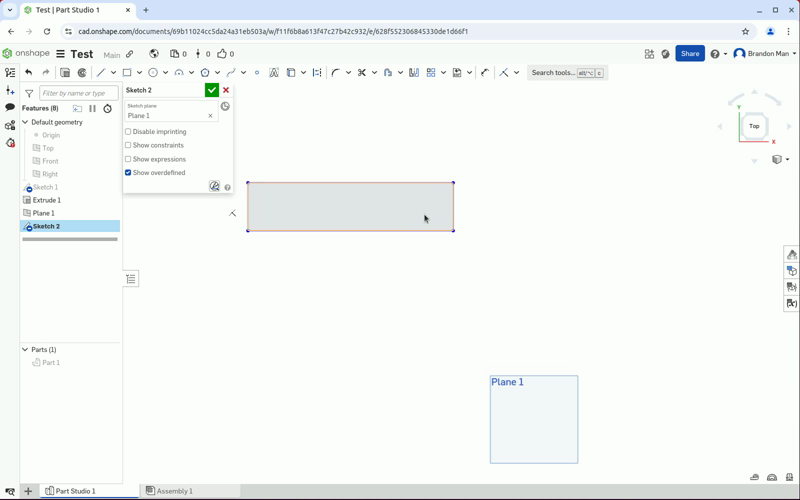
scroll(6)
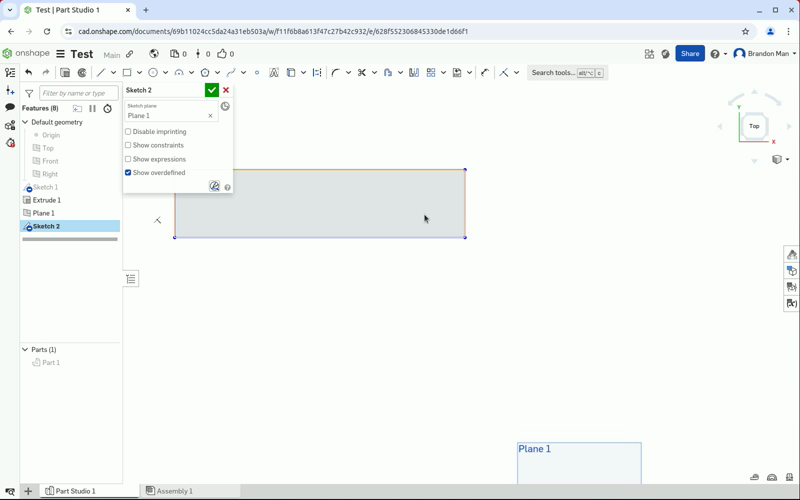
scroll(6)
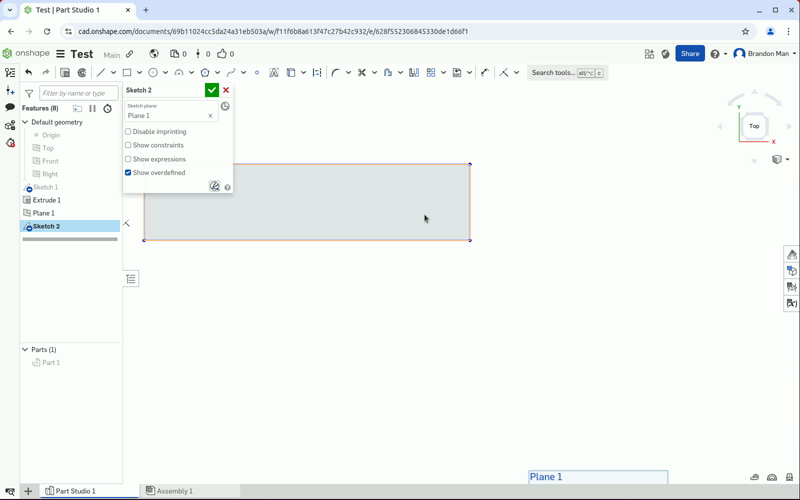
scroll(6)
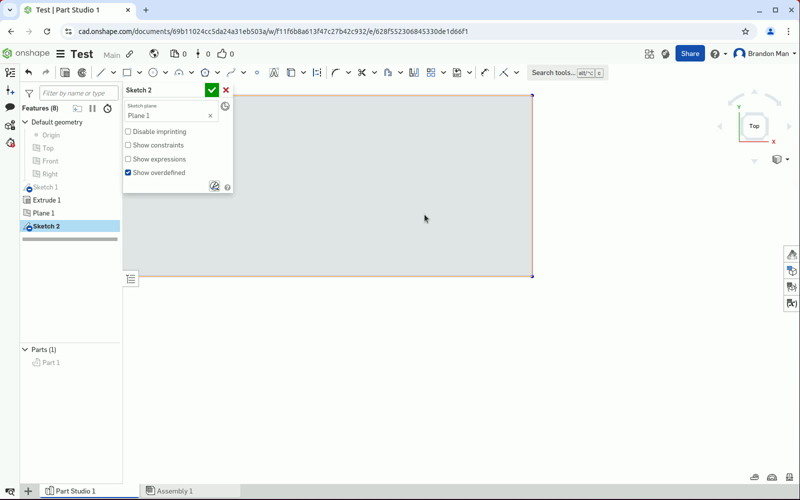
click(424, 214)
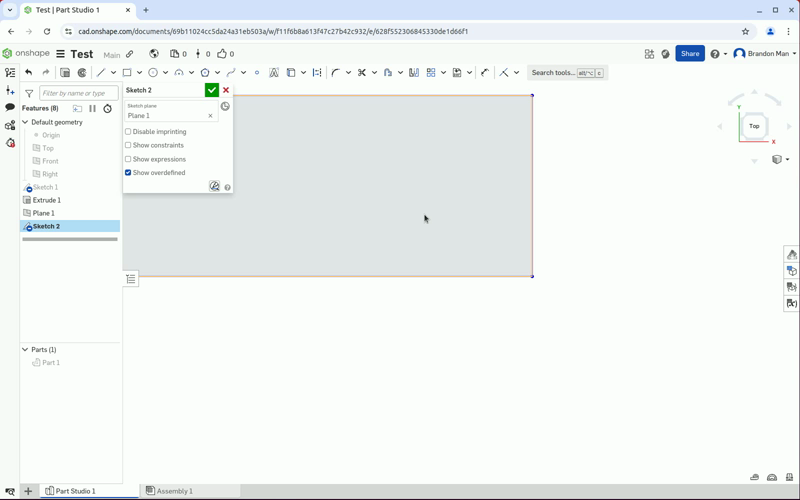
scroll(-6)
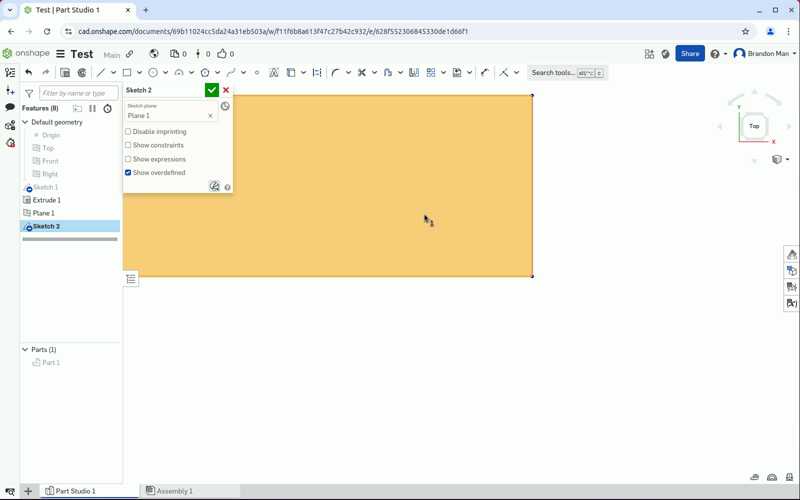
scroll(-6)
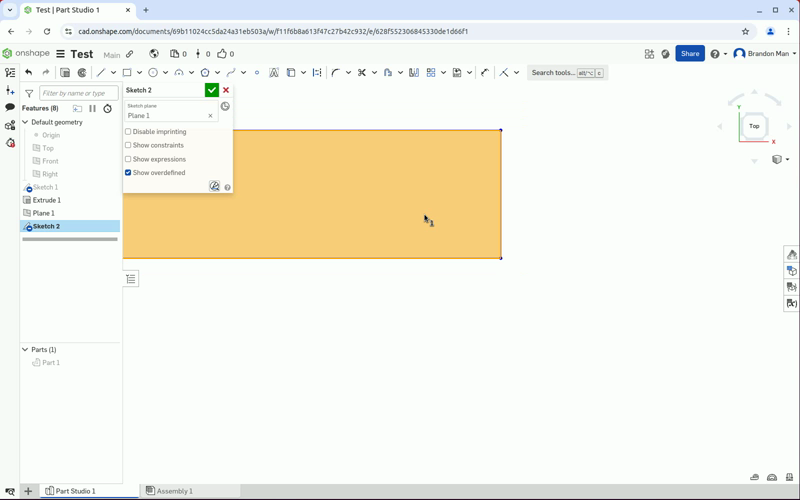
scroll(-6)
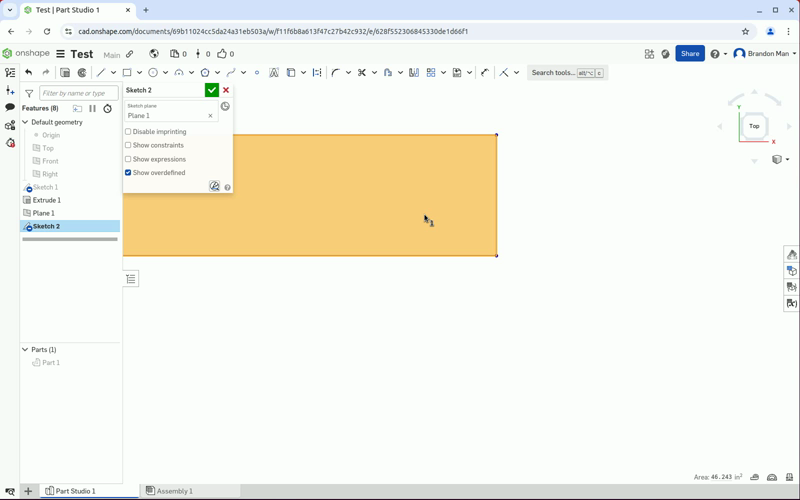
scroll(-6)
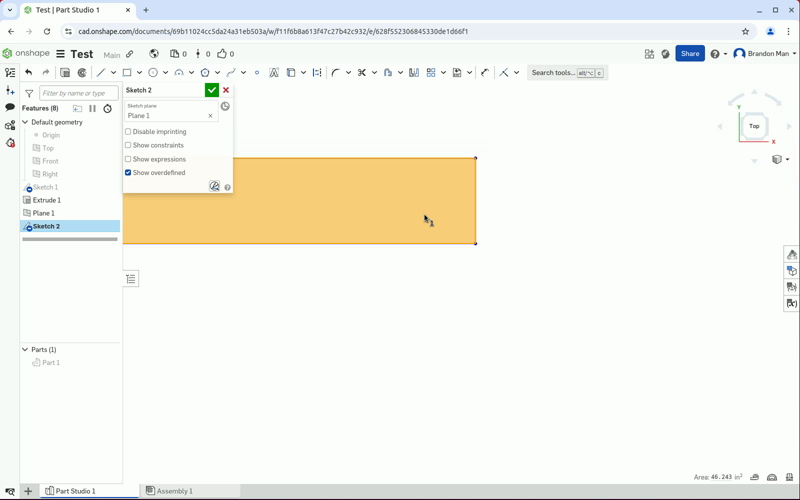
scroll(-6)
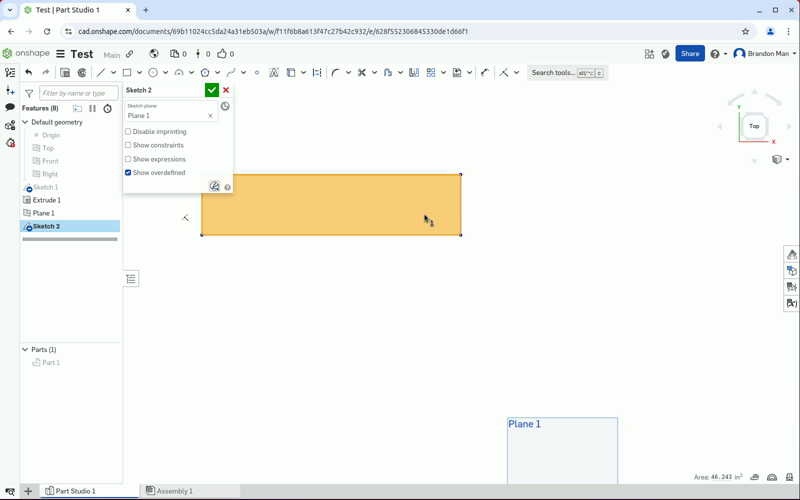
scroll(-6)
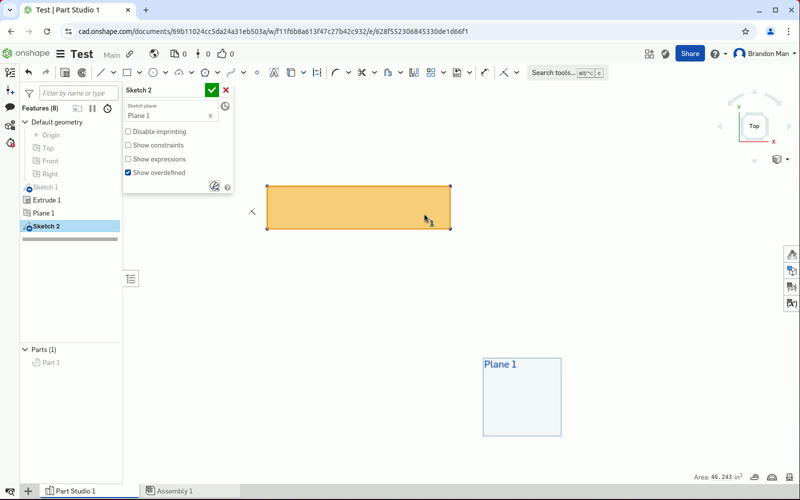
scroll(-6)
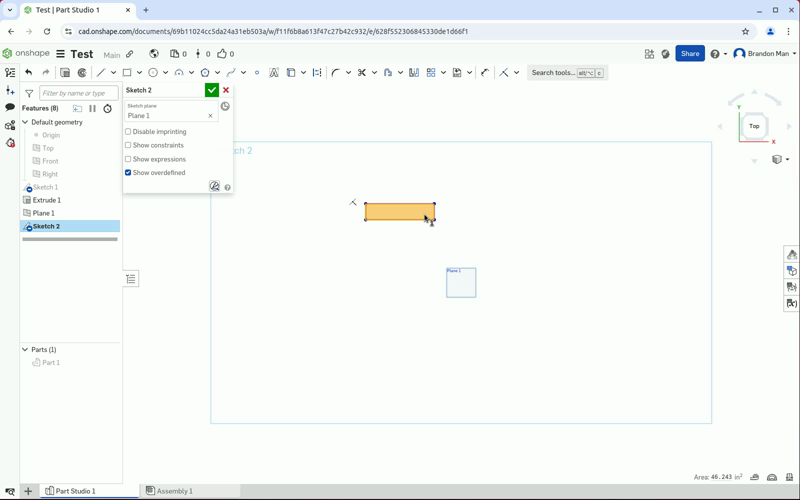
mouse_move(73, 352)
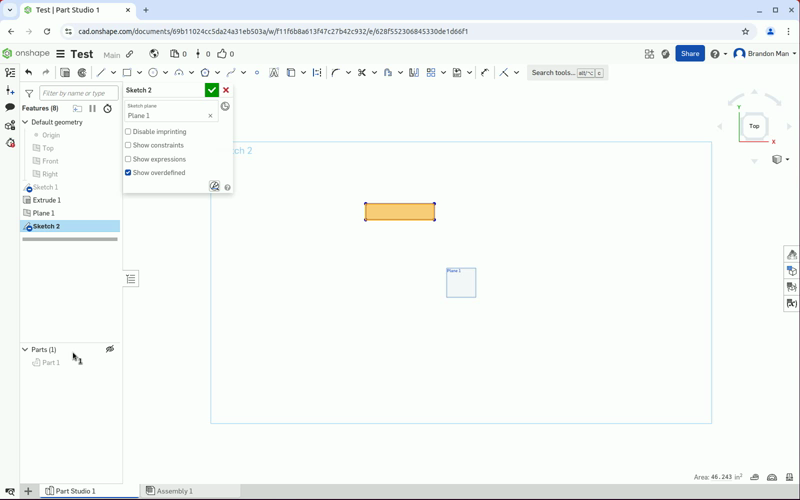
key(shift+y)
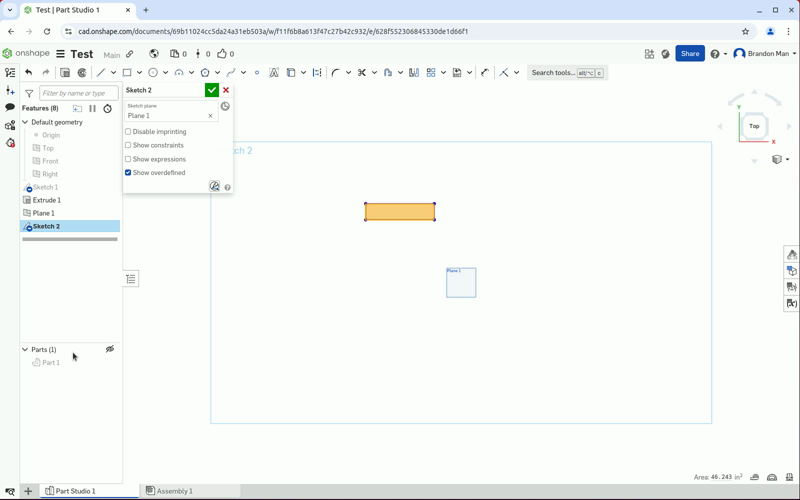
key(shift+e)
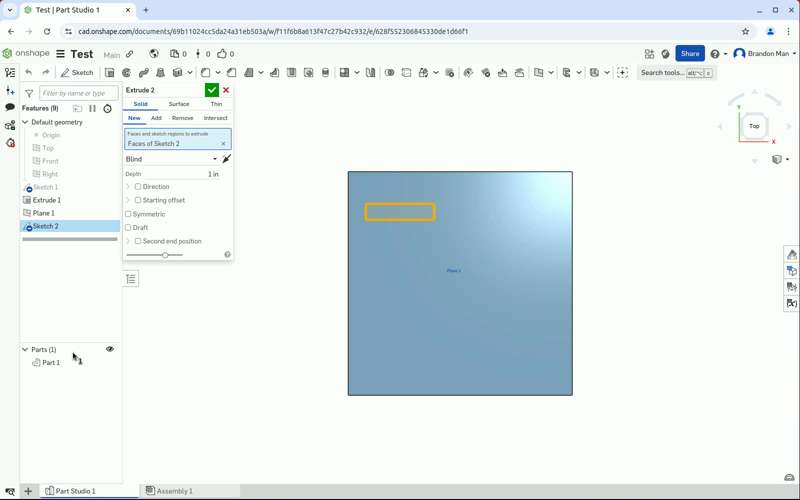
mouse_move(143, 106)
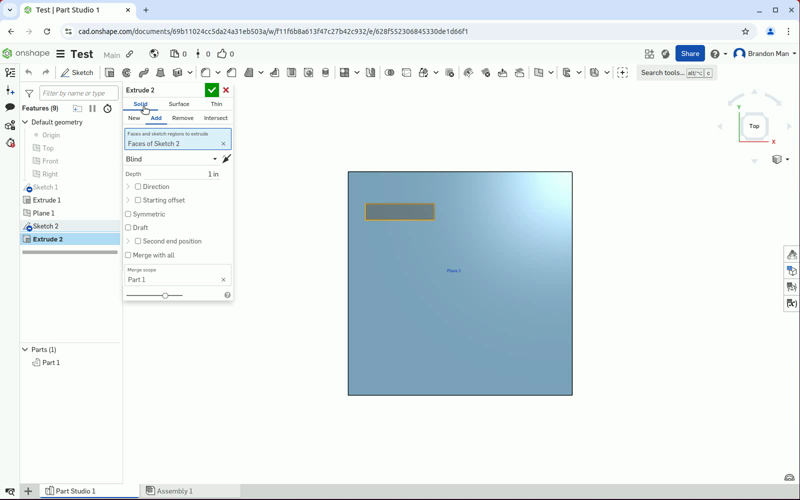
click(143, 106)
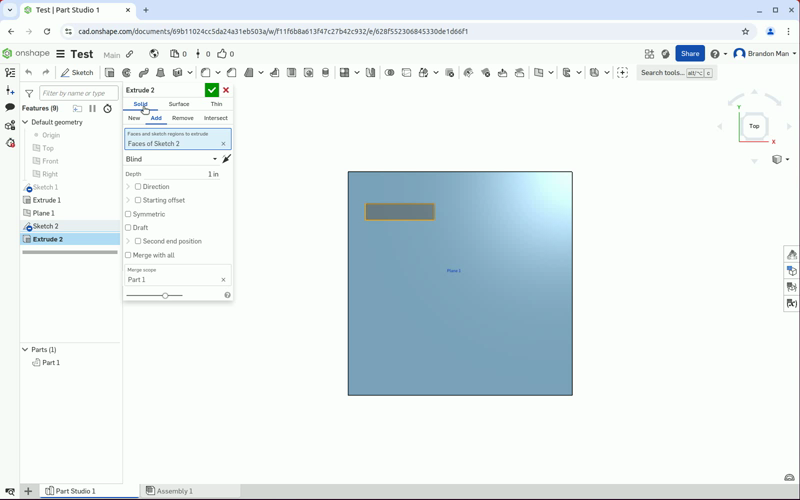
mouse_move(186, 120)
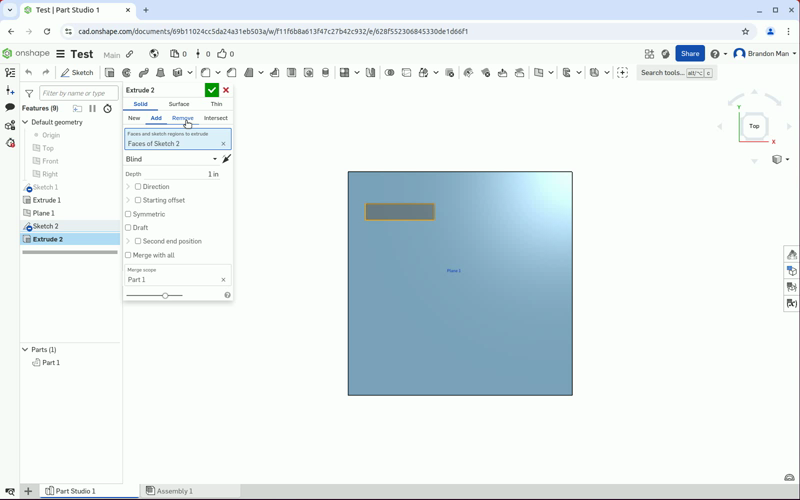
click(186, 120)
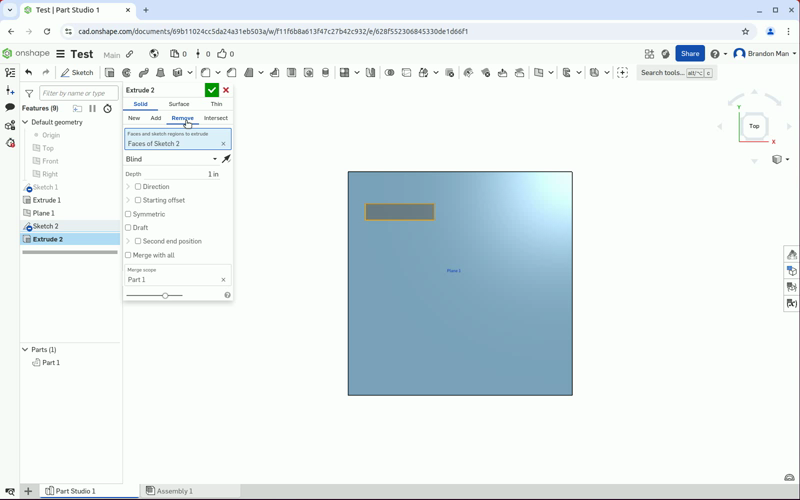
key(tab, 4)
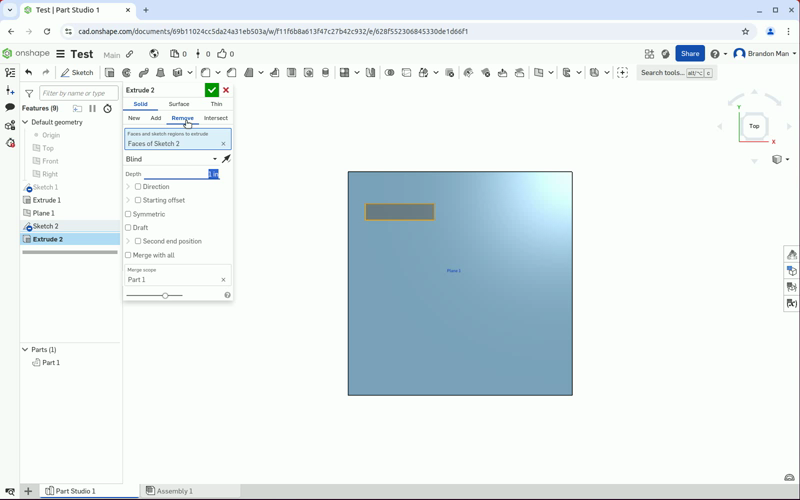
text(11.554)
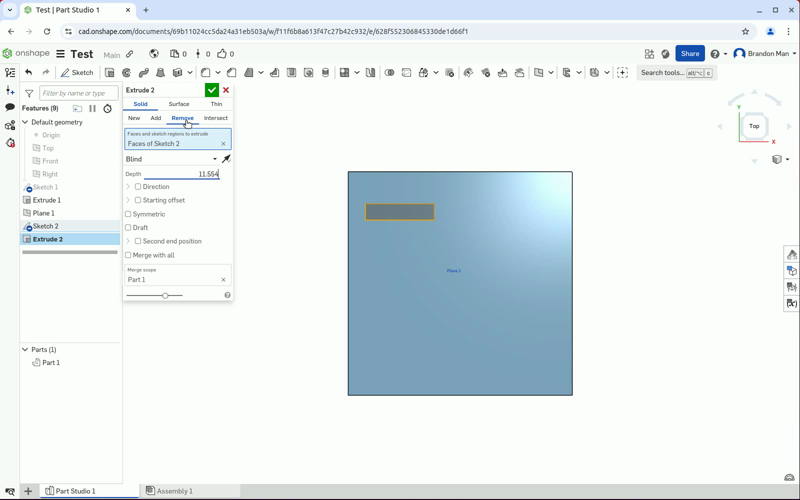
key(tab, 6)
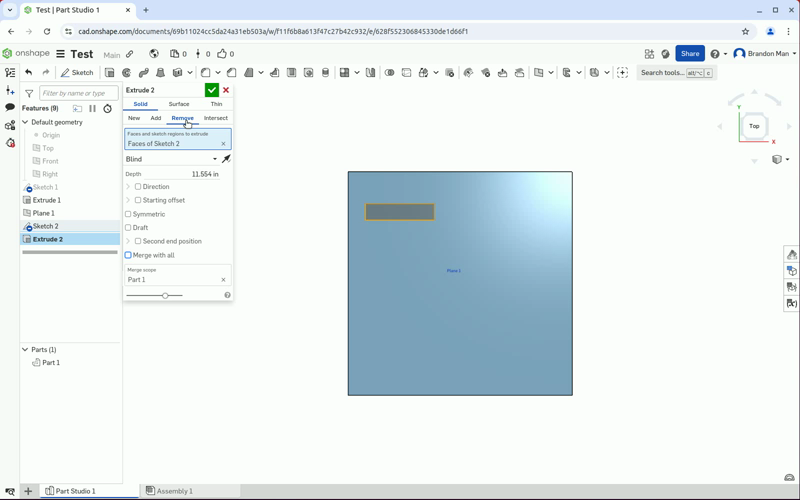
key(space)
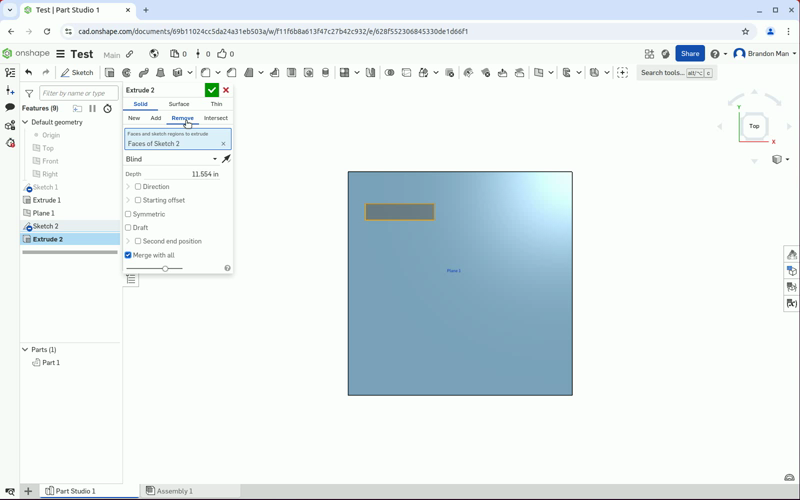
key(enter)
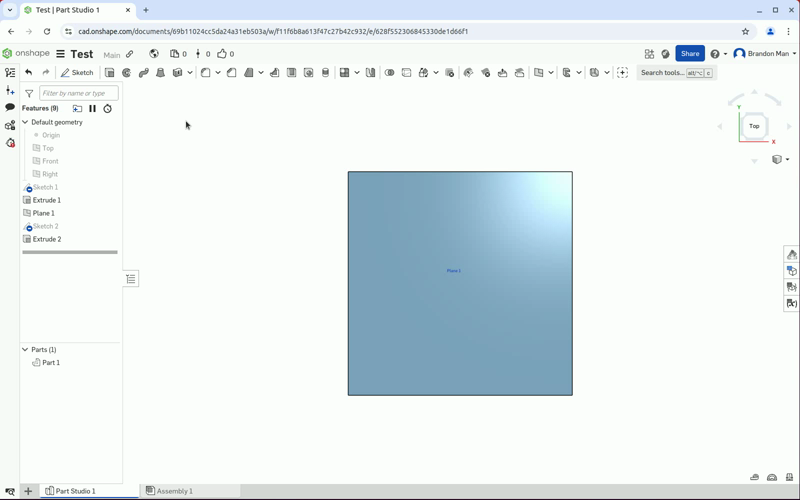
key(shift+h)
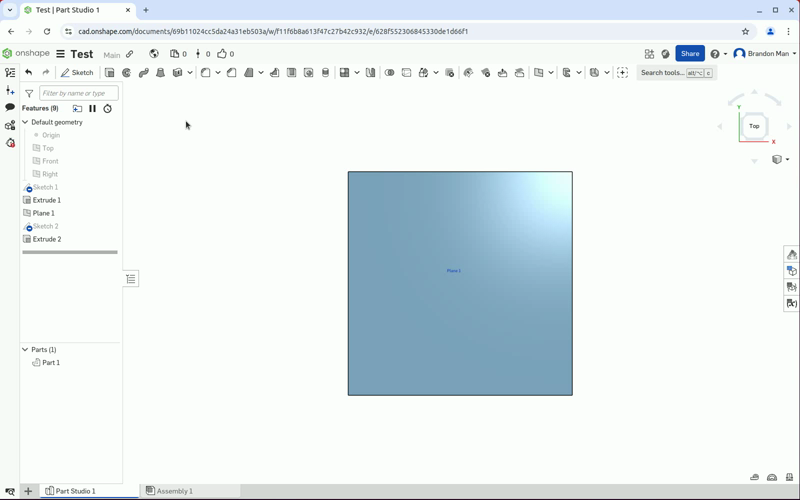
key(shift+h)
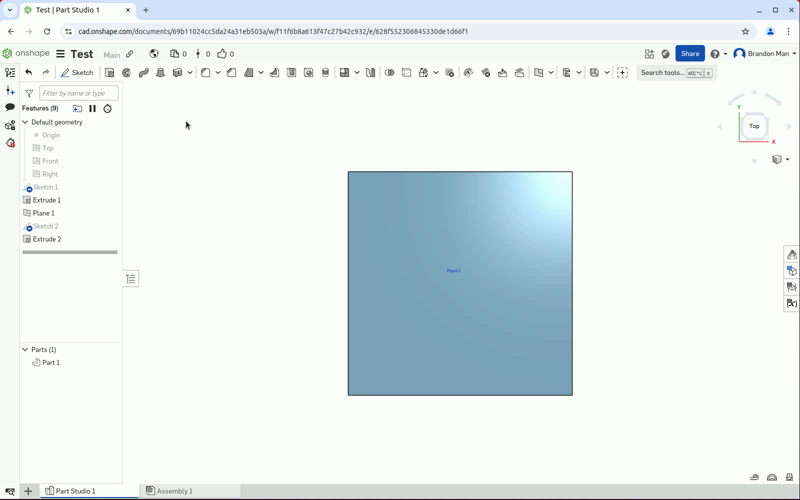
mouse_move(73, 189)
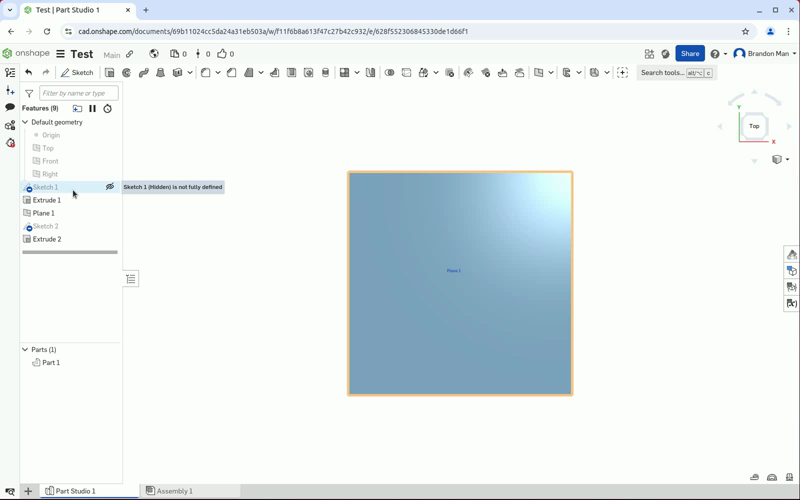
click(73, 189)
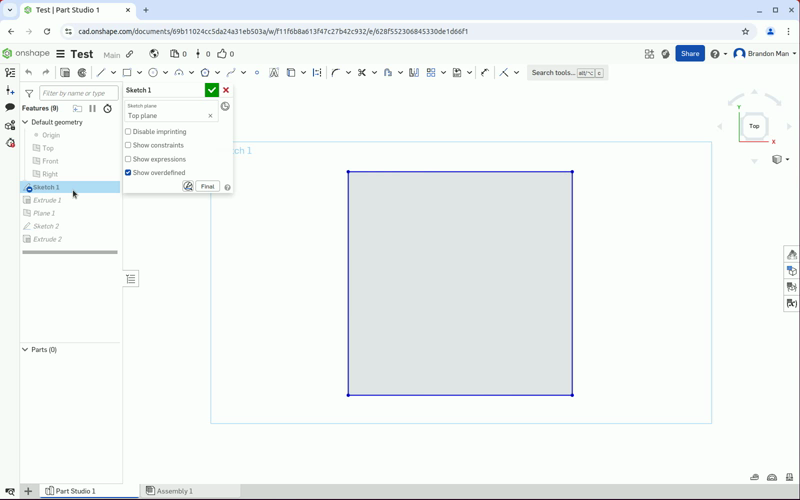
mouse_move(229, 92)
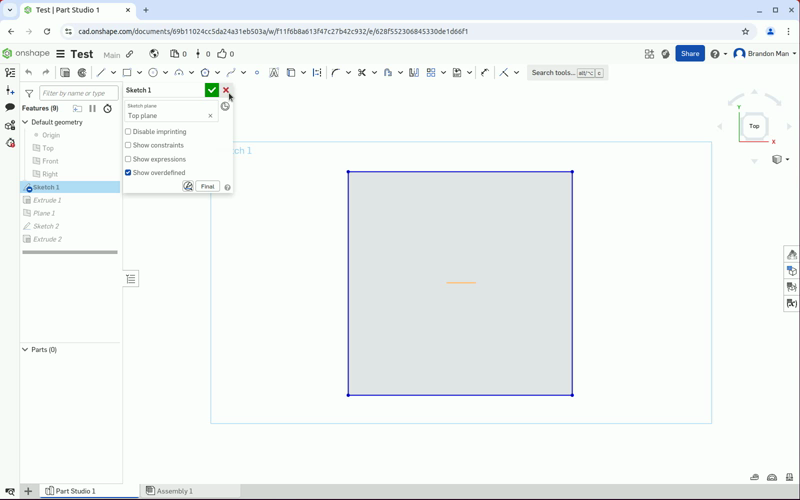
click(229, 92)
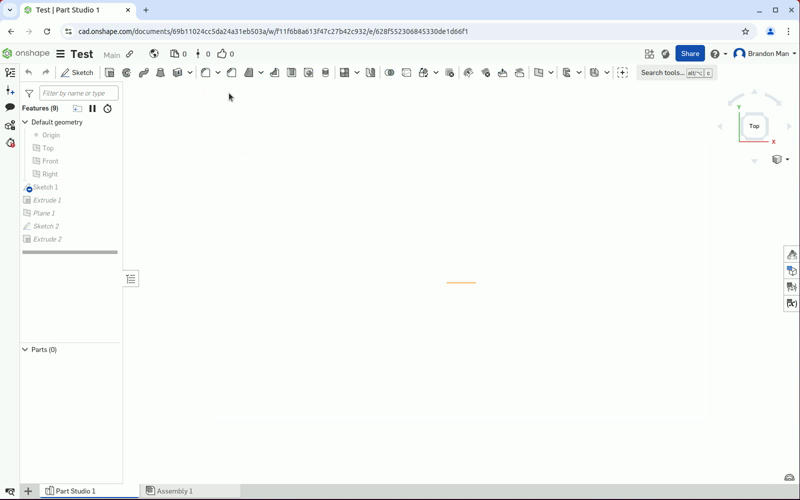
key(shift+s)
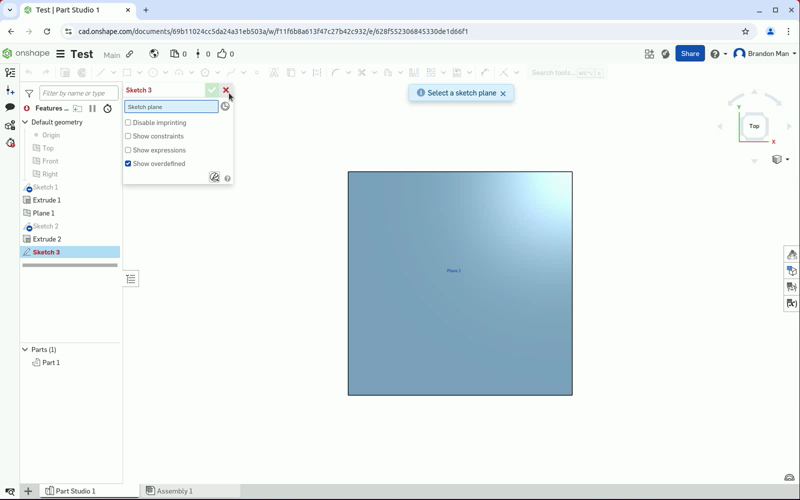
mouse_move(73, 215)
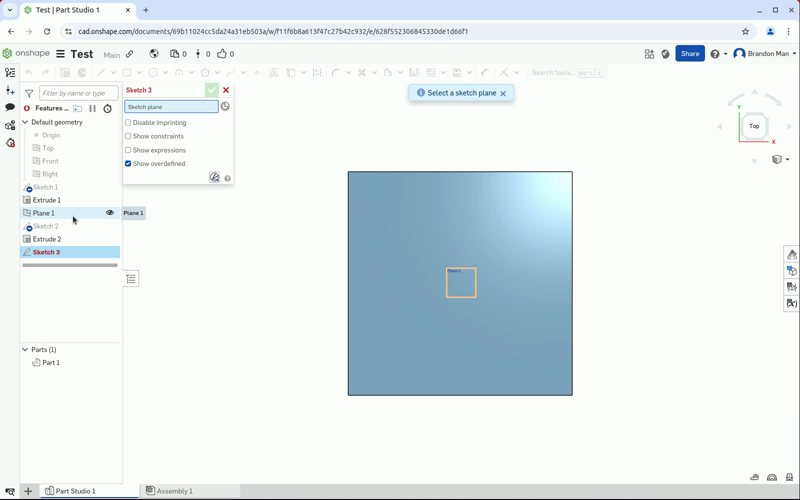
click(73, 215)
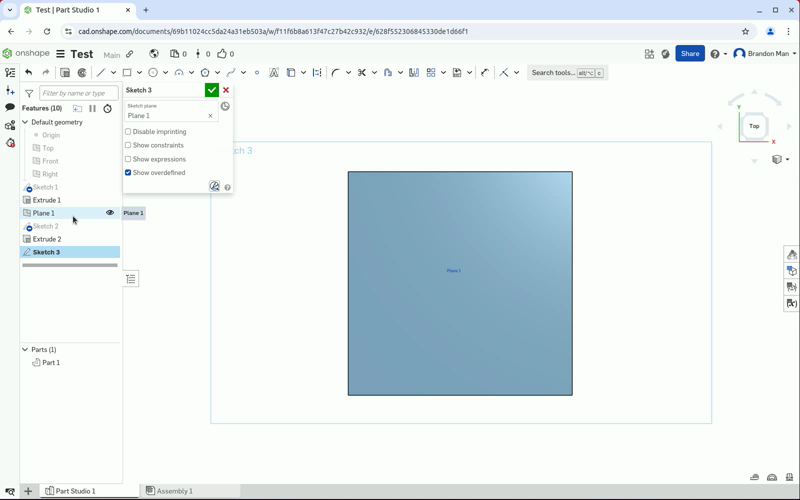
mouse_move(73, 352)
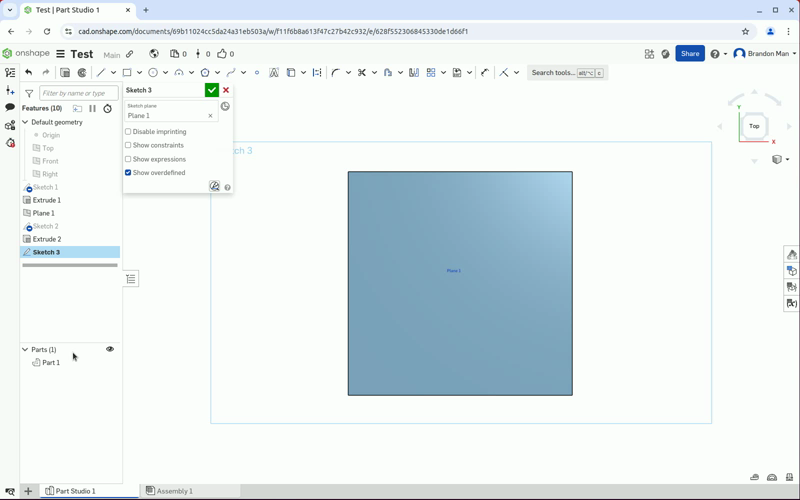
key(y)
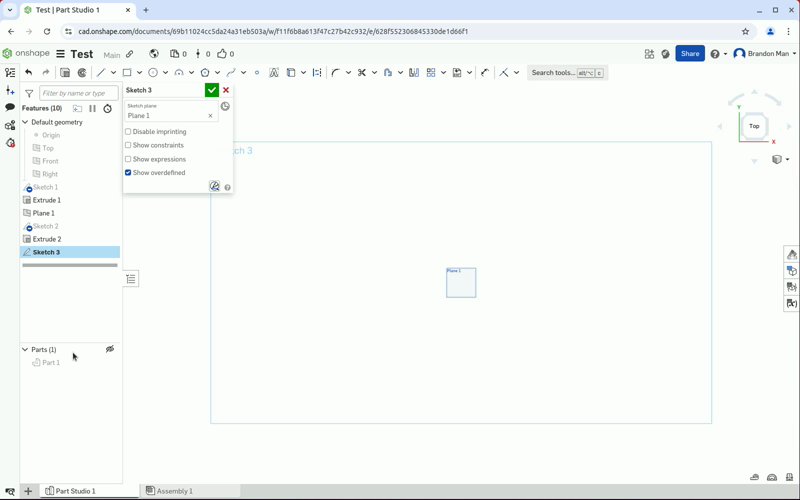
key(l)
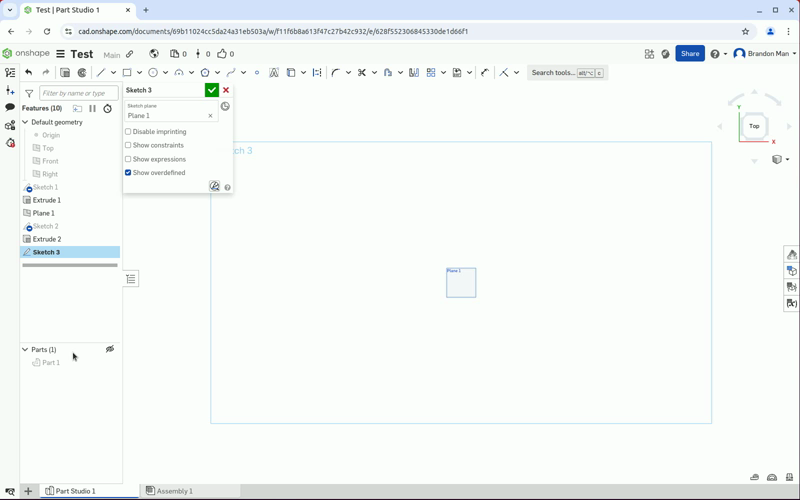
key_down(shift)
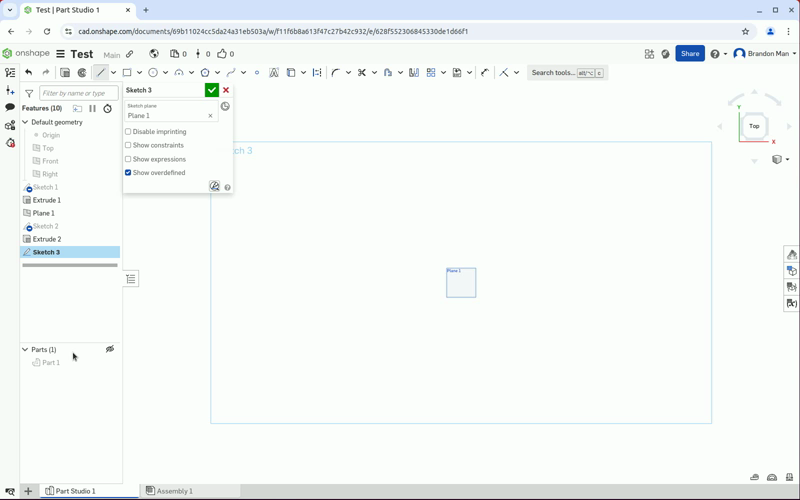
mouse_move(528, 361)
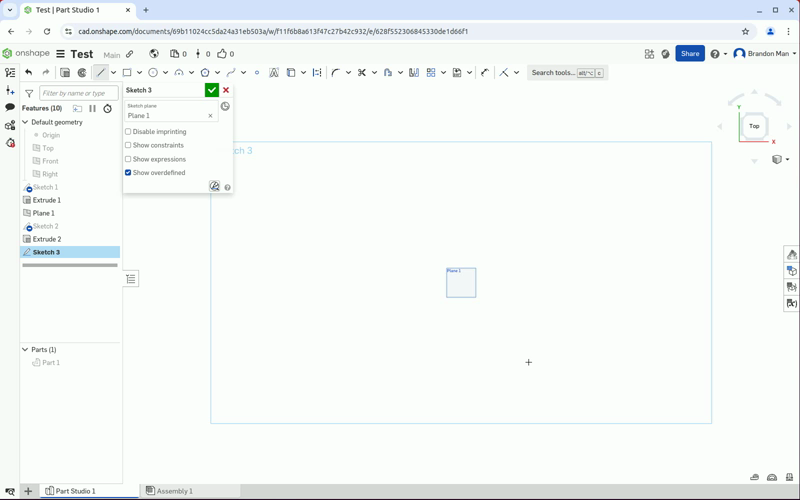
click(528, 361)
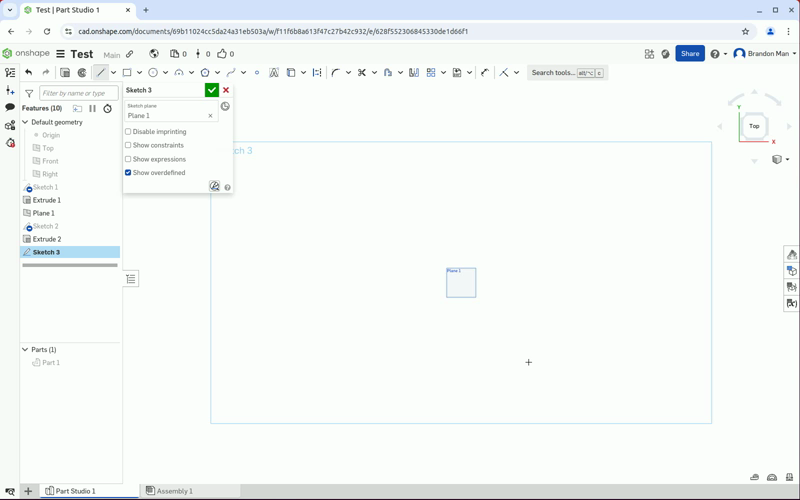
key_up(shift)
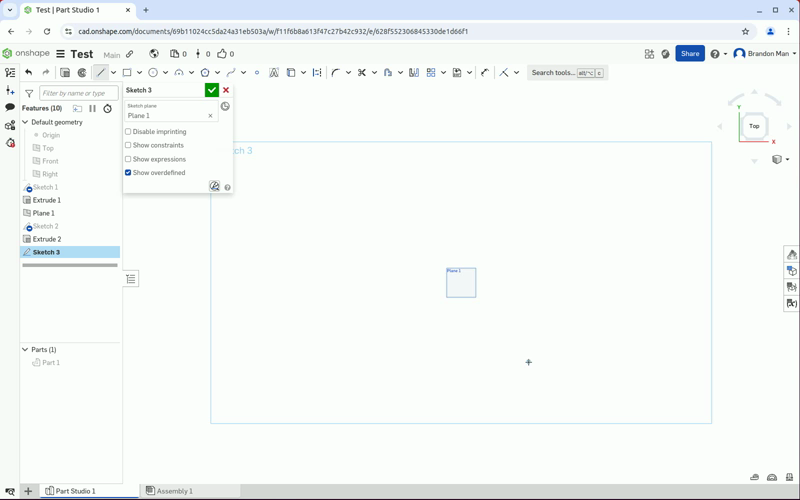
key_down(shift)
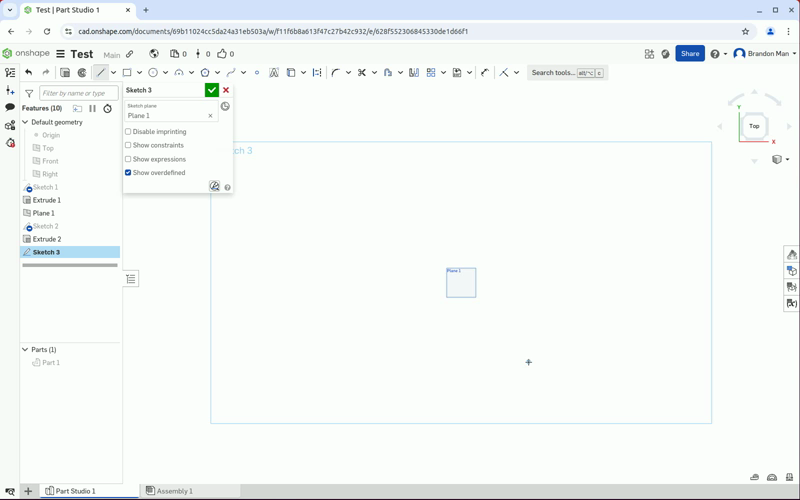
mouse_move(558, 361)
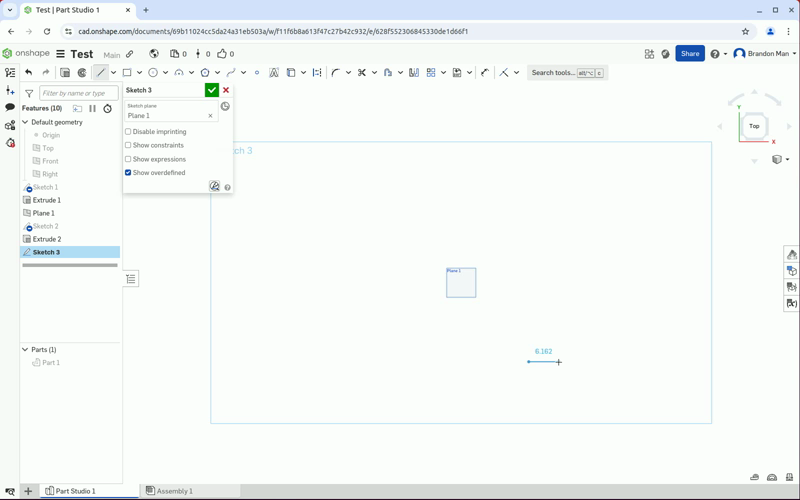
mouse_move(573, 361)
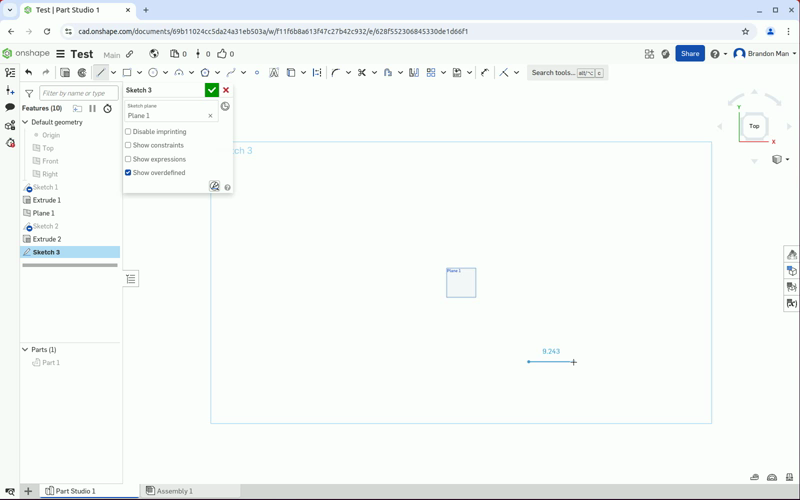
click(573, 361)
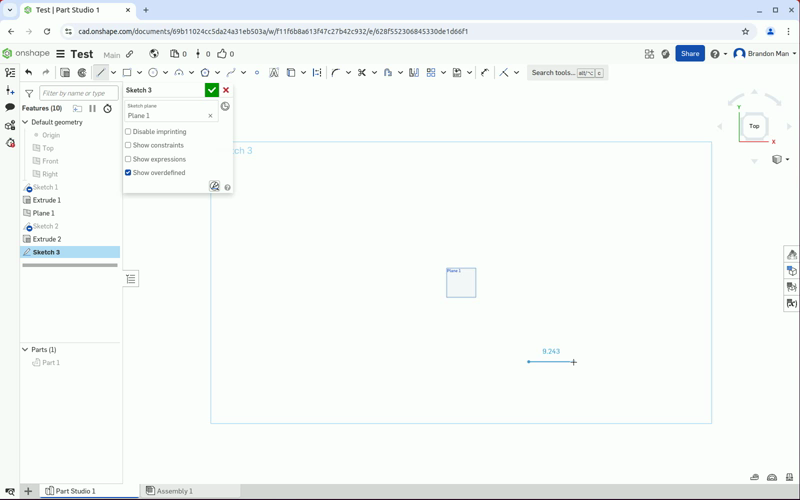
key_up(shift)
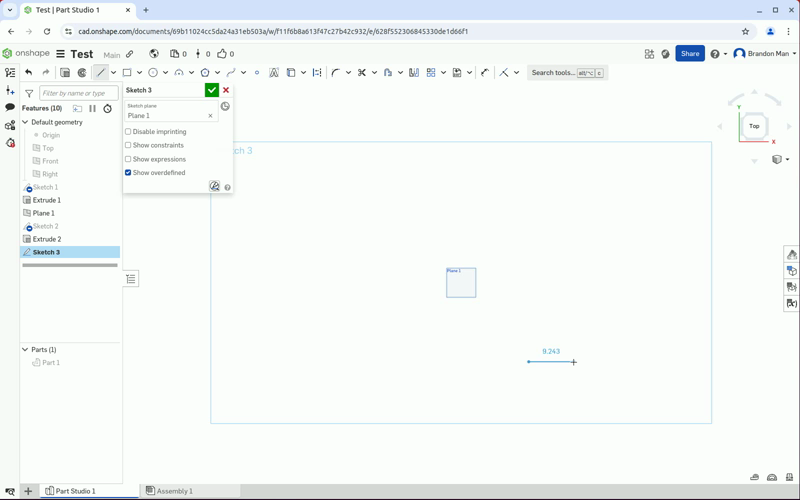
key_down(shift)
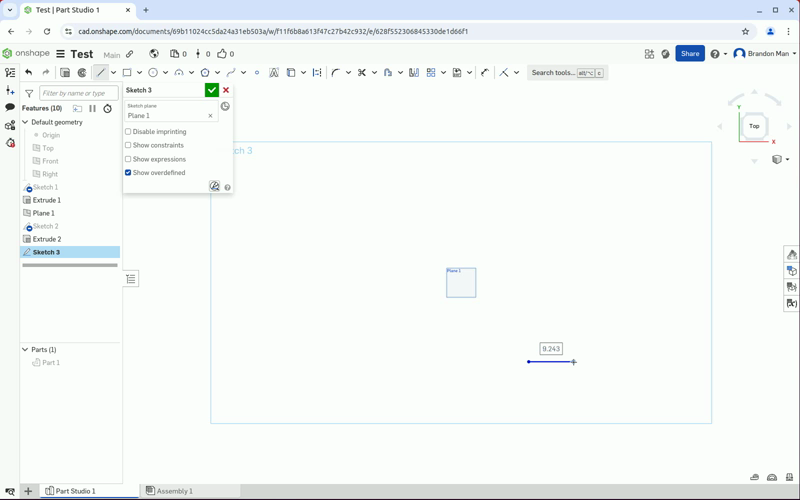
mouse_move(589, 361)
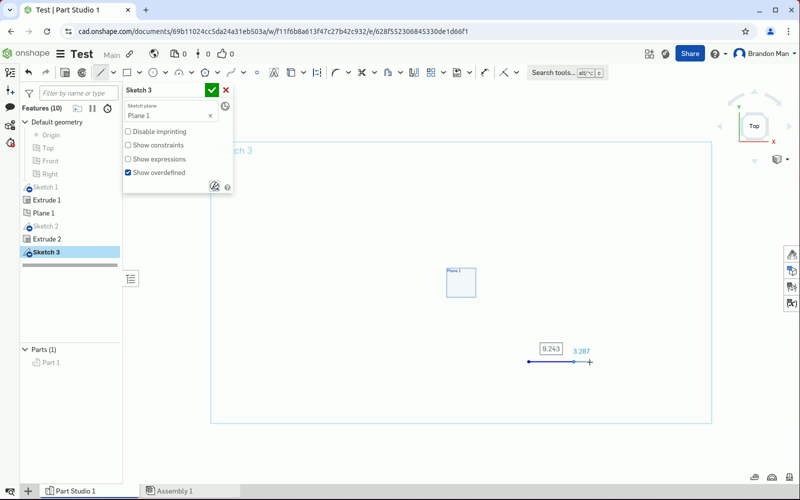
mouse_move(573, 345)
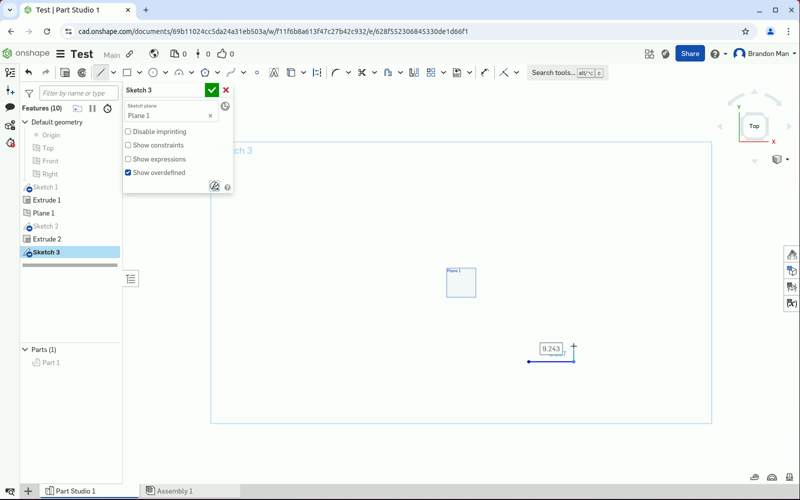
click(573, 345)
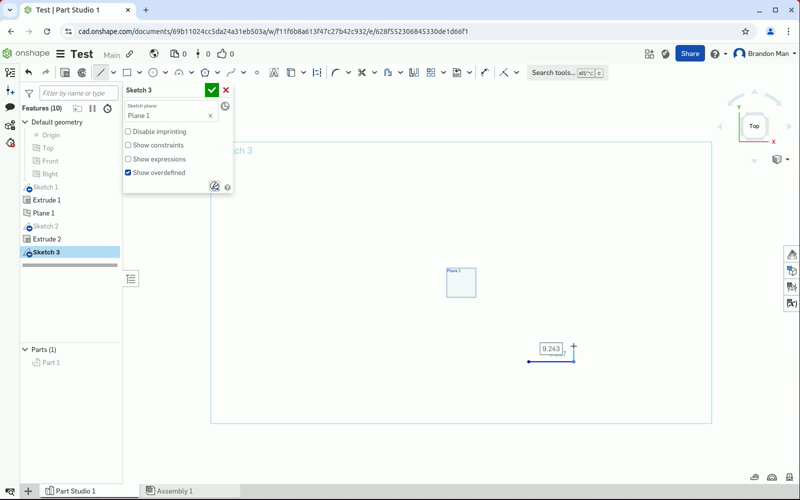
key_up(shift)
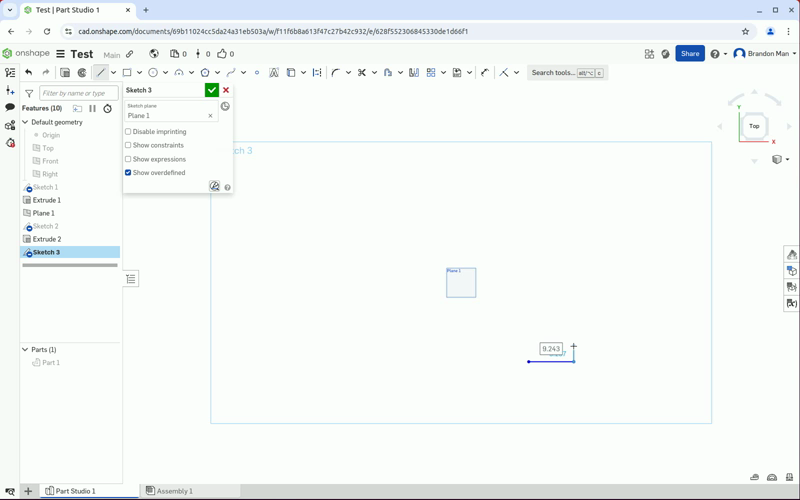
key_down(shift)
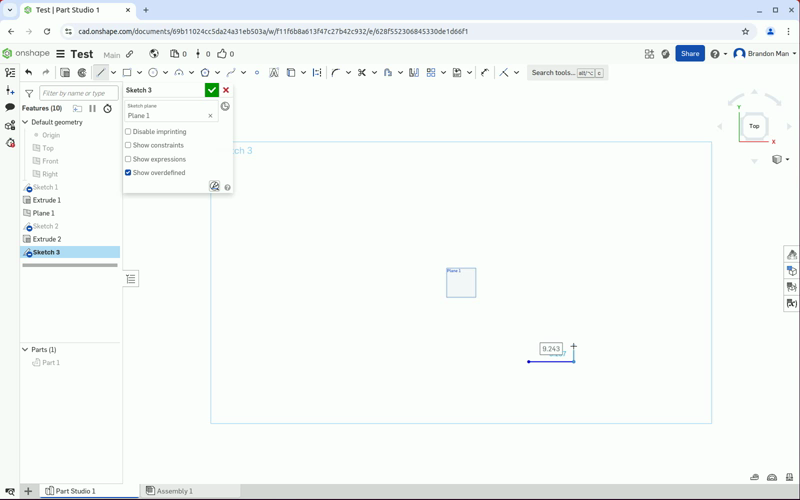
mouse_move(589, 345)
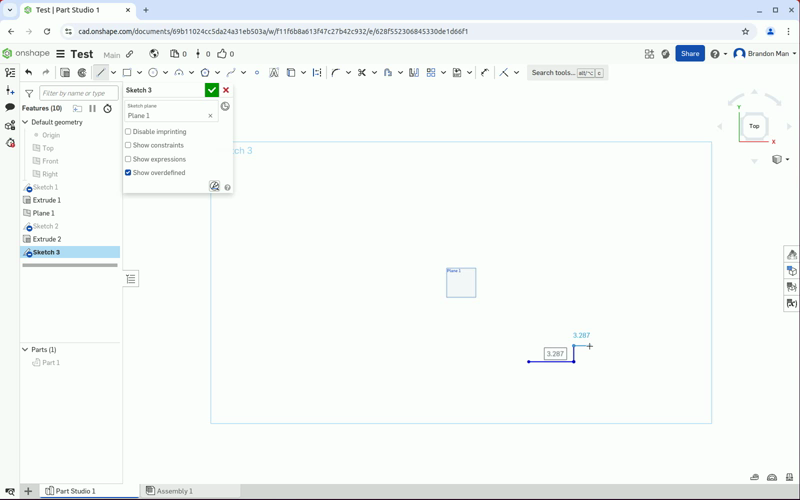
mouse_move(528, 345)
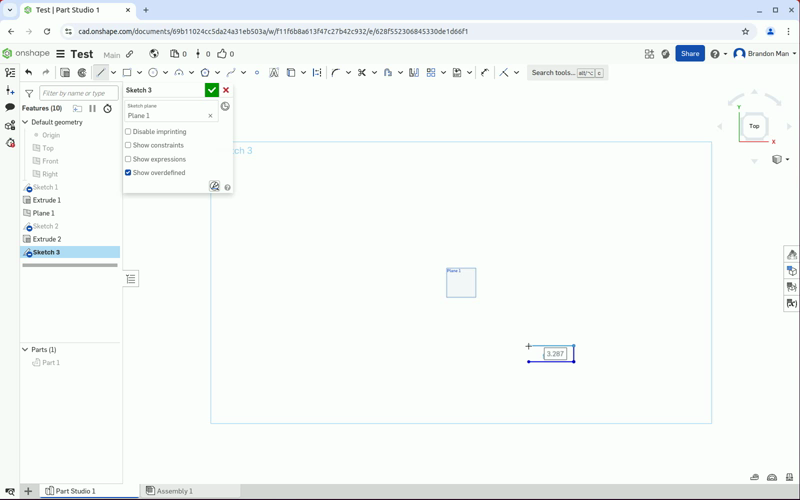
click(528, 345)
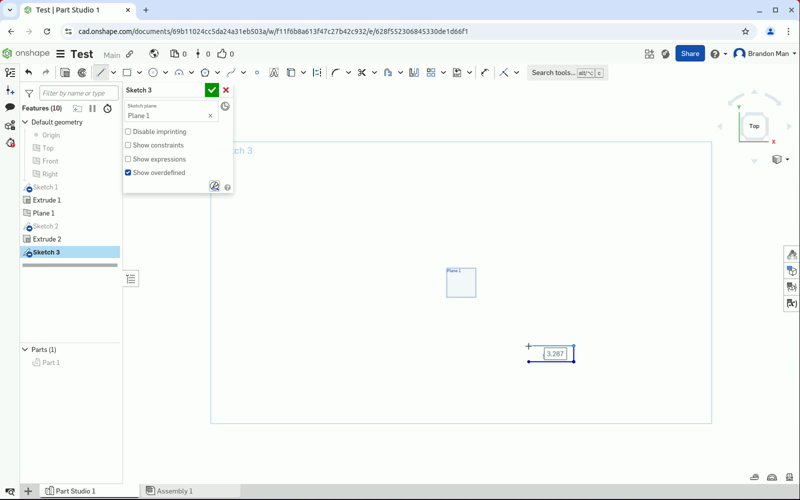
key_up(shift)
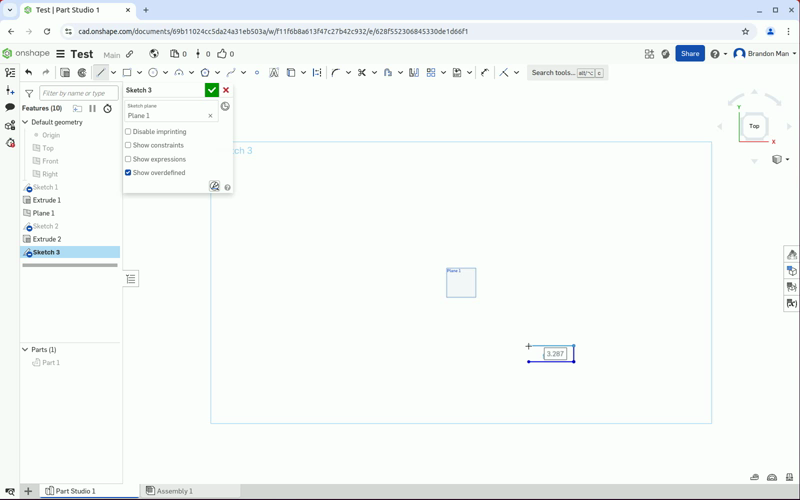
mouse_move(558, 345)
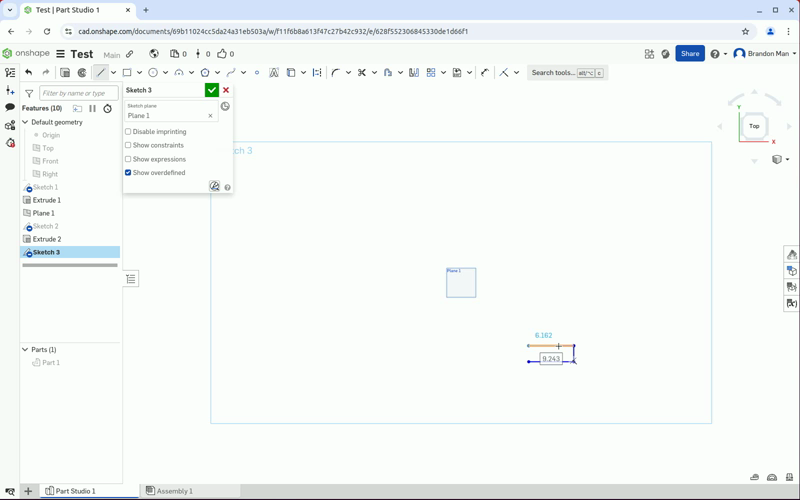
key_down(shift)
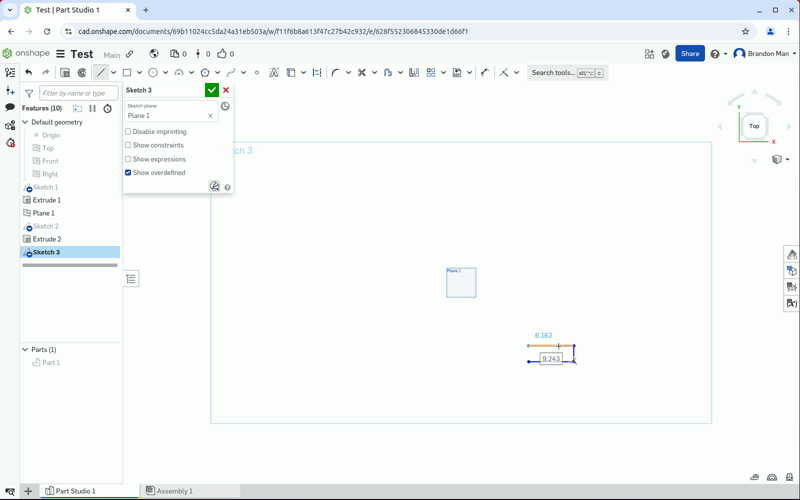
mouse_move(528, 361)
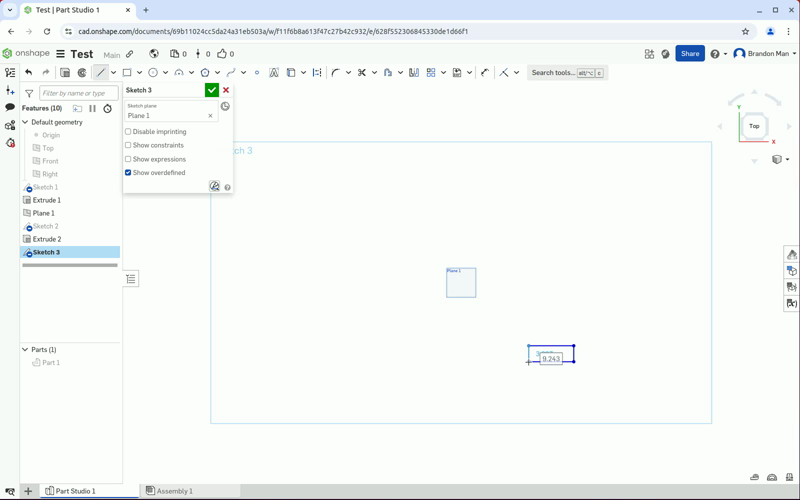
key_up(shift)
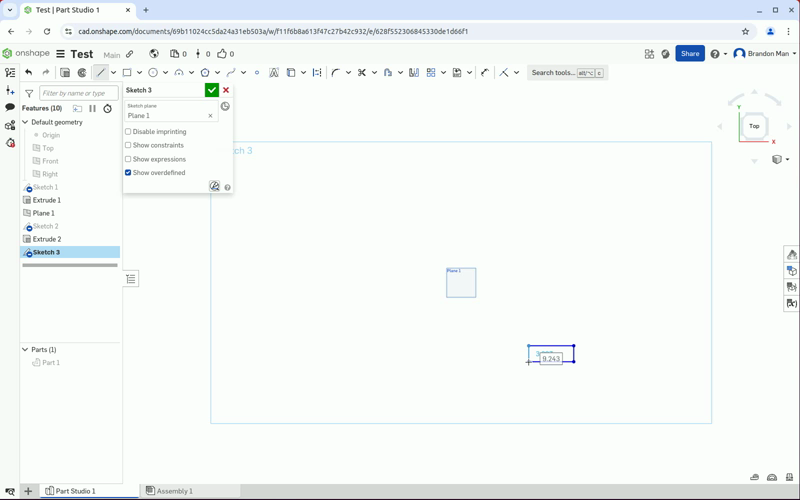
click(528, 361)
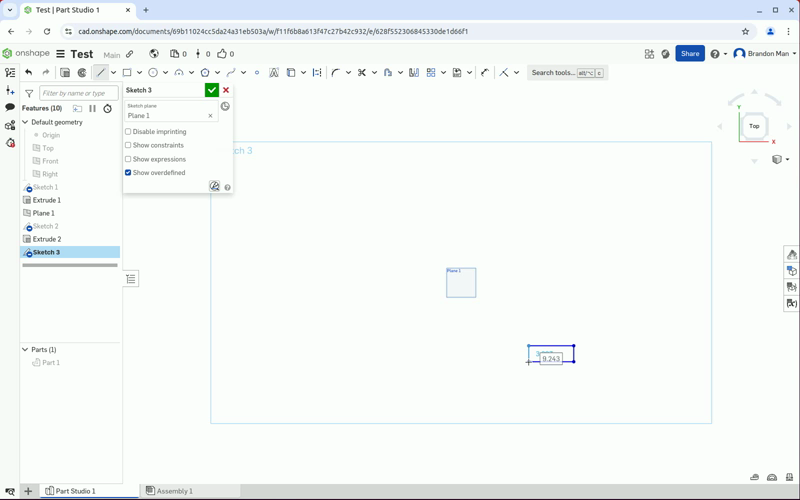
key(esc)
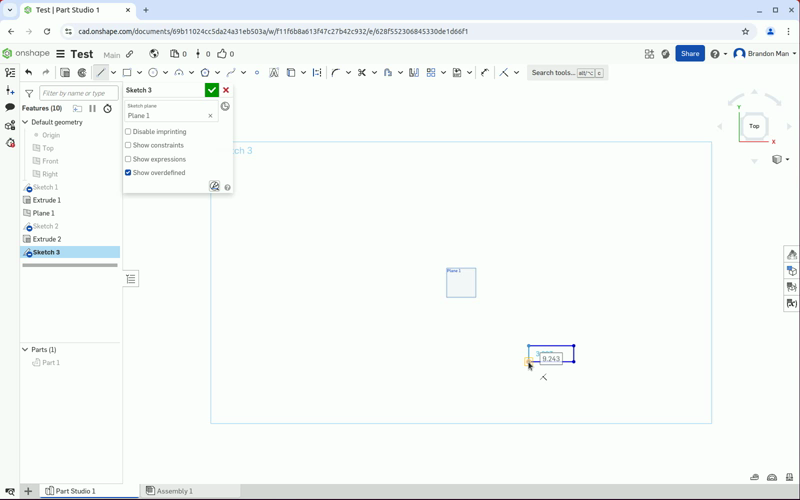
mouse_move(555, 349)
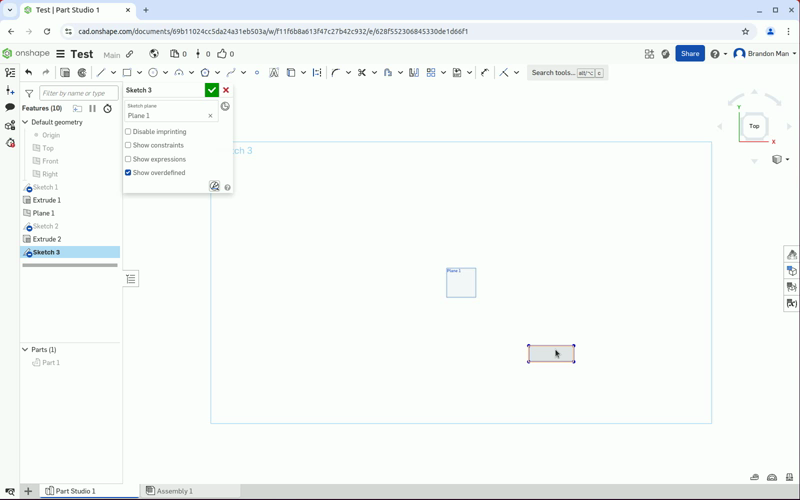
scroll(6)
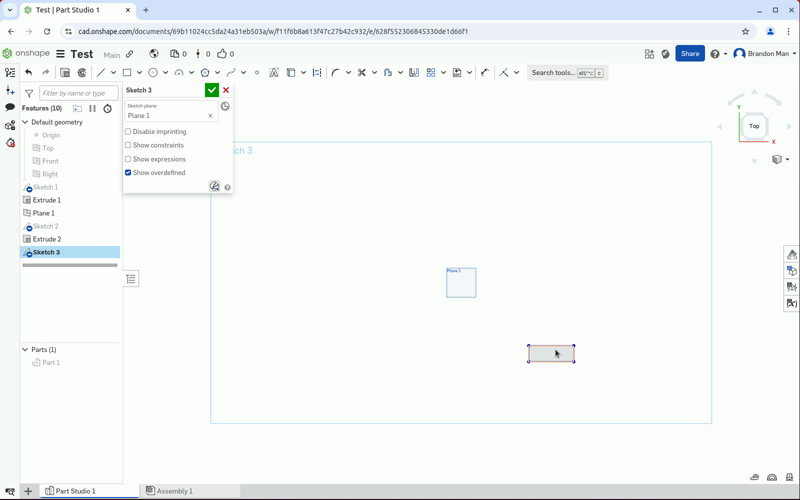
scroll(6)
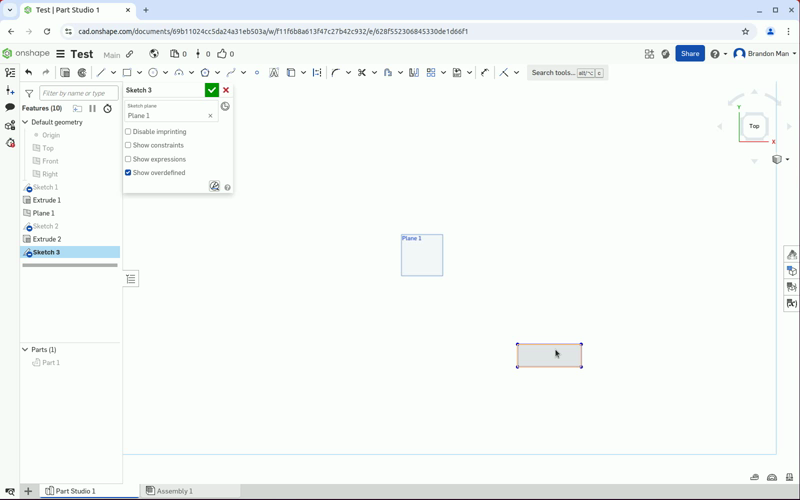
scroll(6)
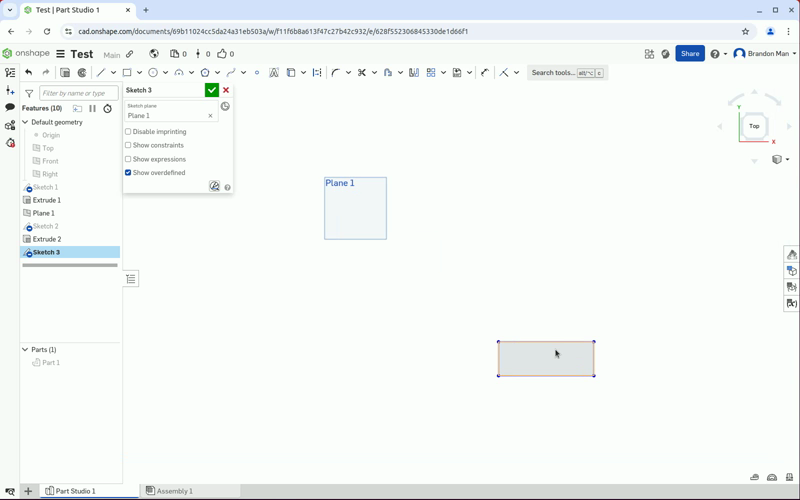
scroll(6)
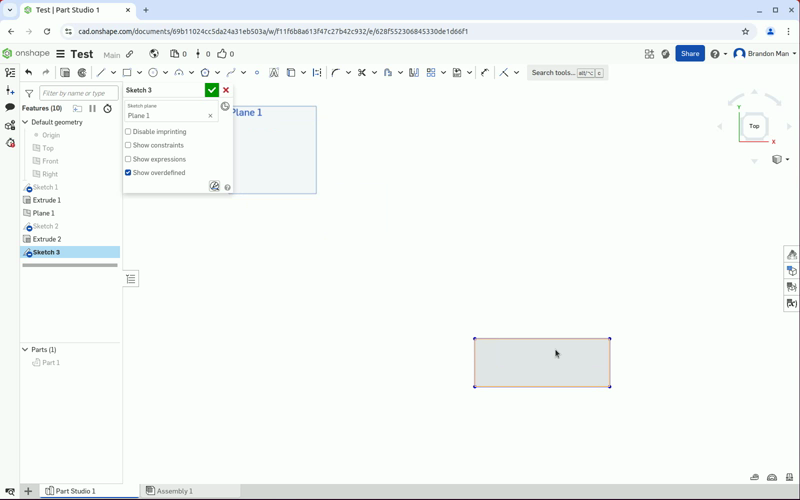
scroll(6)
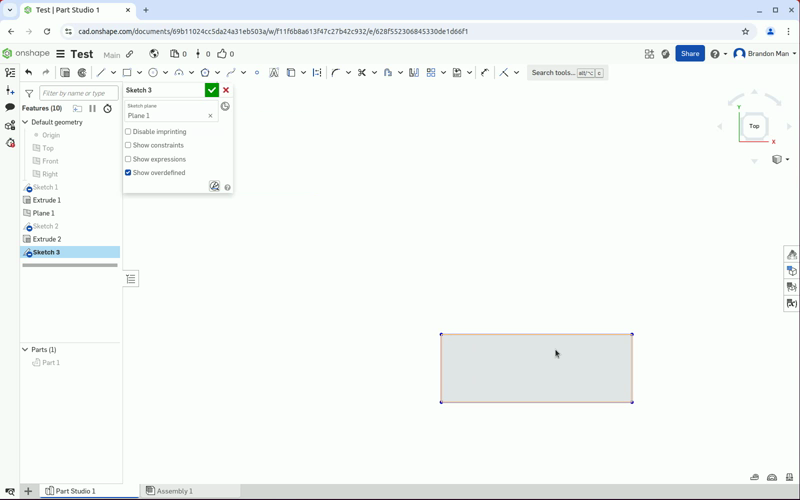
scroll(6)
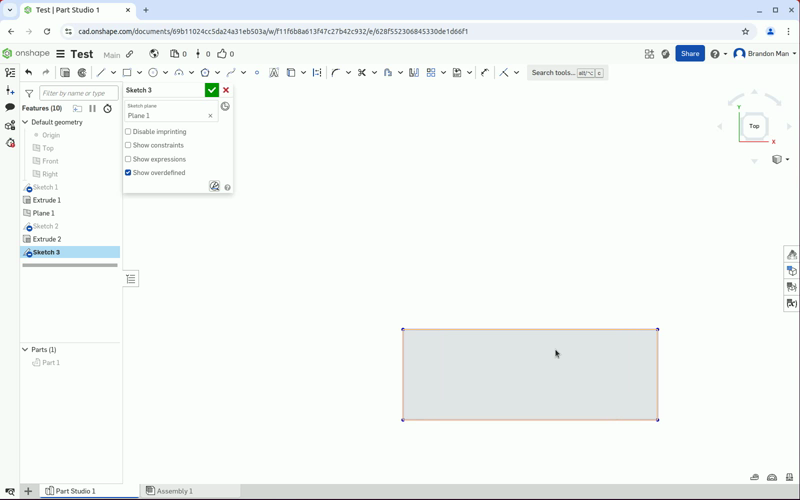
scroll(6)
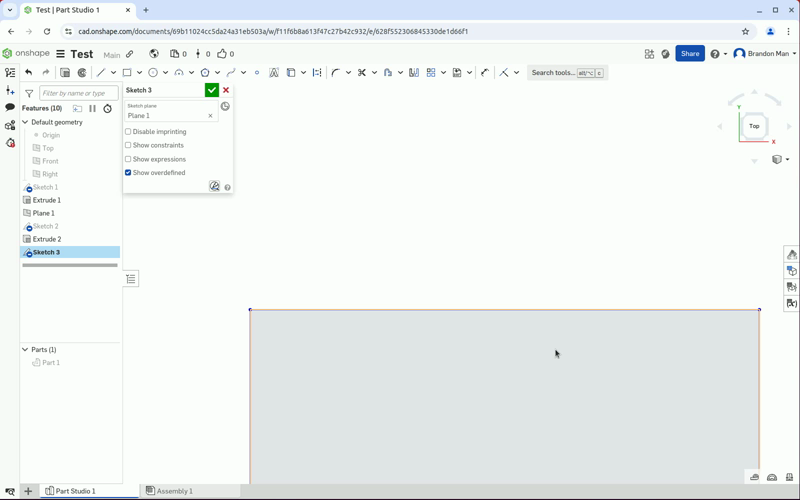
click(555, 349)
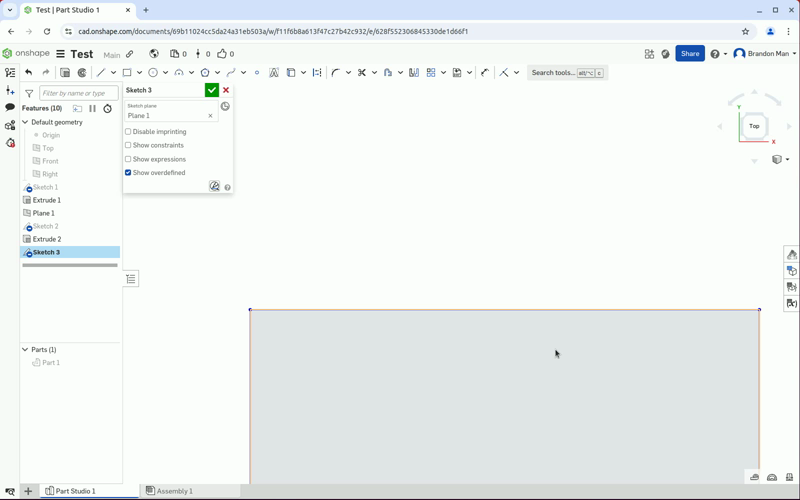
scroll(-6)
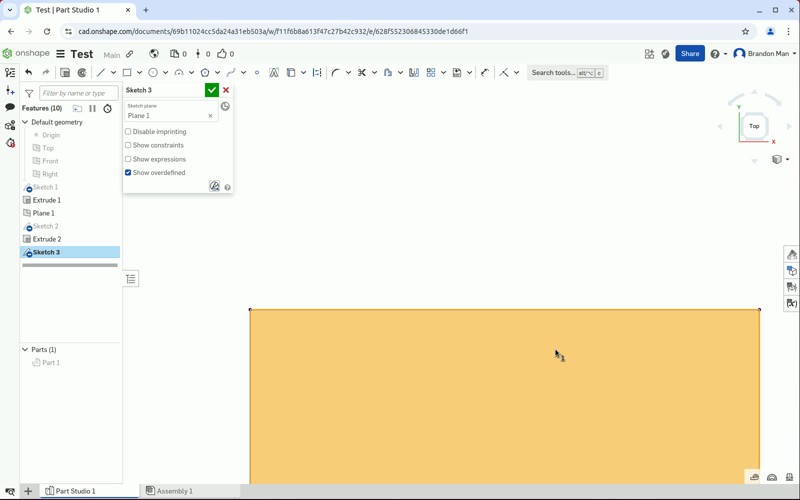
scroll(-6)
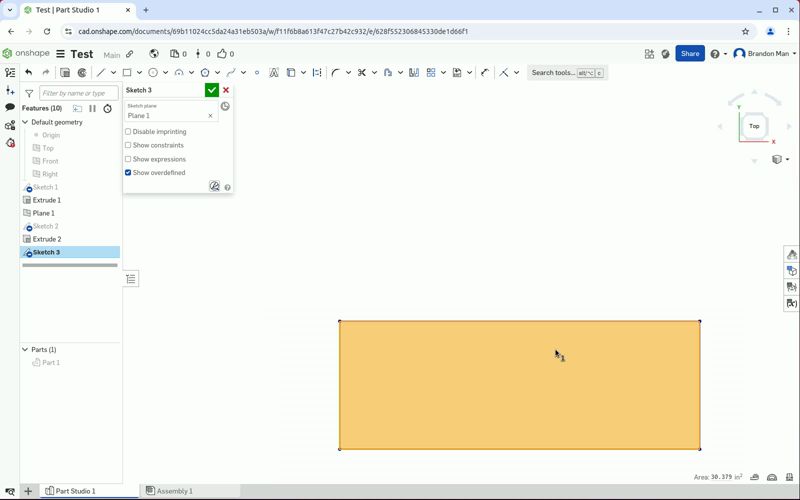
scroll(-6)
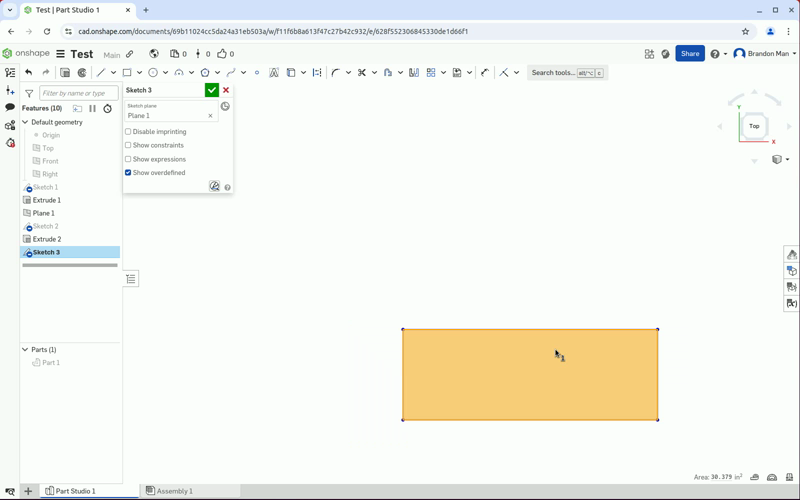
scroll(-6)
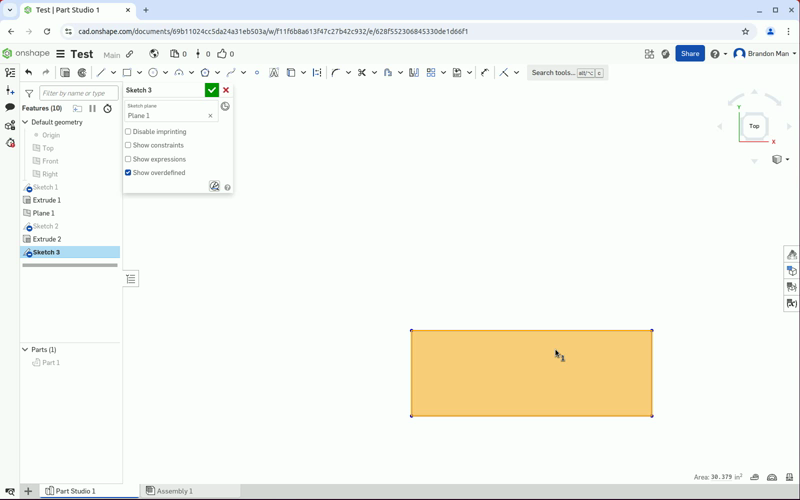
scroll(-6)
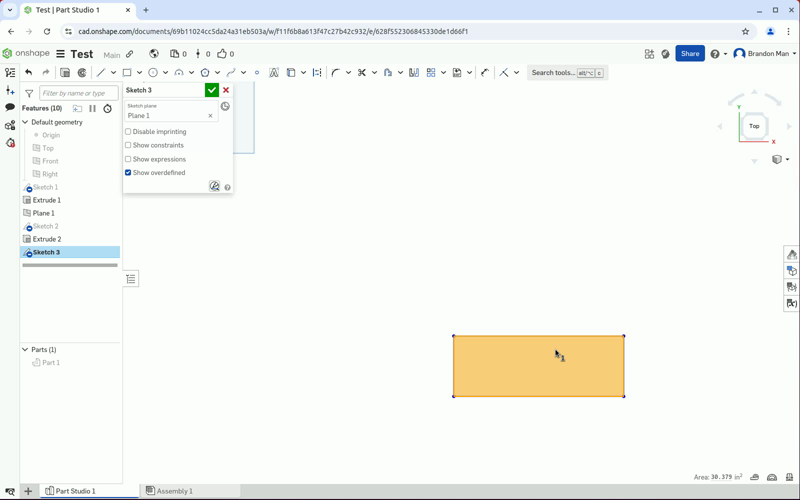
scroll(-6)
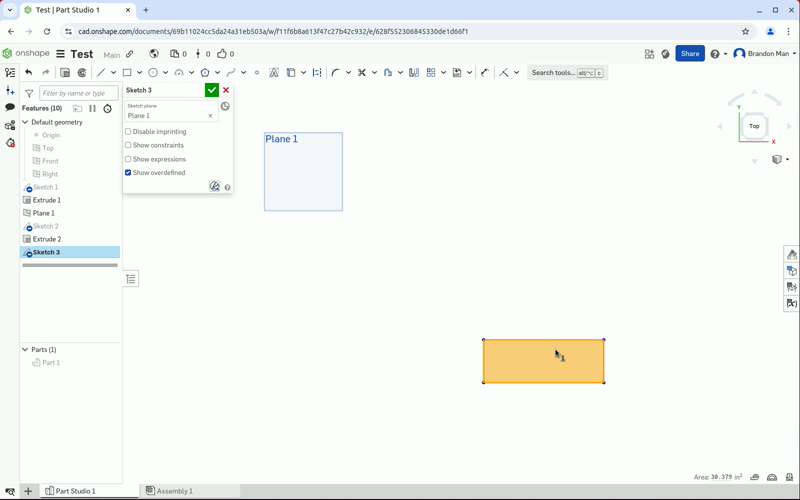
scroll(-6)
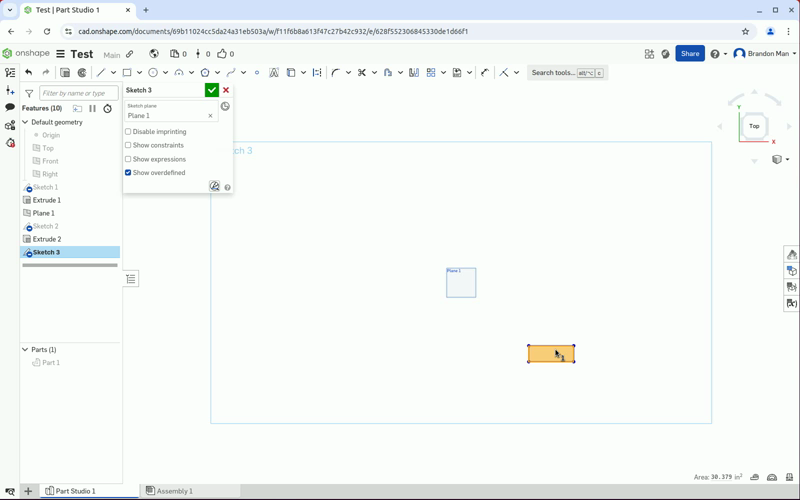
mouse_move(73, 352)
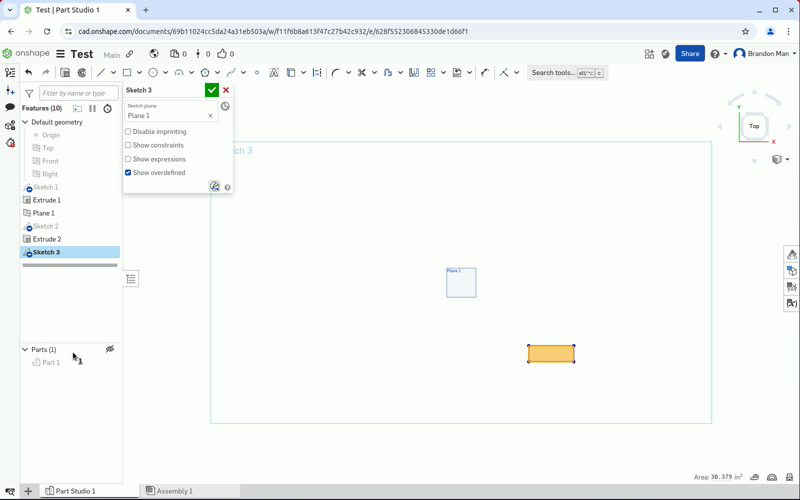
key(shift+y)
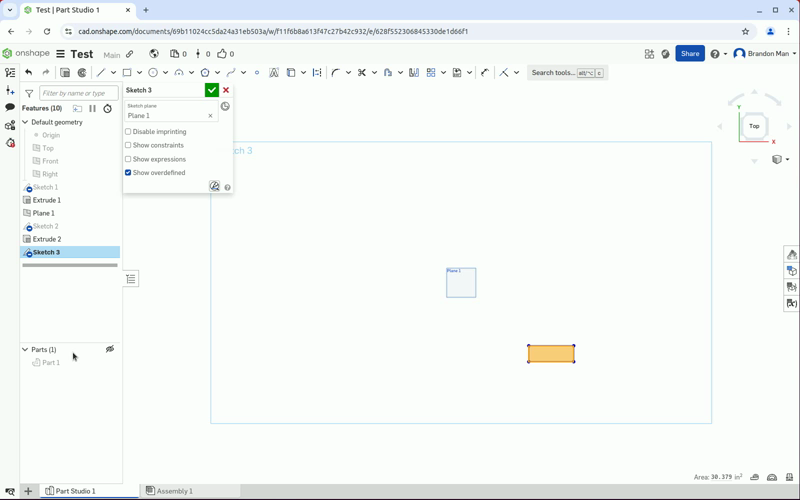
key(shift+e)
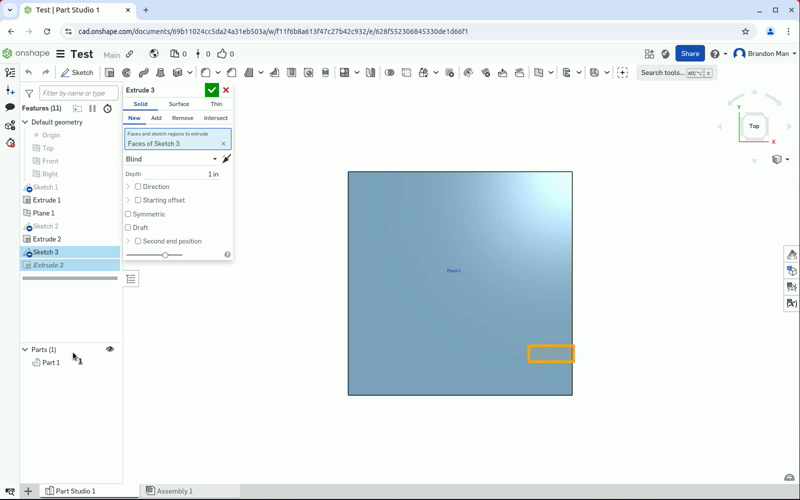
mouse_move(143, 106)
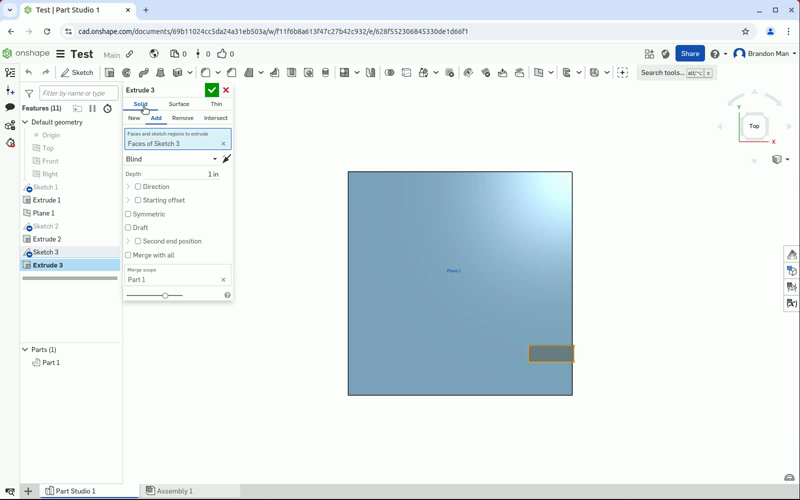
click(143, 106)
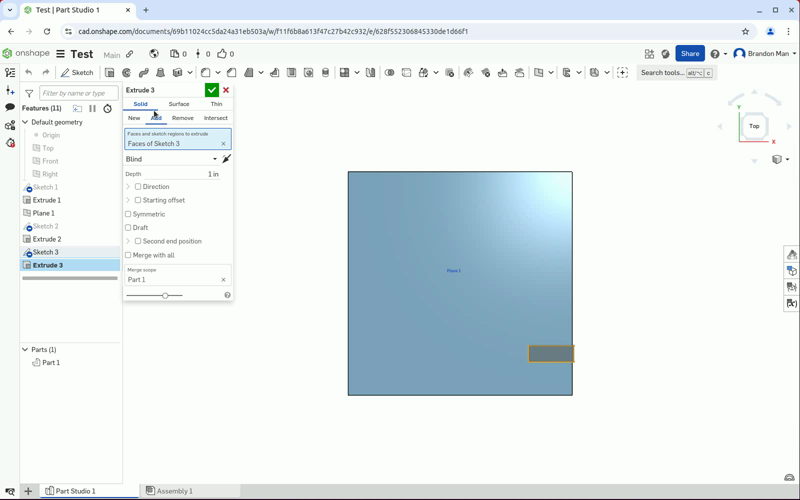
mouse_move(186, 120)
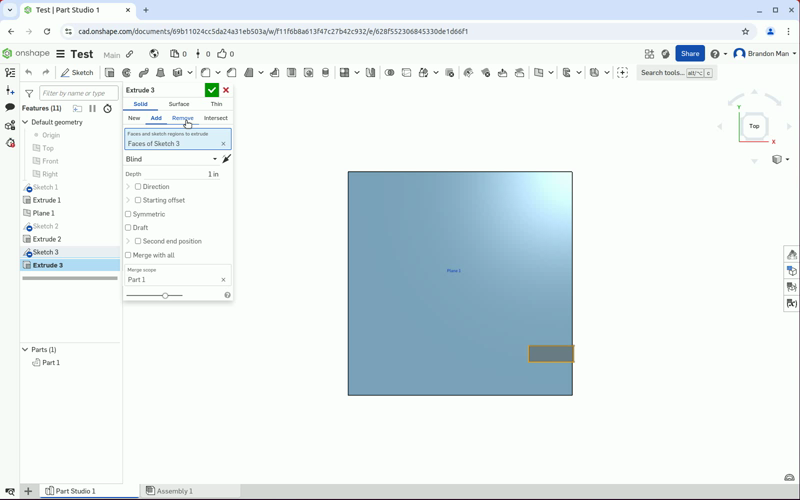
click(186, 120)
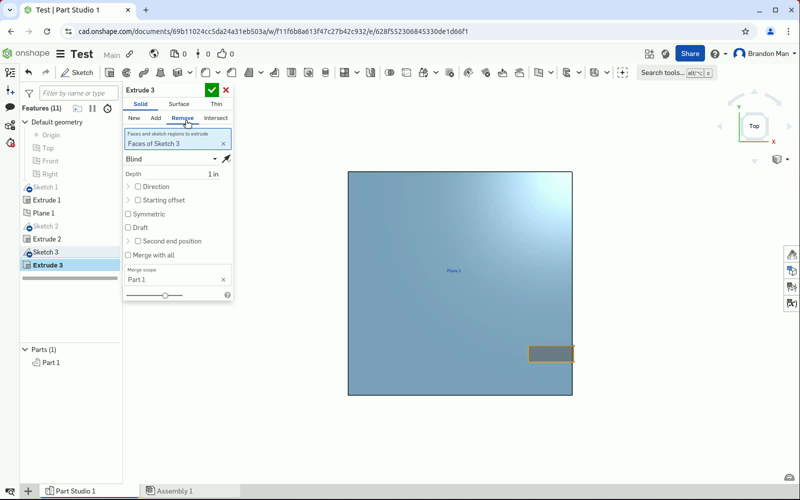
key(tab, 4)
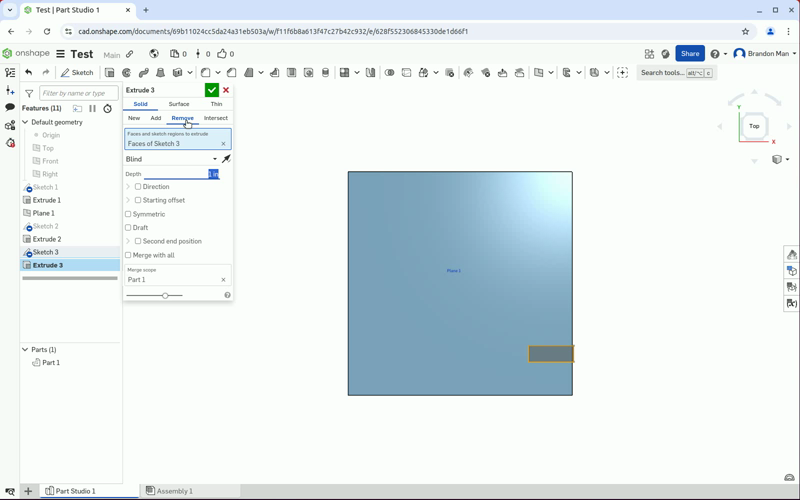
text(11.554)
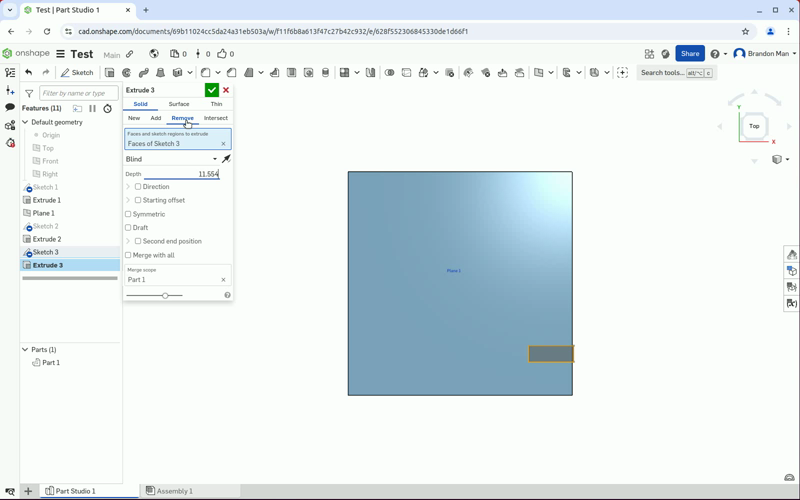
key(tab, 6)
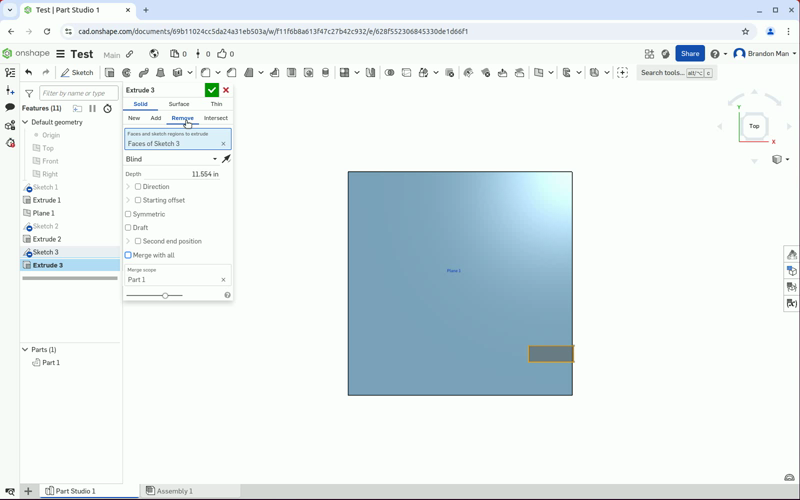
key(space)
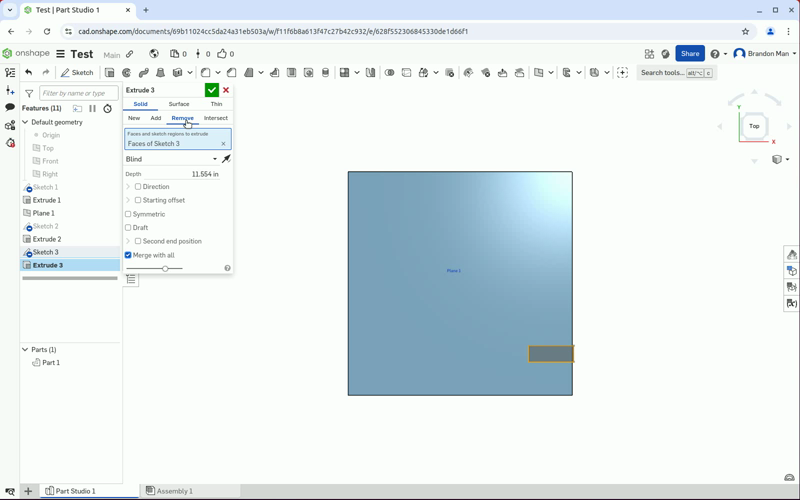
key(enter)
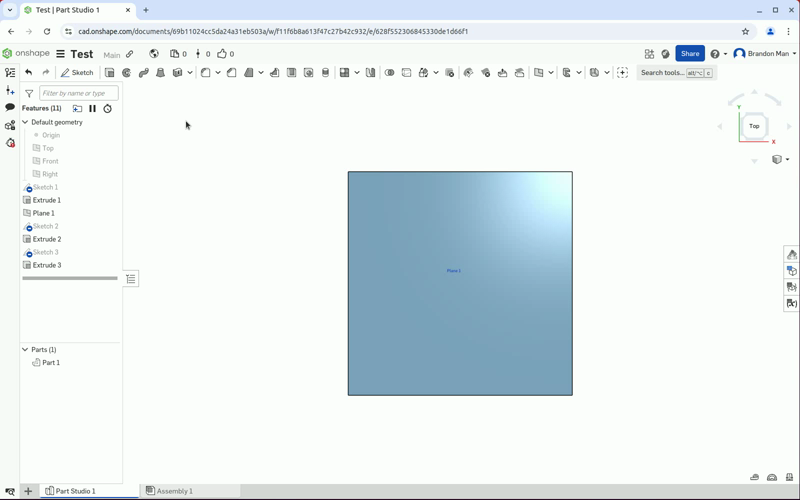
key(shift+h)
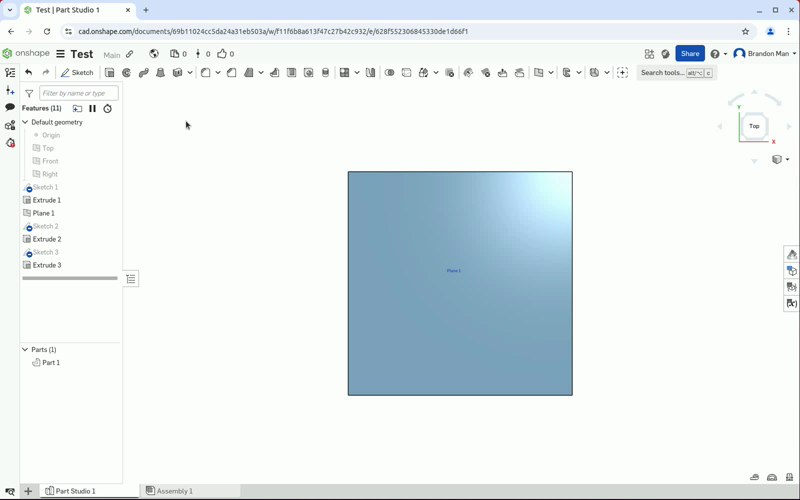
key(shift+h)
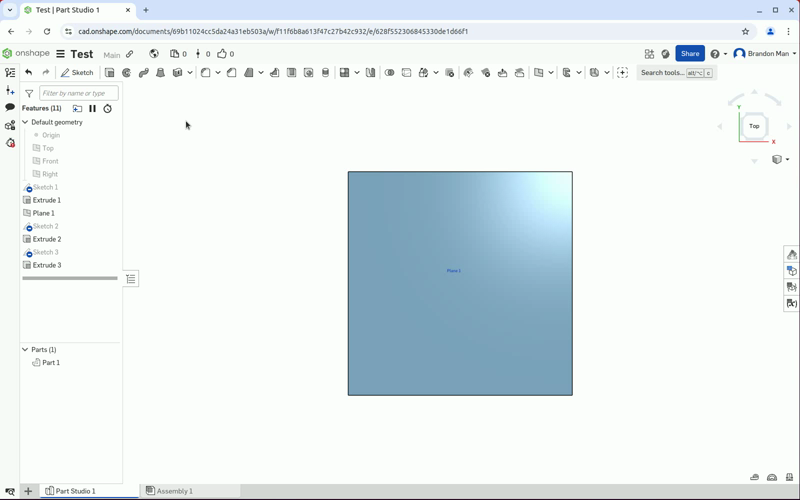
mouse_move(73, 189)
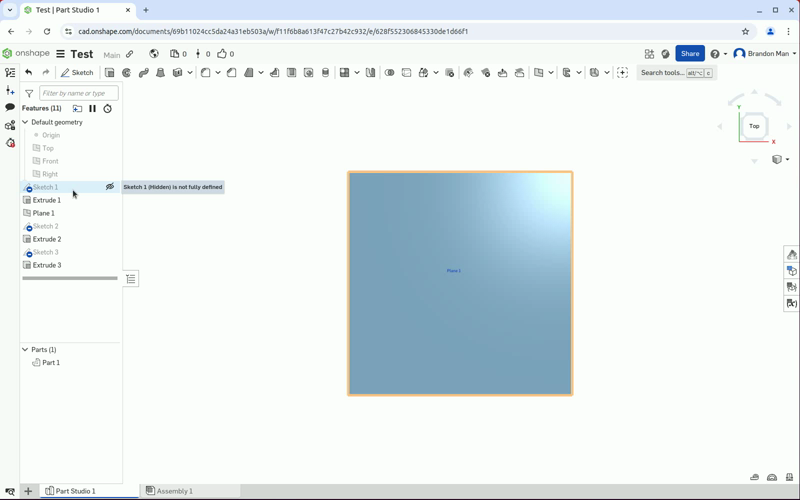
click(73, 189)
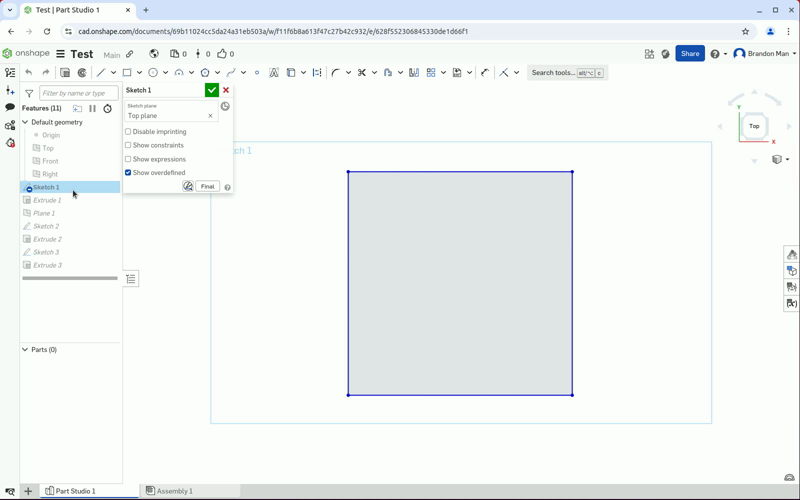
mouse_move(229, 92)
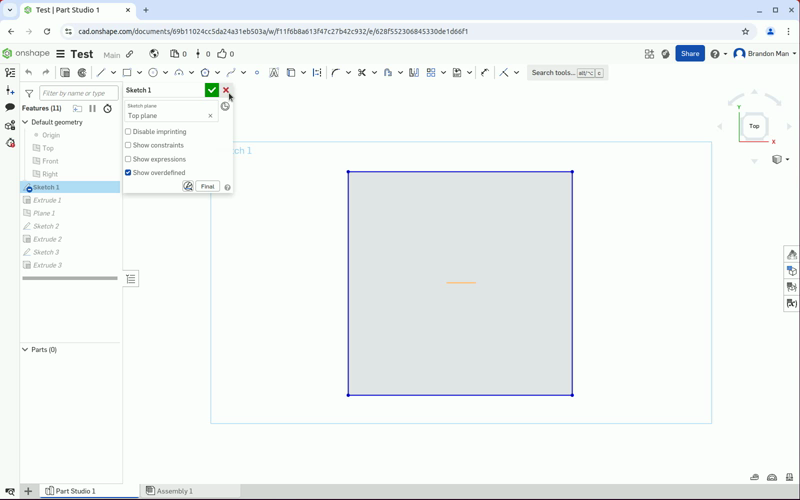
click(229, 92)
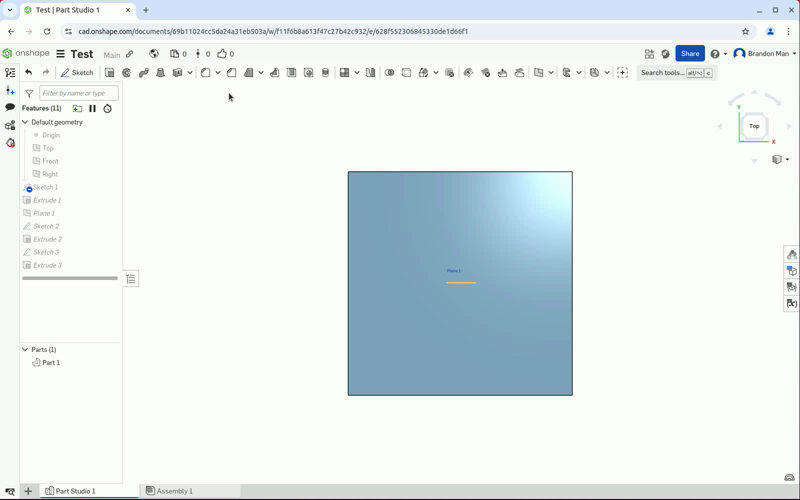
mouse_move(541, 75)
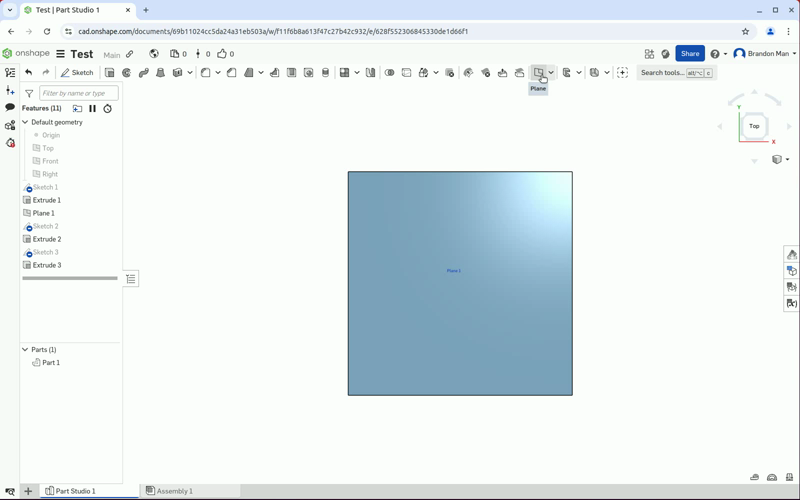
click(541, 75)
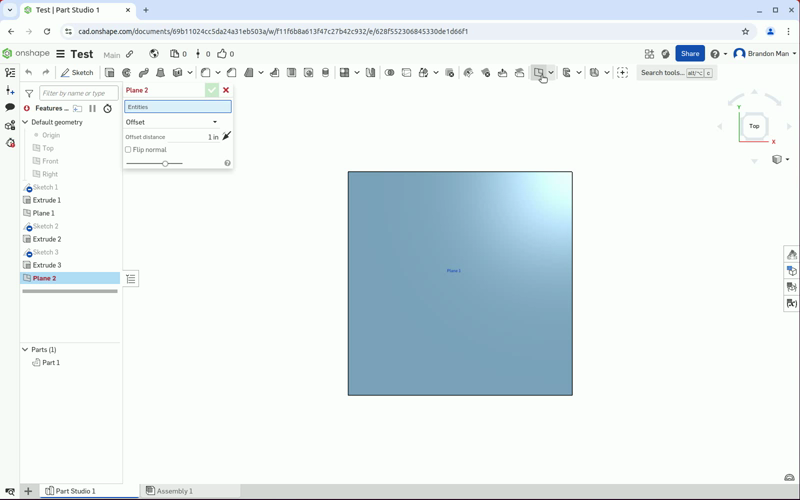
mouse_move(73, 150)
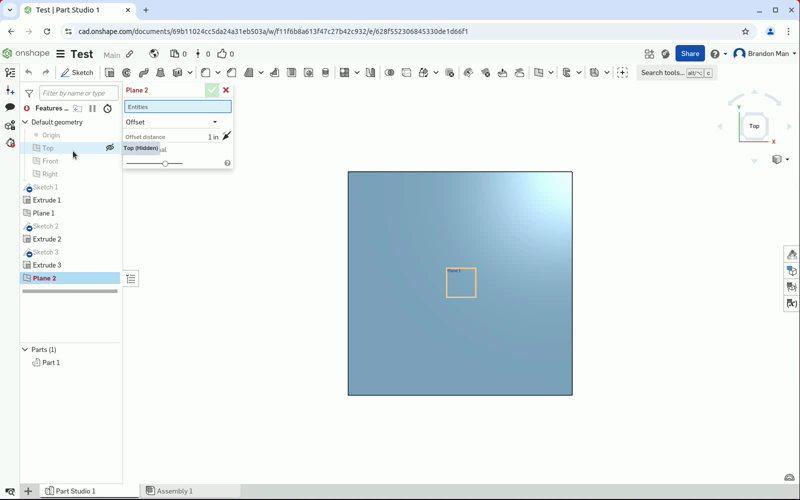
click(73, 150)
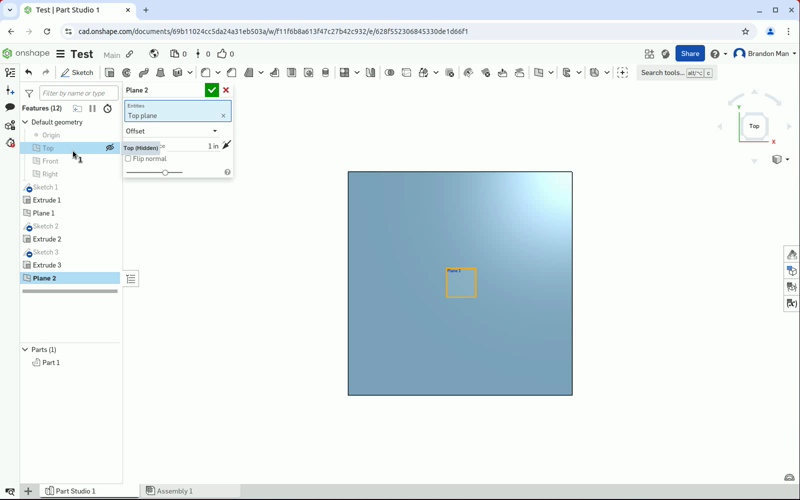
key(tab, 2)
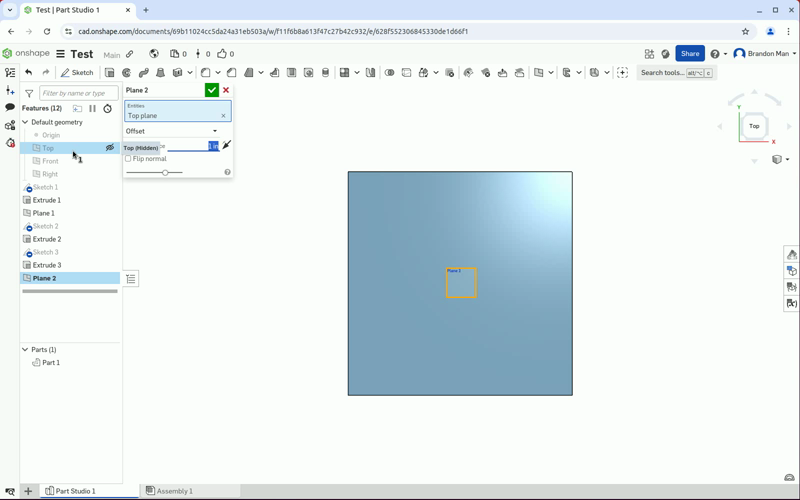
text(4.807)
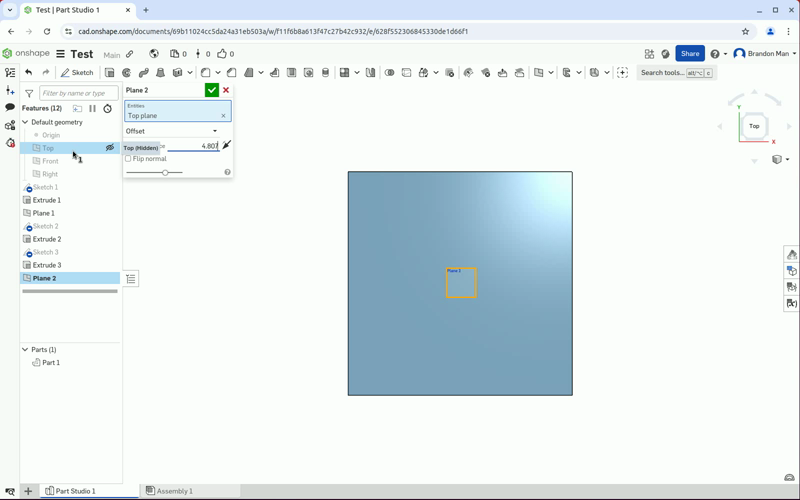
key(enter, 2)
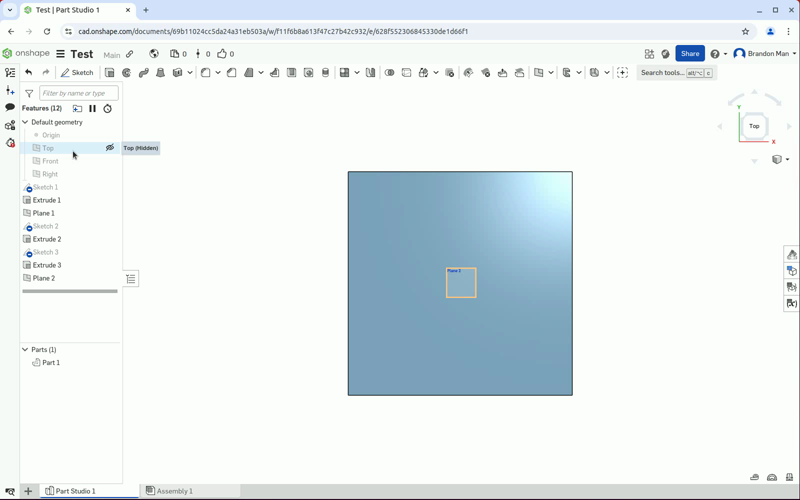
key(shift+s)
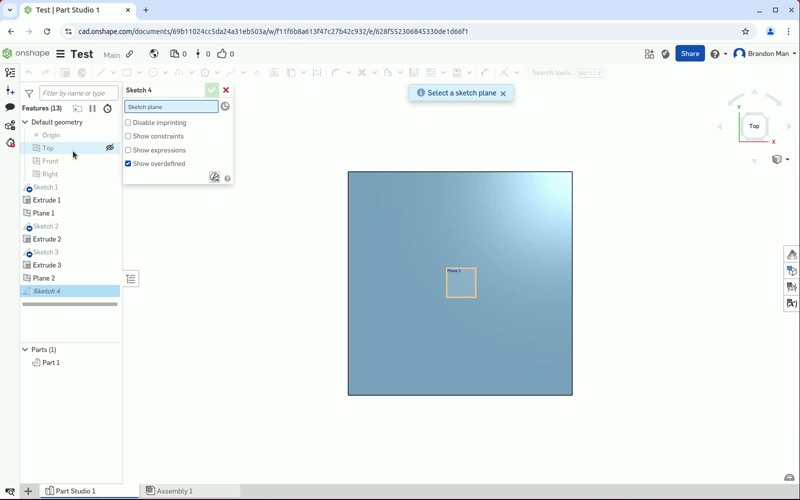
mouse_move(73, 280)
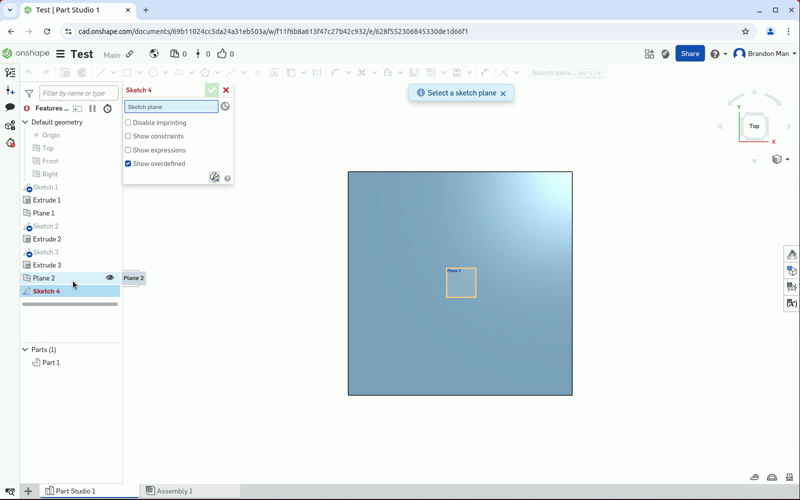
click(73, 280)
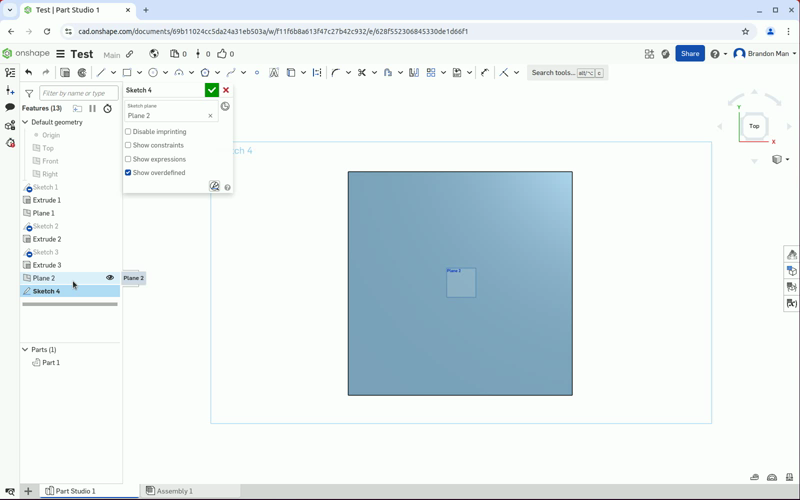
mouse_move(73, 352)
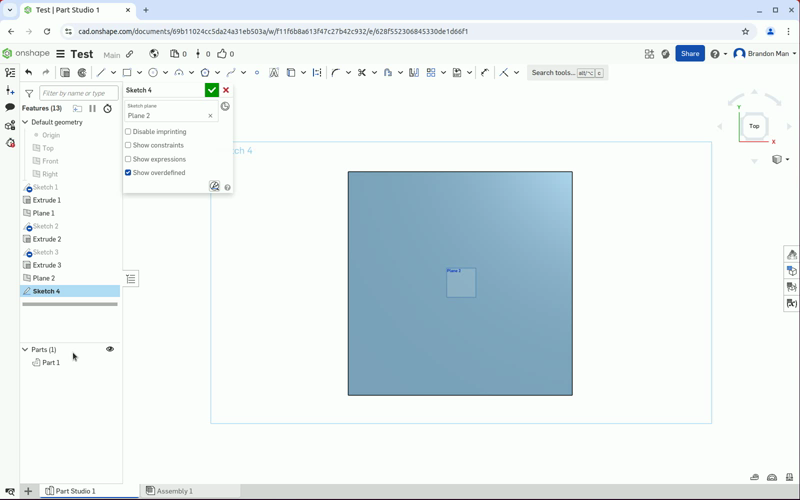
key(y)
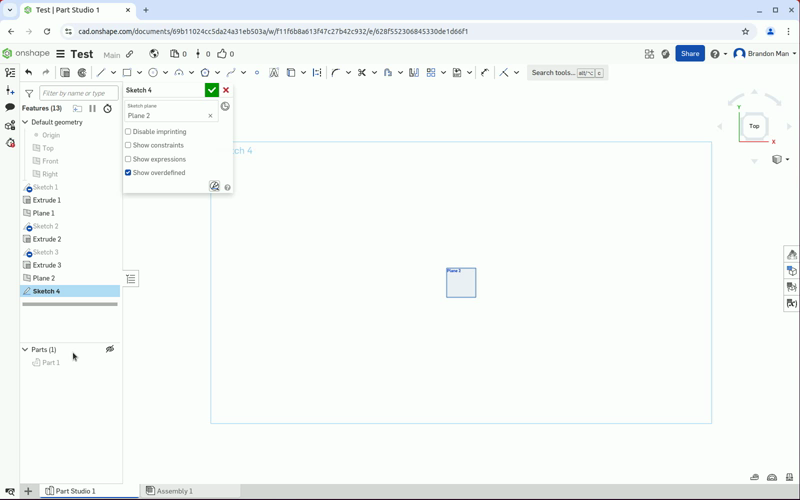
key(c)
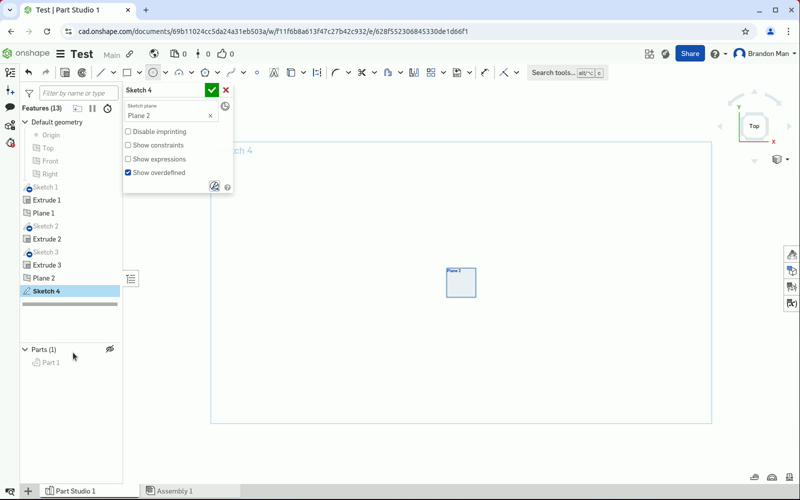
key_down(shift)
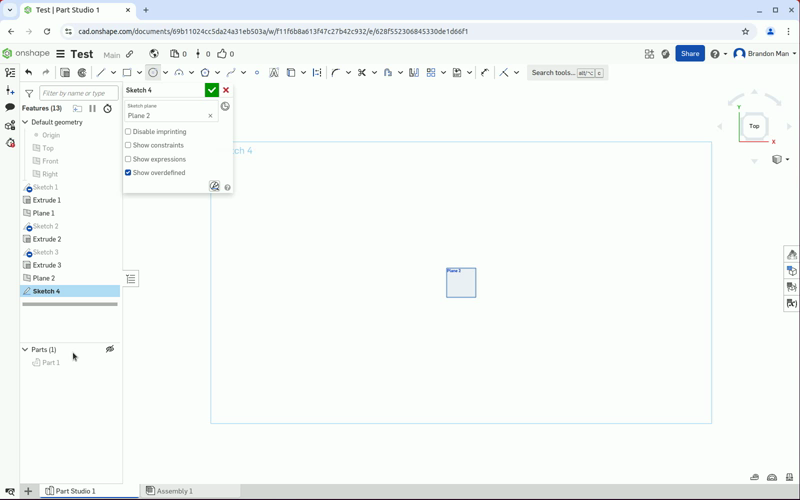
mouse_move(521, 353)
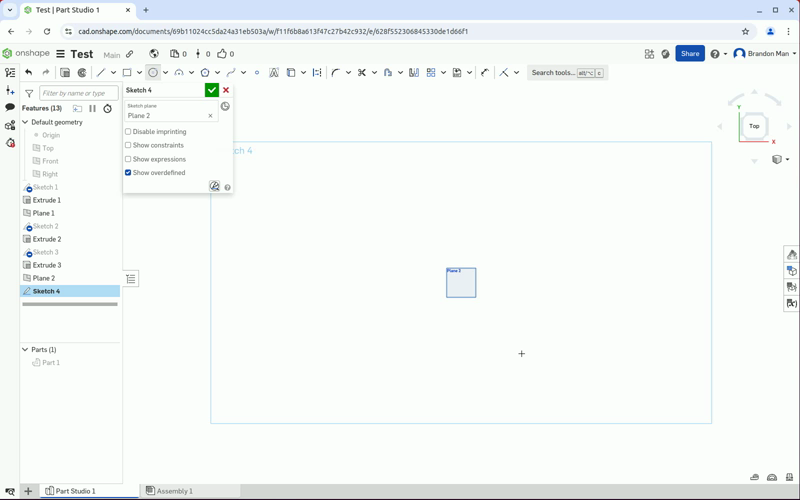
click(521, 353)
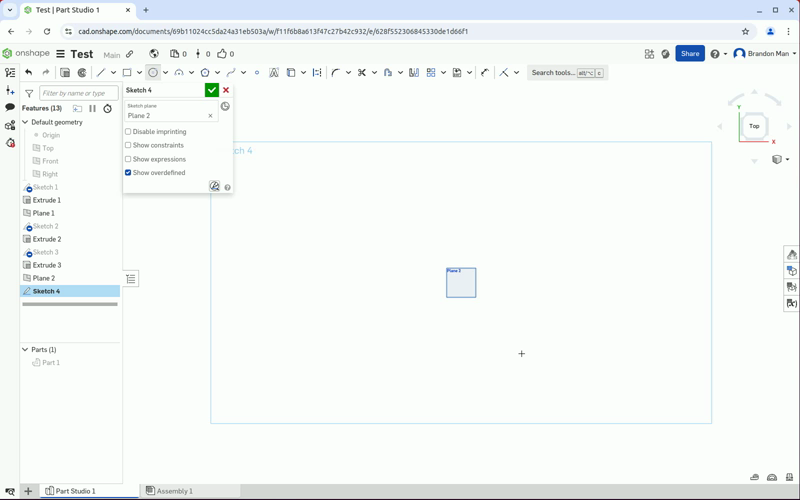
key_up(shift)
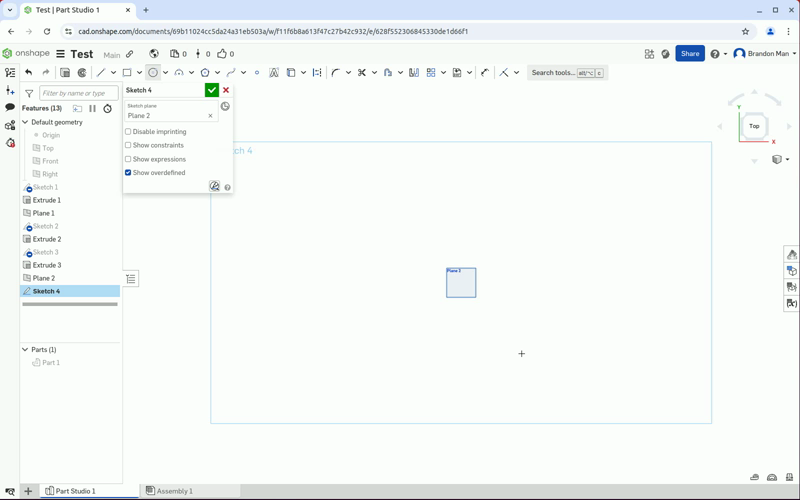
mouse_move(526, 353)
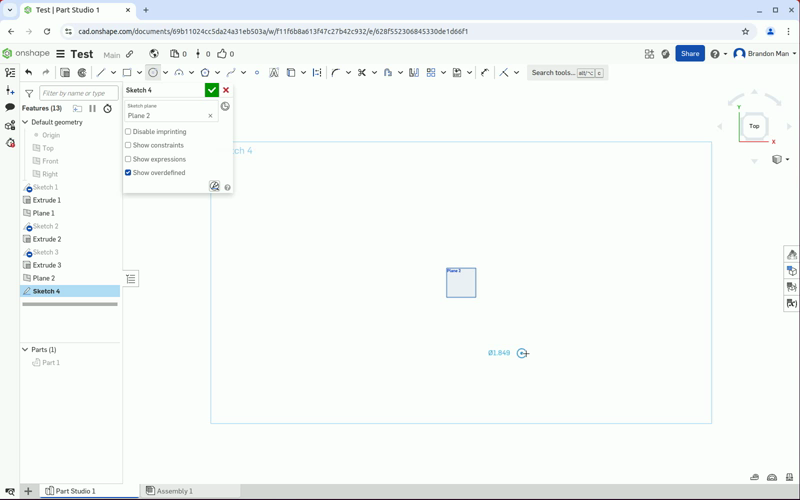
click(526, 353)
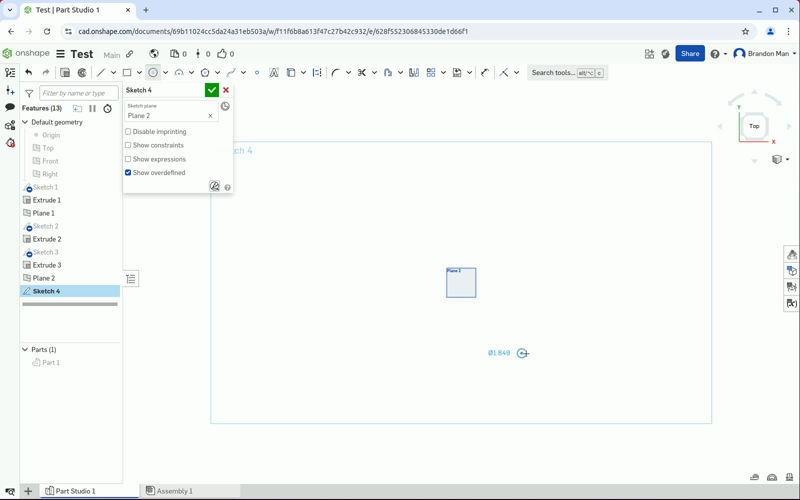
key(esc)
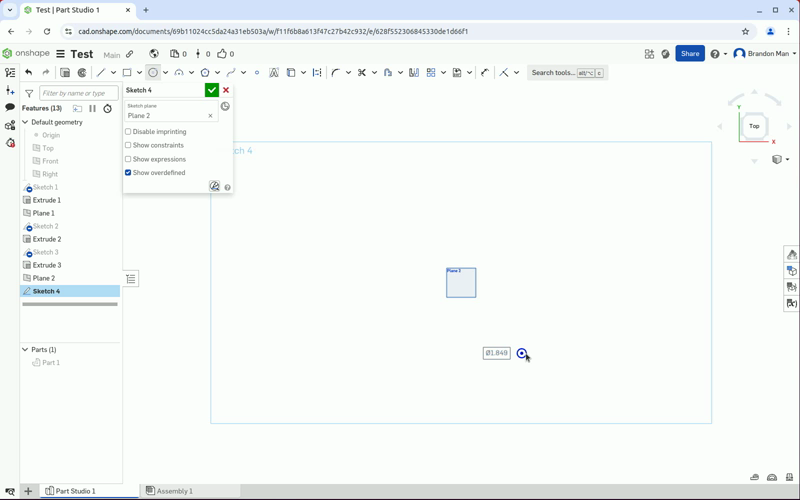
mouse_move(521, 352)
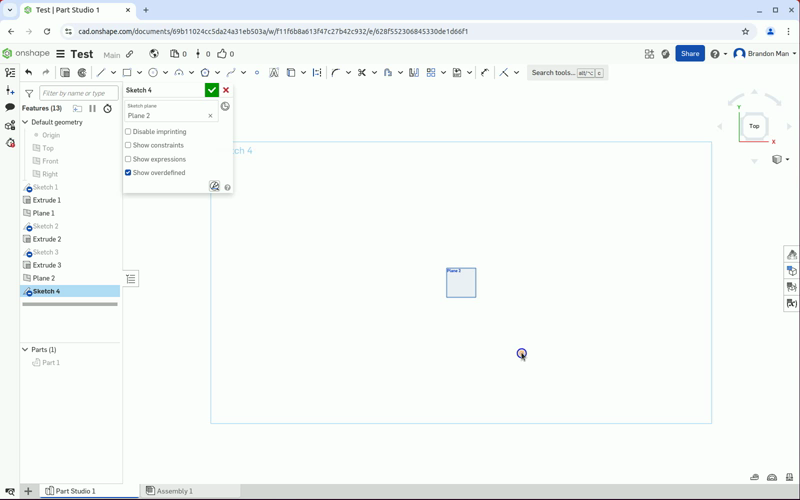
scroll(6)
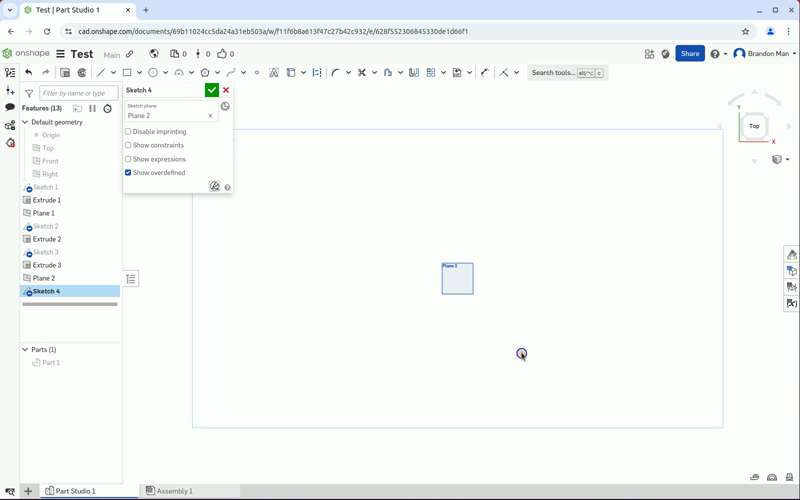
scroll(6)
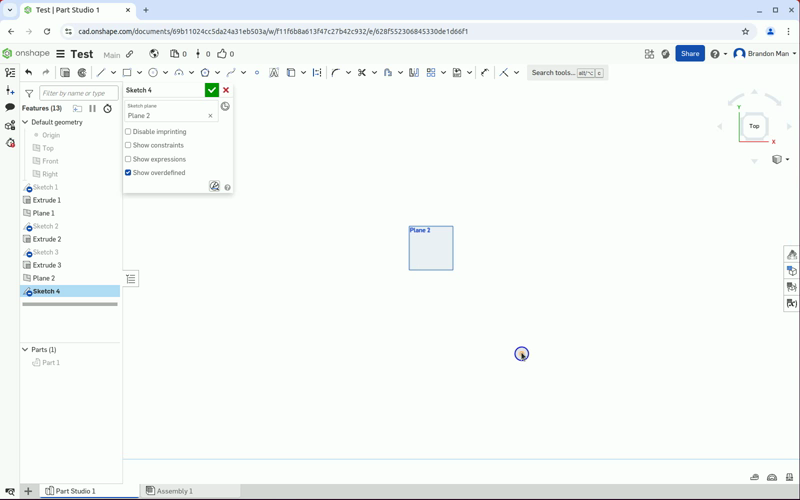
scroll(6)
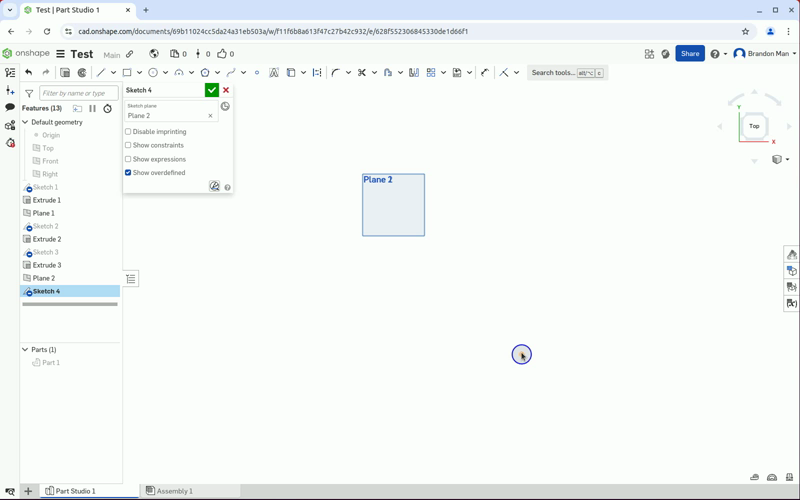
scroll(6)
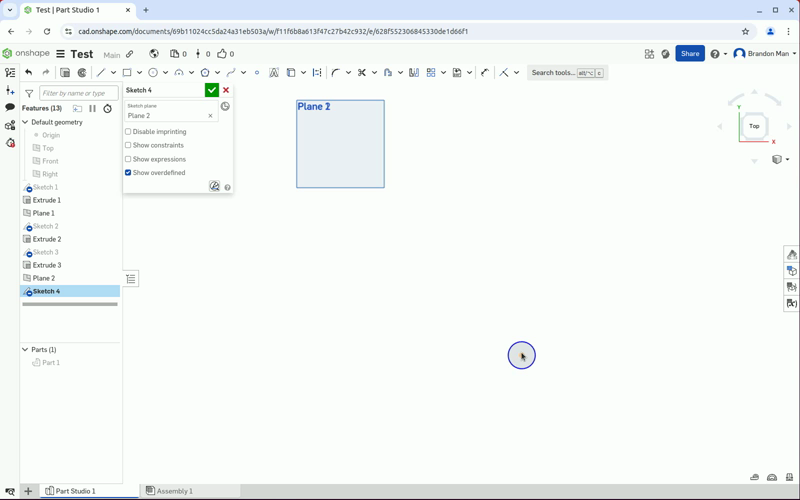
scroll(6)
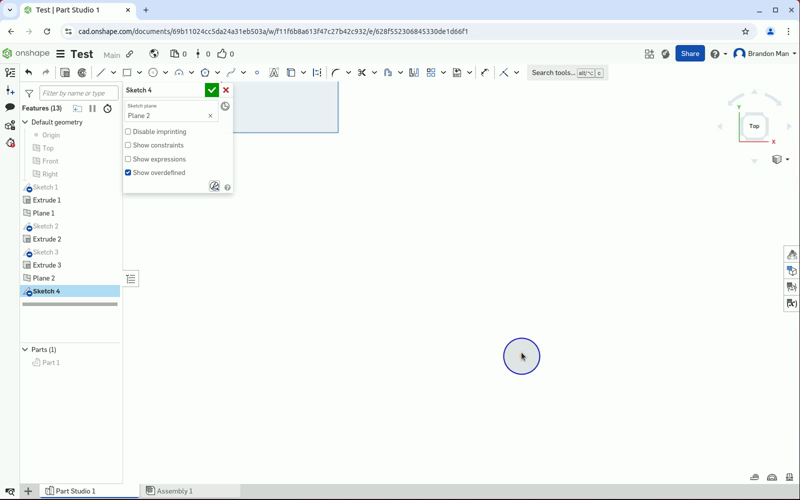
scroll(6)
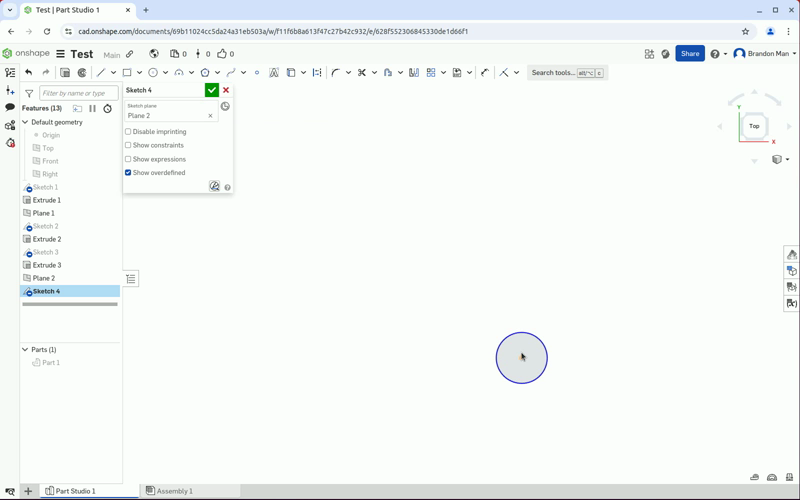
scroll(6)
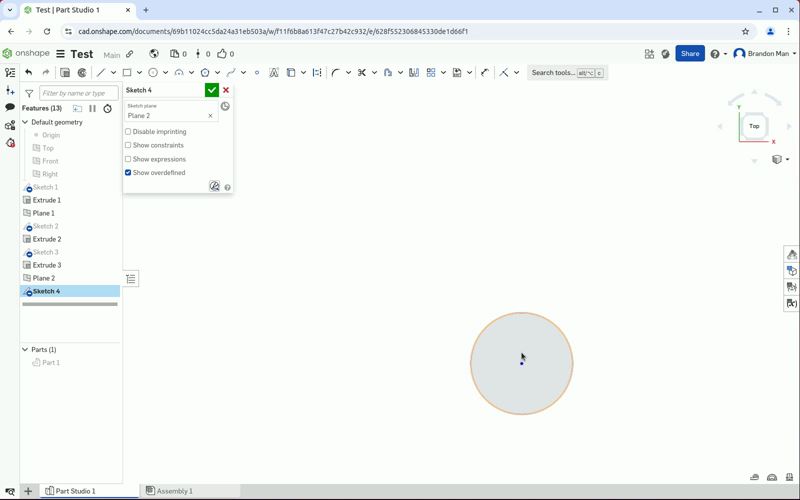
click(521, 352)
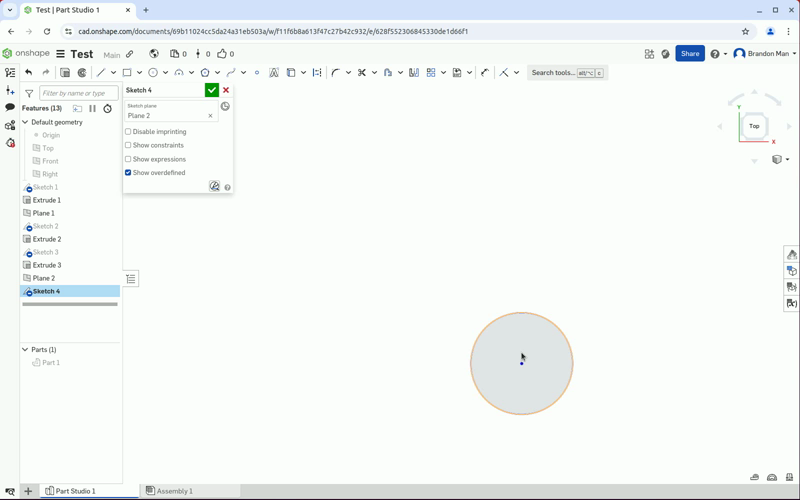
scroll(-6)
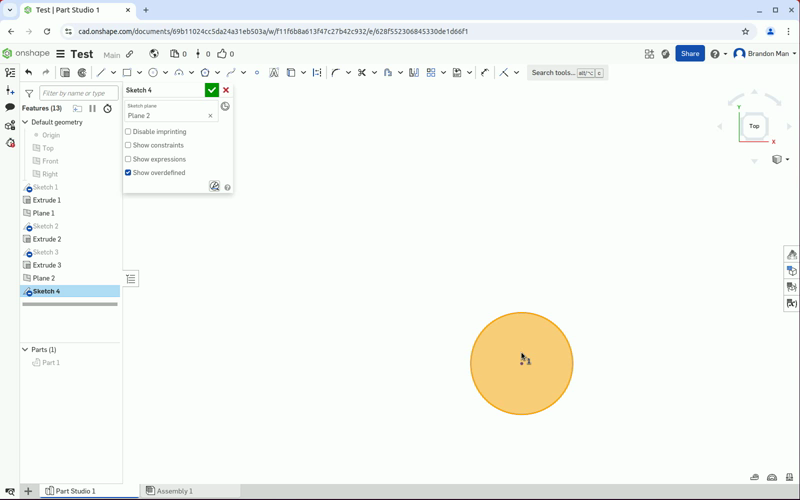
scroll(-6)
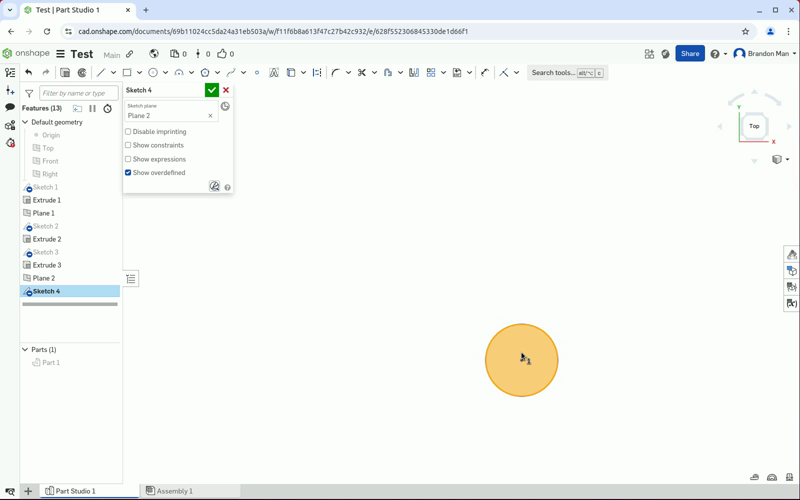
scroll(-6)
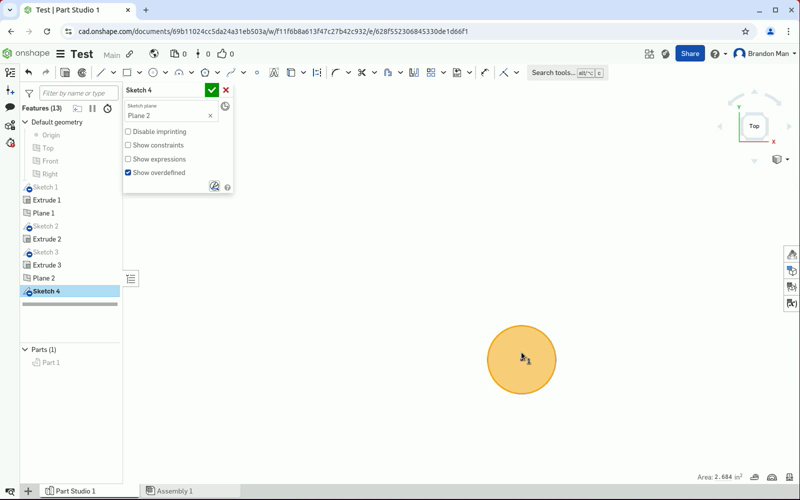
scroll(-6)
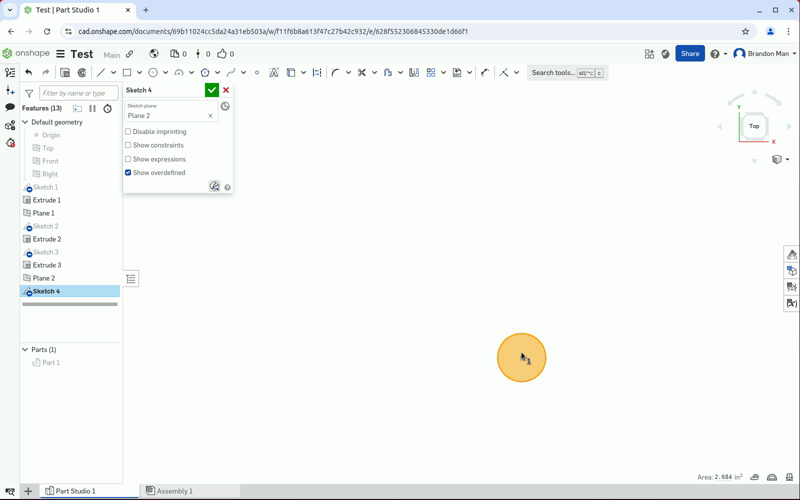
scroll(-6)
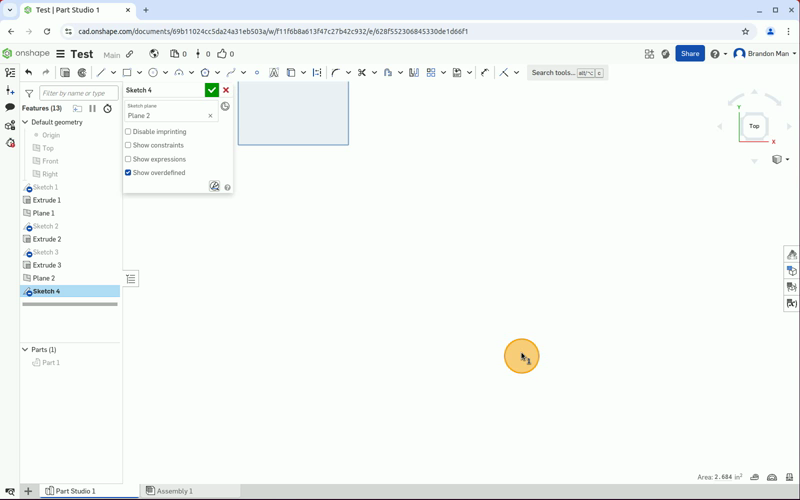
scroll(-6)
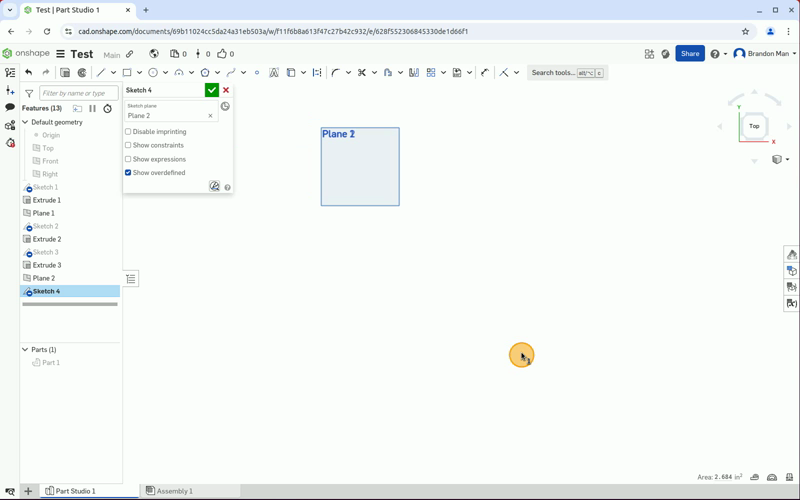
scroll(-6)
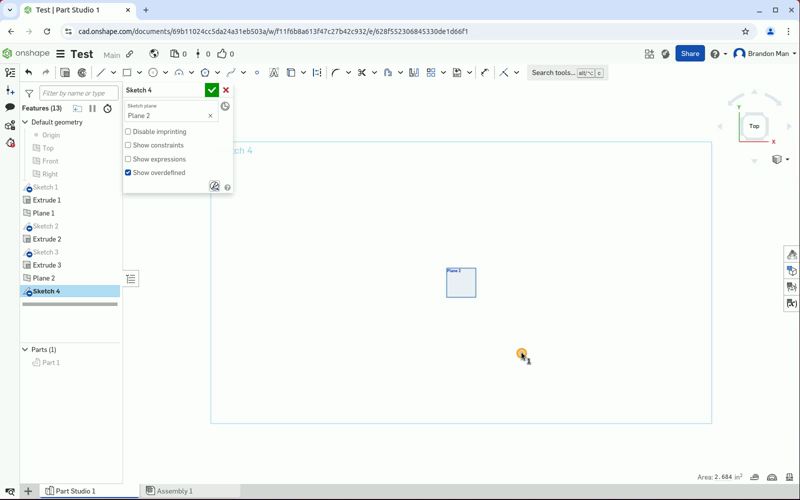
mouse_move(73, 352)
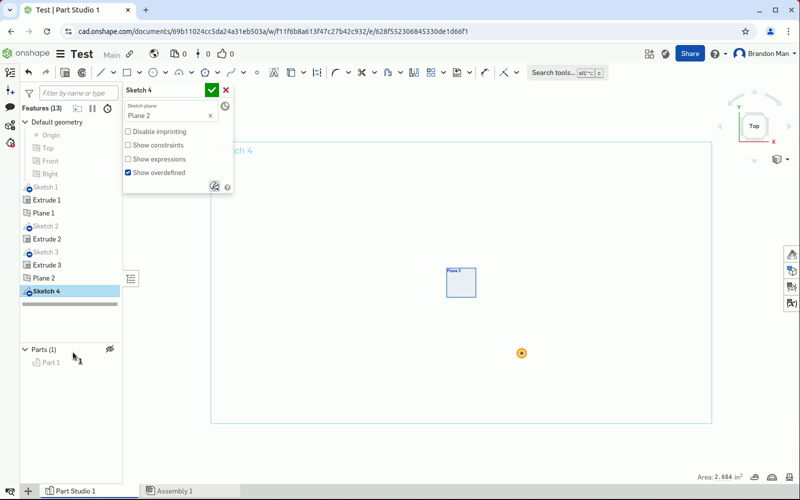
key(shift+y)
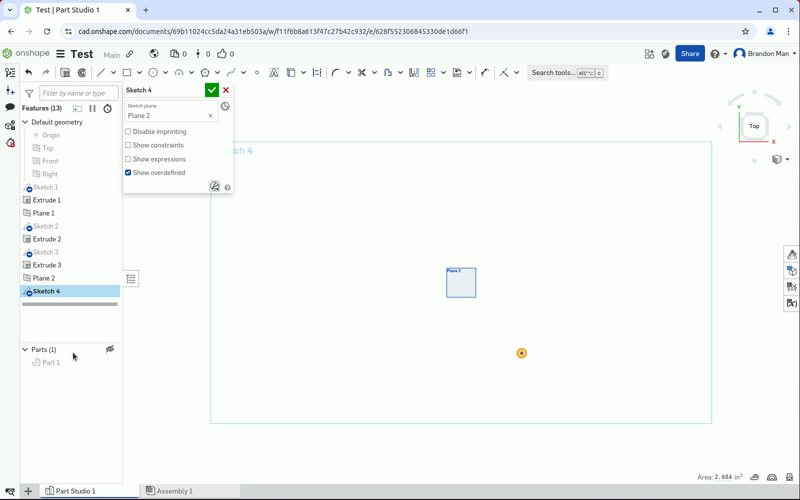
key(shift+e)
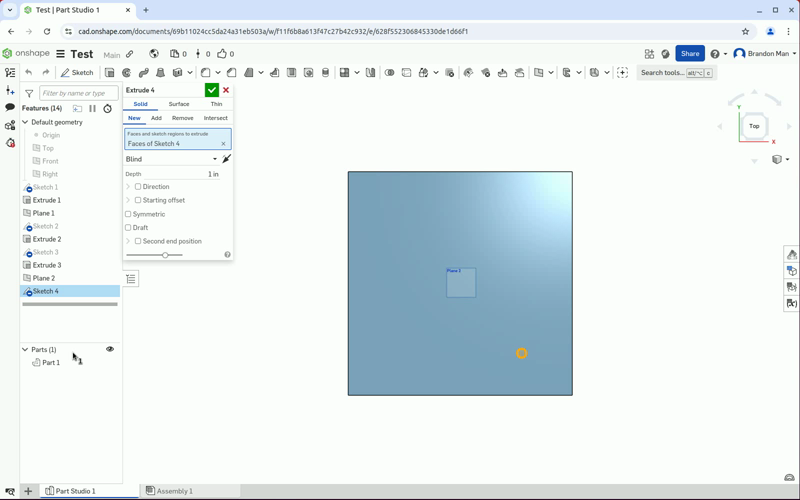
mouse_move(143, 106)
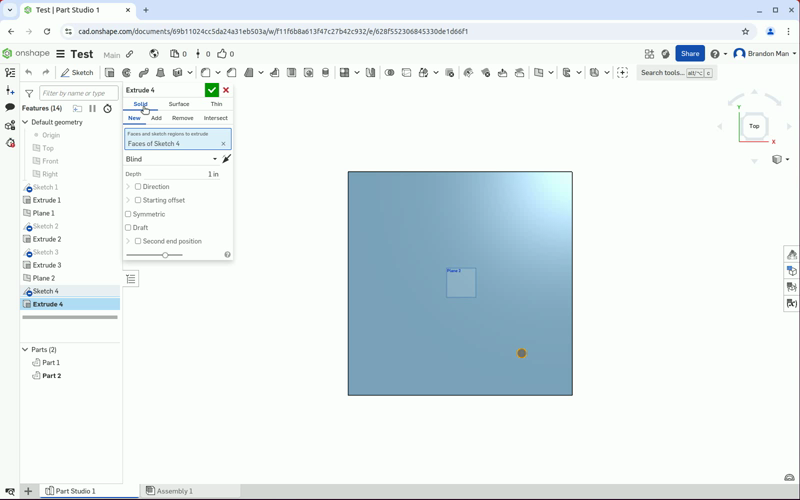
click(143, 106)
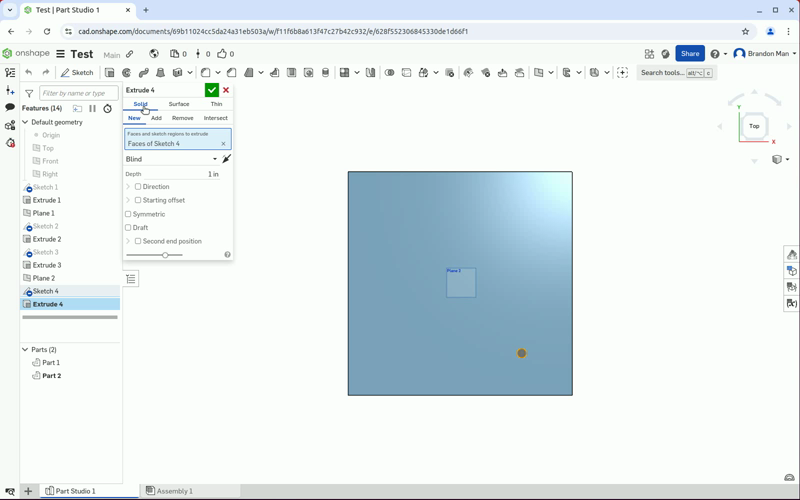
mouse_move(186, 120)
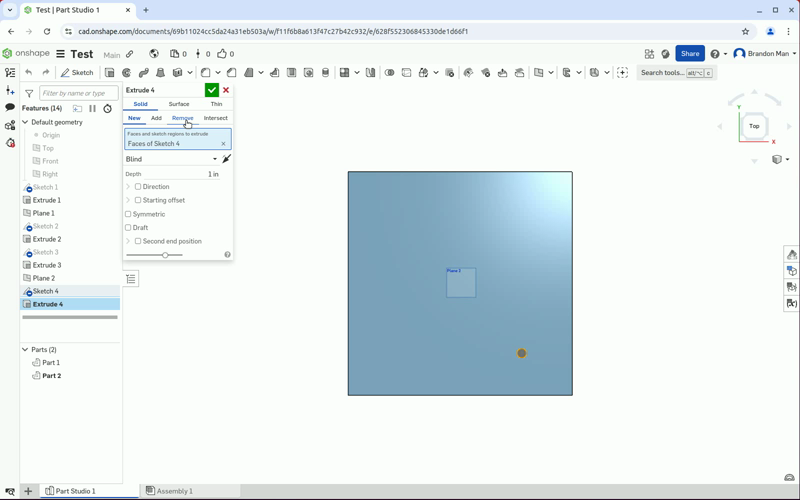
click(186, 120)
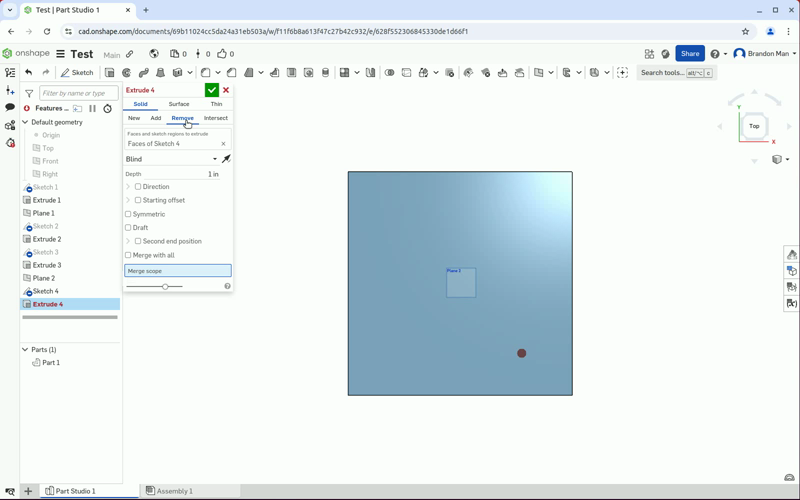
key(tab, 4)
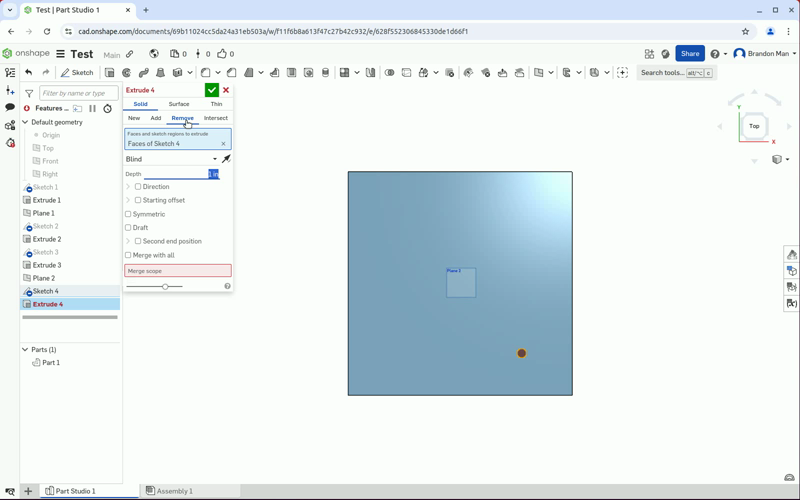
text(11.554)
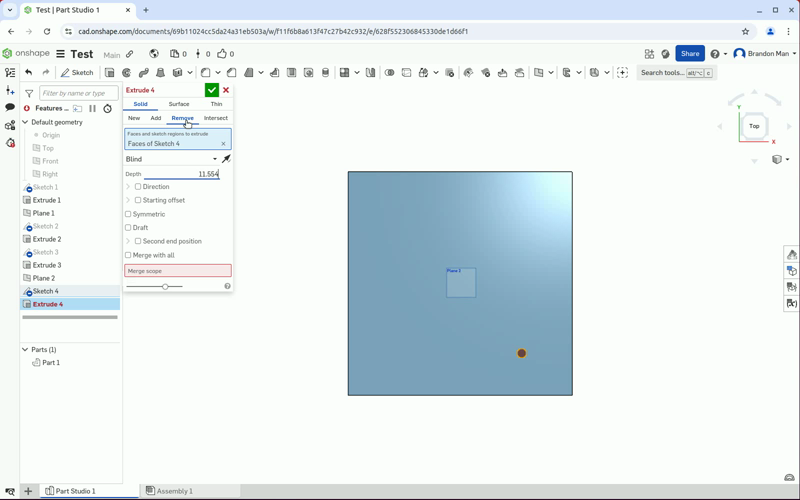
key(tab, 6)
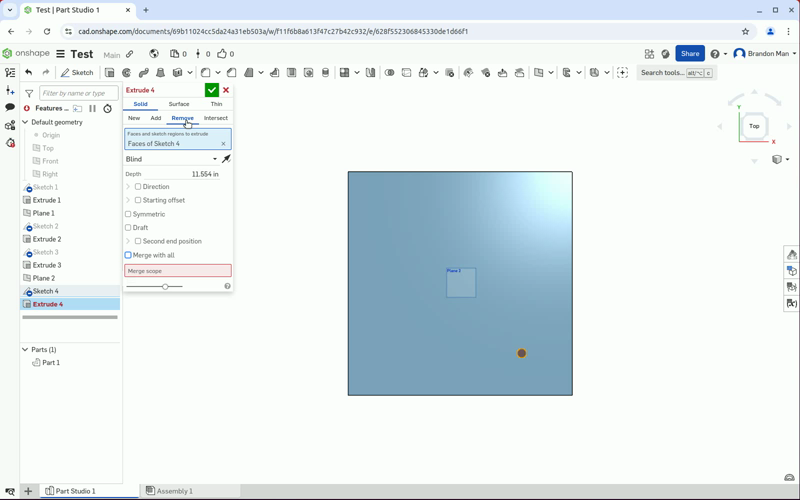
key(space)
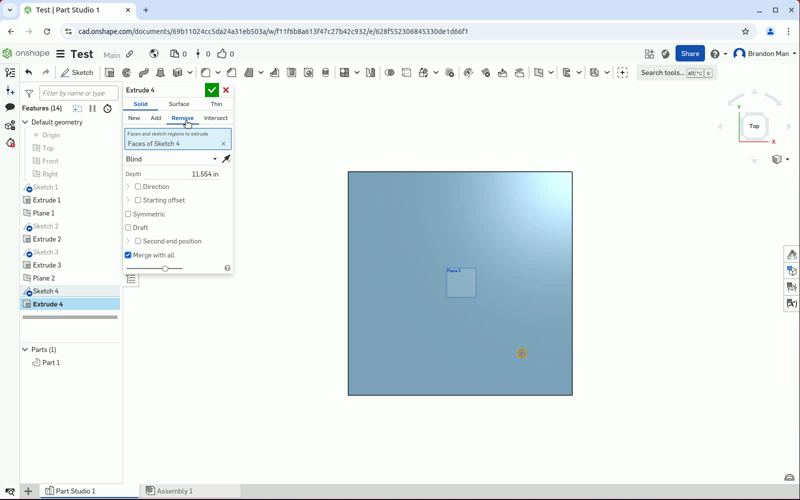
key(enter)
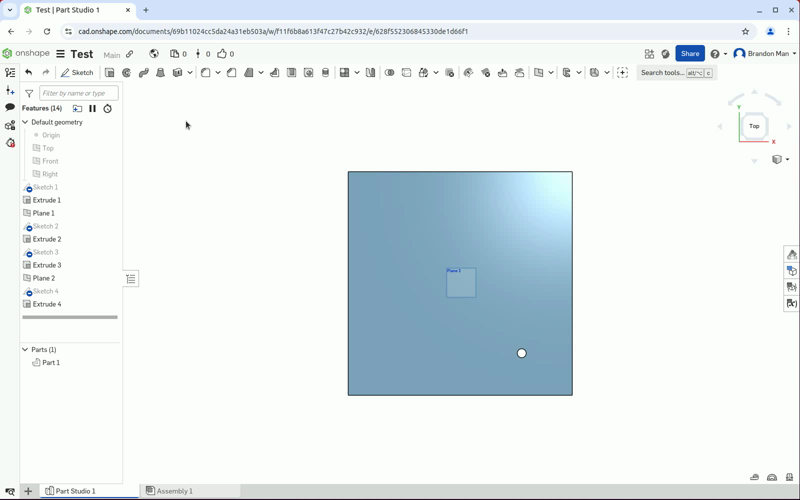
key(shift+h)
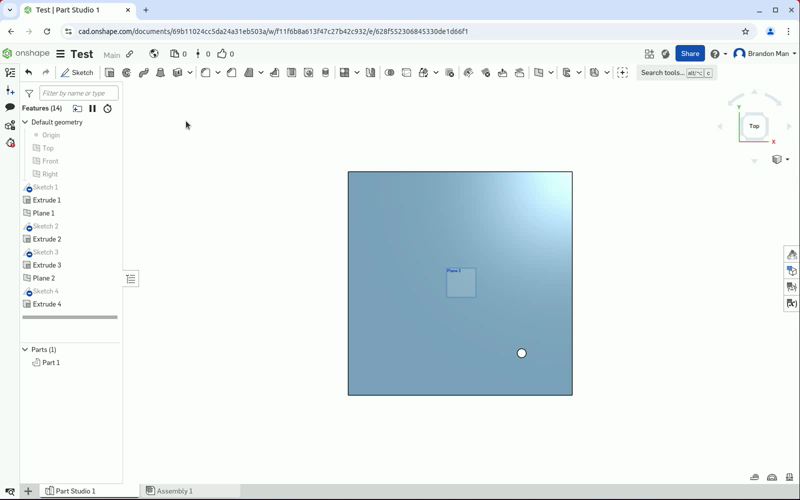
key(shift+h)
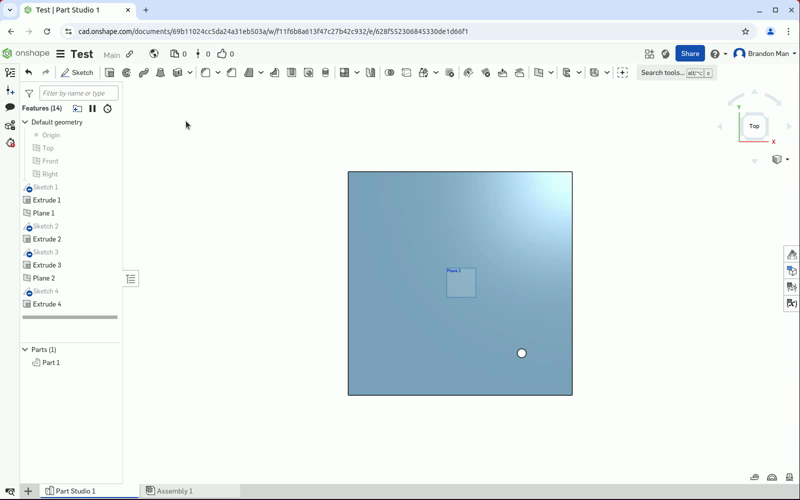
mouse_move(73, 189)
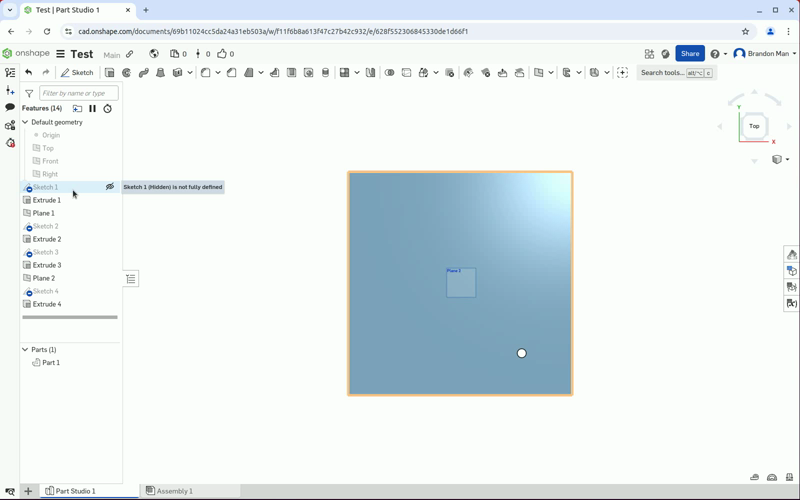
click(73, 189)
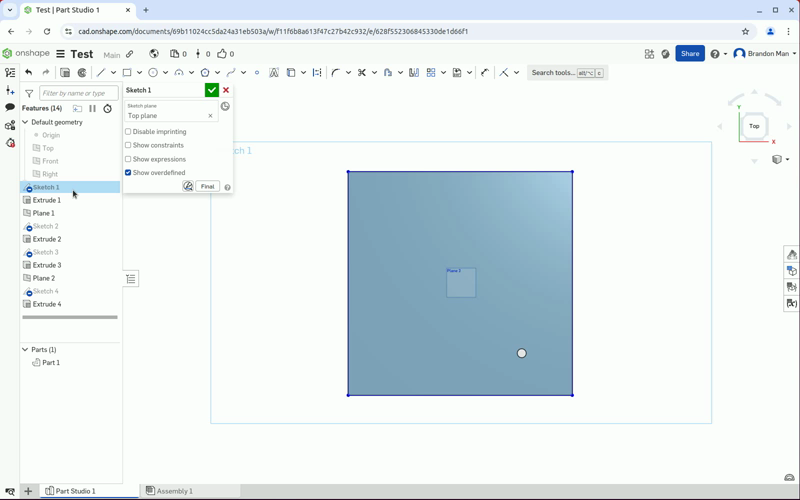
mouse_move(229, 92)
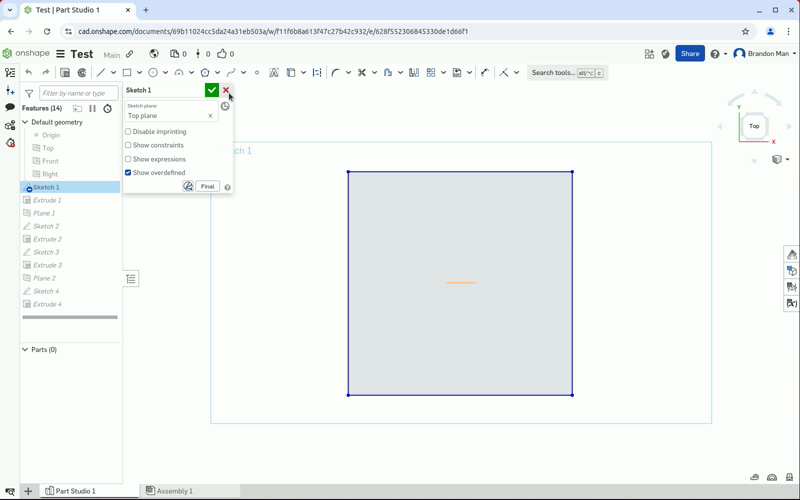
click(229, 92)
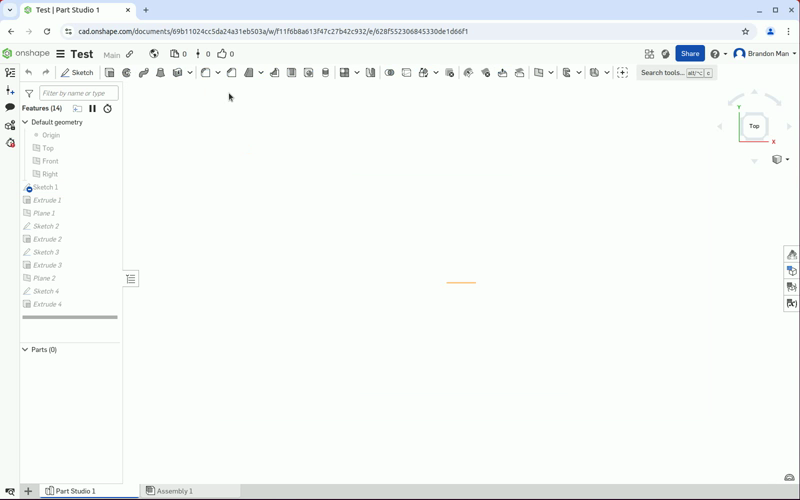
key(shift+s)
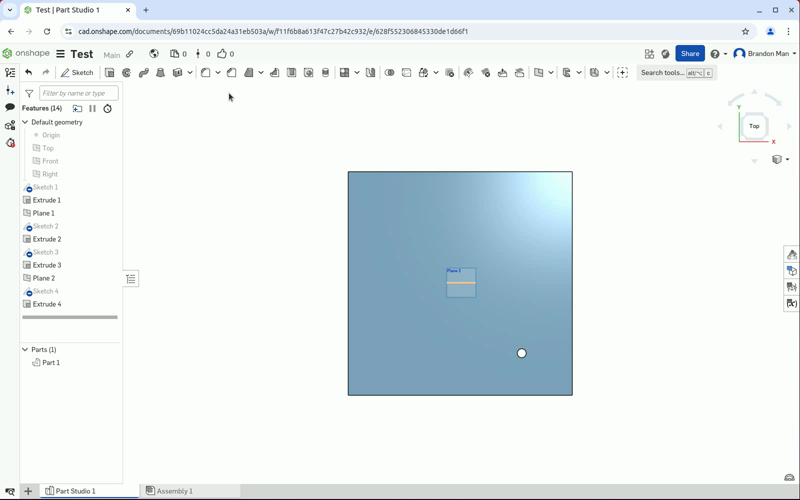
mouse_move(73, 280)
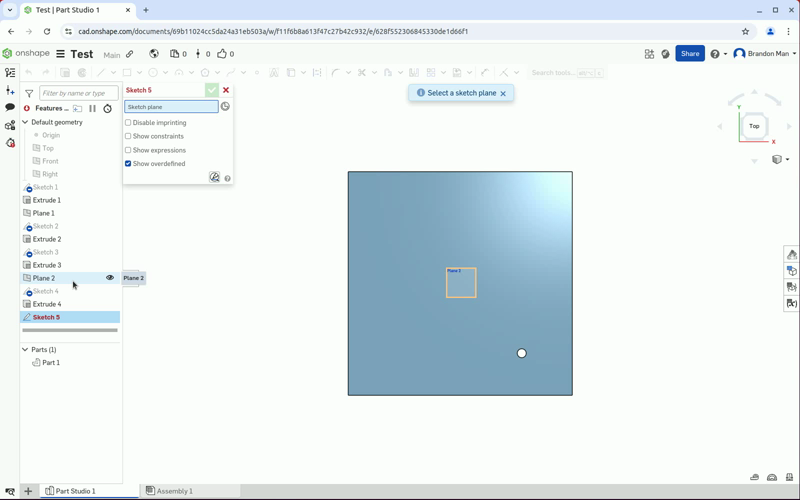
click(73, 280)
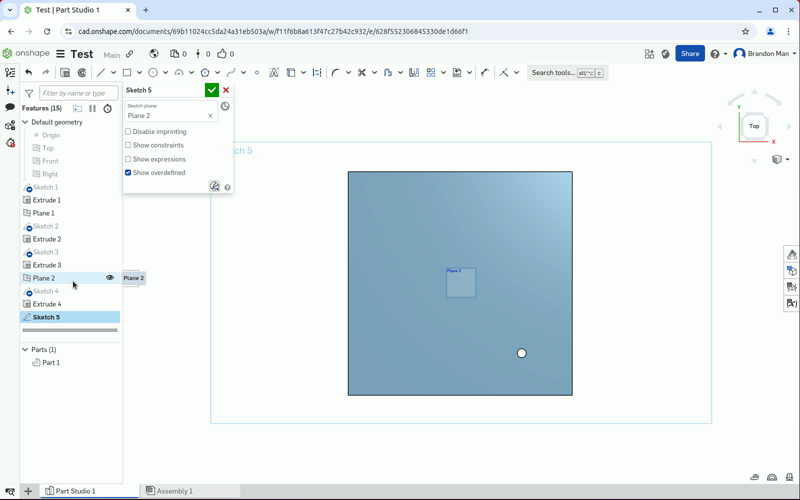
mouse_move(73, 352)
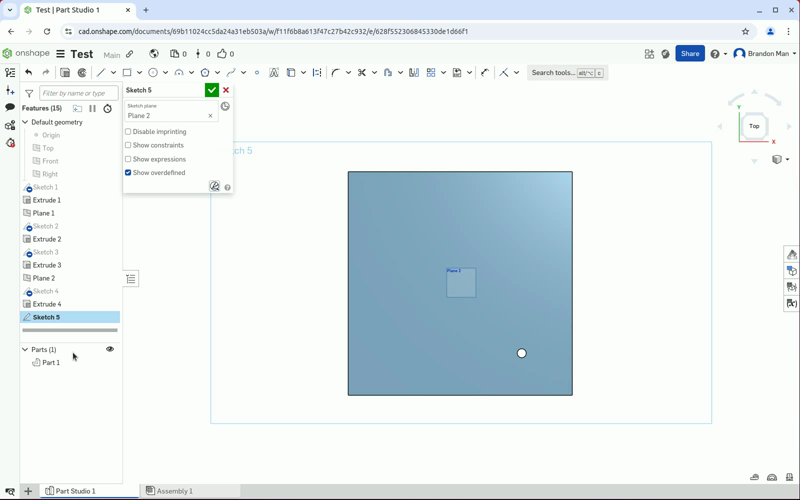
key(y)
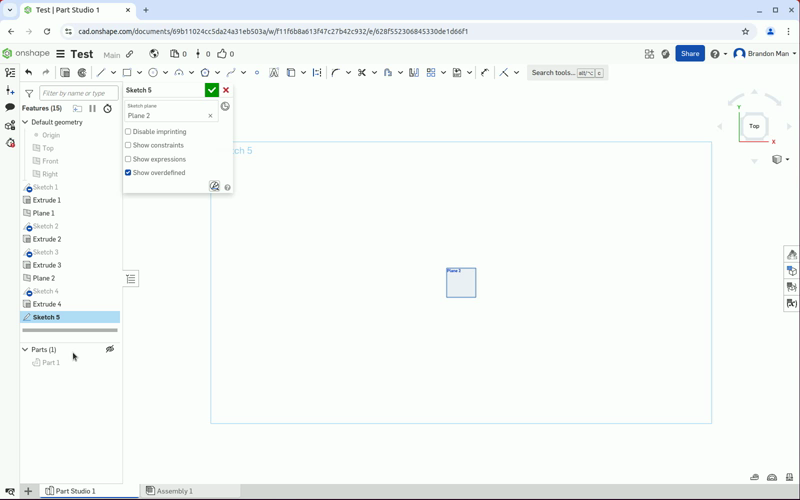
key(c)
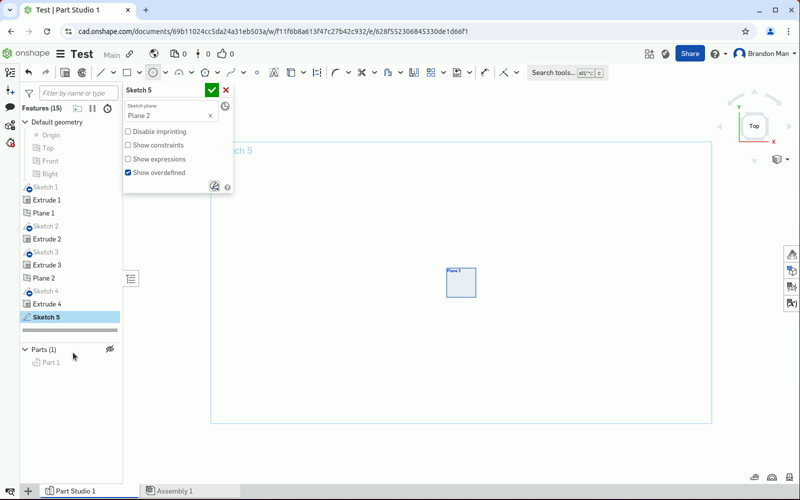
key_down(shift)
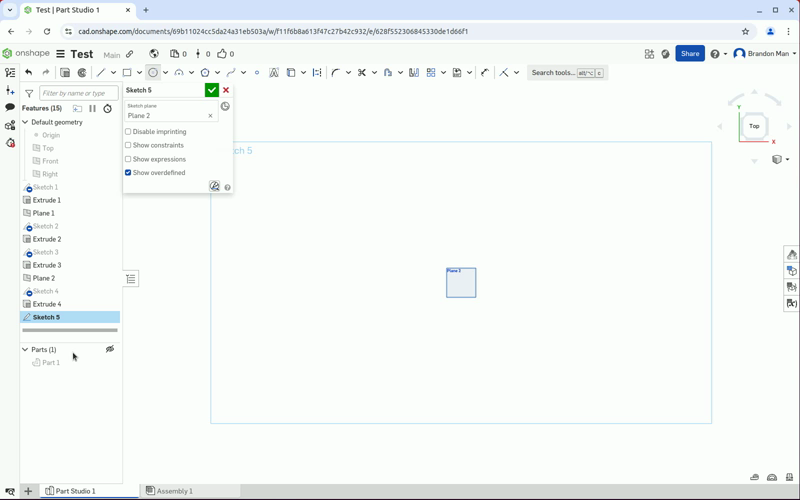
mouse_move(506, 353)
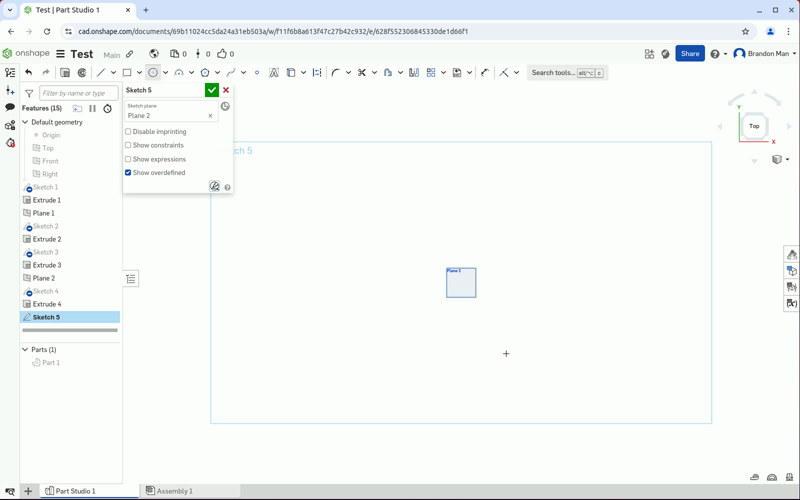
click(506, 353)
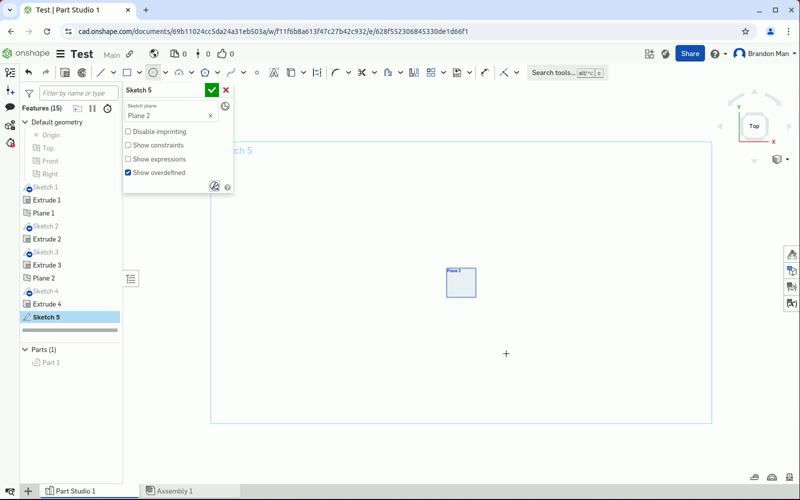
key_up(shift)
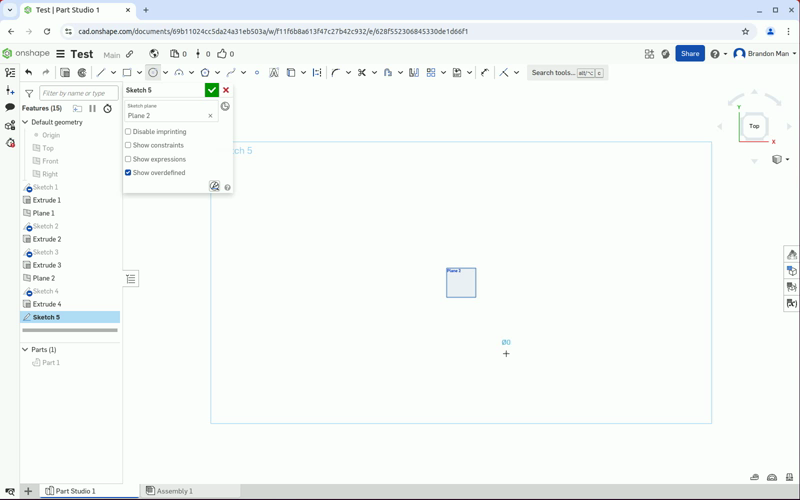
mouse_move(510, 353)
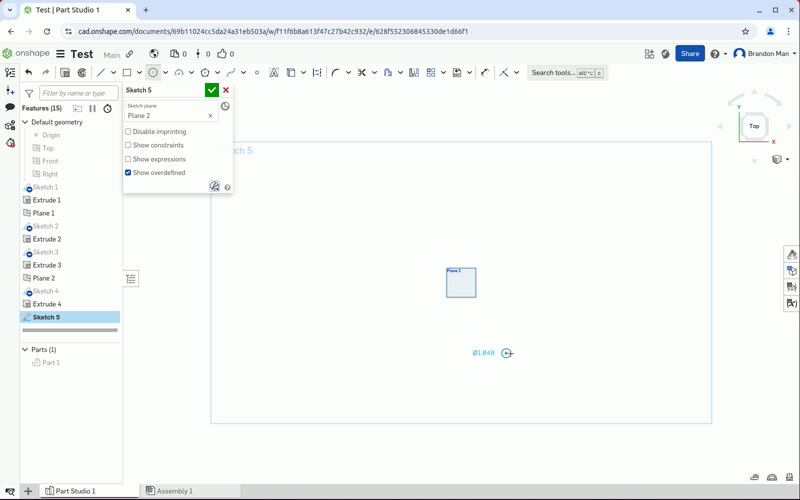
click(510, 353)
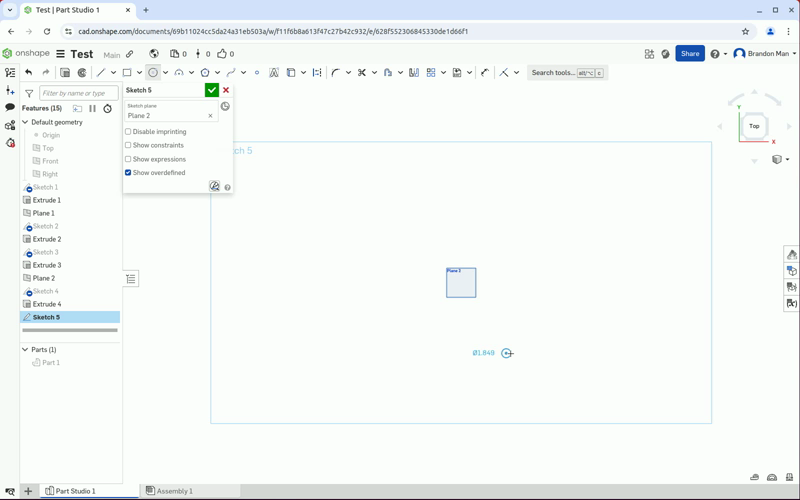
key(esc)
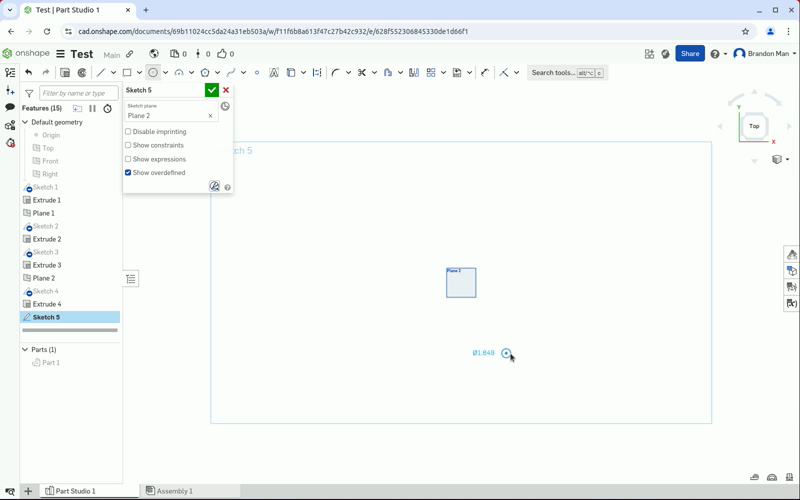
mouse_move(505, 356)
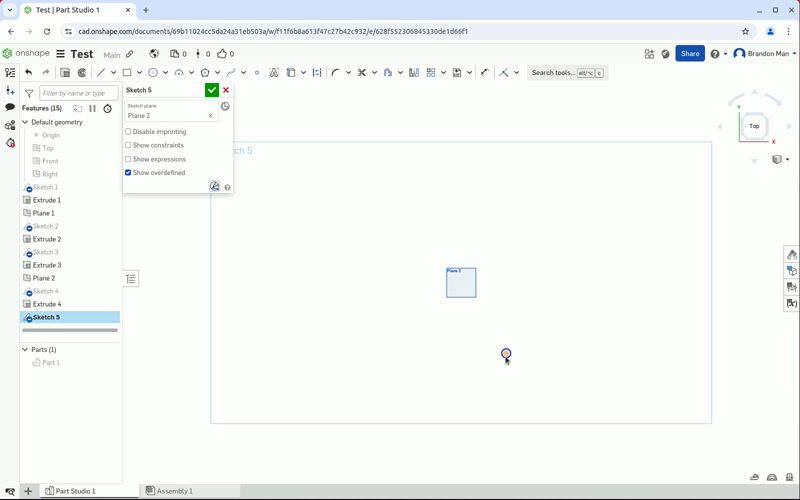
scroll(6)
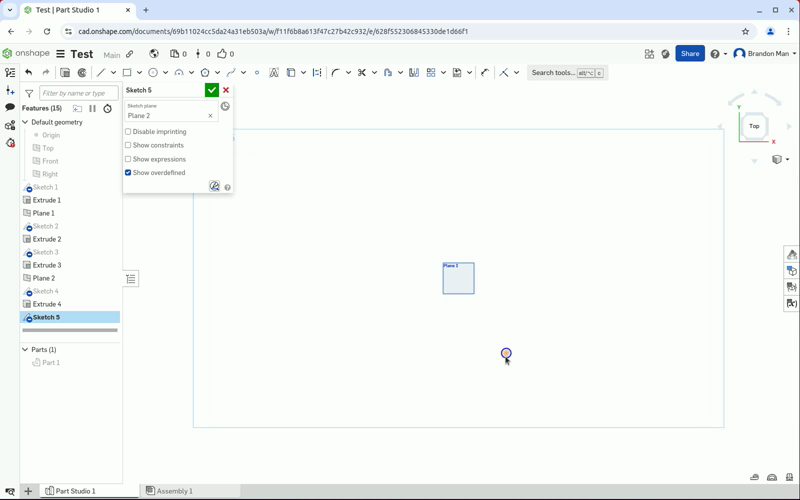
scroll(6)
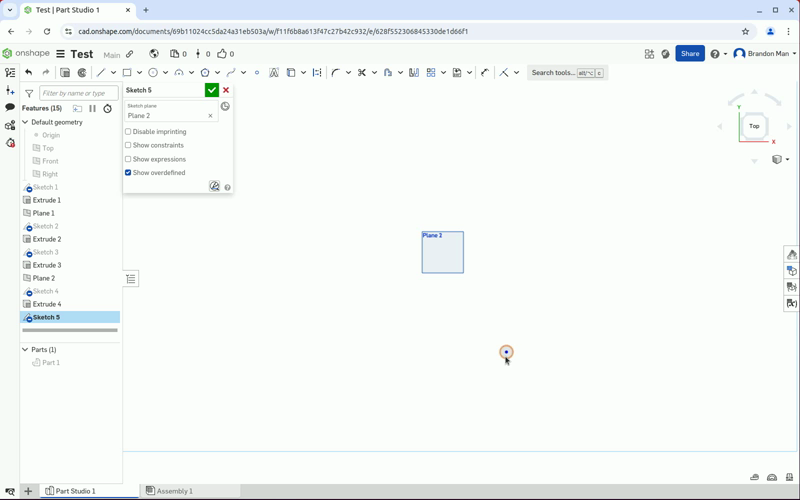
scroll(6)
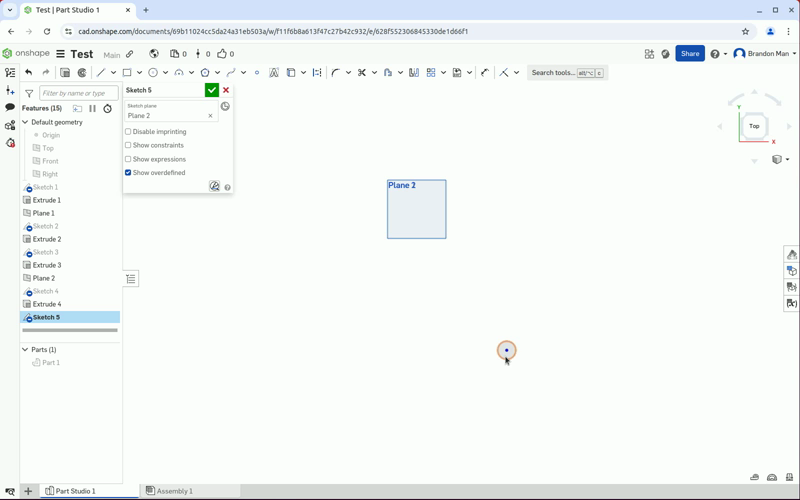
scroll(6)
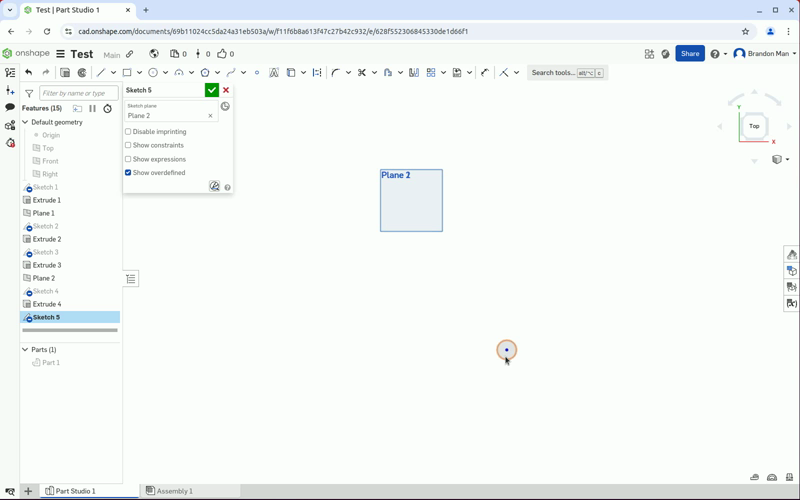
scroll(6)
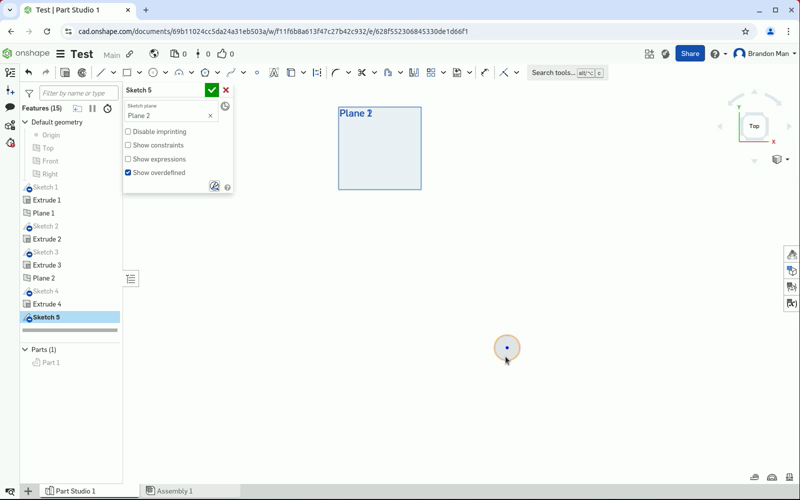
scroll(6)
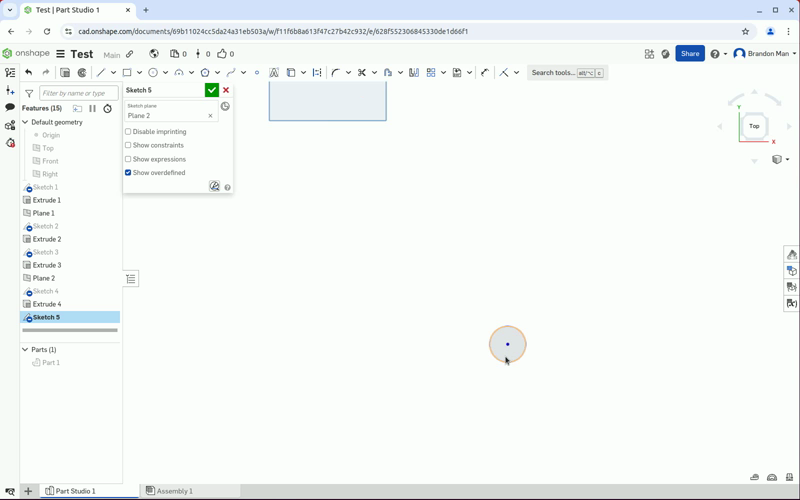
scroll(6)
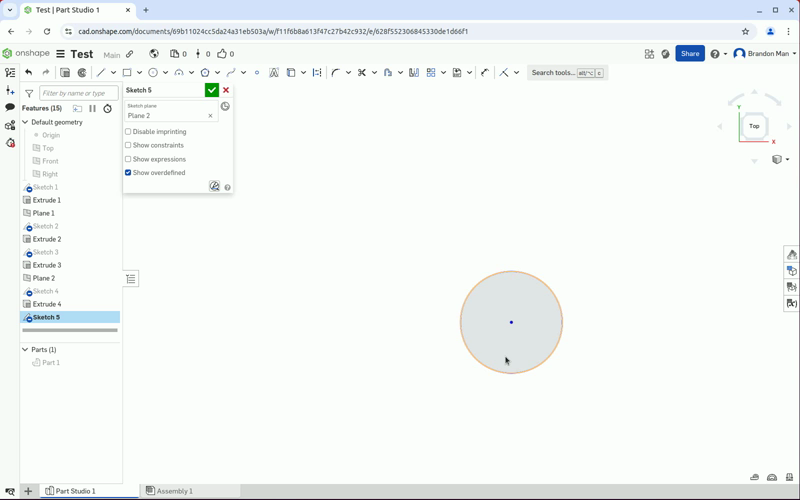
click(505, 356)
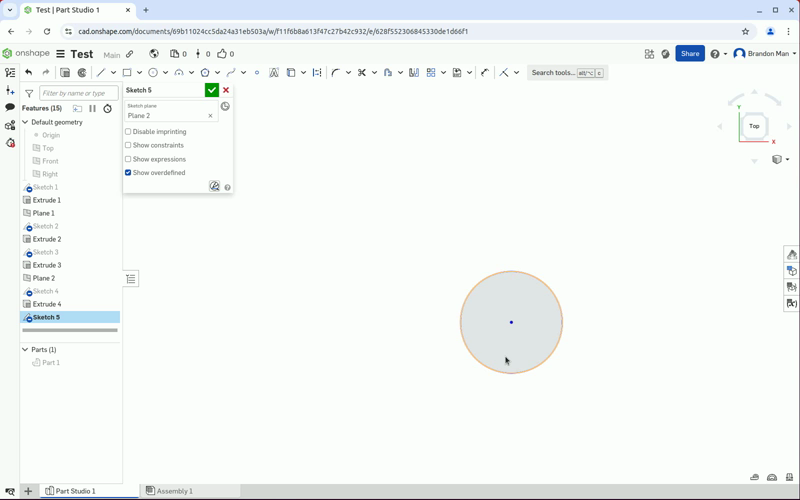
scroll(-6)
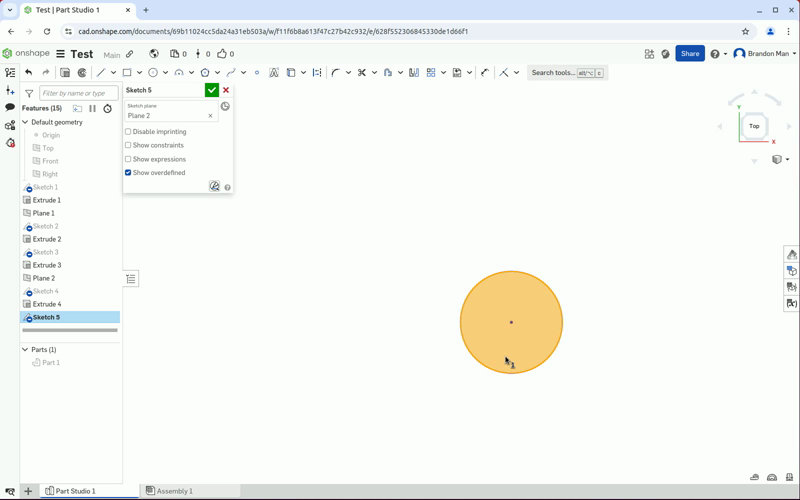
scroll(-6)
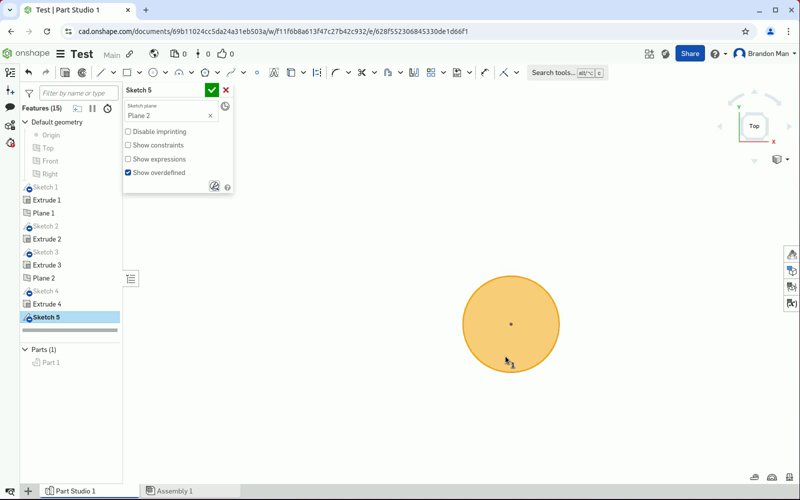
scroll(-6)
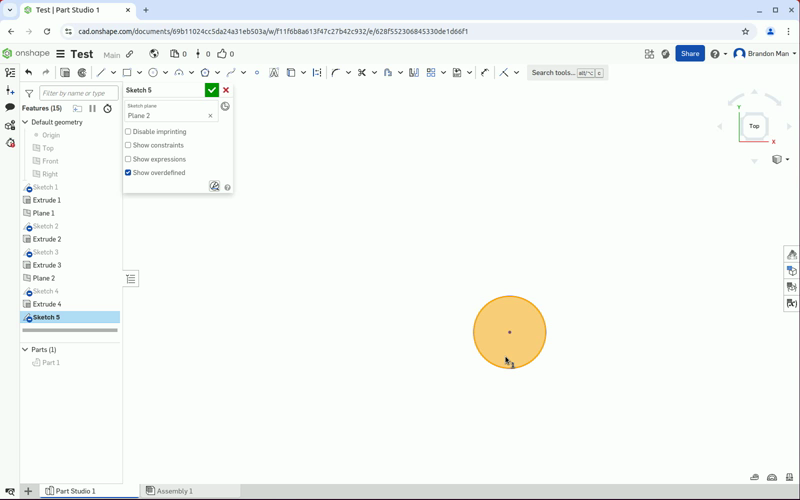
scroll(-6)
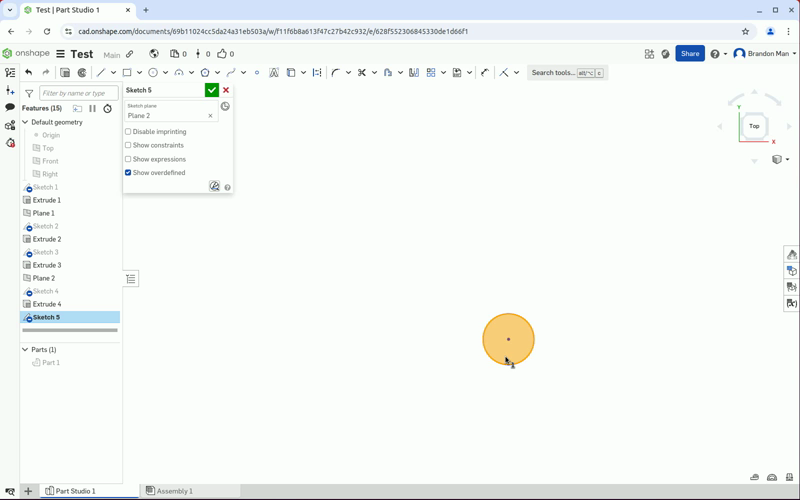
scroll(-6)
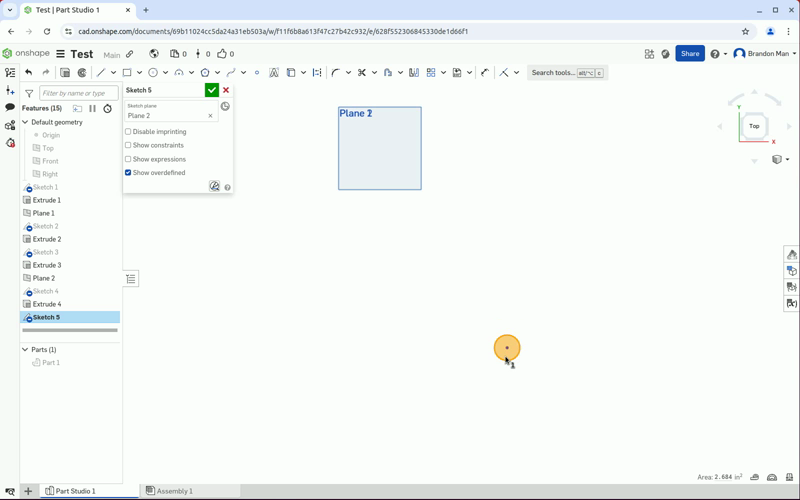
scroll(-6)
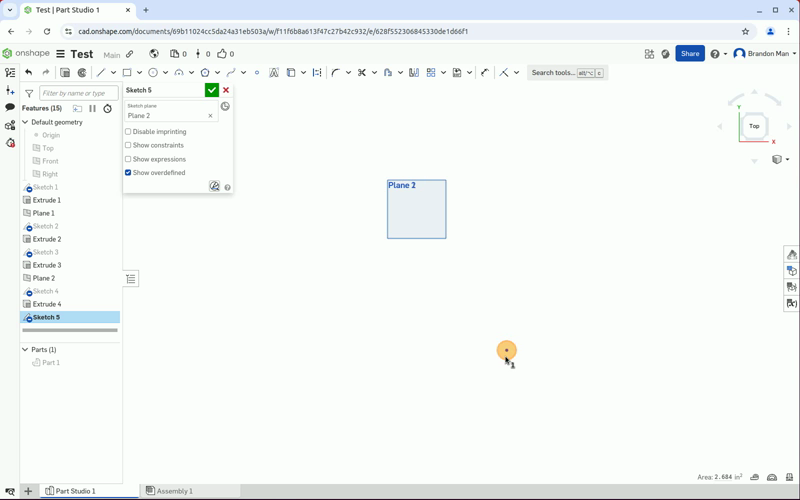
scroll(-6)
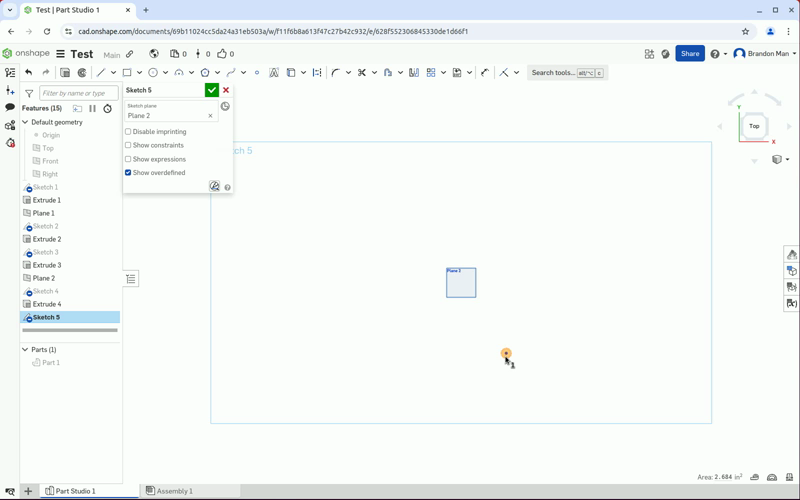
mouse_move(73, 352)
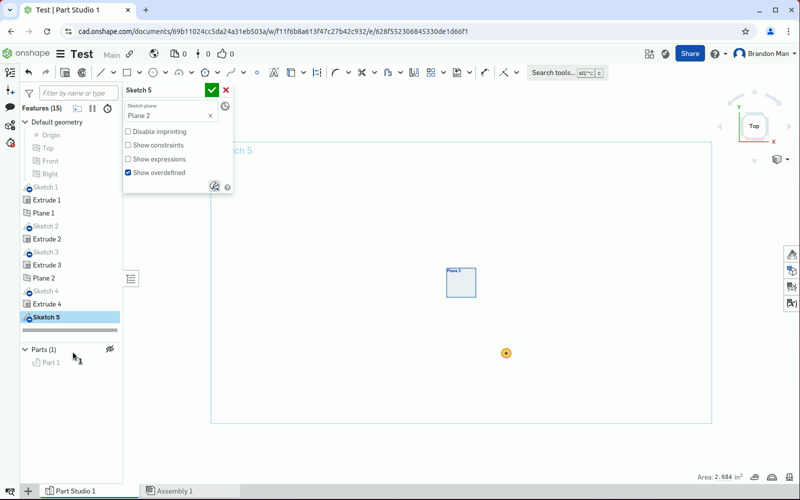
key(shift+y)
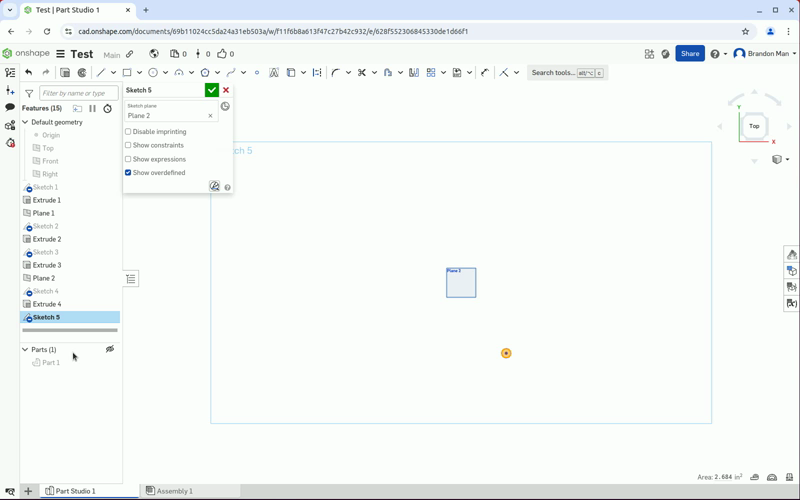
key(shift+e)
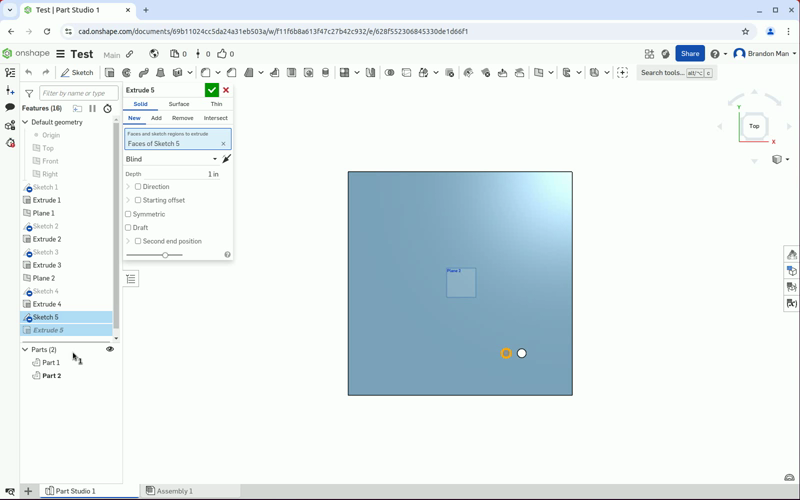
mouse_move(143, 106)
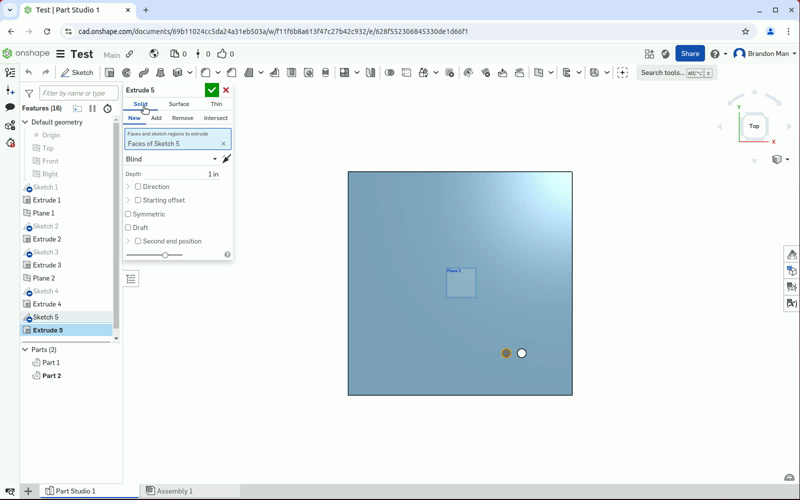
click(143, 106)
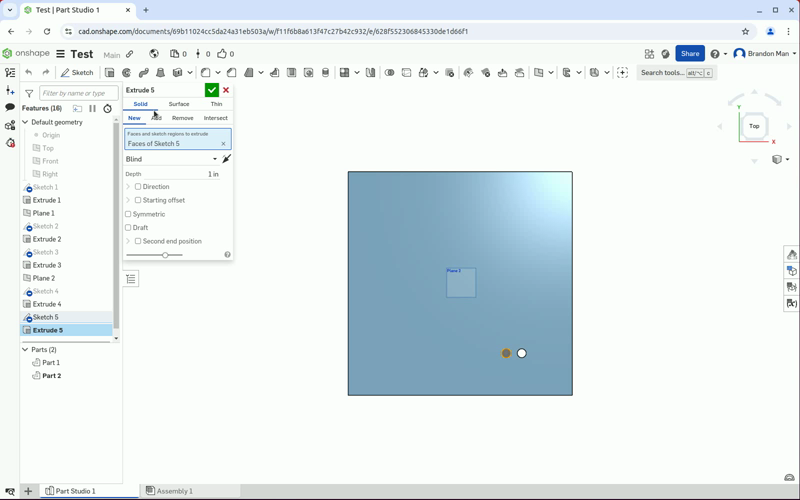
mouse_move(186, 120)
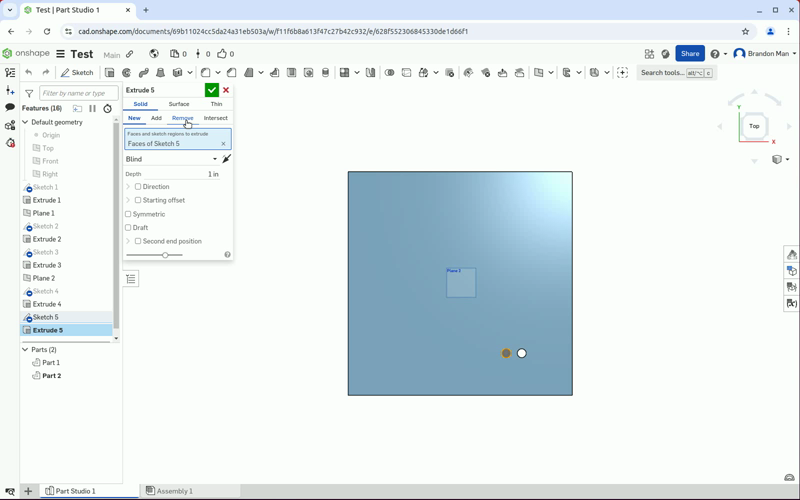
click(186, 120)
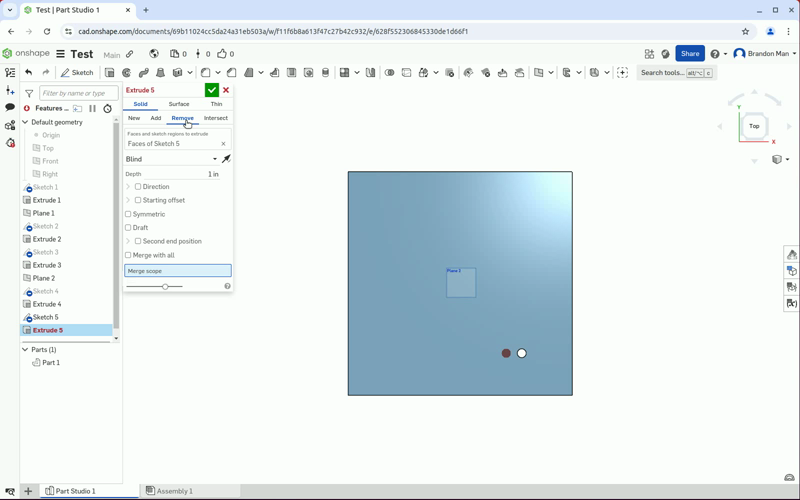
key(tab, 4)
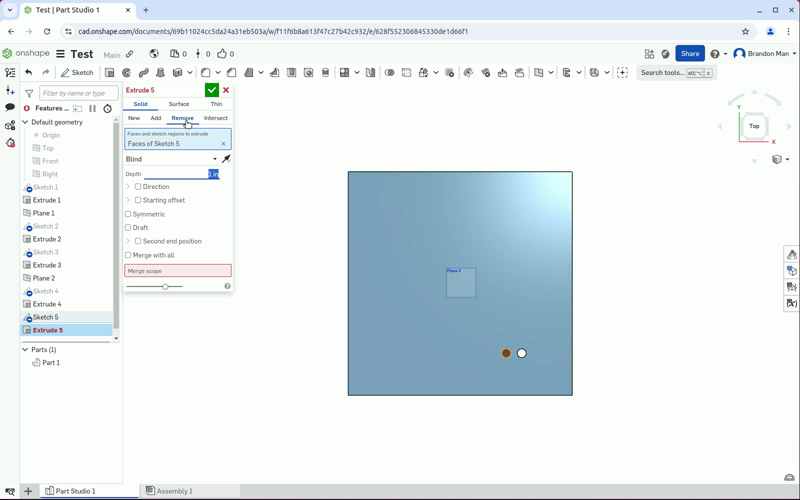
text(11.554)
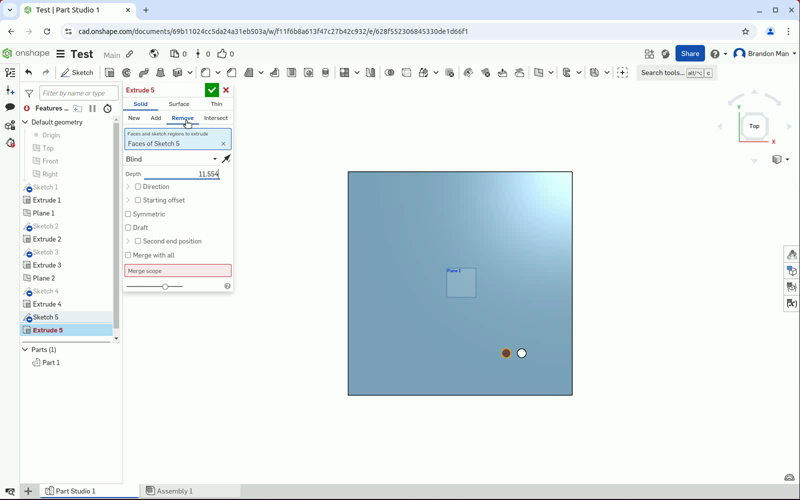
key(tab, 6)
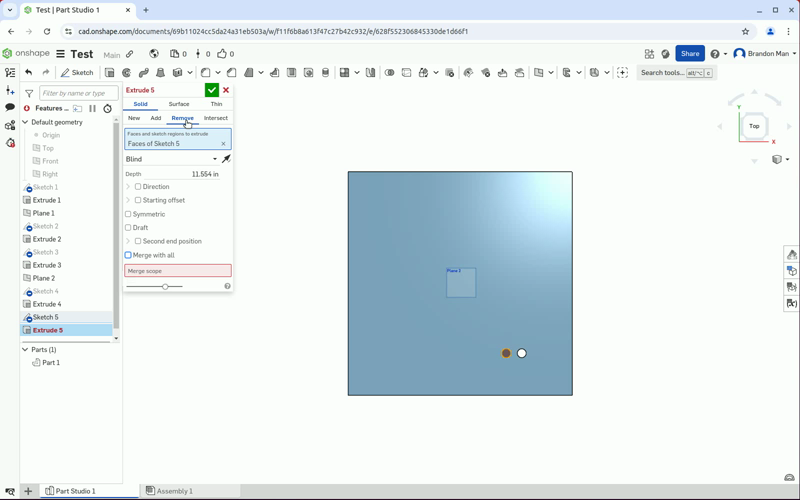
key(space)
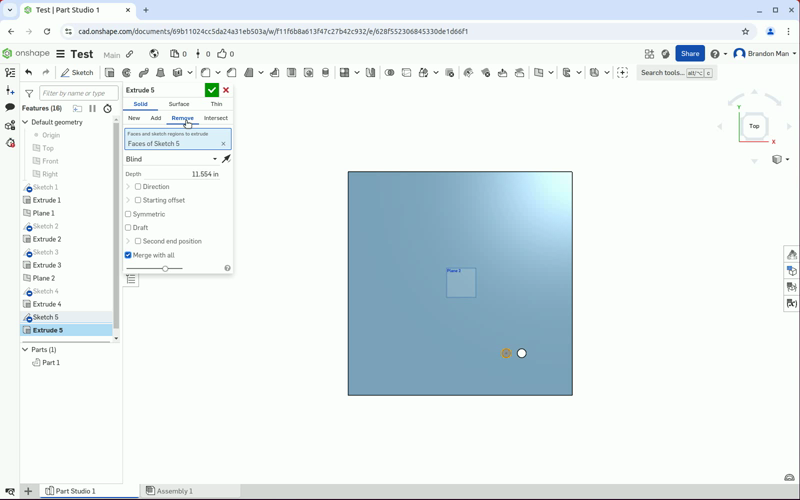
key(enter)
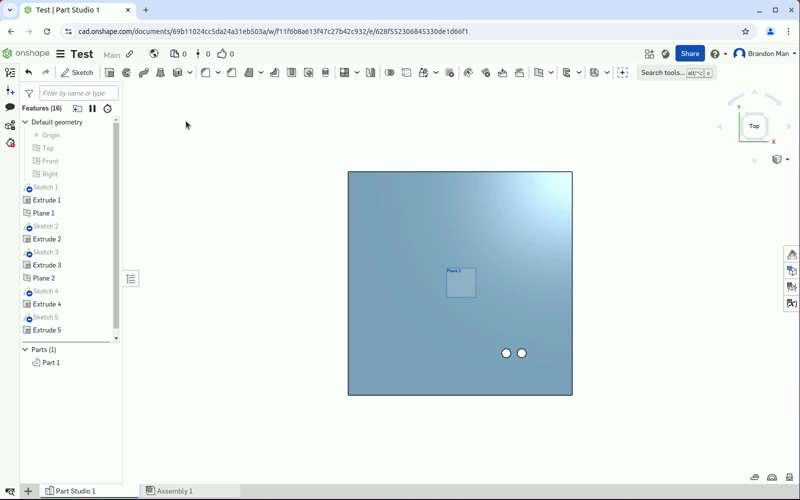
key(shift+h)
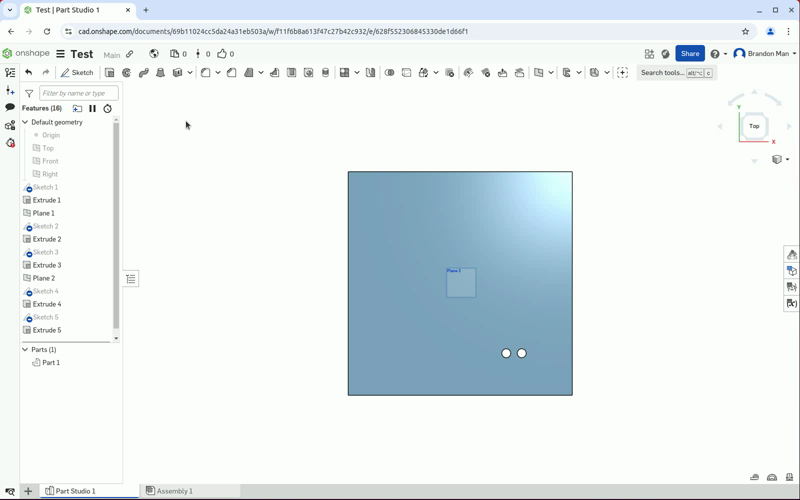
key(shift+h)
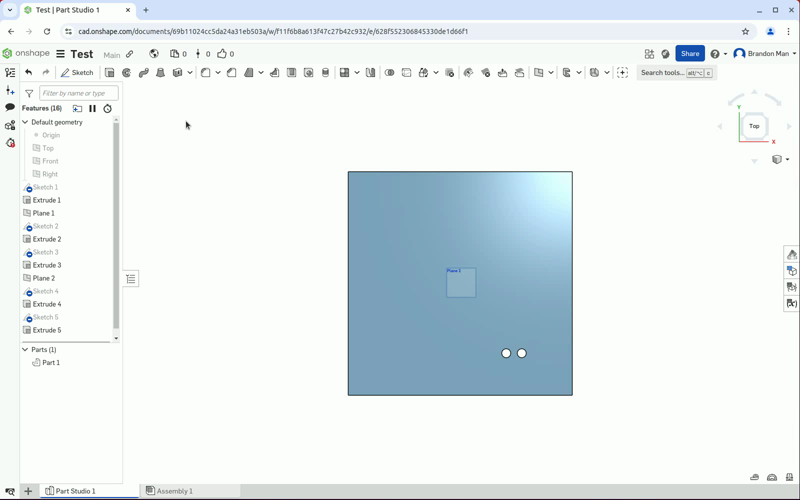
mouse_move(69, 189)
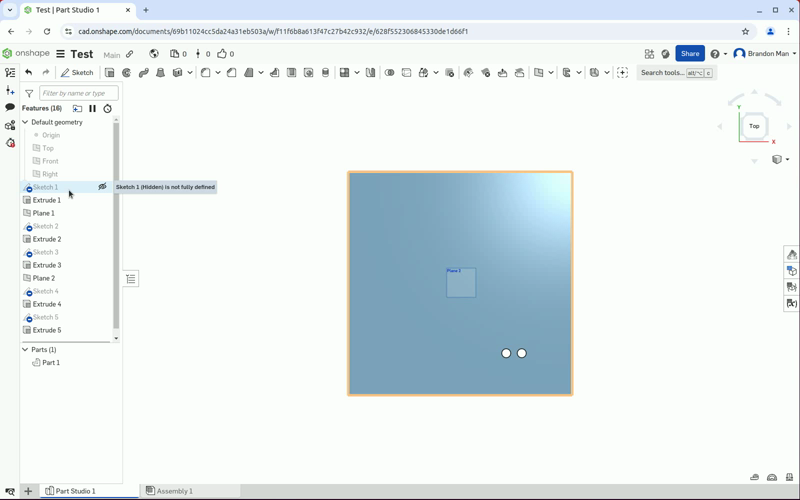
click(69, 189)
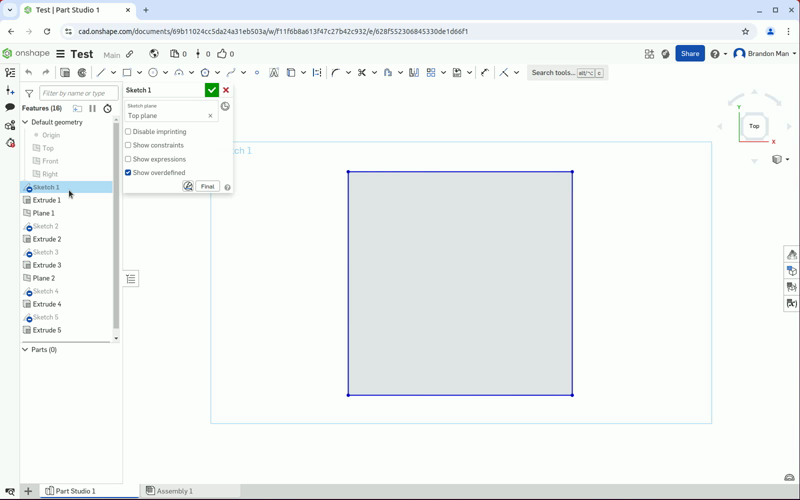
mouse_move(229, 92)
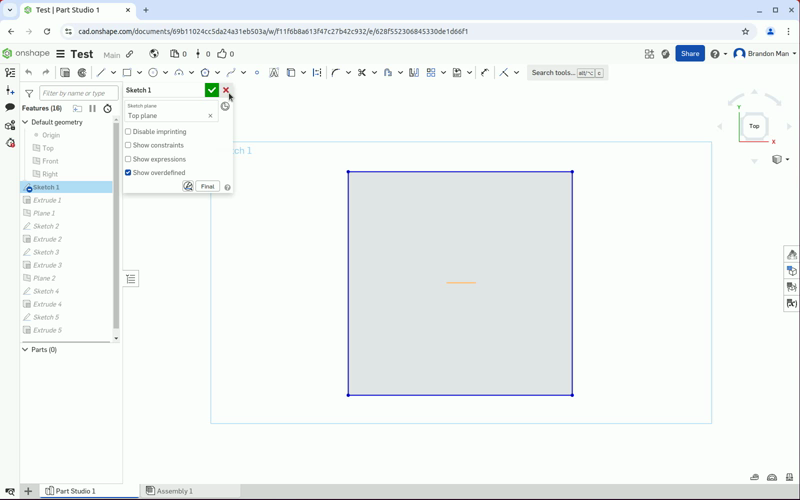
click(229, 92)
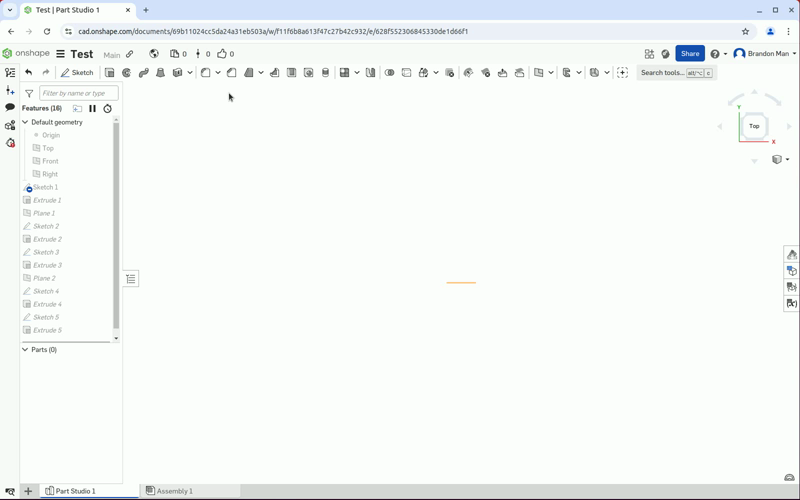
key(shift+s)
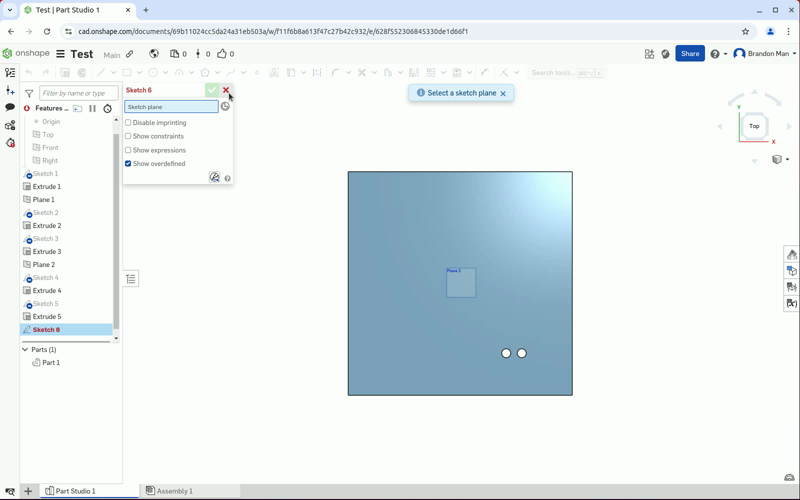
mouse_move(69, 202)
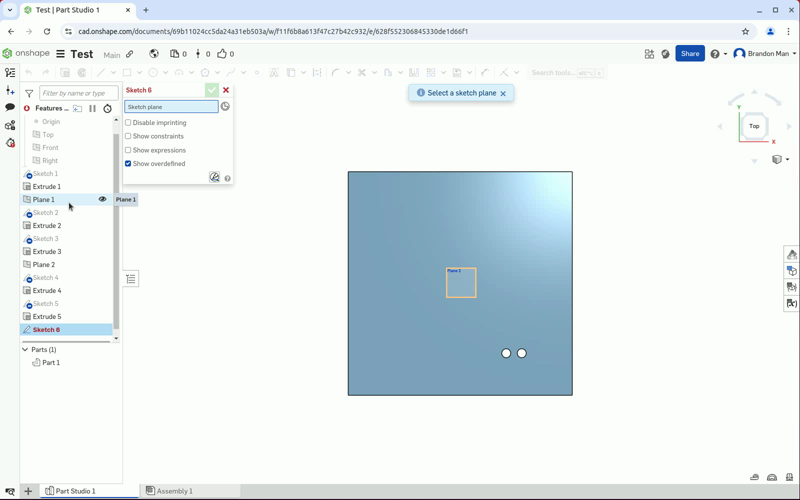
click(69, 202)
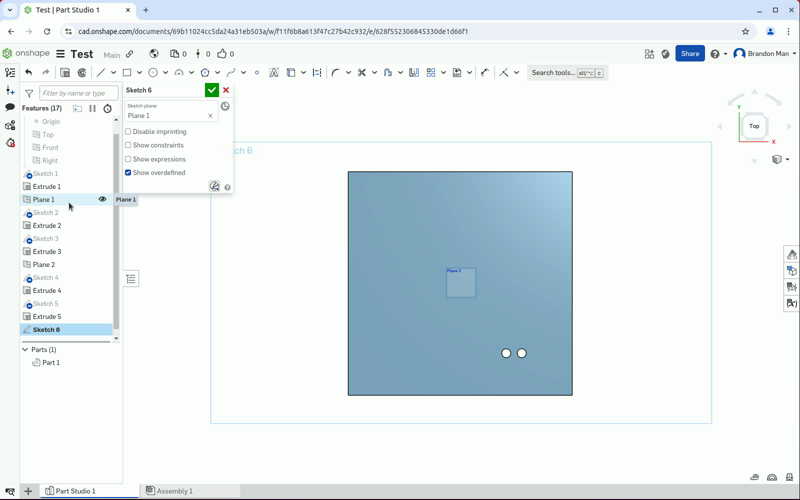
mouse_move(73, 352)
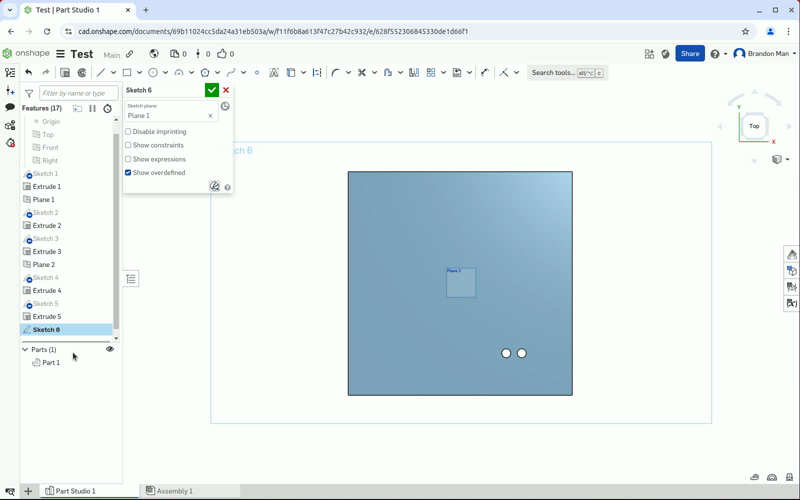
key(y)
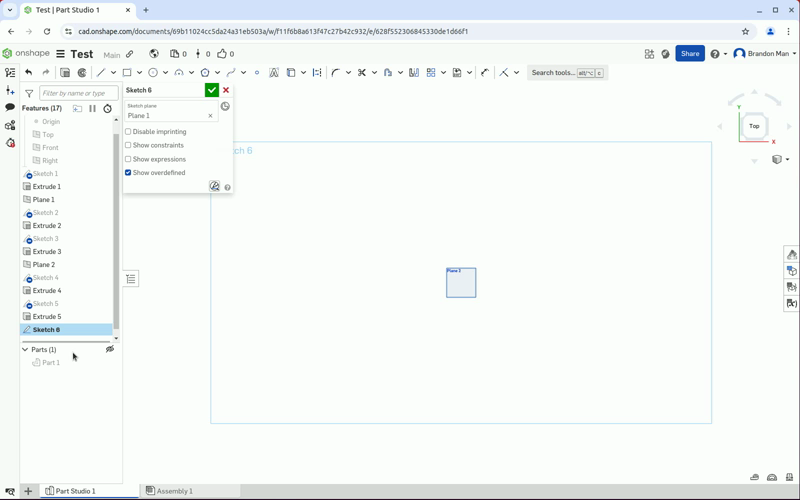
key(c)
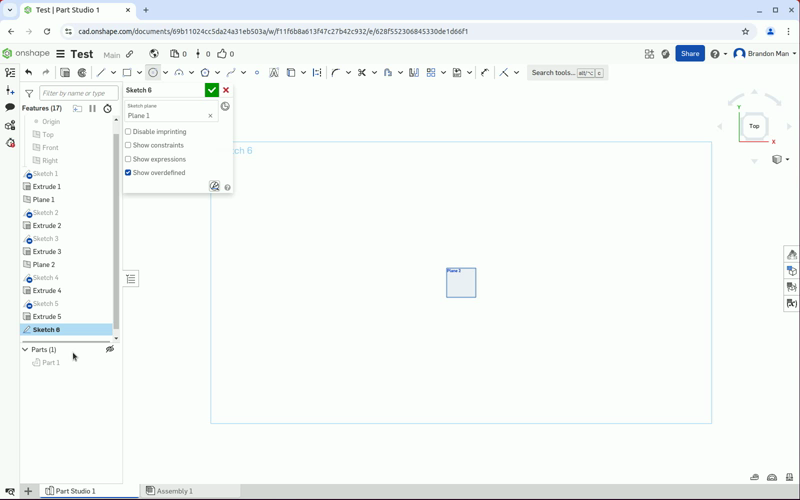
key_down(shift)
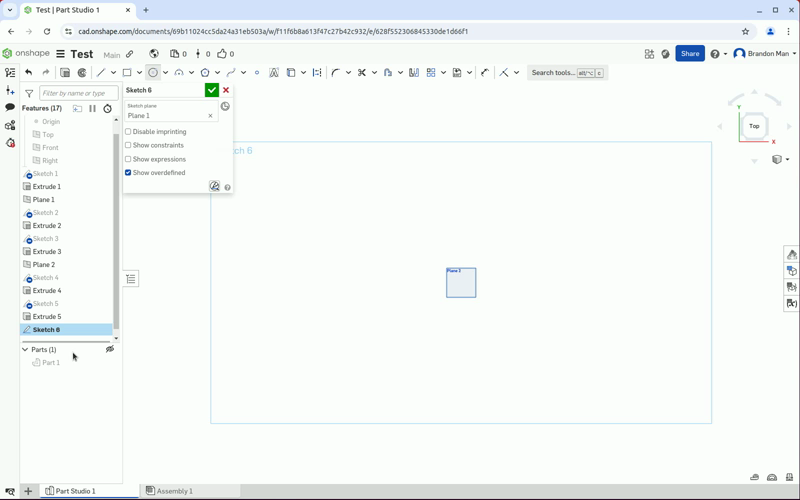
mouse_move(513, 370)
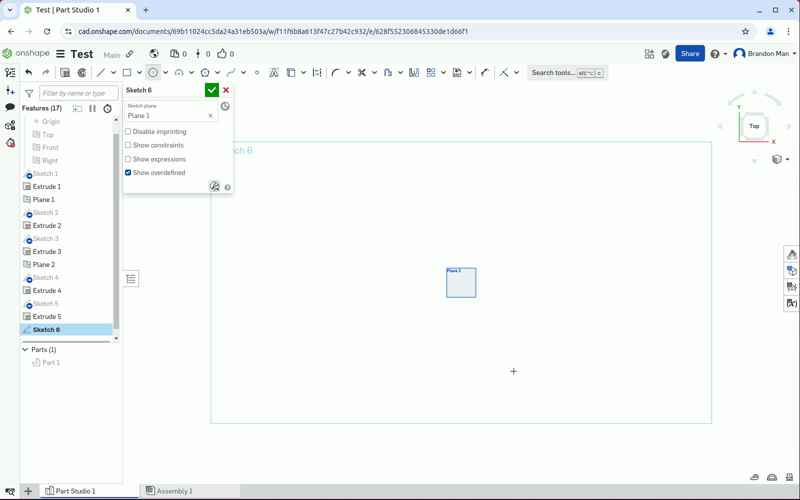
click(513, 370)
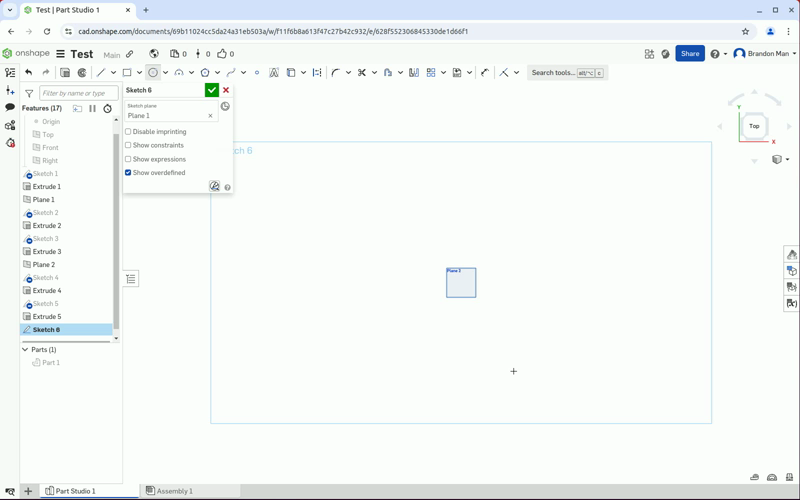
key_up(shift)
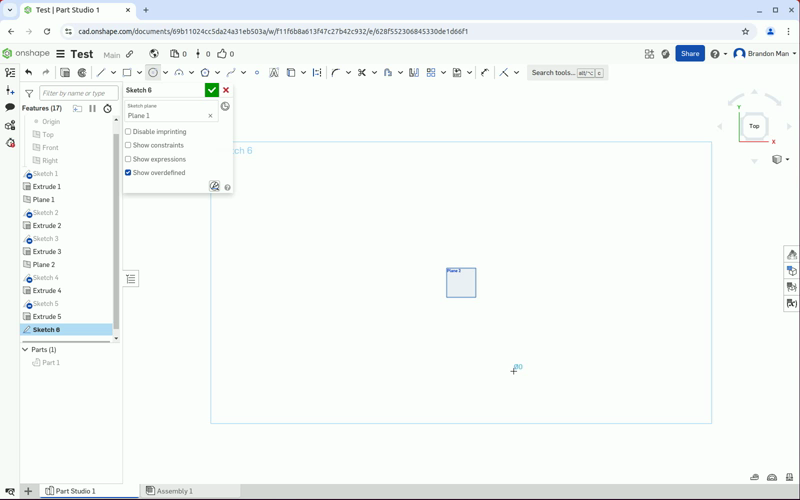
mouse_move(518, 370)
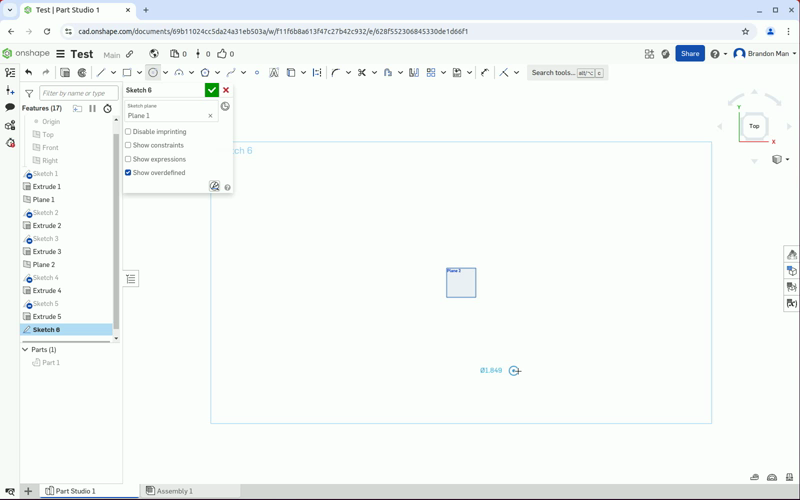
click(518, 370)
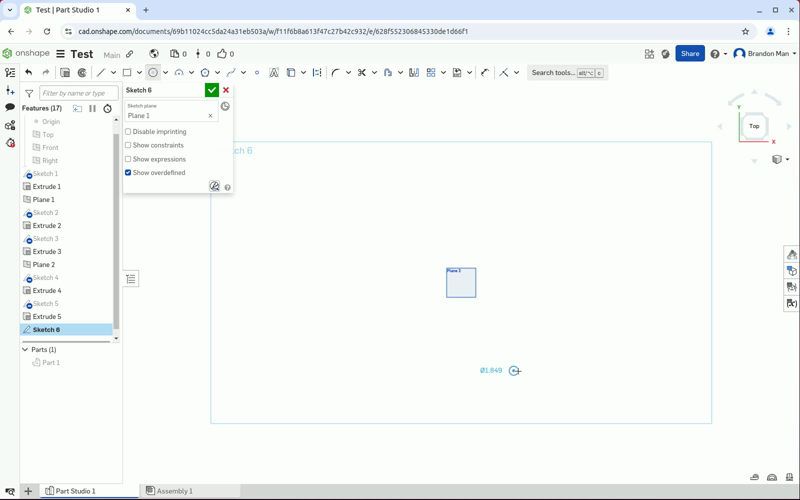
key(esc)
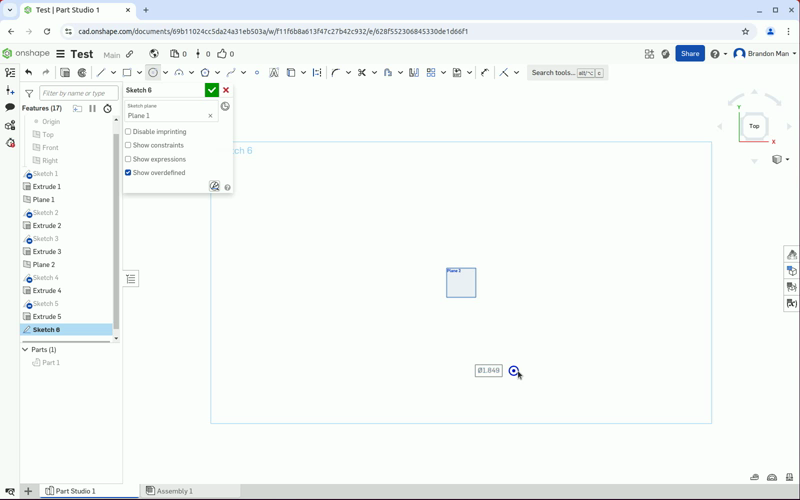
mouse_move(514, 370)
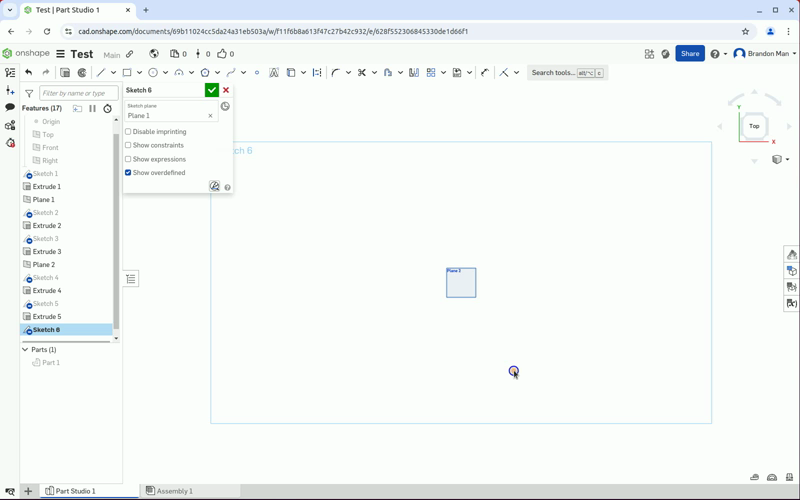
scroll(6)
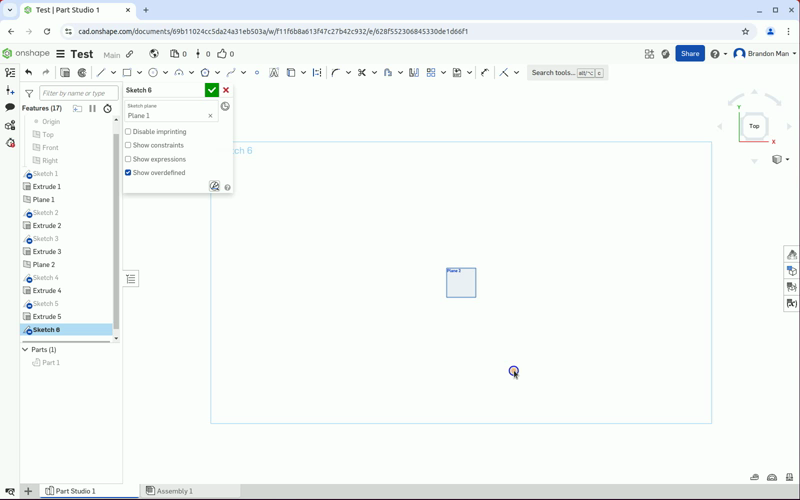
scroll(6)
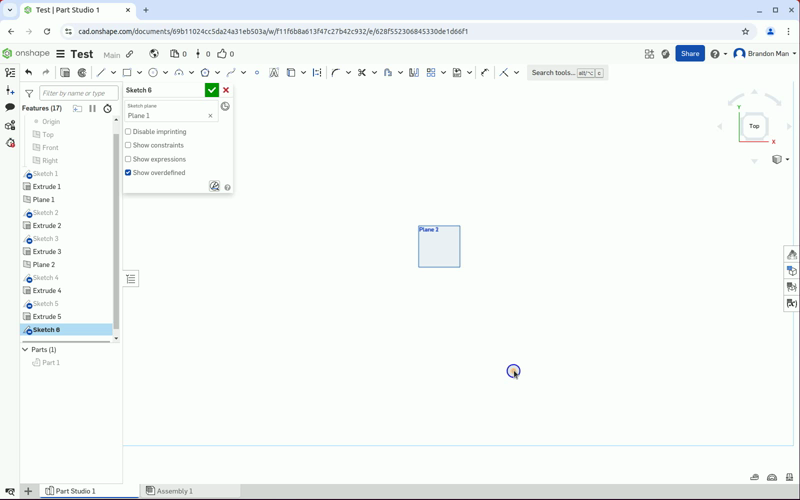
scroll(6)
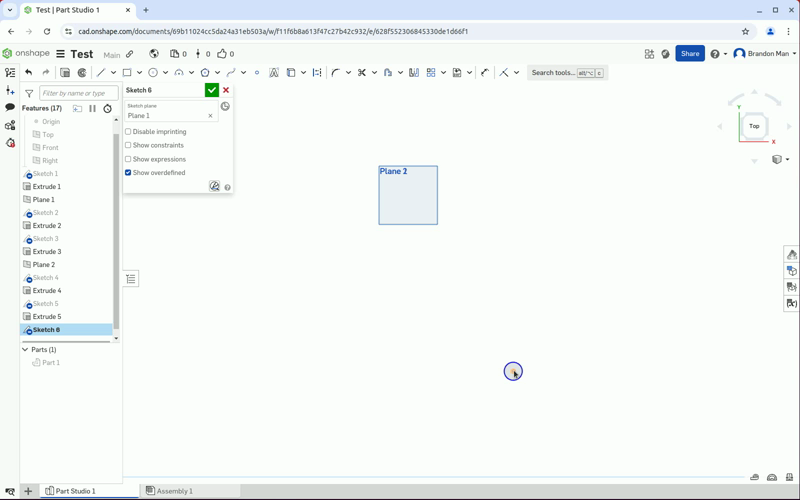
scroll(6)
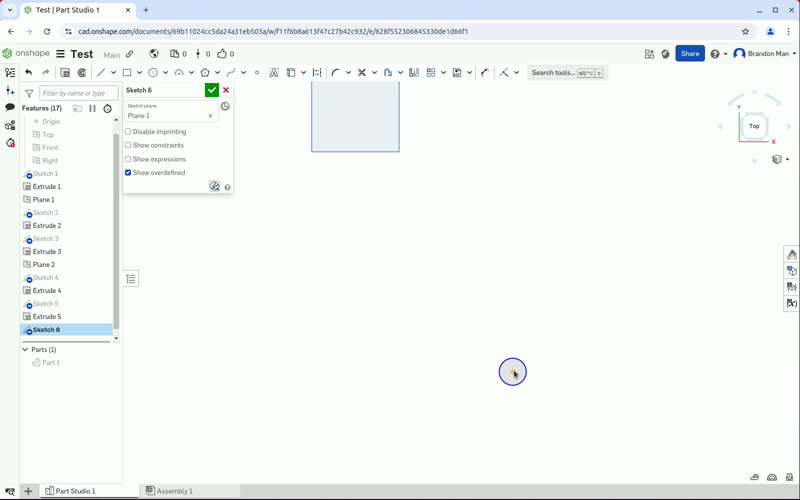
scroll(6)
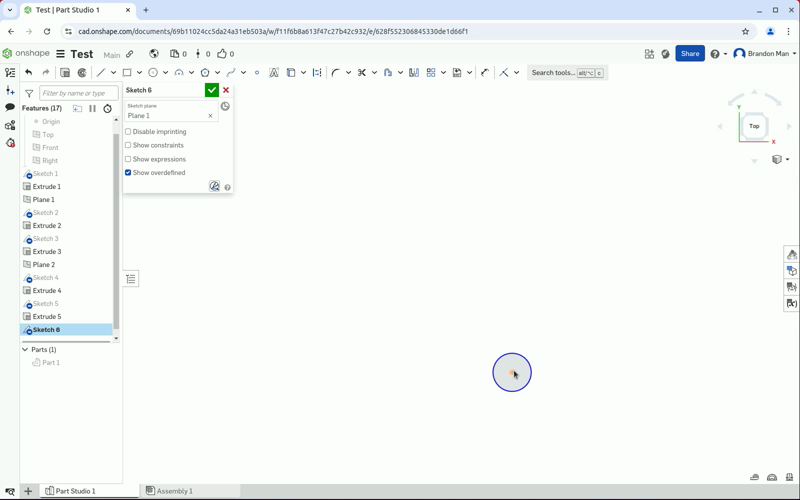
scroll(6)
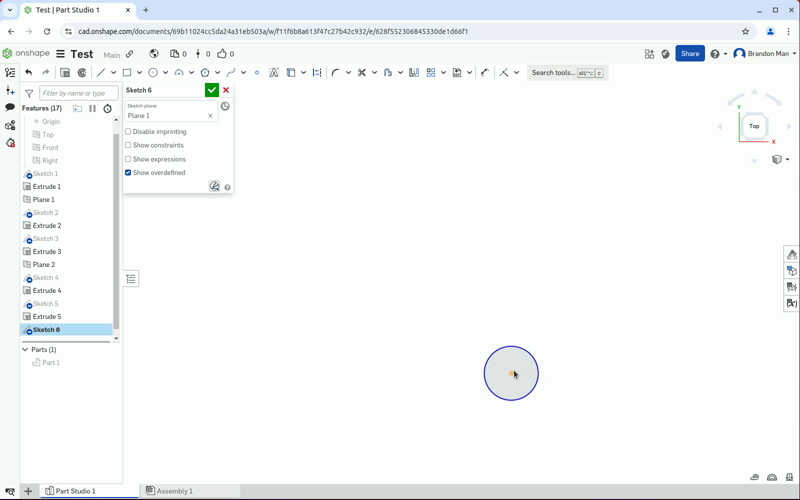
scroll(6)
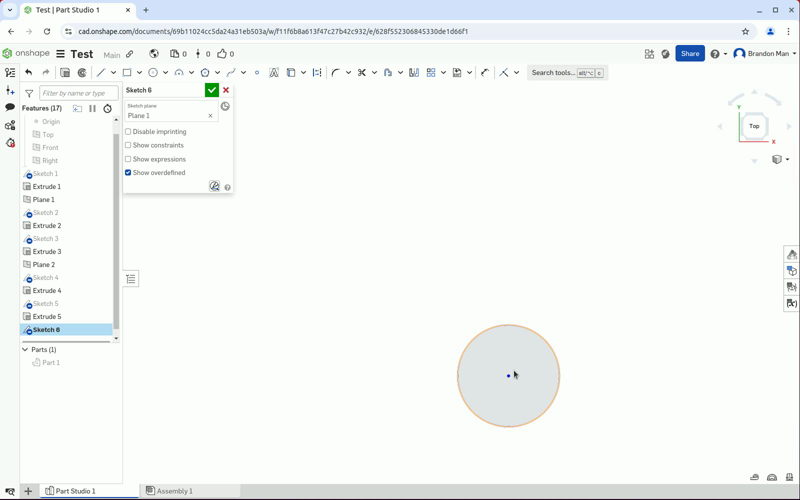
click(514, 370)
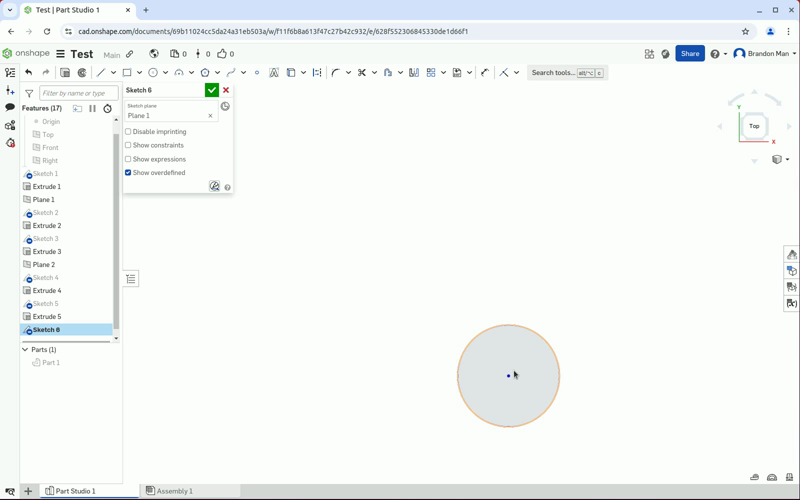
scroll(-6)
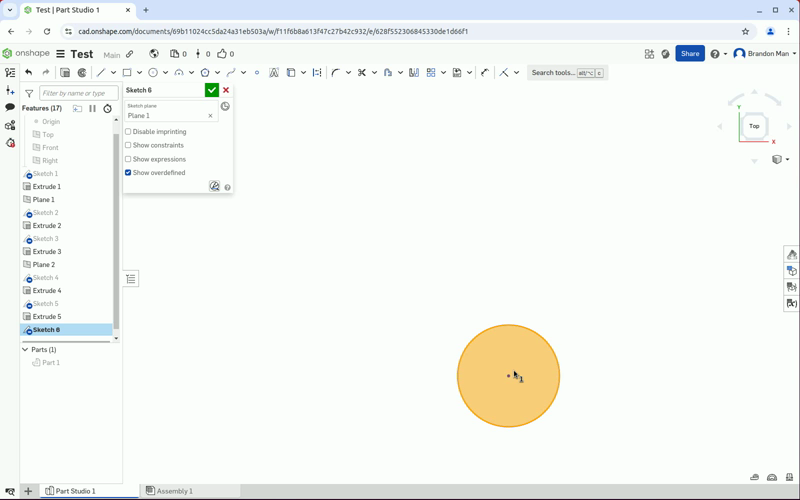
scroll(-6)
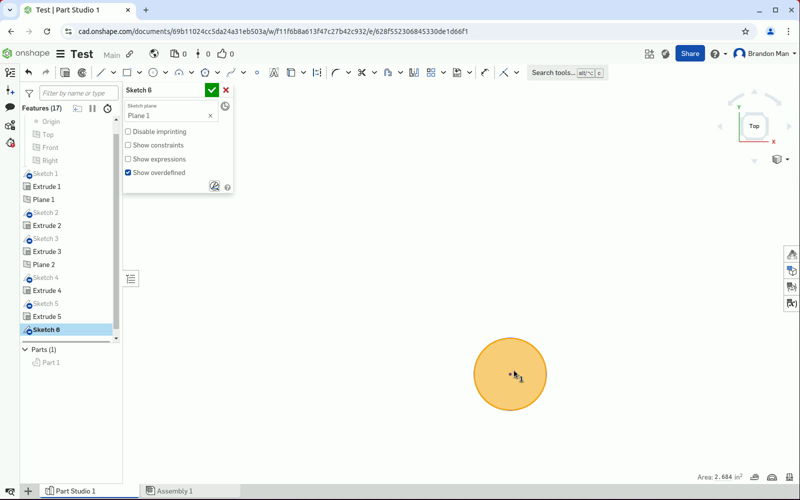
scroll(-6)
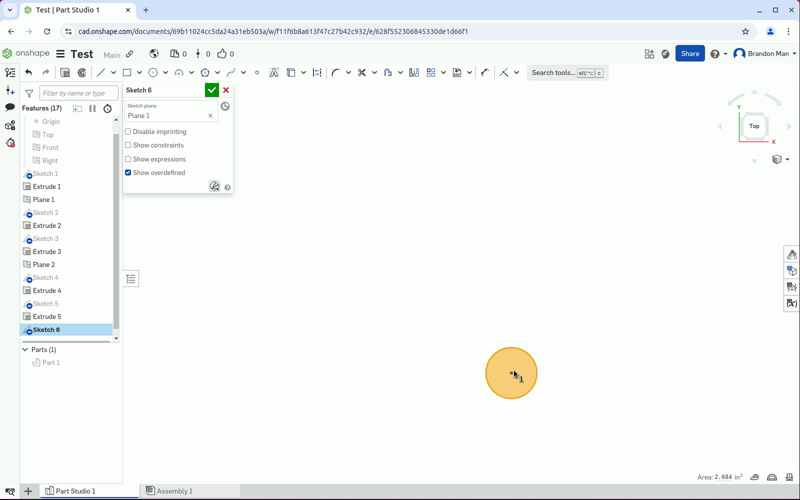
scroll(-6)
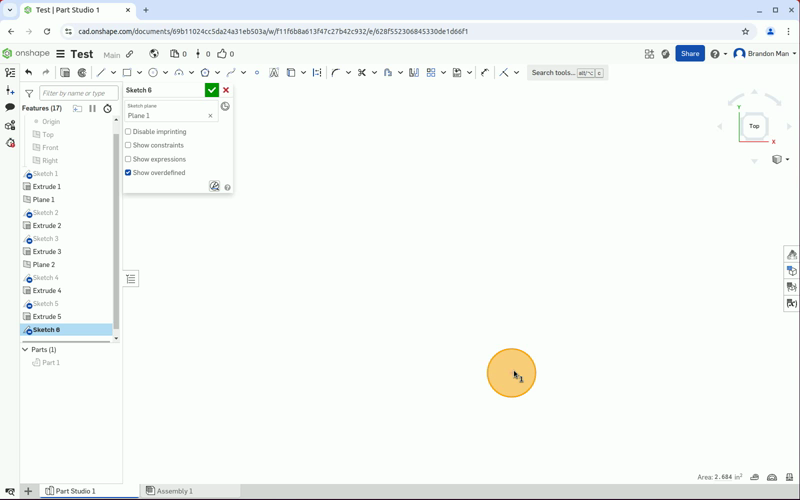
scroll(-6)
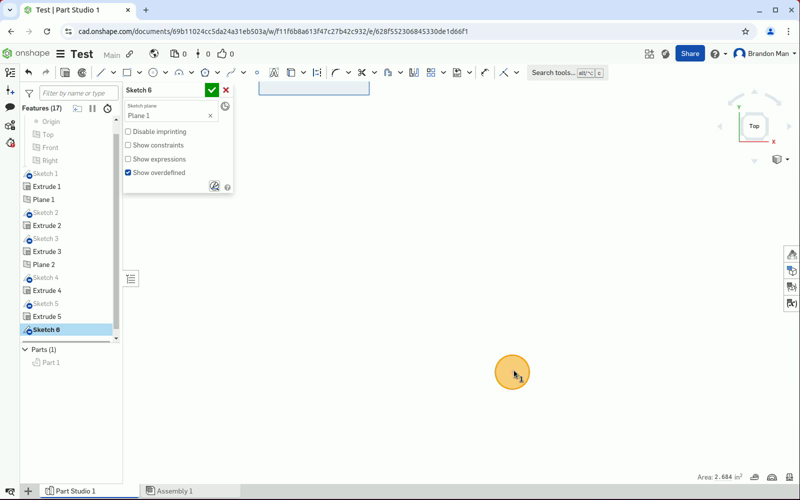
scroll(-6)
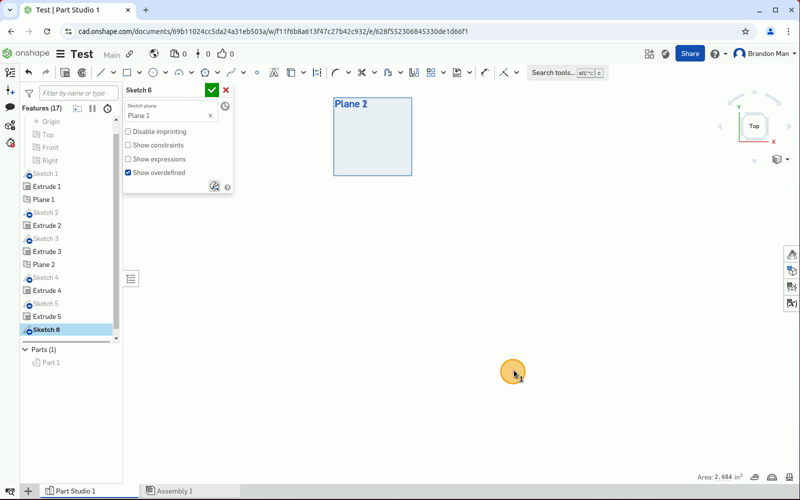
scroll(-6)
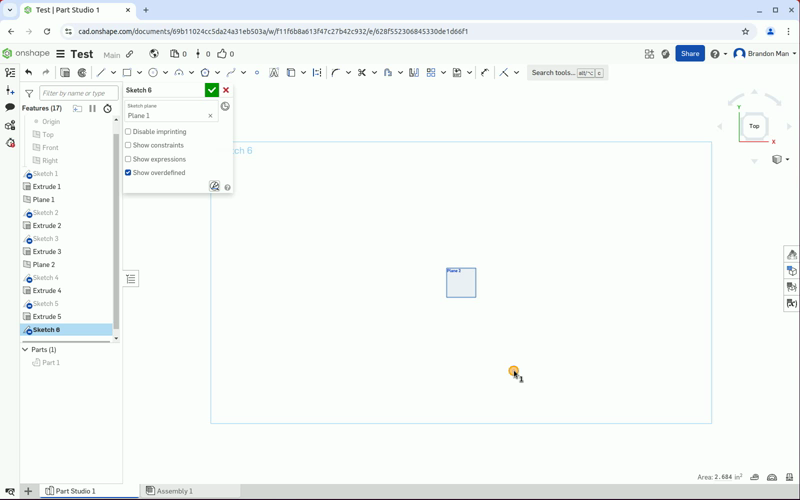
mouse_move(73, 352)
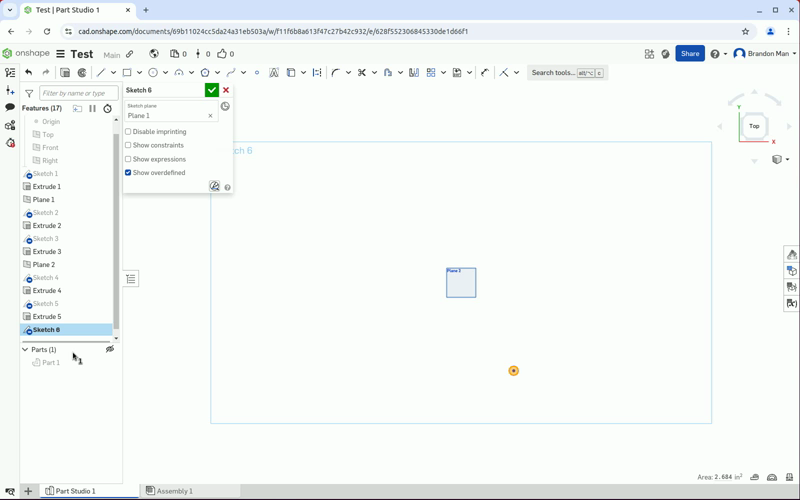
key(shift+y)
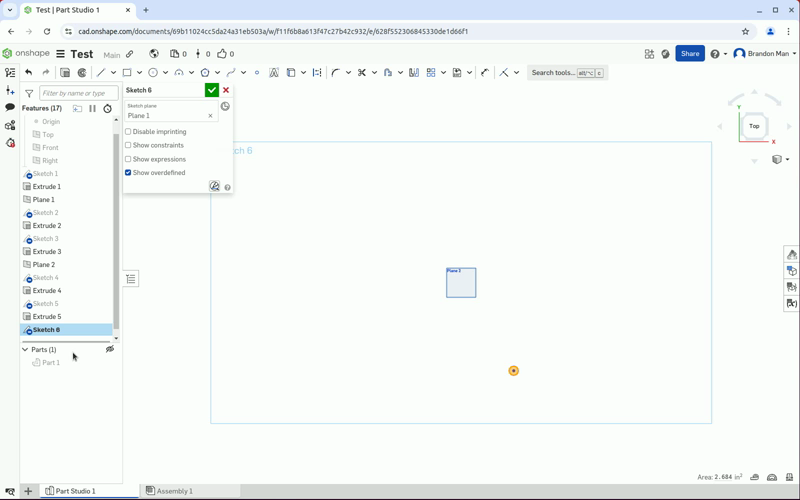
key(shift+e)
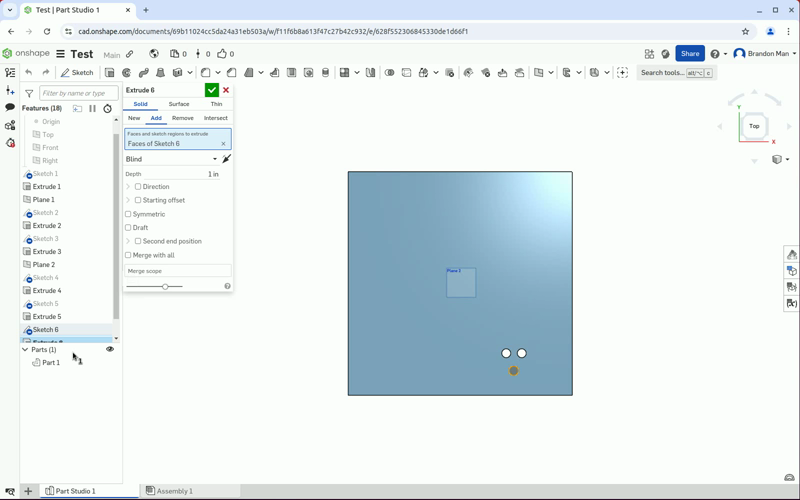
mouse_move(143, 106)
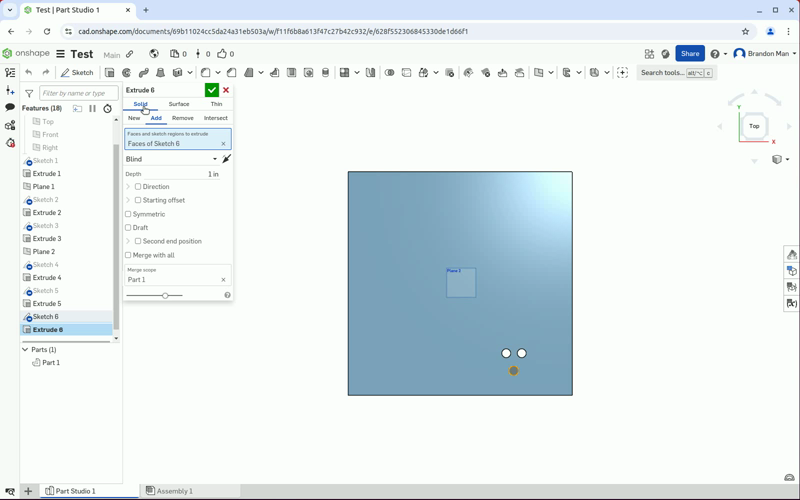
click(143, 106)
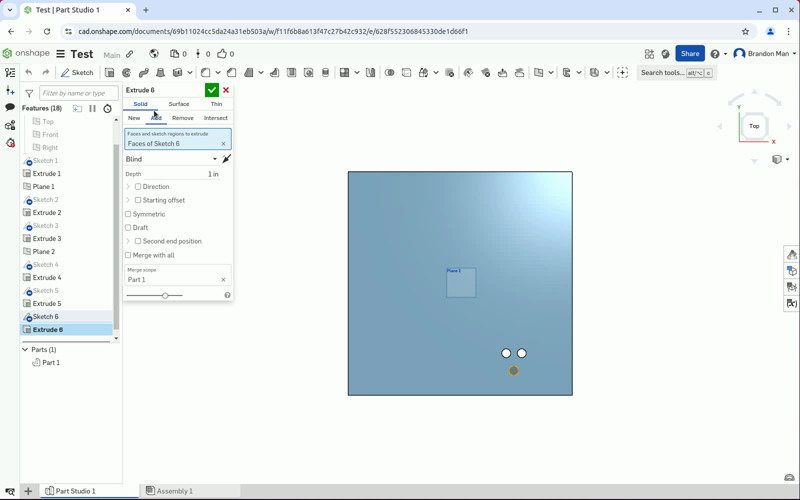
mouse_move(186, 120)
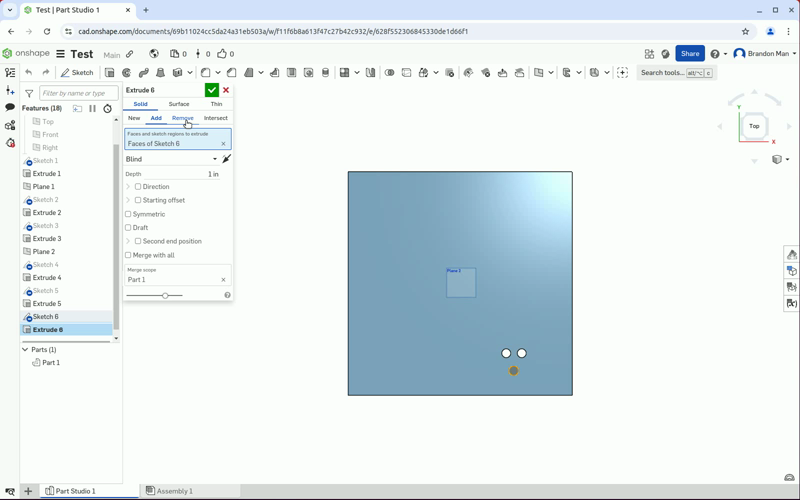
click(186, 120)
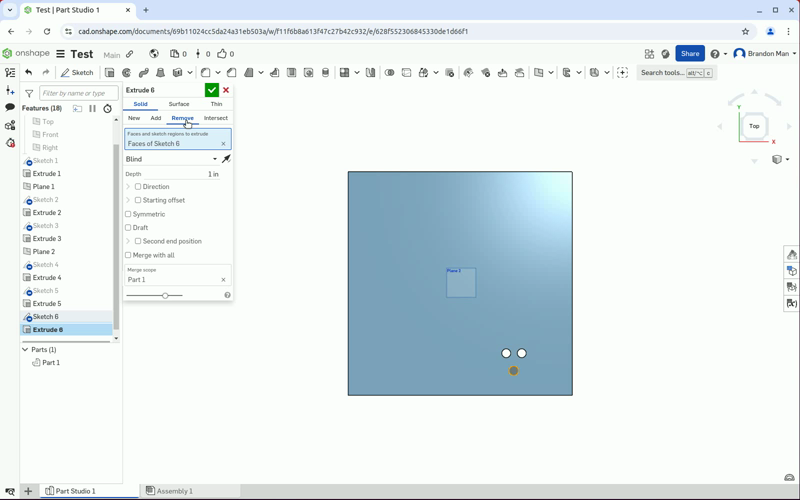
key(tab, 4)
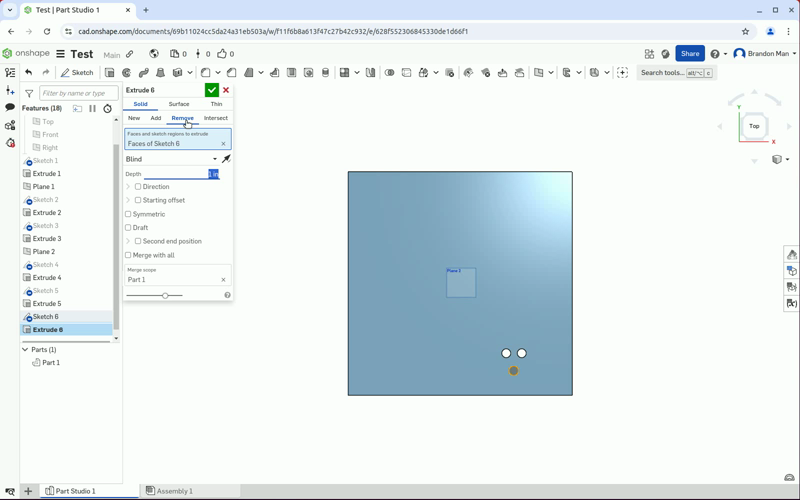
text(11.554)
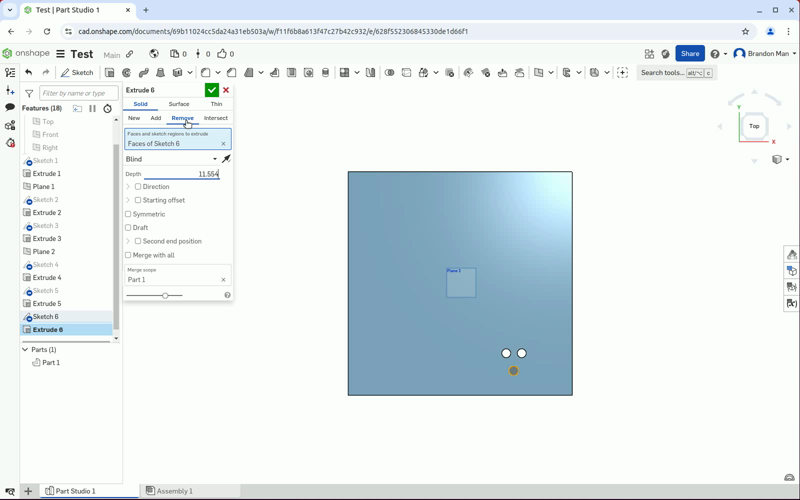
key(tab, 6)
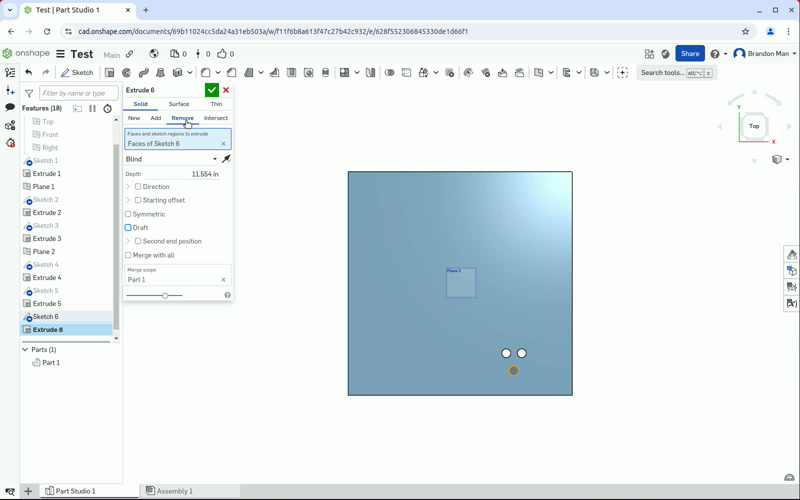
key(space)
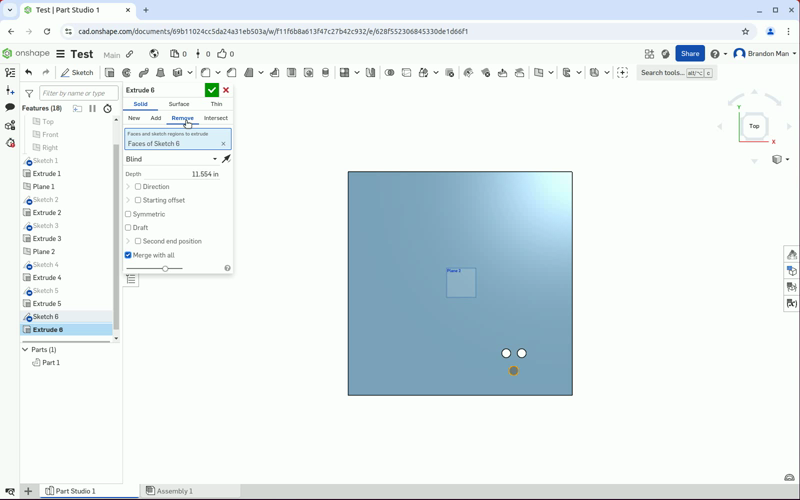
key(enter)
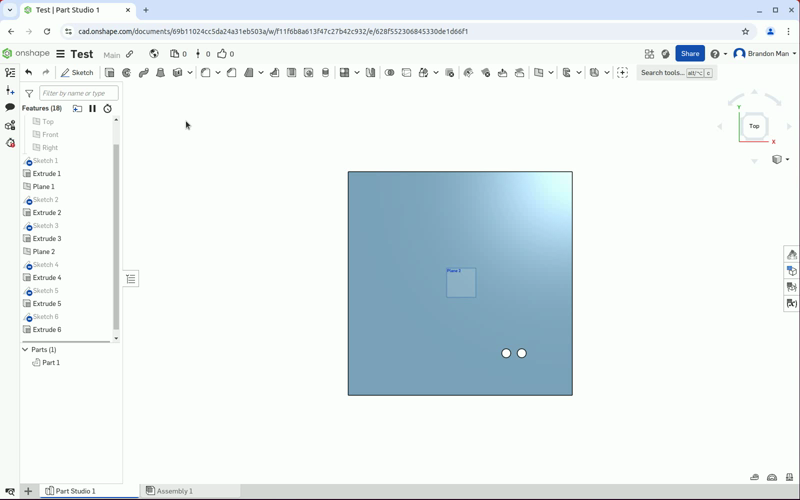
key(shift+h)
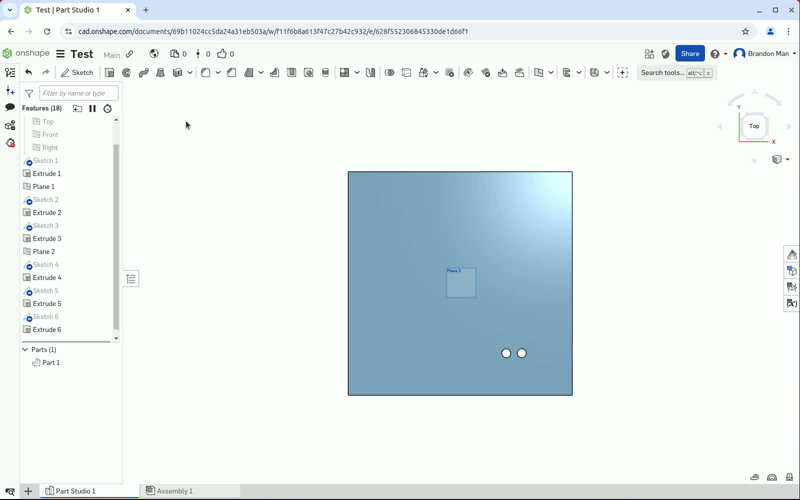
key(shift+h)
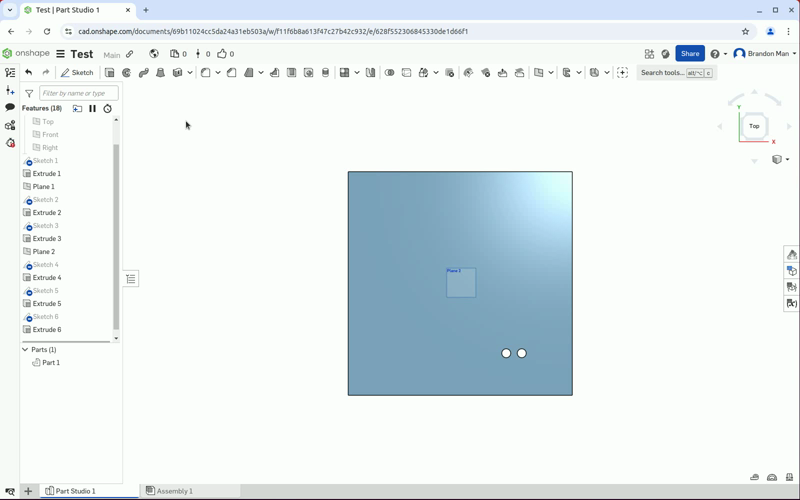
mouse_move(69, 163)
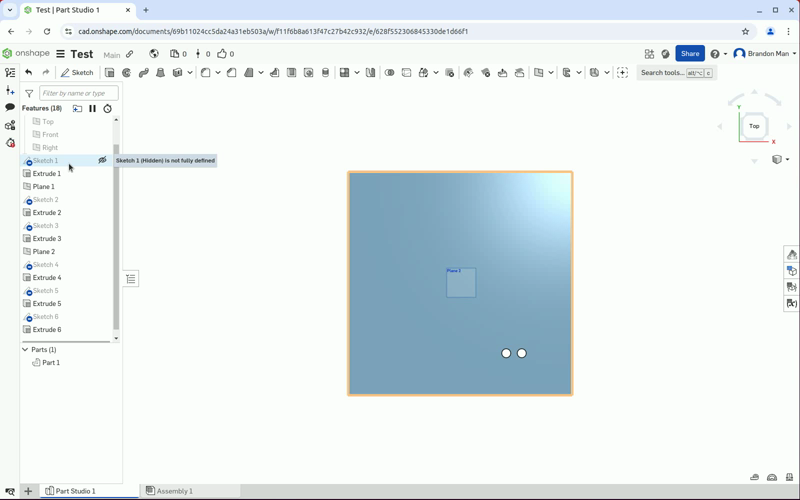
click(69, 163)
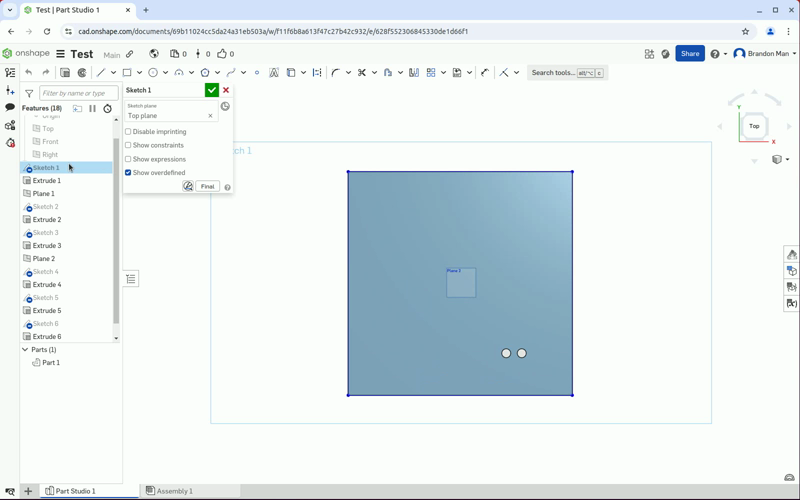
mouse_move(229, 92)
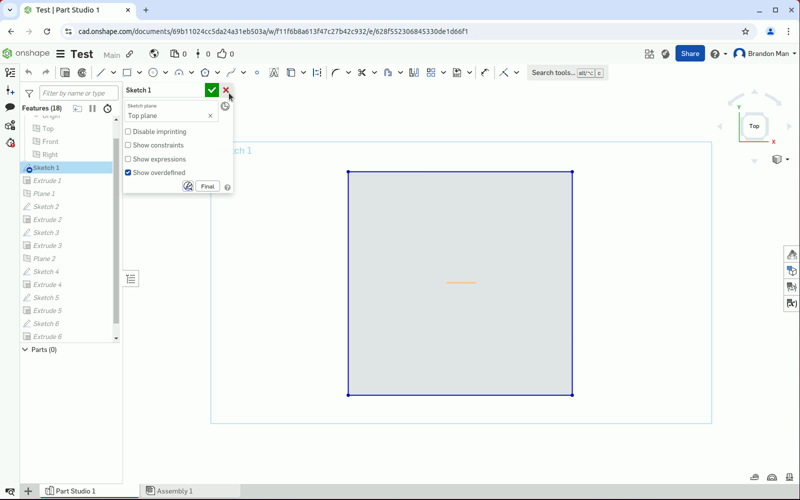
click(229, 92)
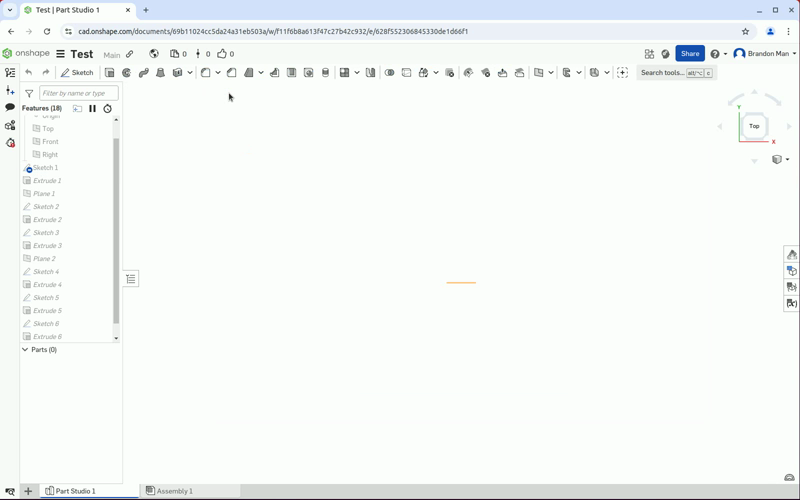
key(shift+s)
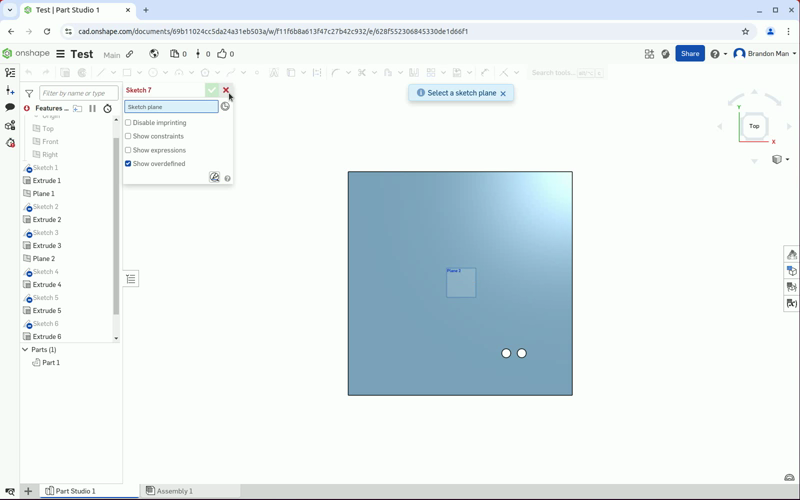
mouse_move(69, 176)
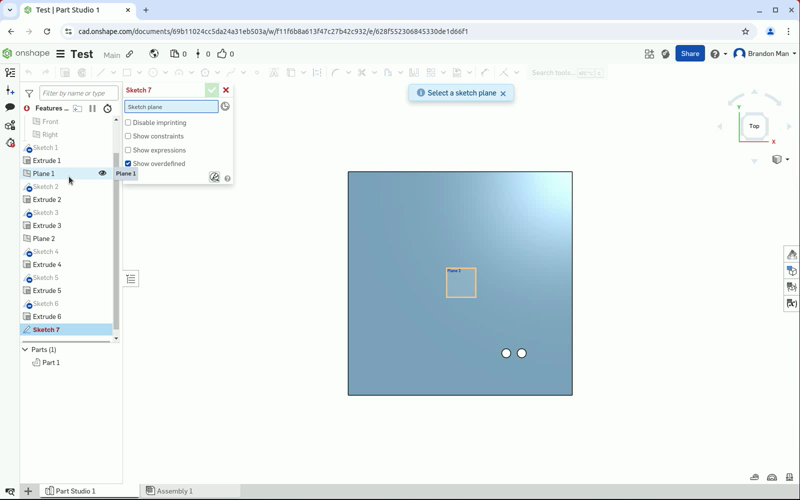
click(69, 176)
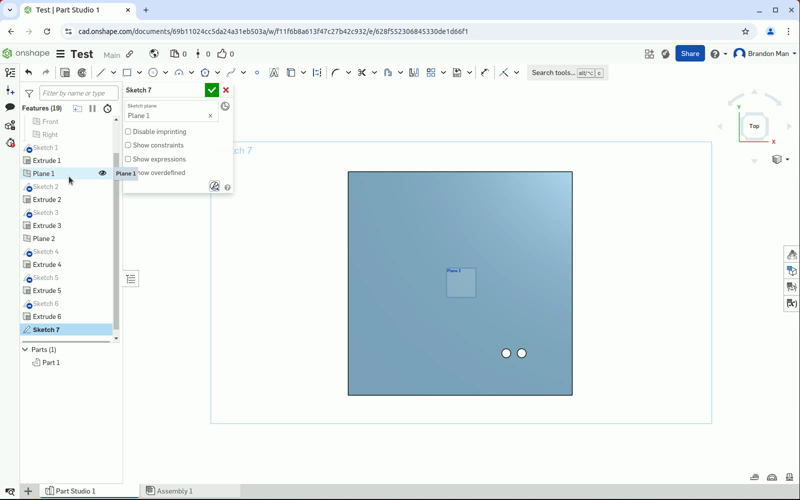
mouse_move(73, 352)
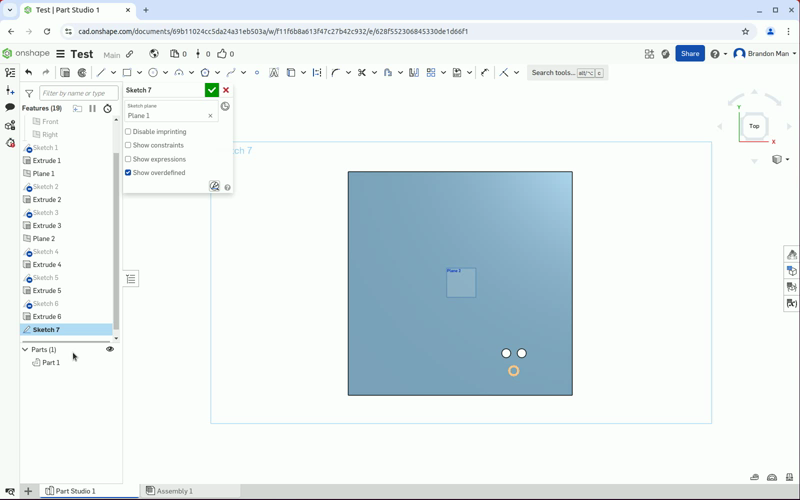
key(y)
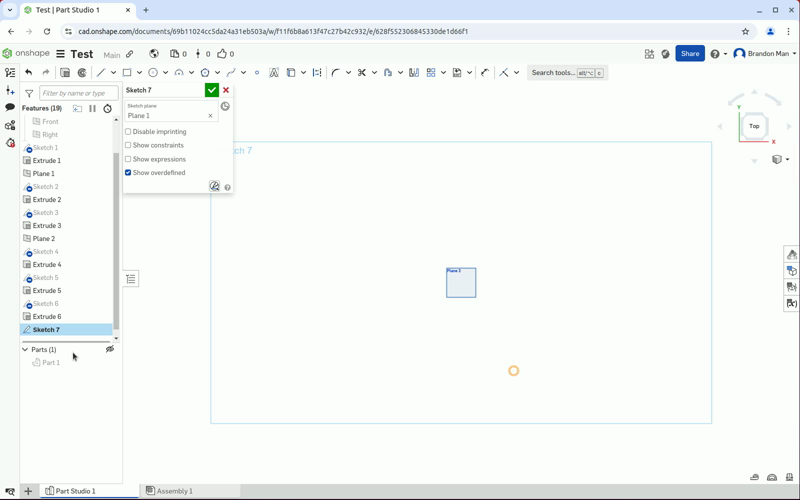
key(c)
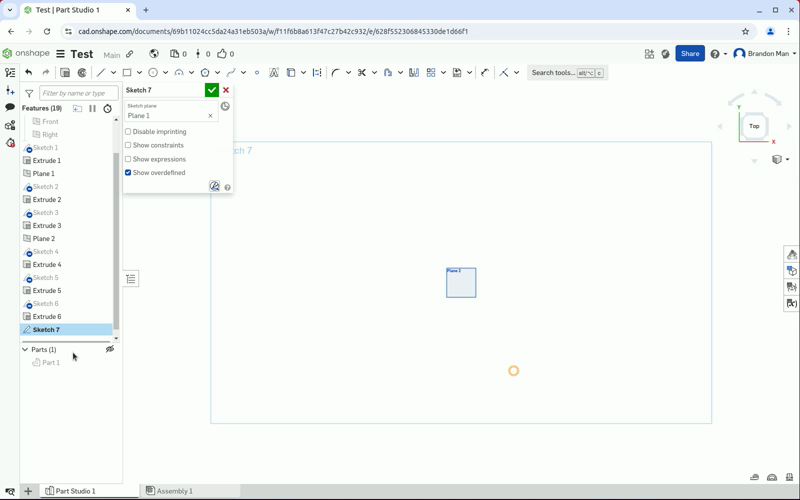
key_down(shift)
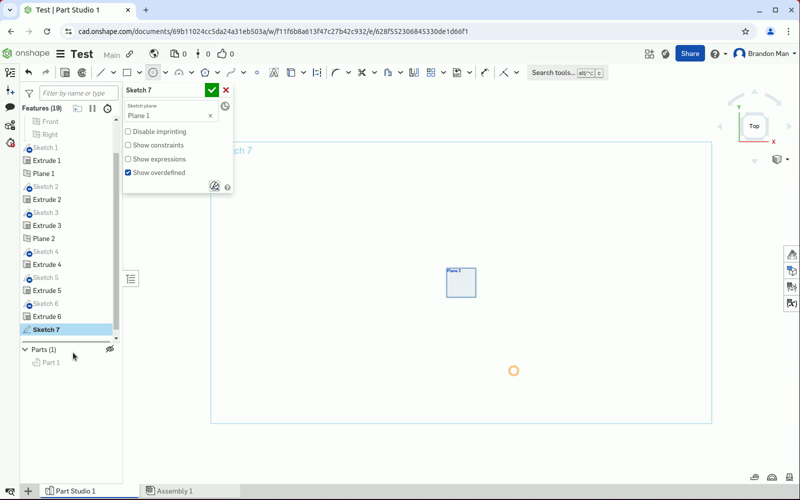
mouse_move(513, 336)
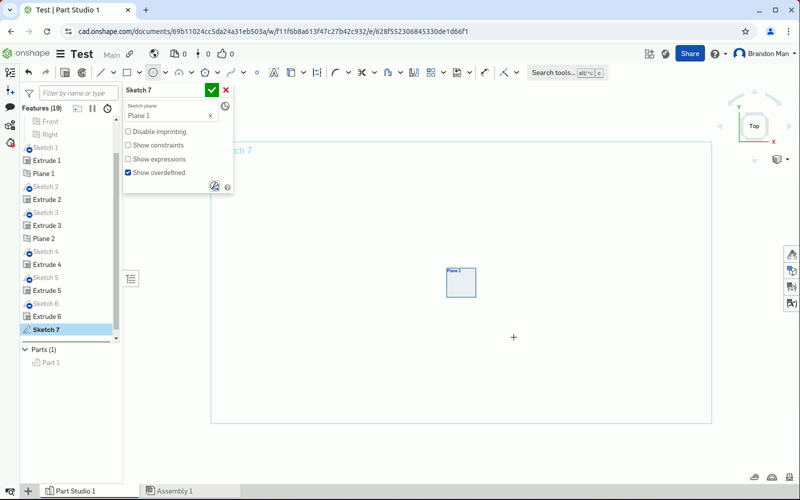
click(513, 336)
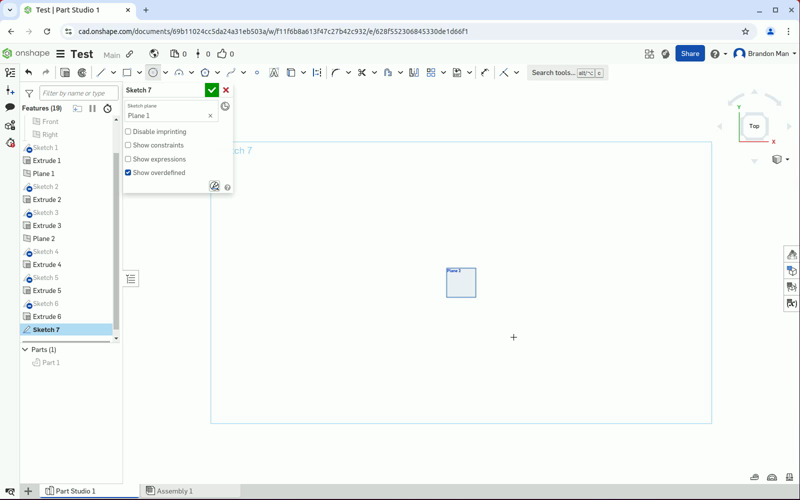
key_up(shift)
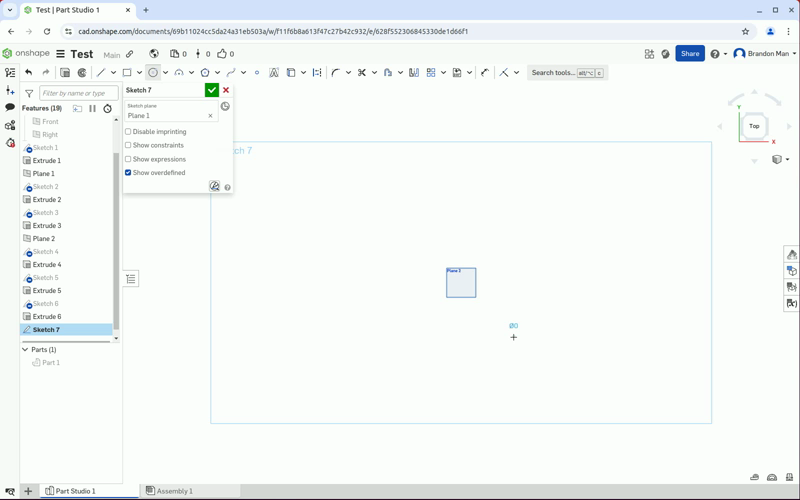
mouse_move(518, 336)
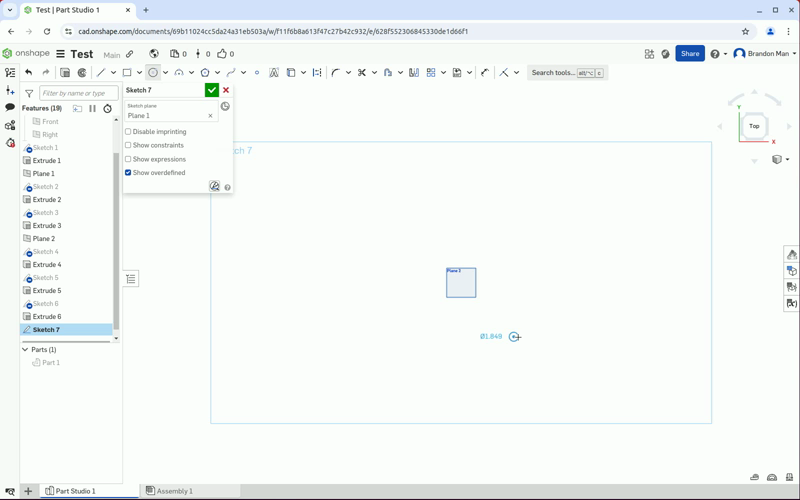
click(518, 336)
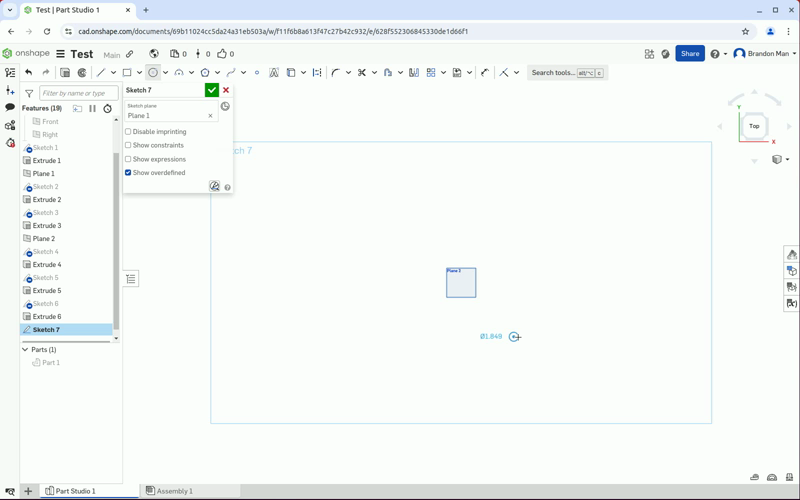
key(esc)
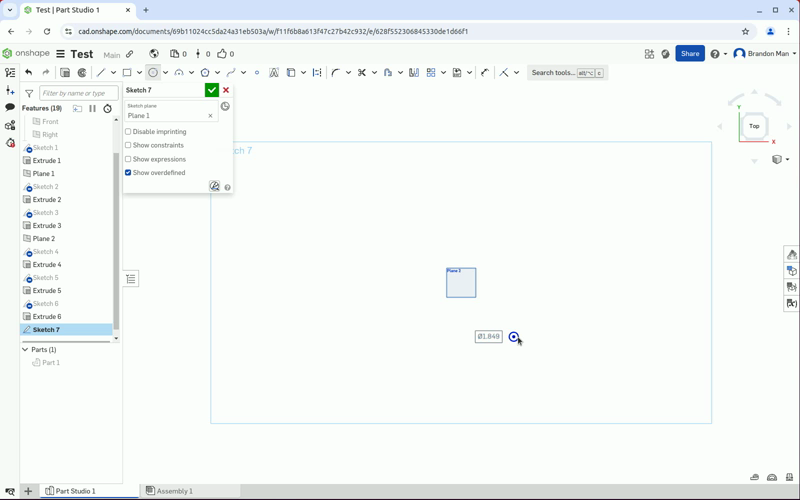
mouse_move(515, 334)
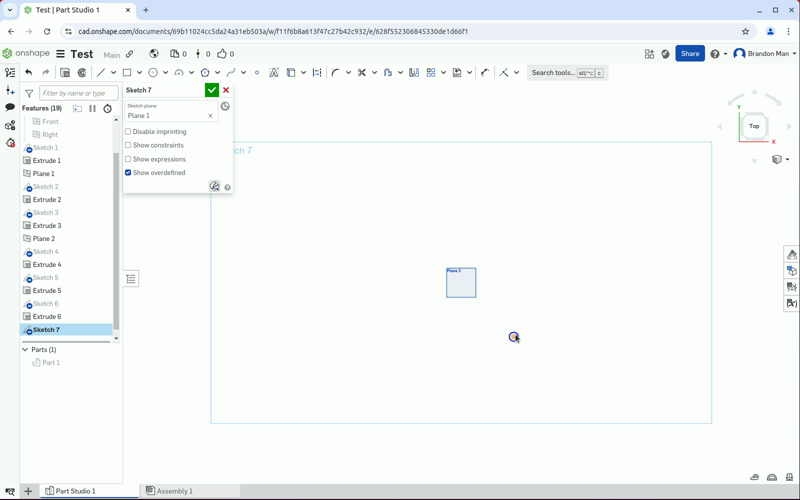
scroll(6)
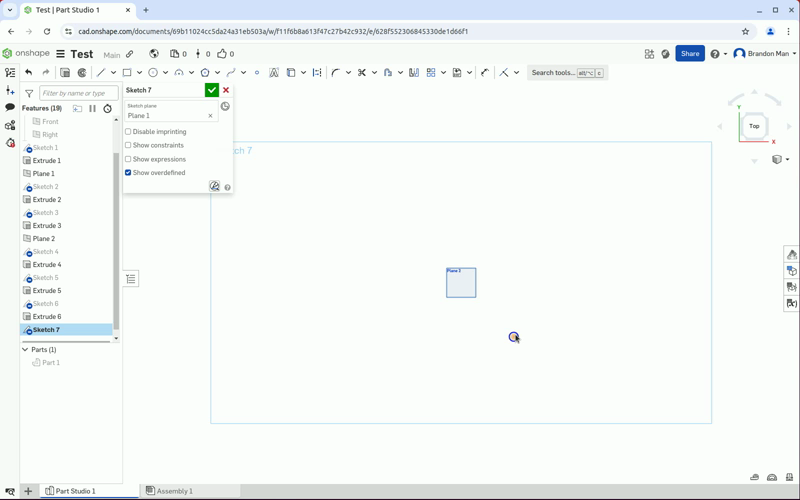
scroll(6)
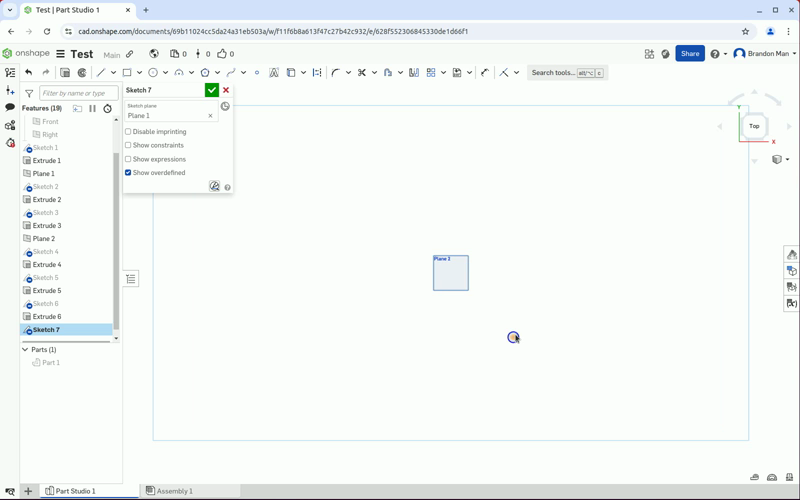
scroll(6)
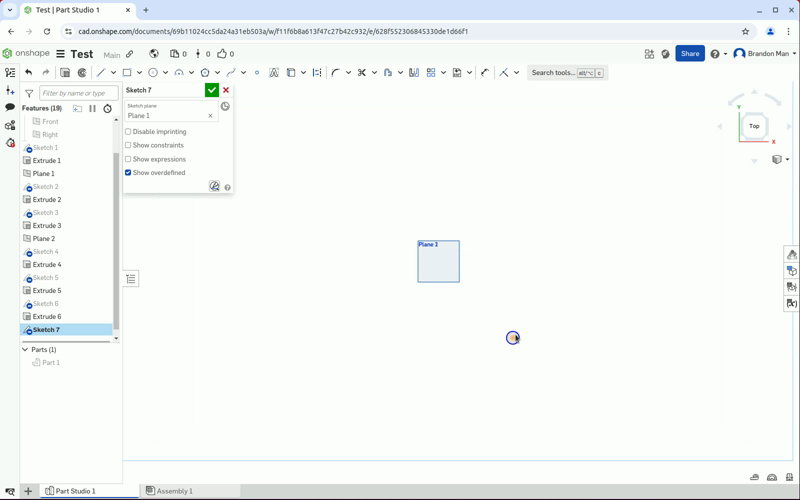
scroll(6)
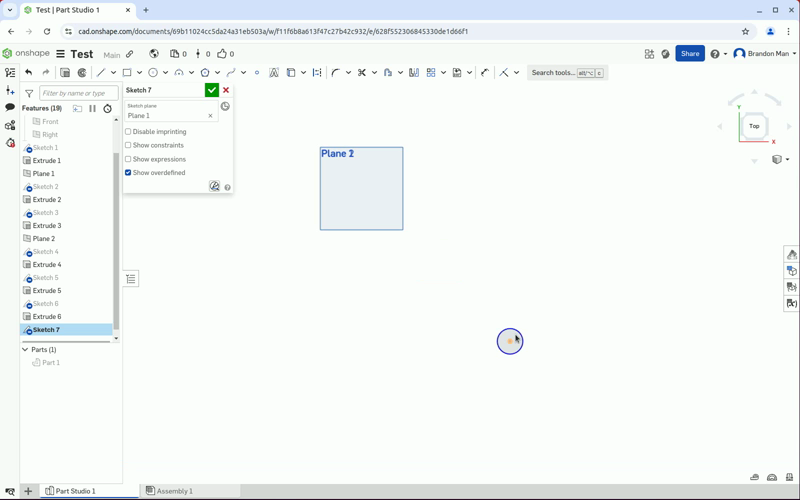
scroll(6)
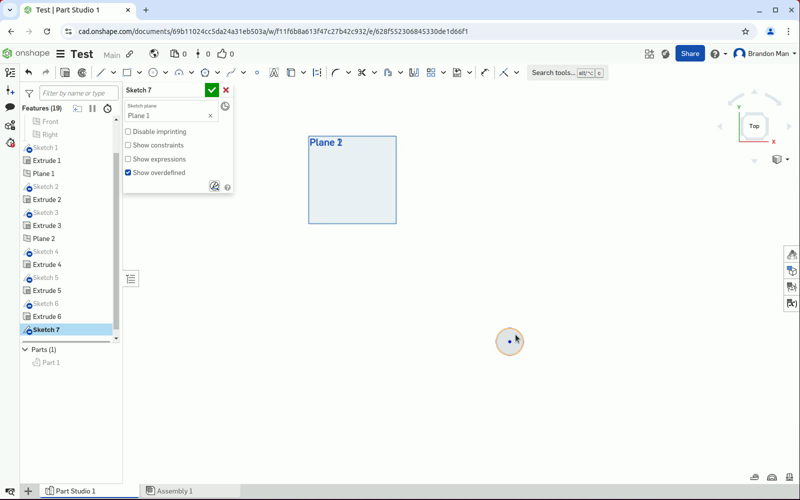
scroll(6)
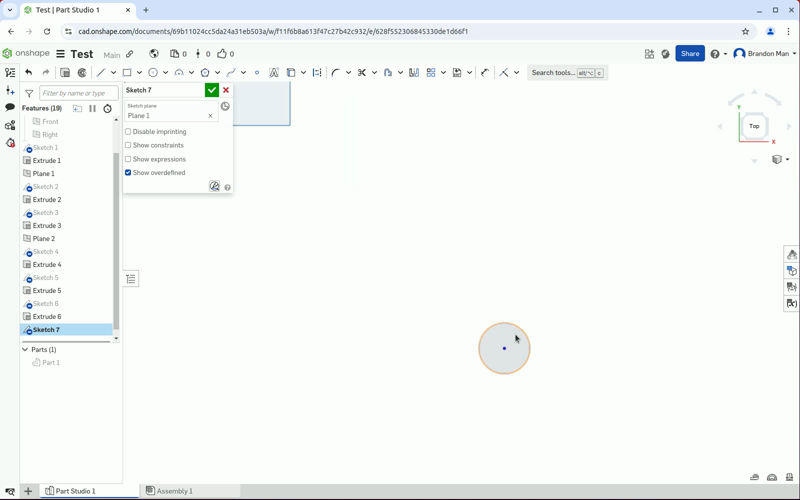
scroll(6)
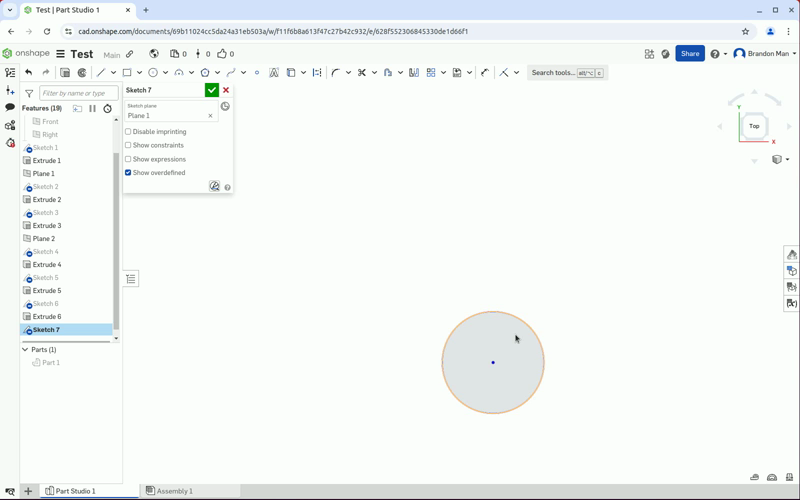
click(515, 334)
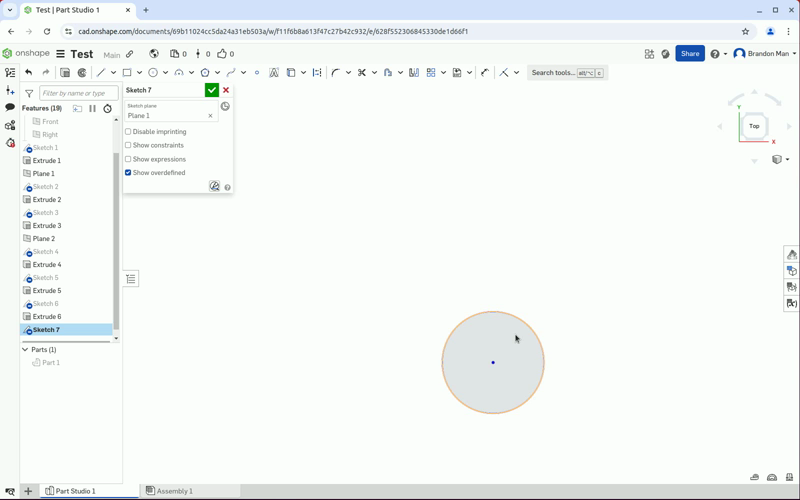
scroll(-6)
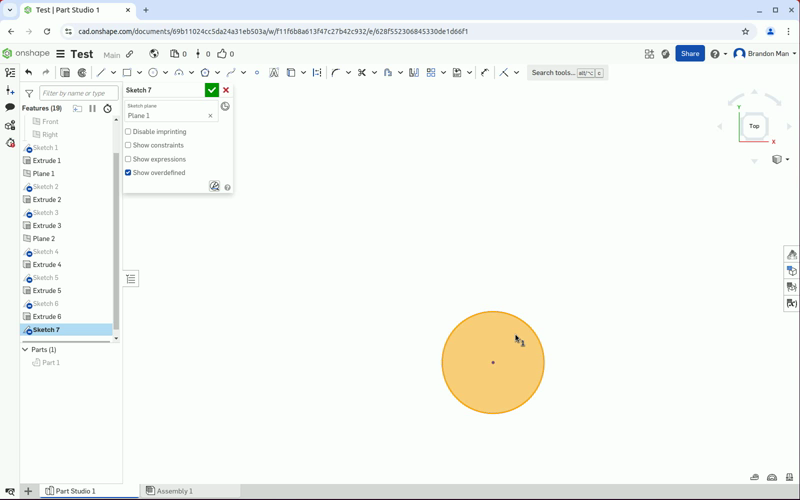
scroll(-6)
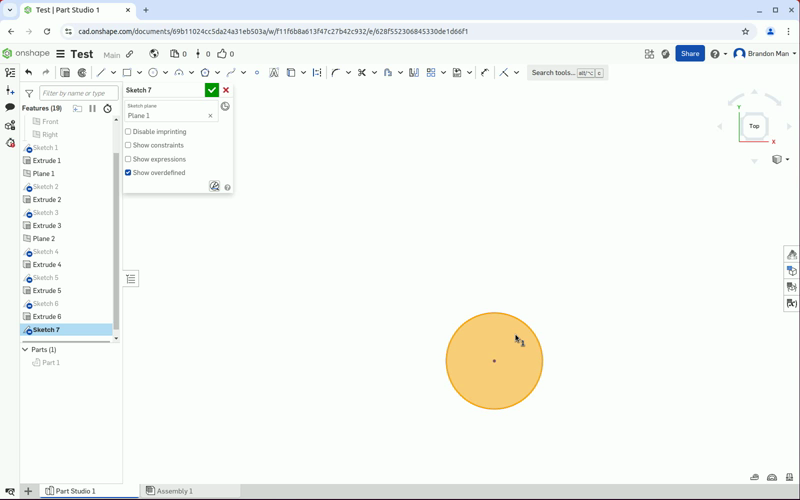
scroll(-6)
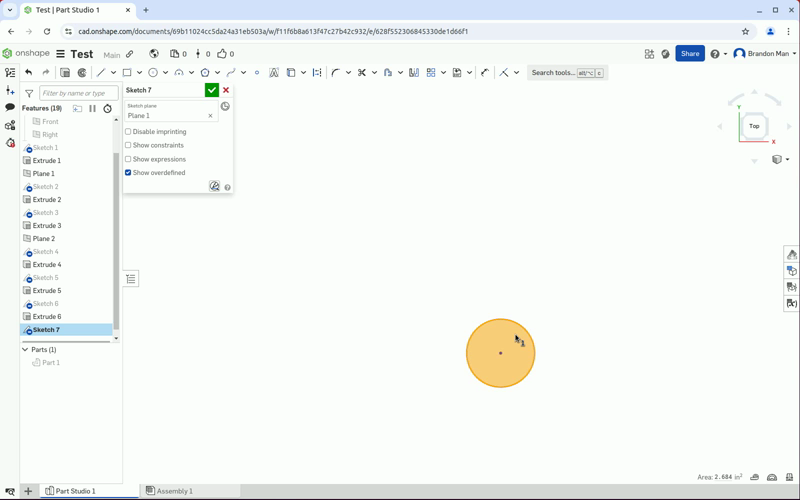
scroll(-6)
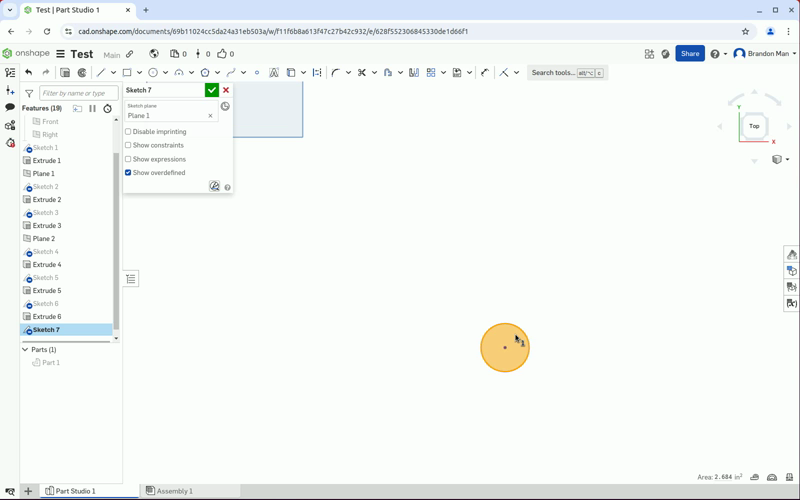
scroll(-6)
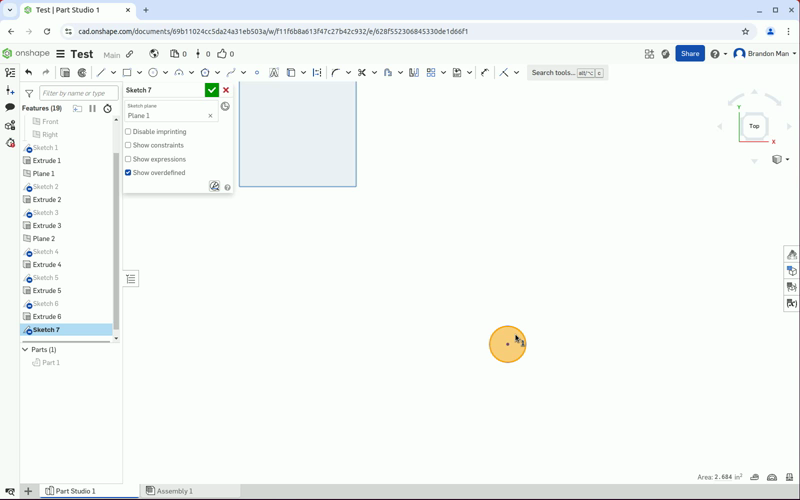
scroll(-6)
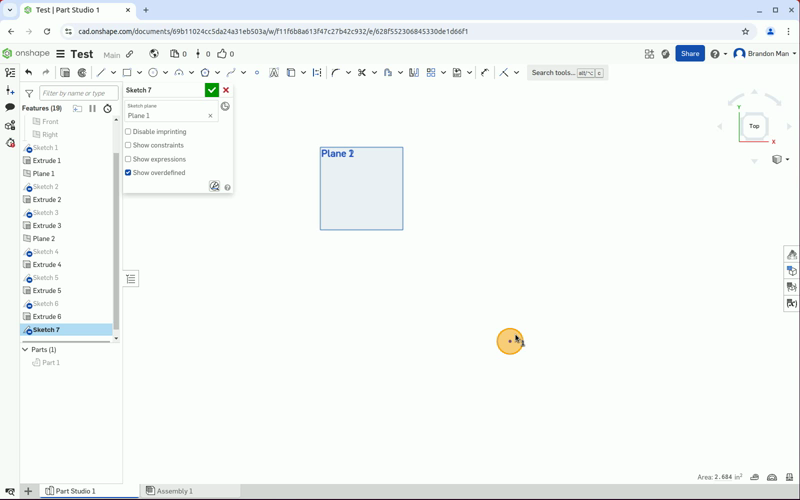
scroll(-6)
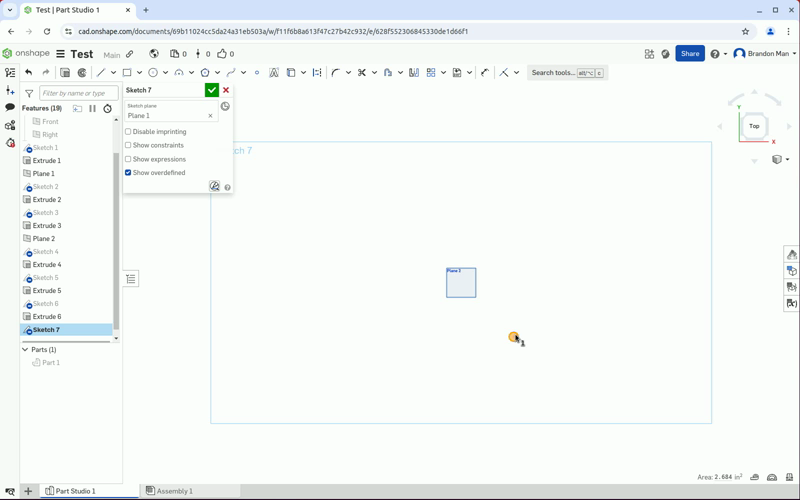
mouse_move(73, 352)
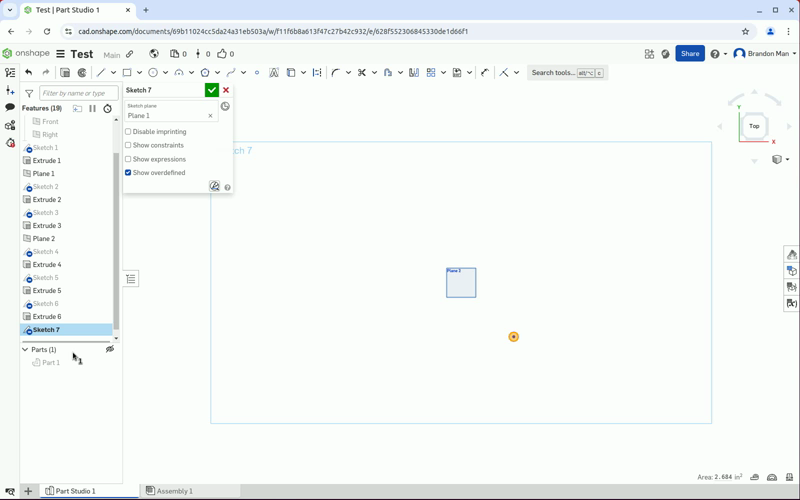
key(shift+y)
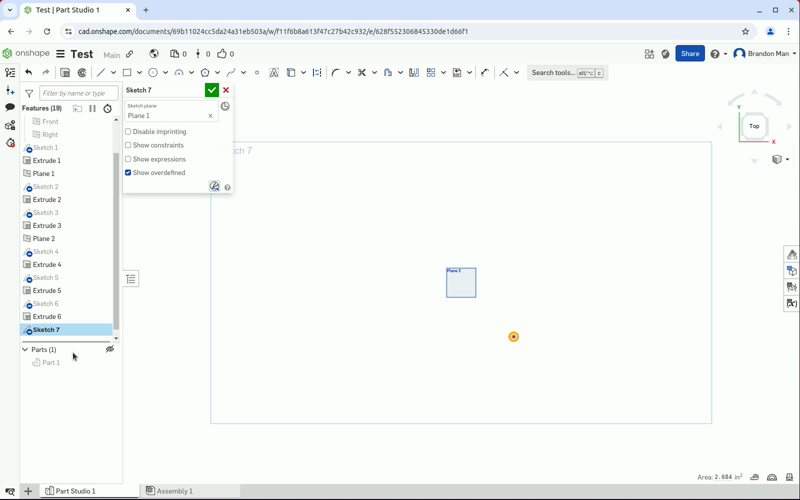
key(shift+e)
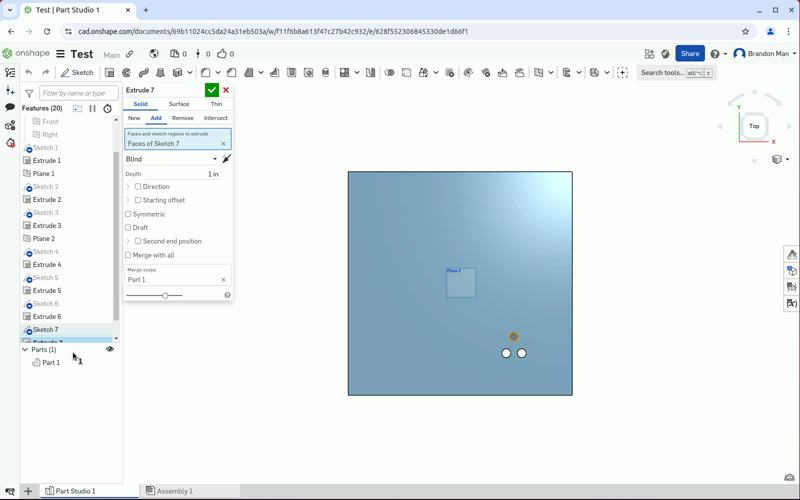
mouse_move(143, 106)
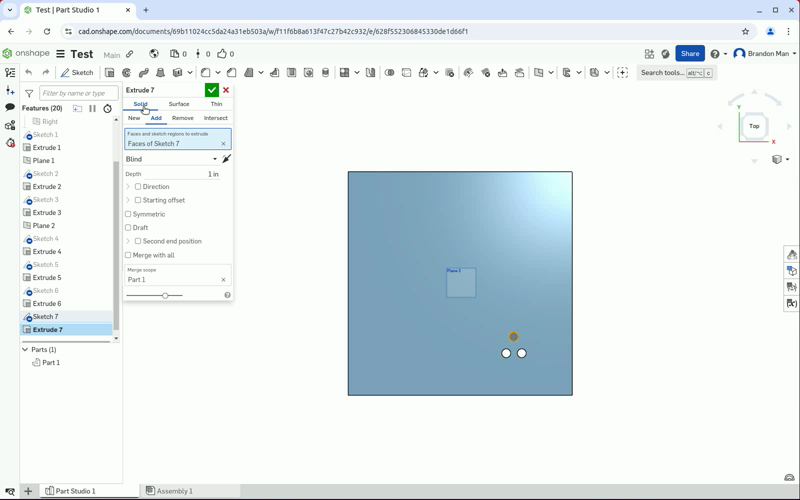
click(143, 106)
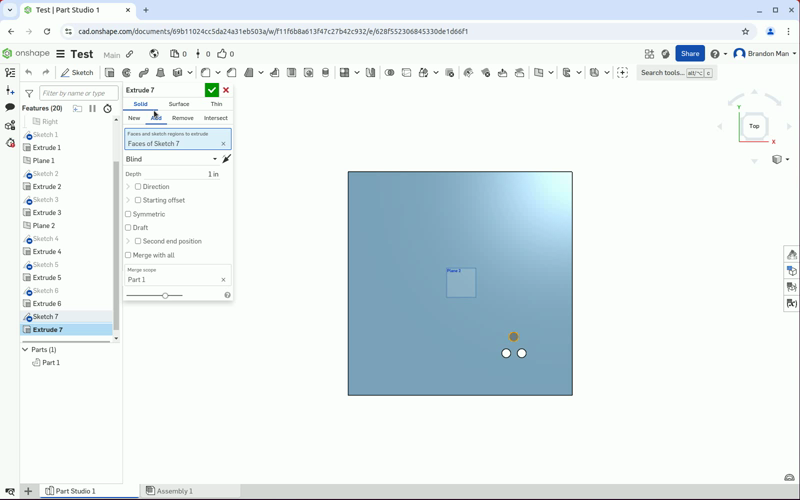
mouse_move(186, 120)
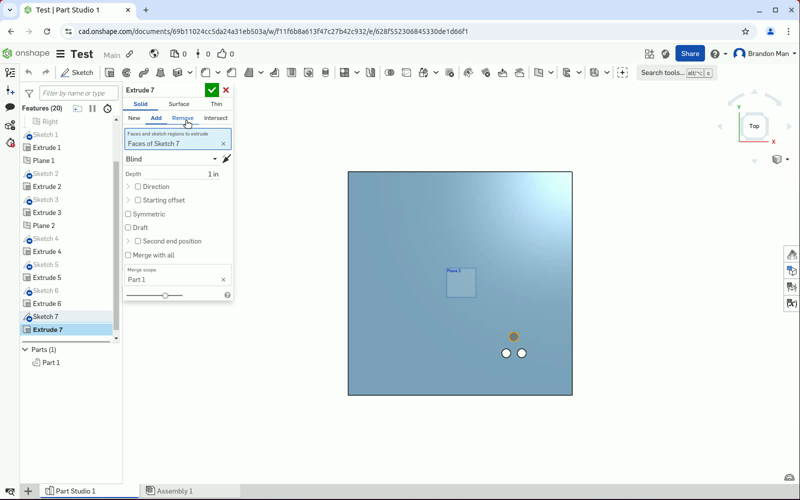
click(186, 120)
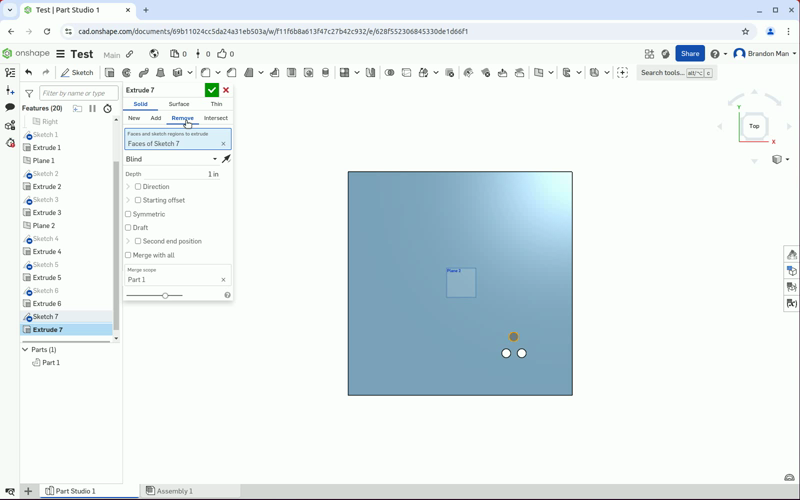
key(tab, 4)
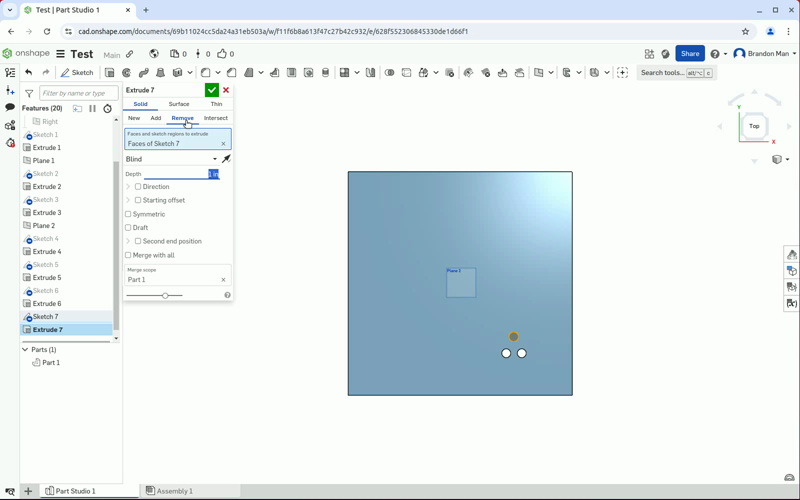
text(11.554)
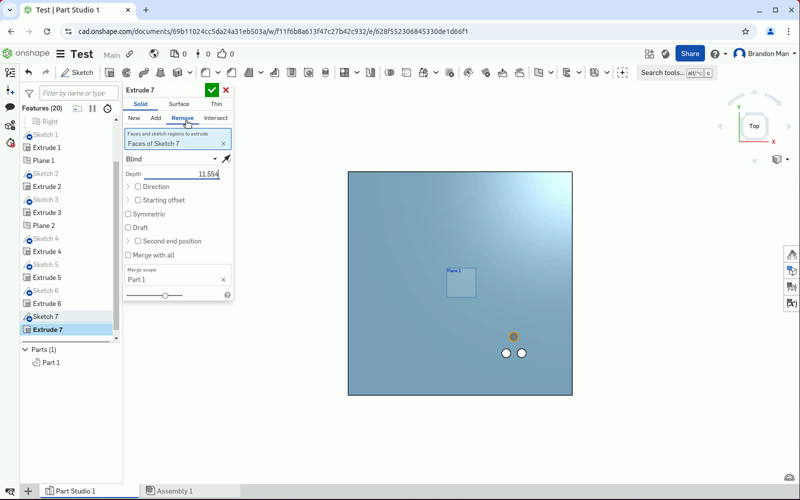
key(tab, 6)
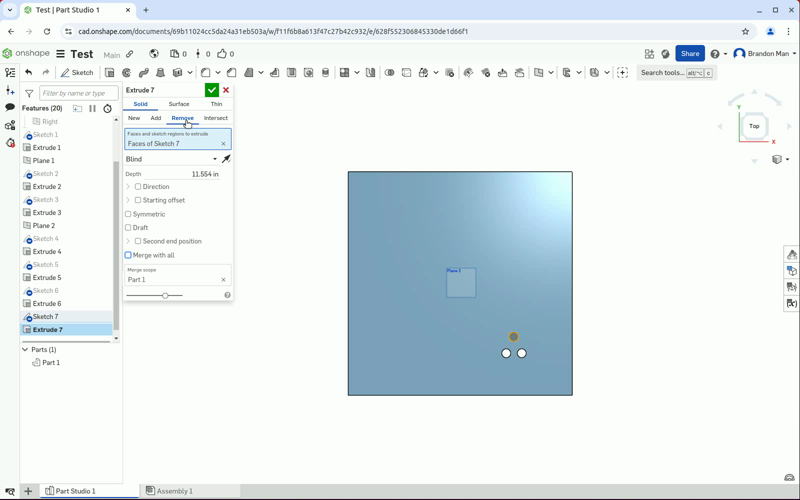
key(space)
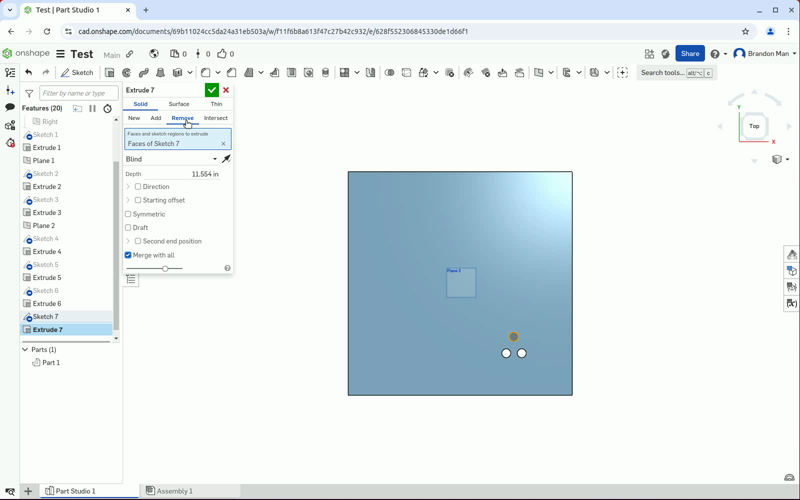
key(enter)
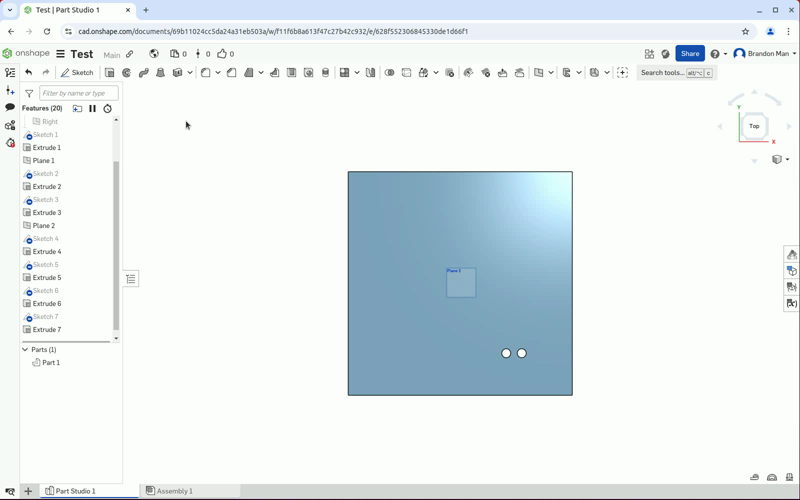
key(shift+h)
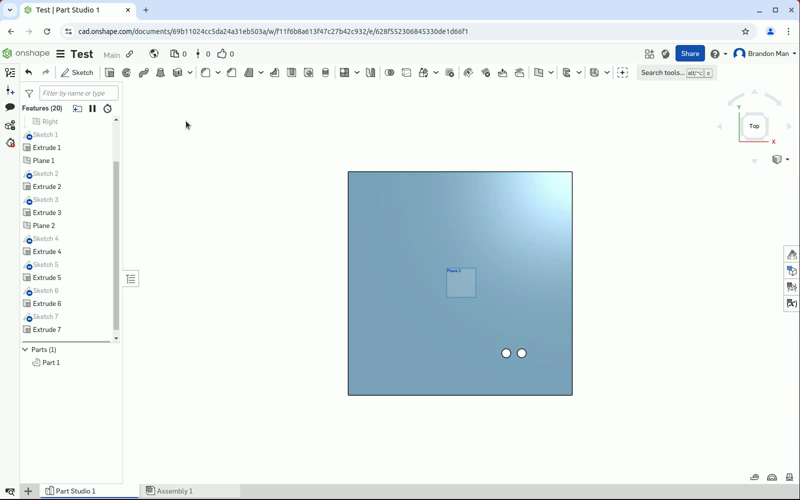
key(shift+h)
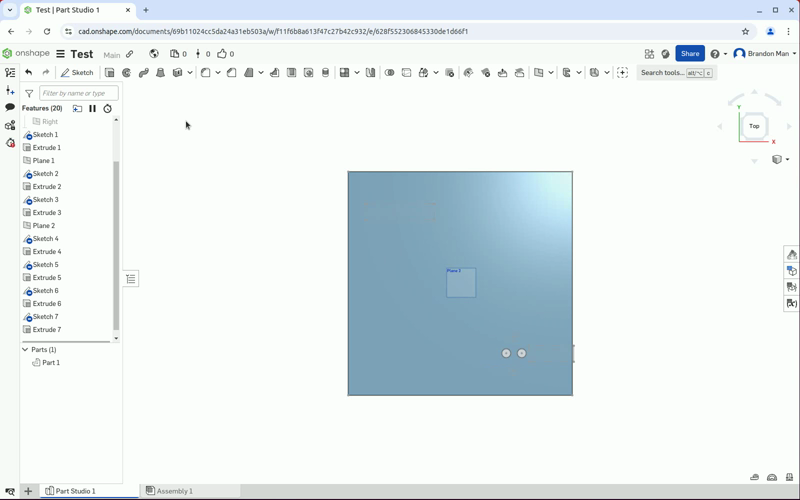
key(shift+7)
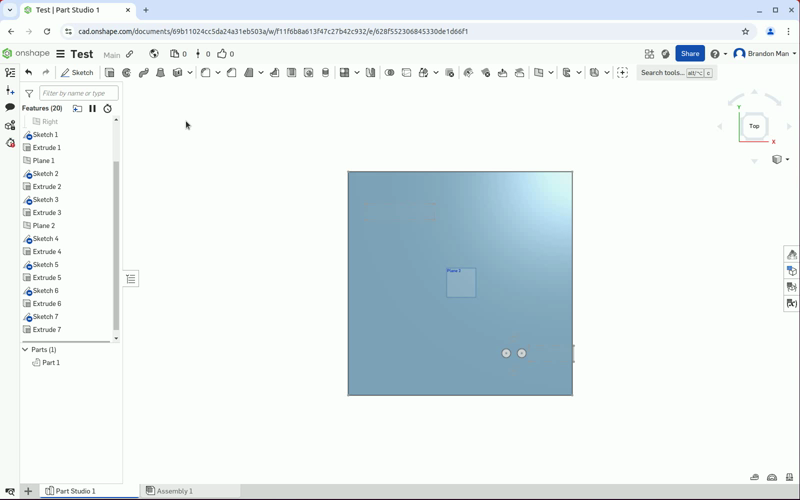
key(up, 3)
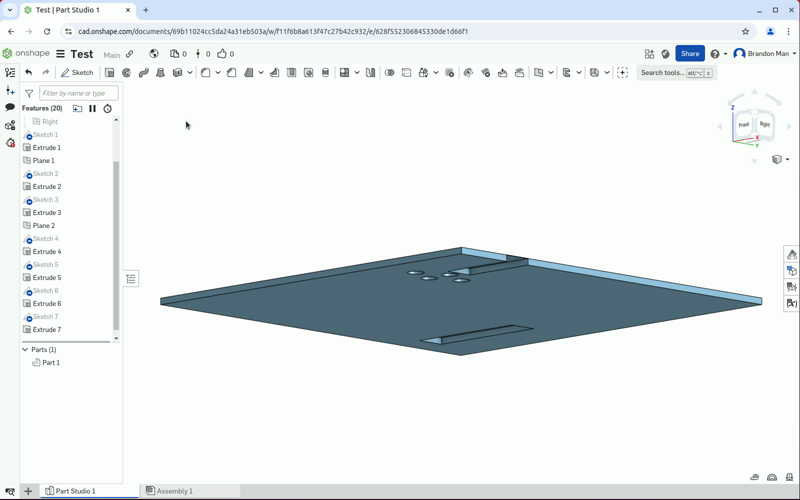
key(left, 3)
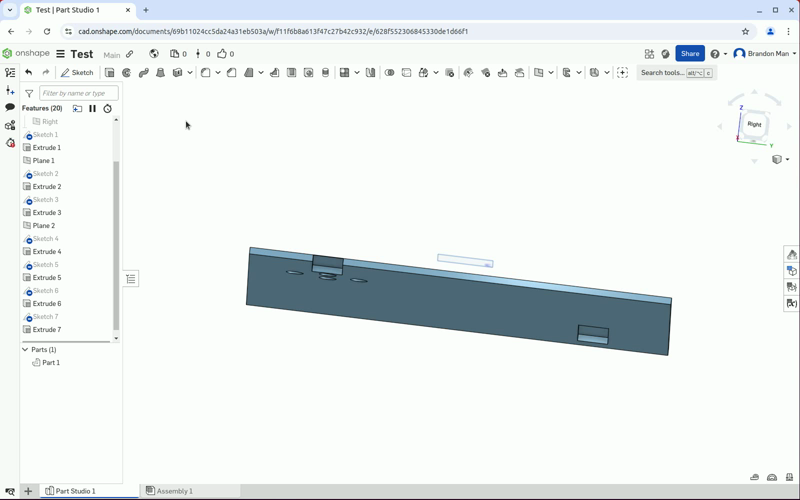
key(right, 3)
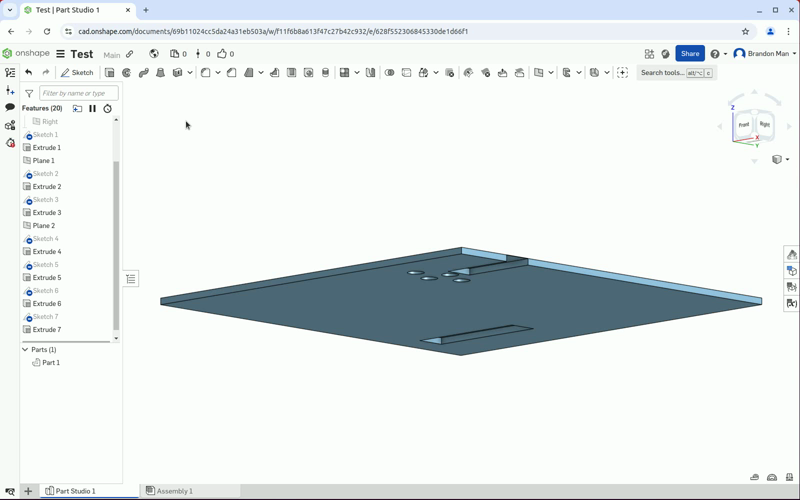
key(down, 3)
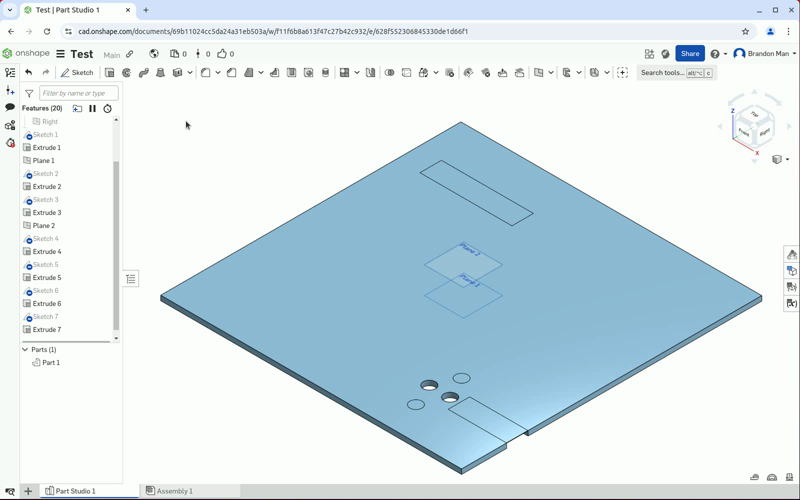
mouse_move(69, 137)
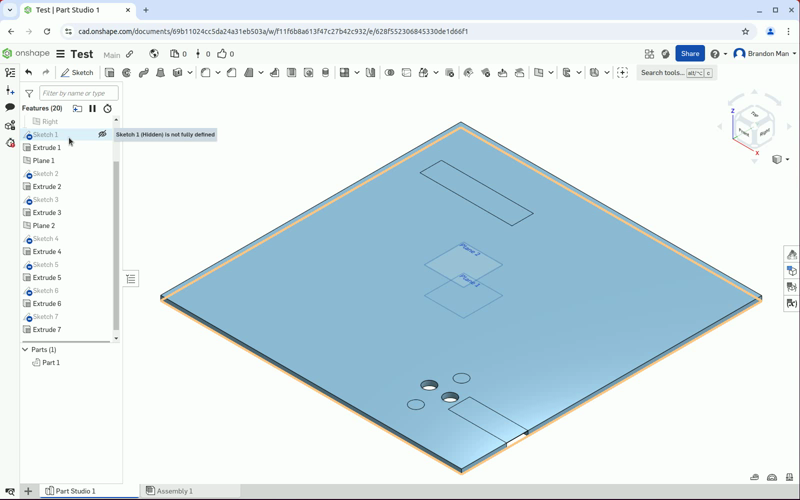
click(69, 137)